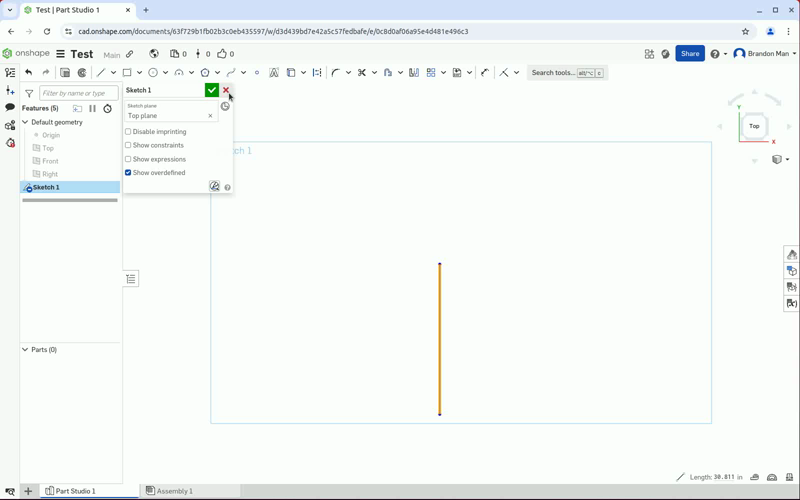
key(shift+h)
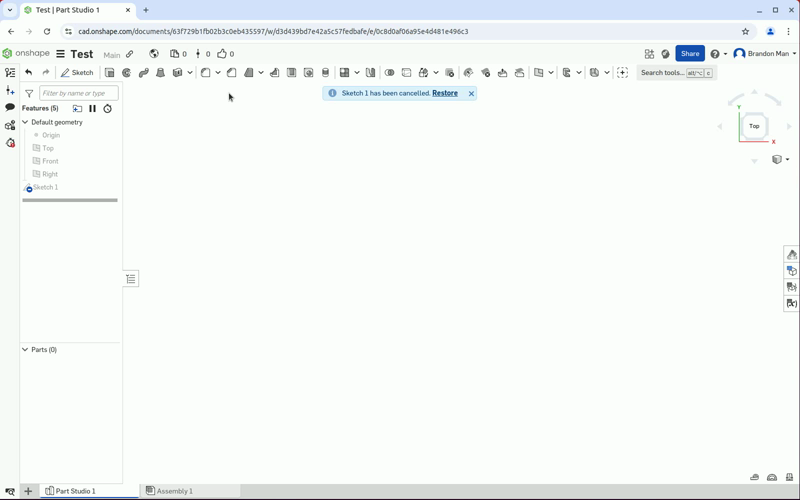
mouse_move(73, 352)
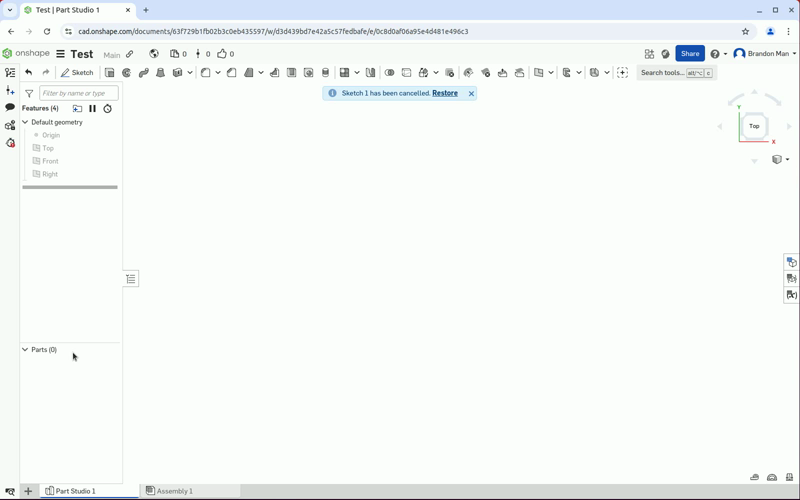
key(y)
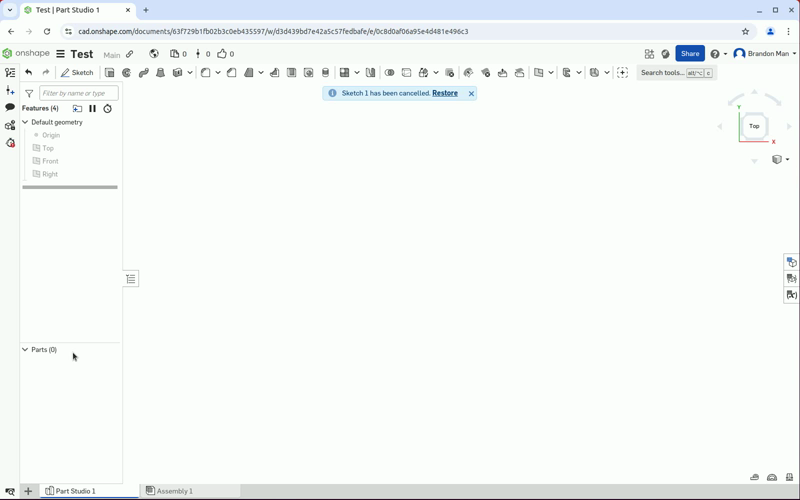
key(shift+p)
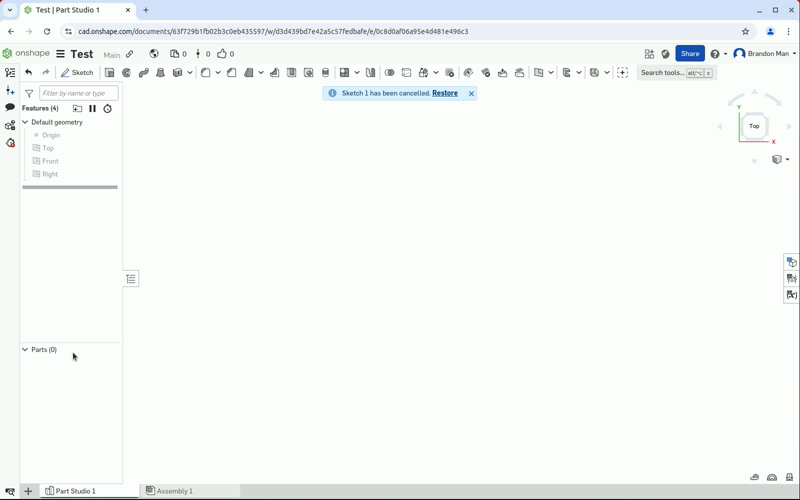
key(space)
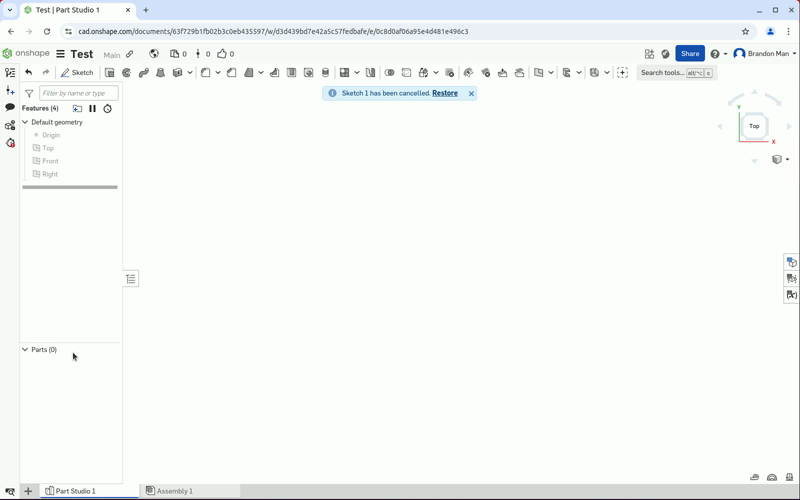
key_down(shift)
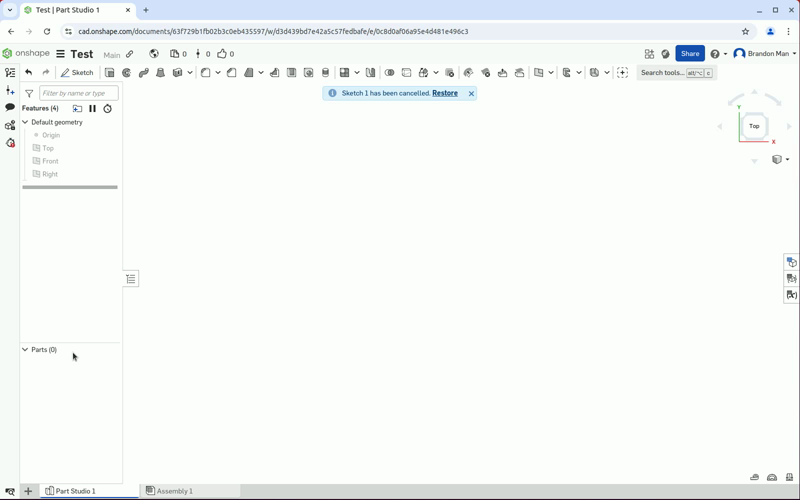
key(up)
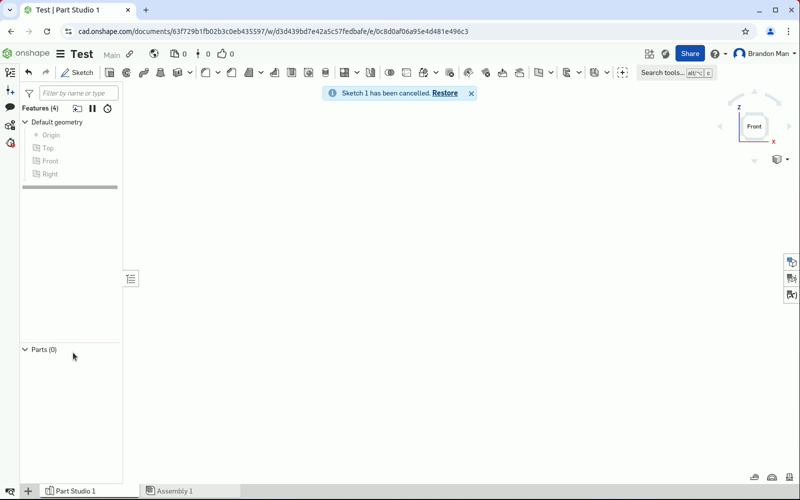
key_up(shift)
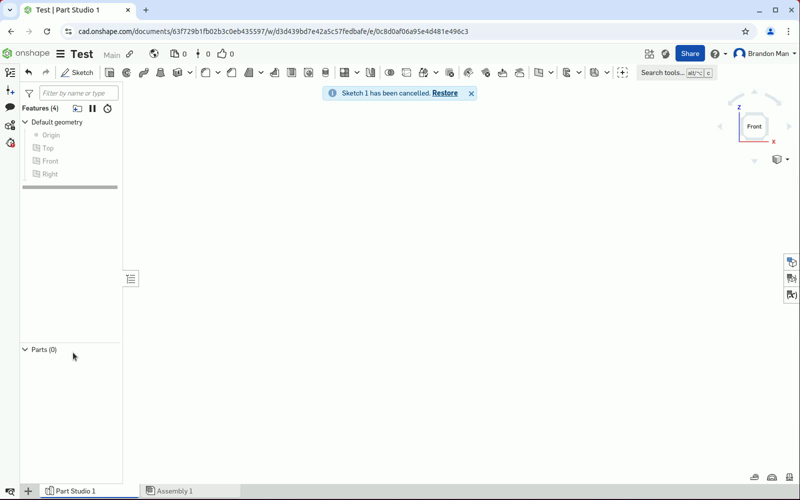
mouse_move(73, 352)
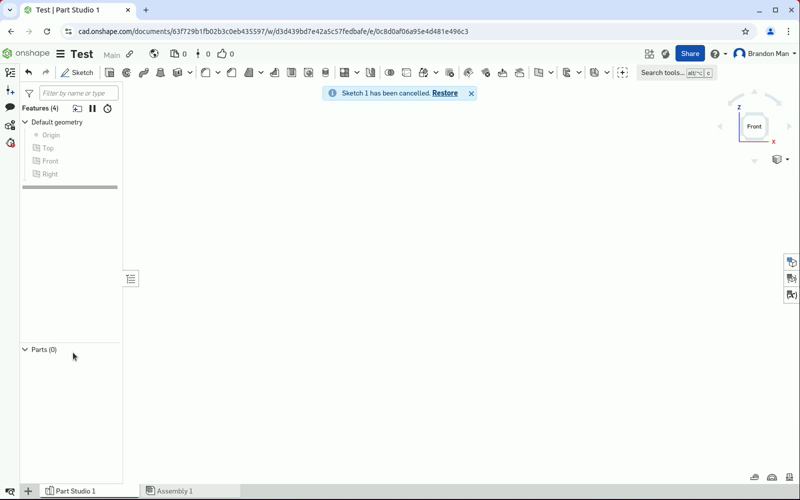
key(shift+y)
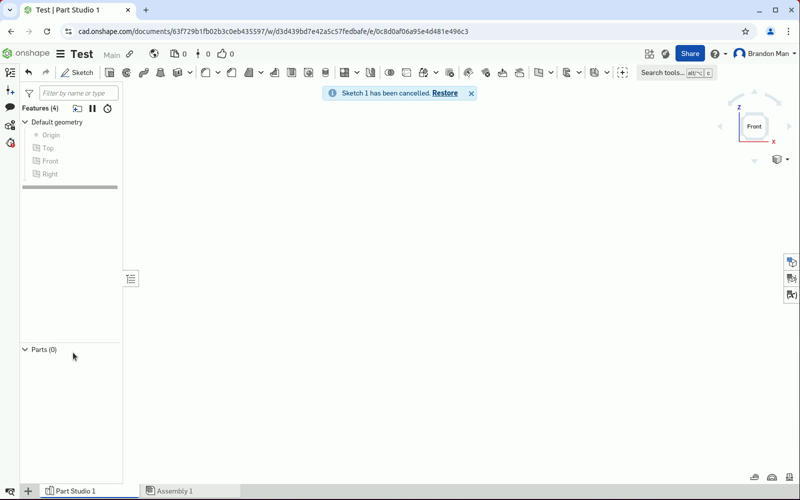
key(shift+s)
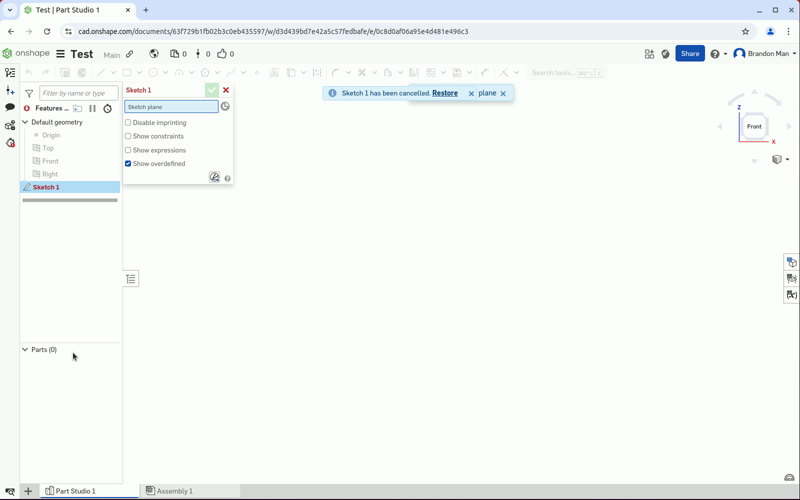
mouse_move(73, 163)
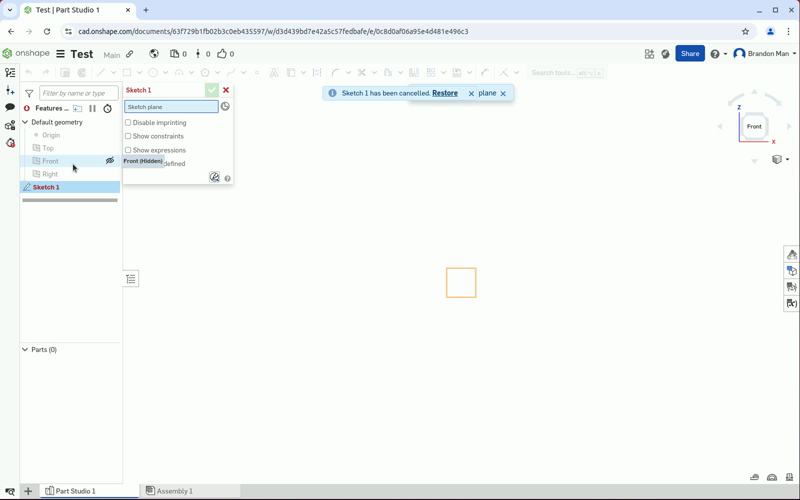
click(73, 163)
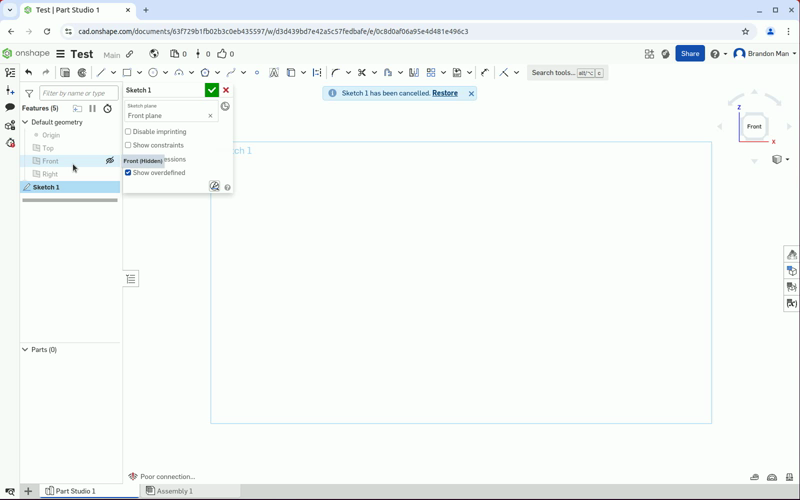
mouse_move(73, 352)
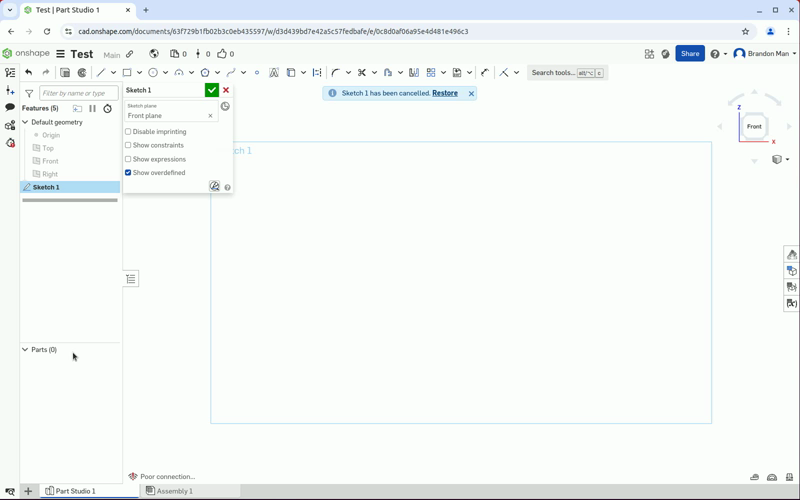
key(y)
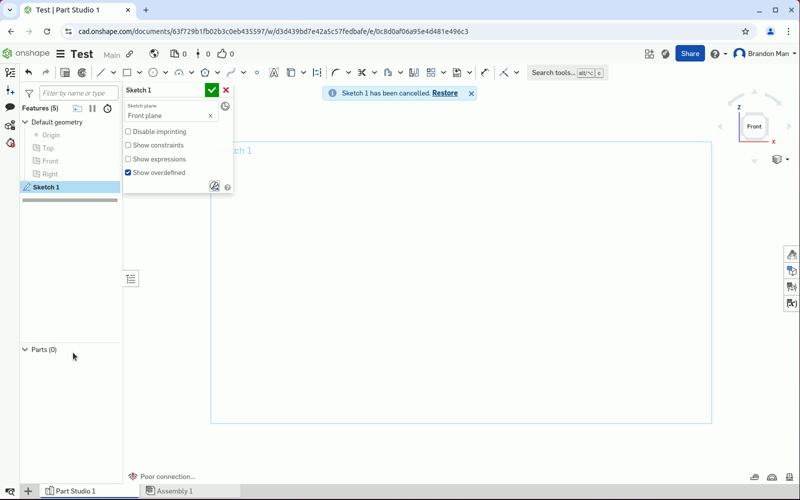
key(l)
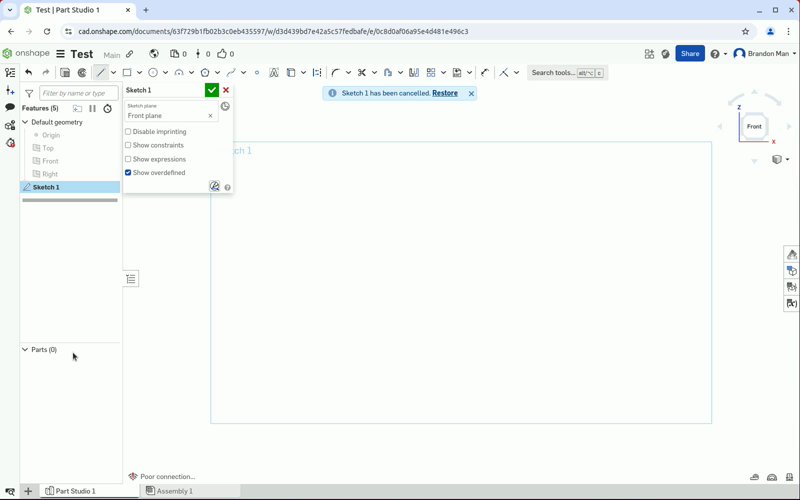
key_down(shift)
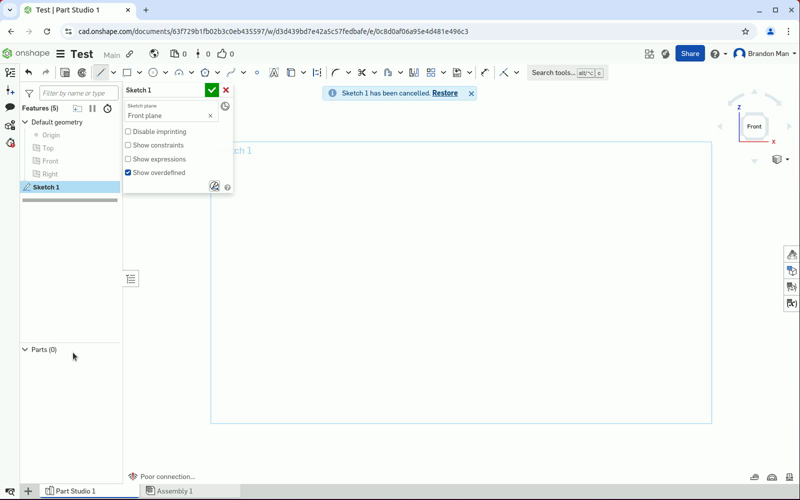
mouse_move(348, 282)
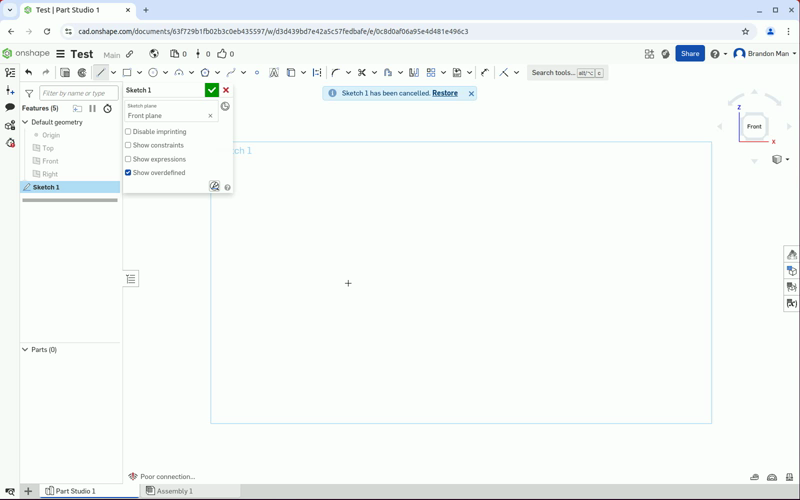
click(348, 282)
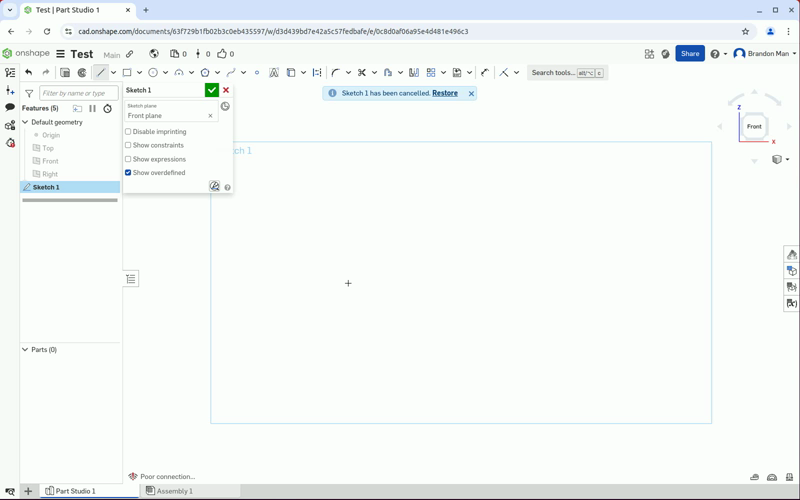
key_up(shift)
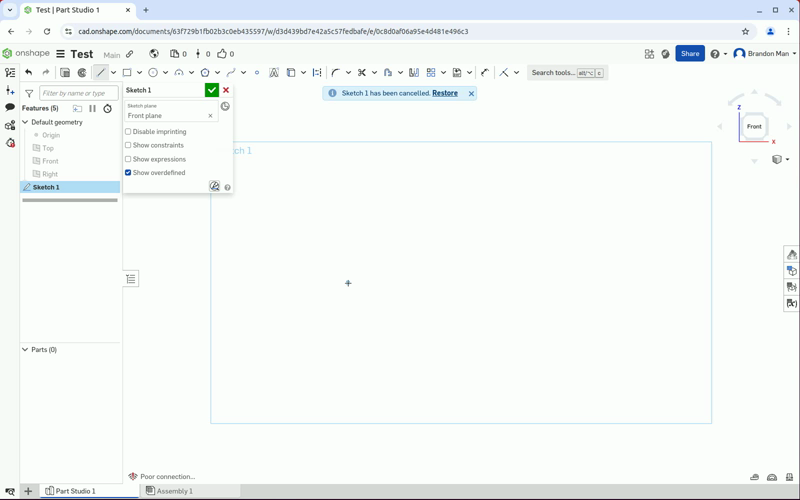
key_down(shift)
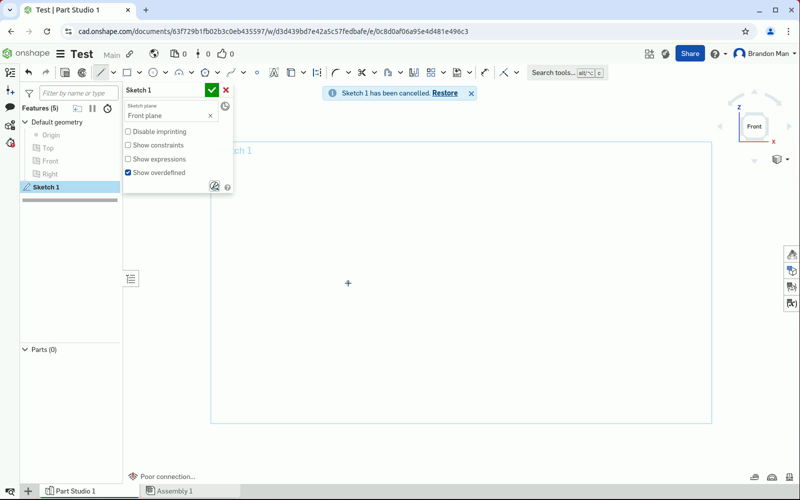
mouse_move(378, 282)
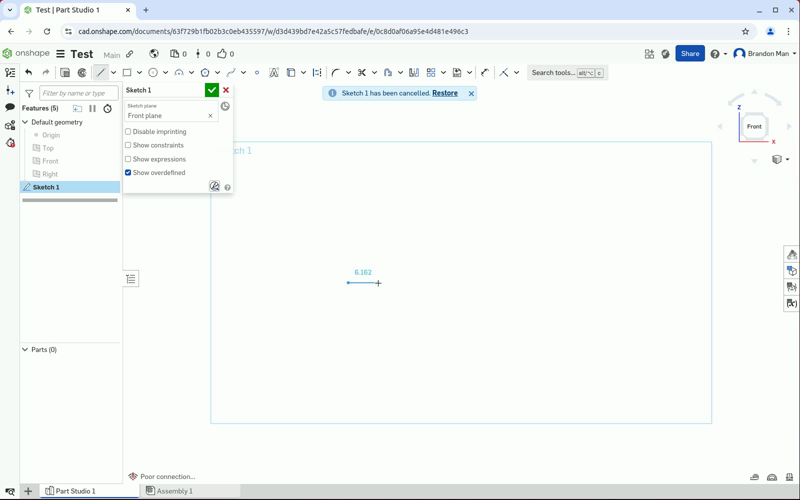
mouse_move(351, 286)
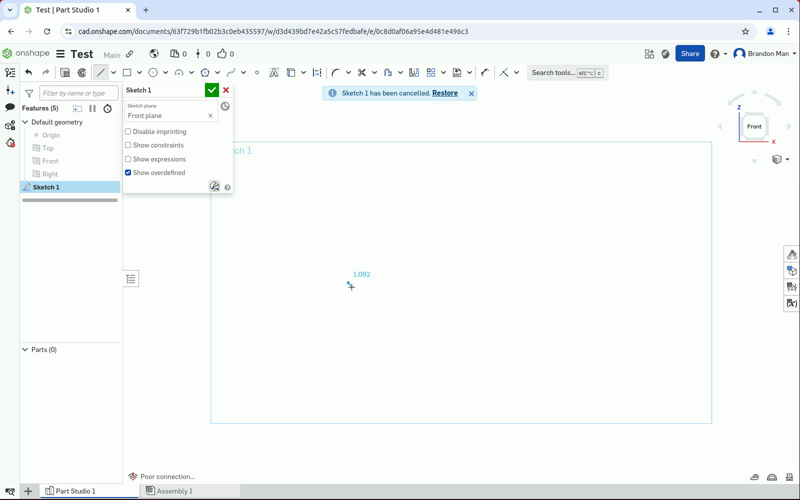
scroll(6)
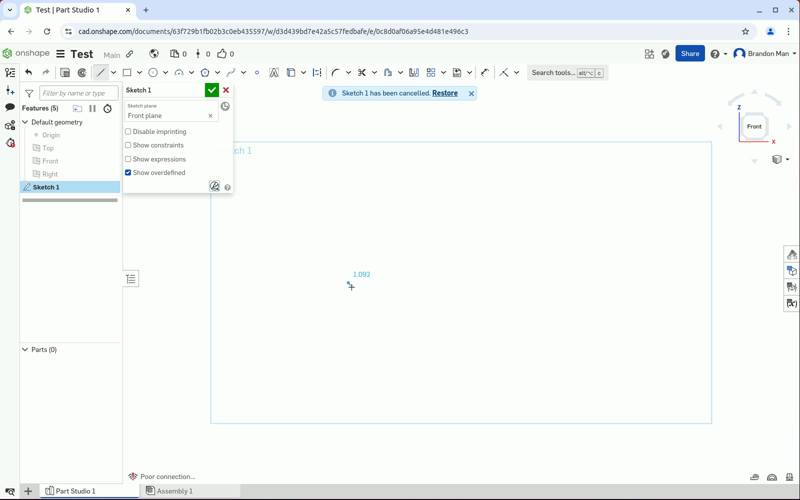
scroll(6)
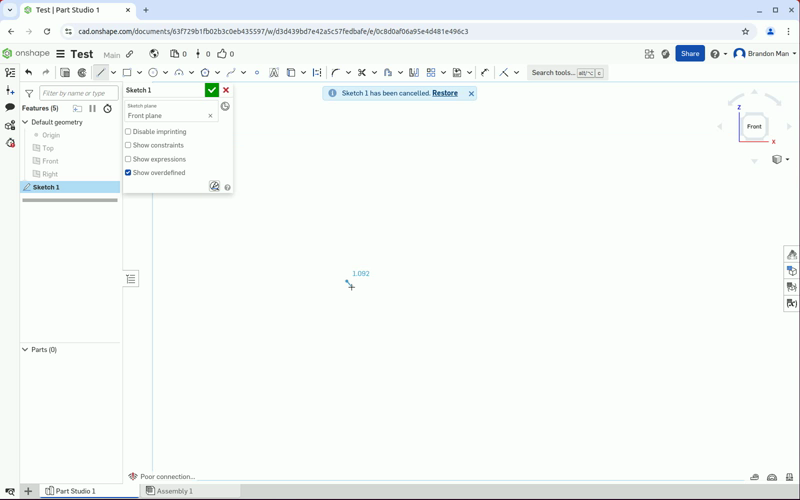
scroll(6)
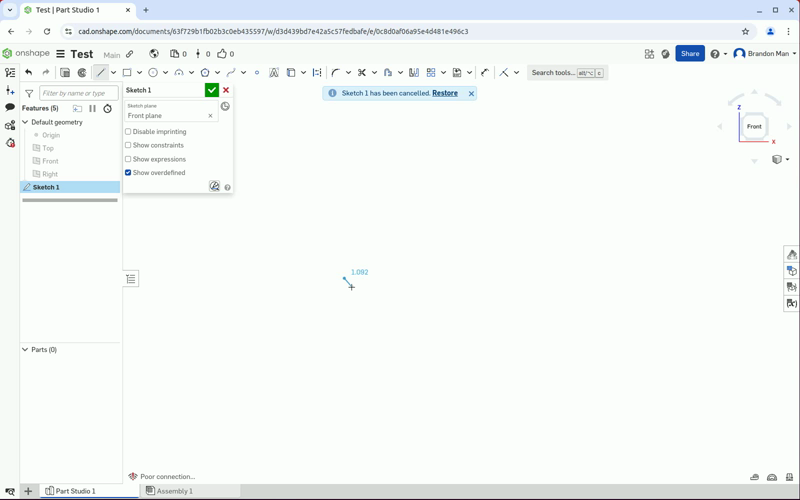
scroll(6)
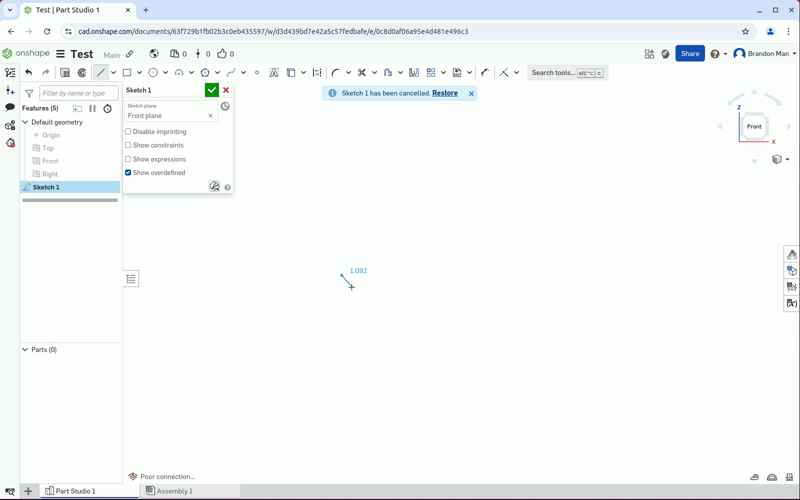
scroll(6)
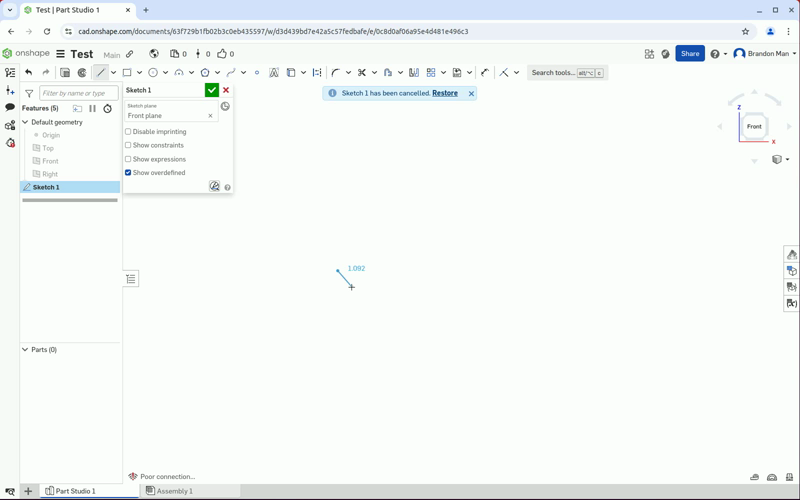
scroll(6)
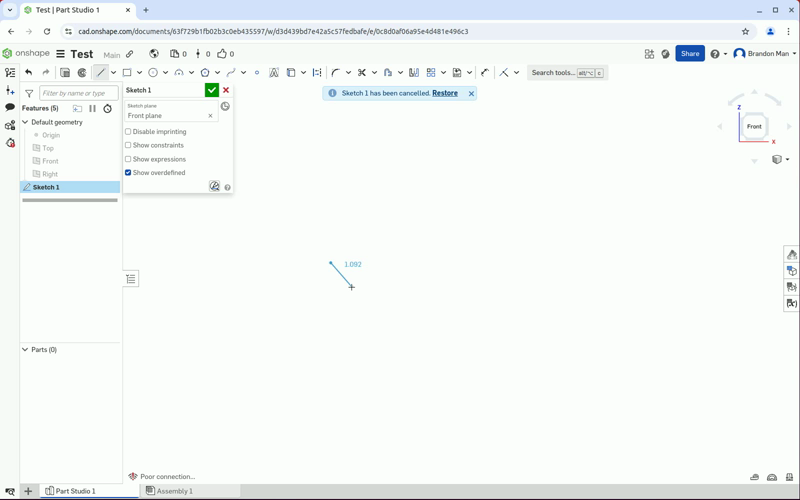
scroll(6)
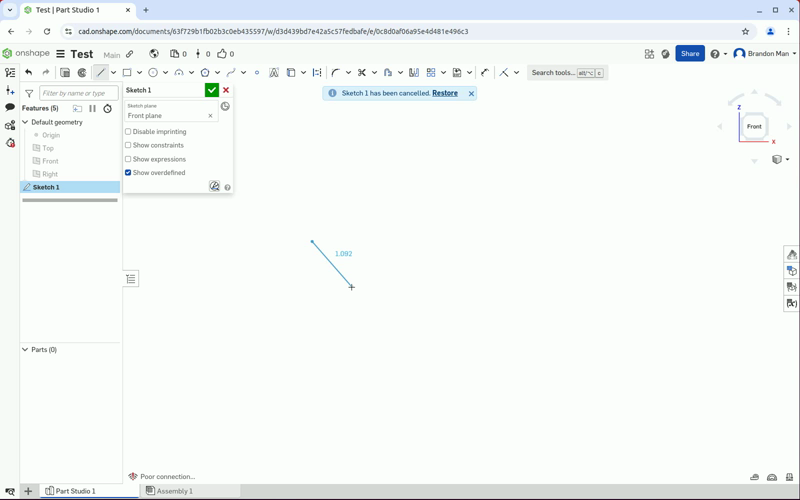
click(351, 286)
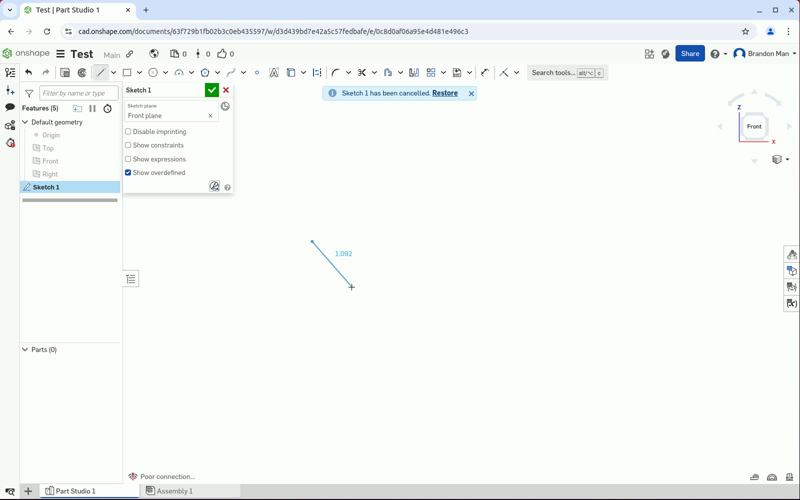
scroll(-6)
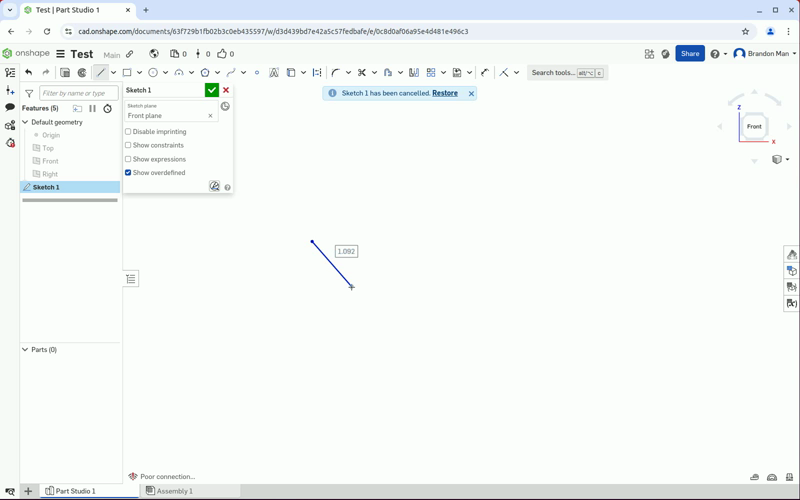
scroll(-6)
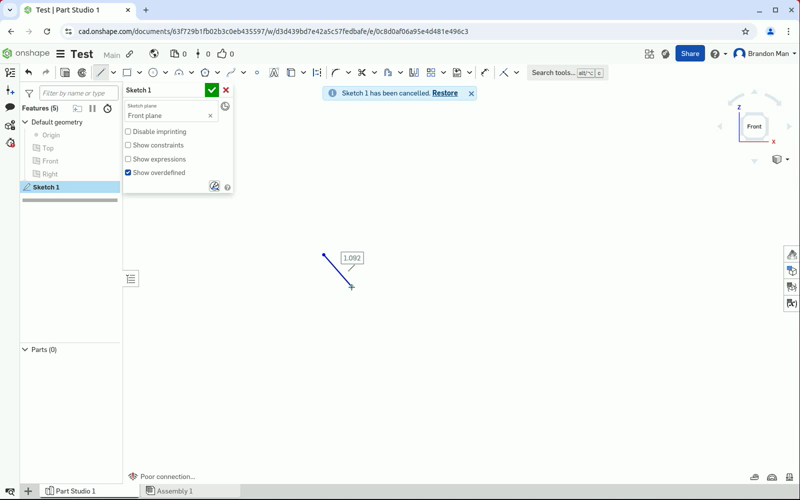
scroll(-6)
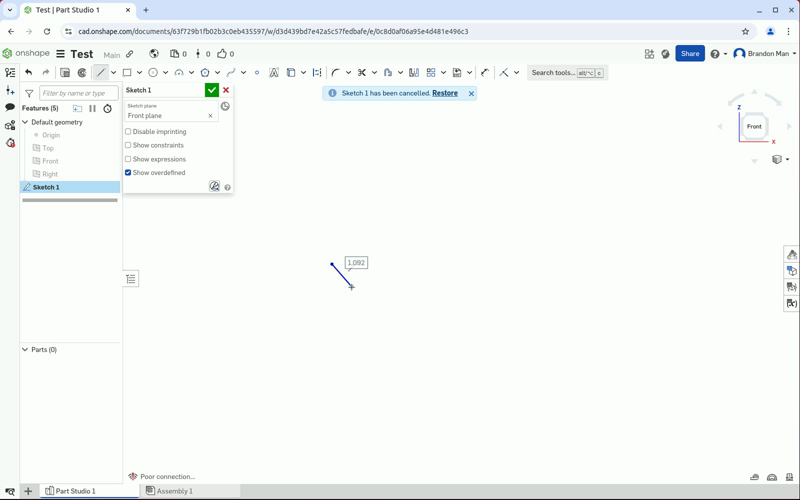
scroll(-6)
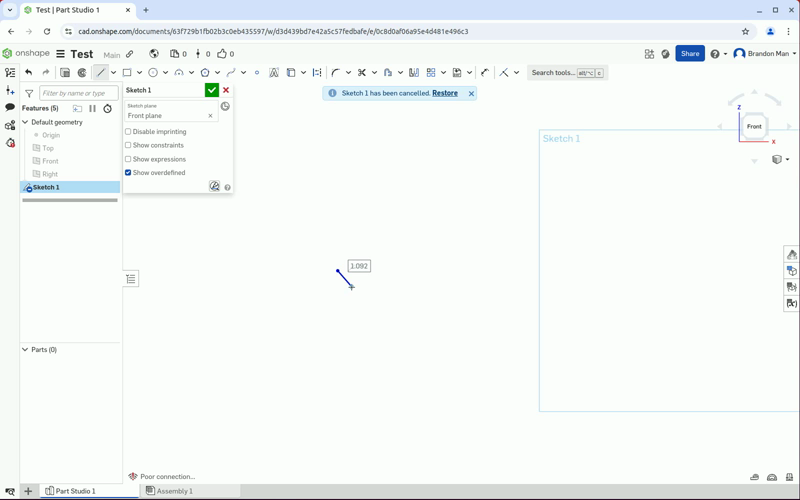
scroll(-6)
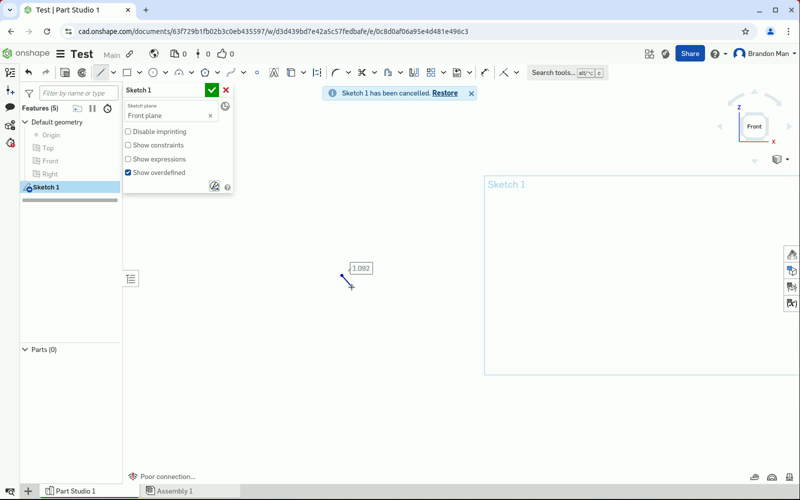
scroll(-6)
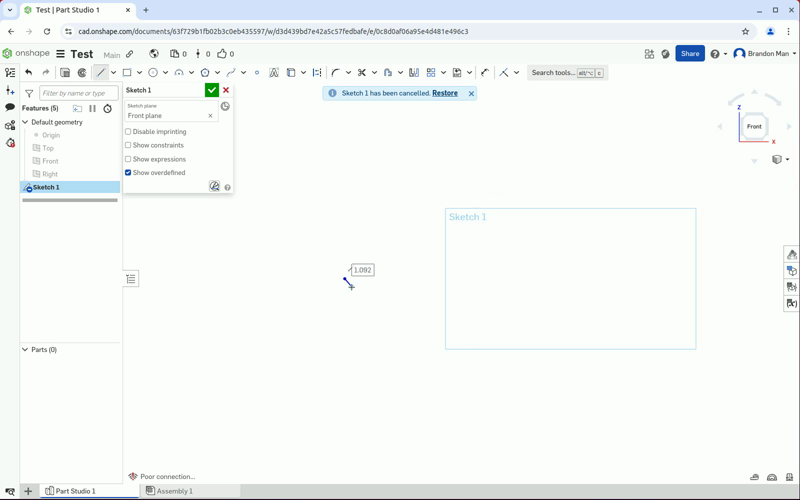
scroll(-6)
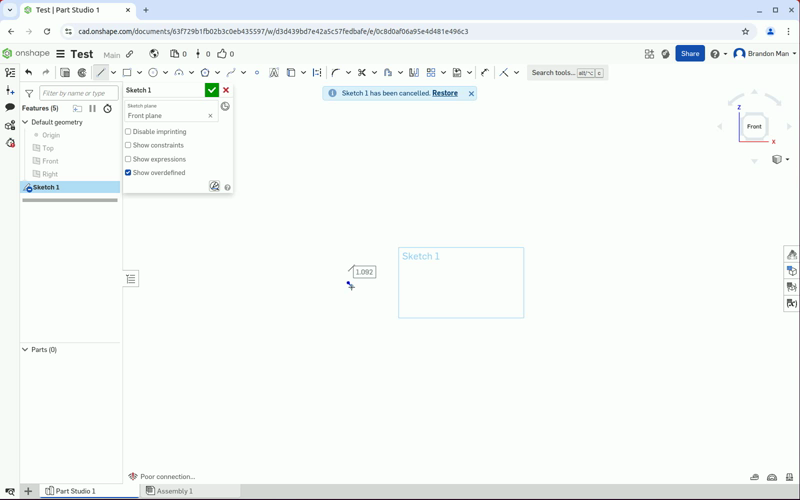
key_up(shift)
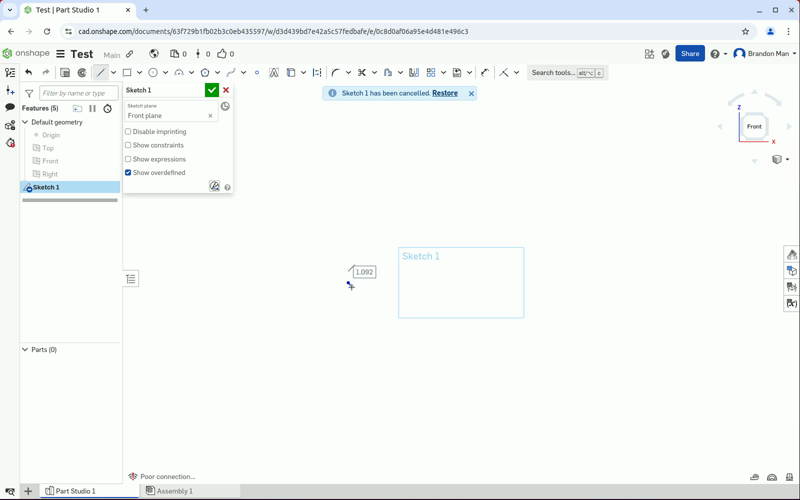
key(esc)
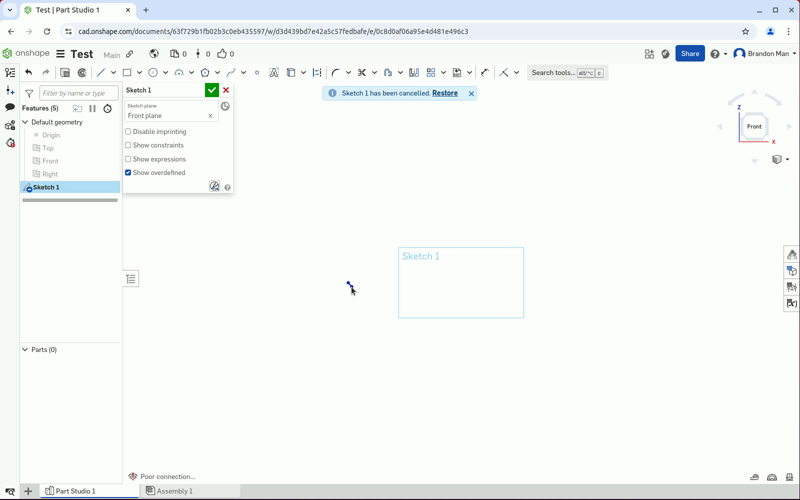
key(a)
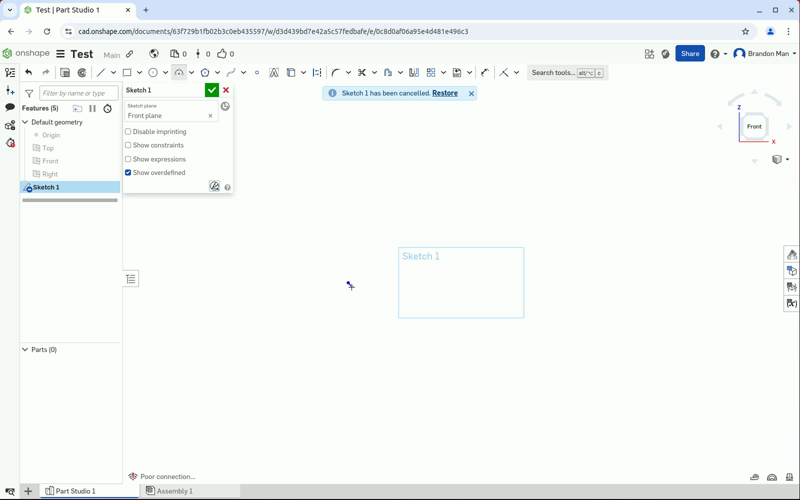
mouse_move(351, 286)
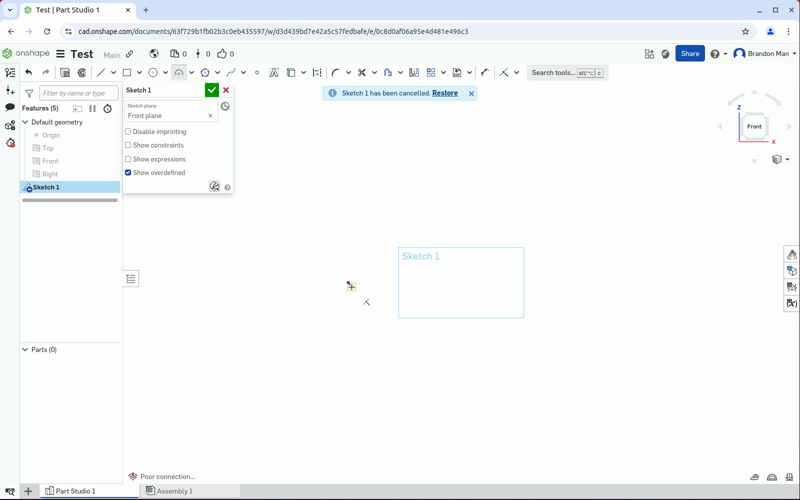
click(351, 286)
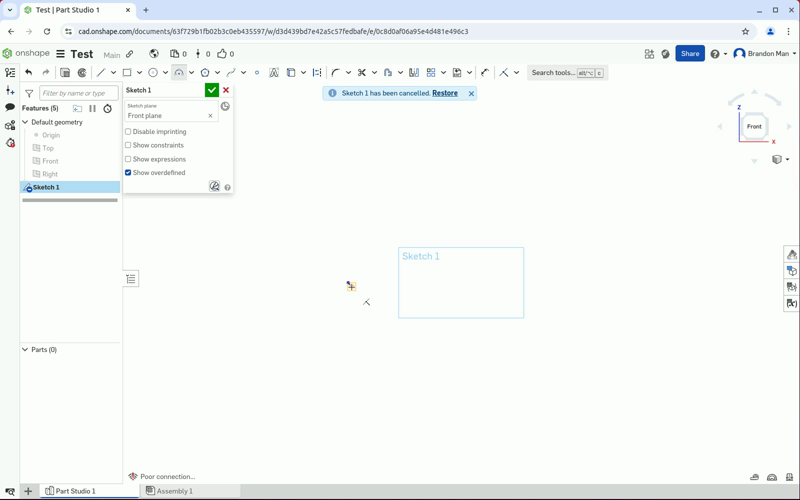
key_down(shift)
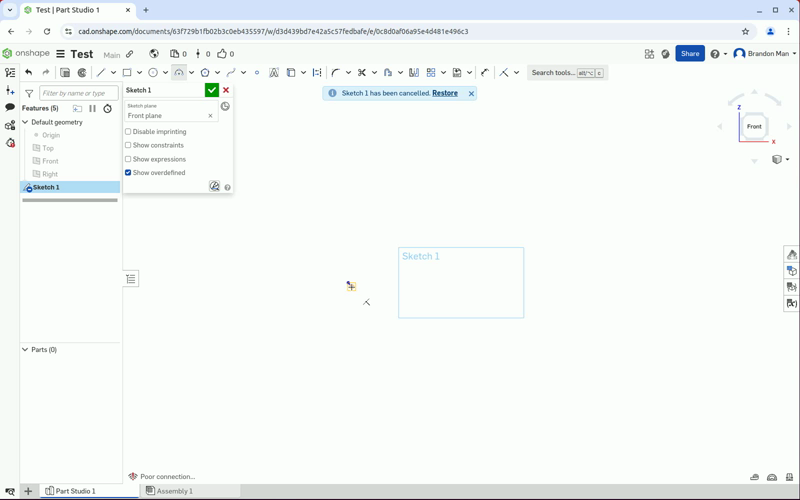
mouse_move(356, 291)
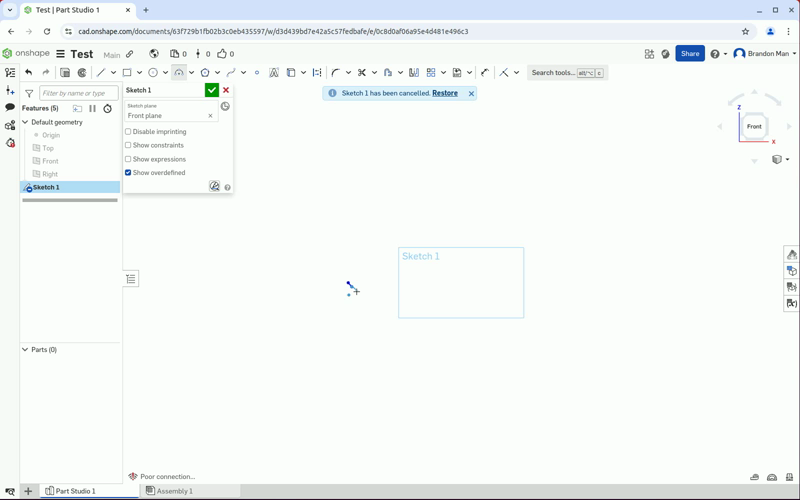
scroll(6)
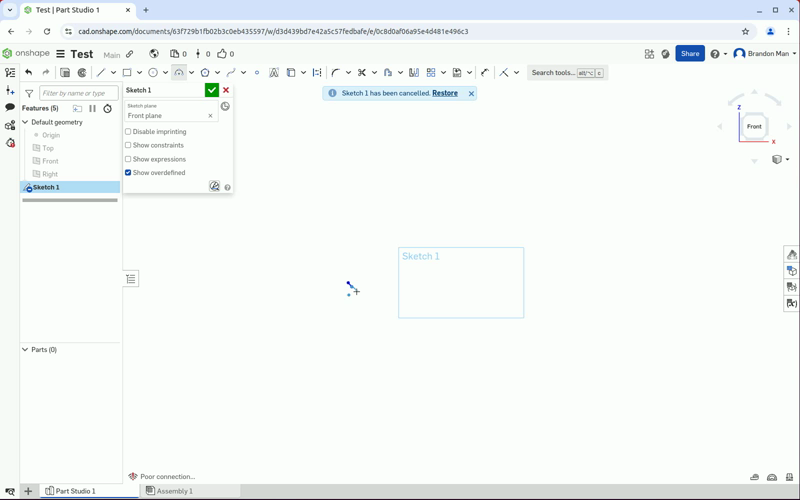
scroll(6)
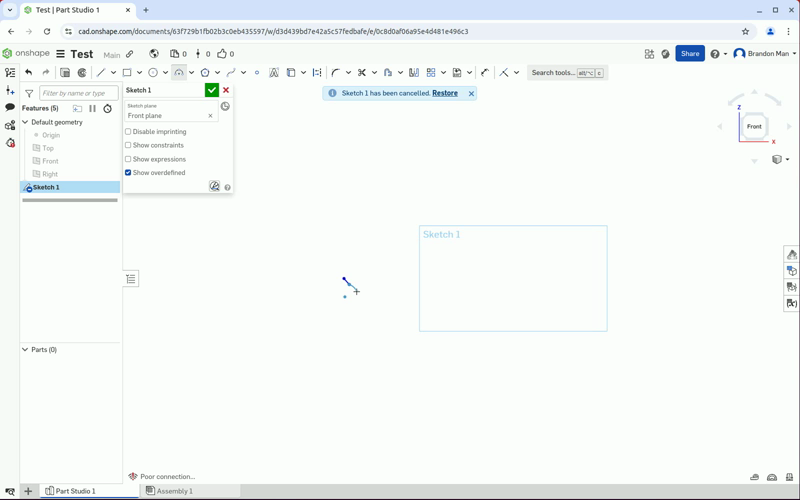
scroll(6)
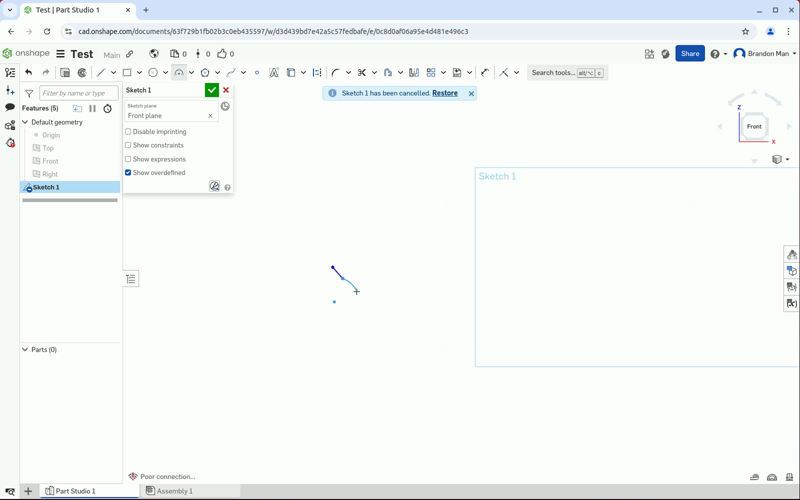
scroll(6)
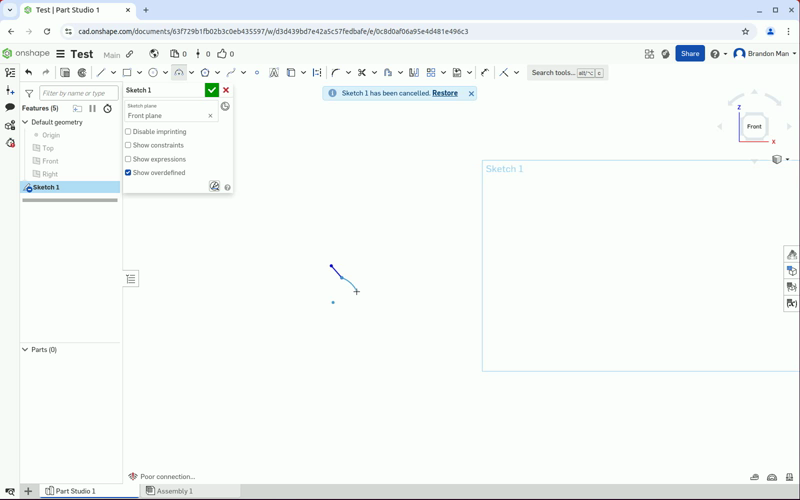
scroll(6)
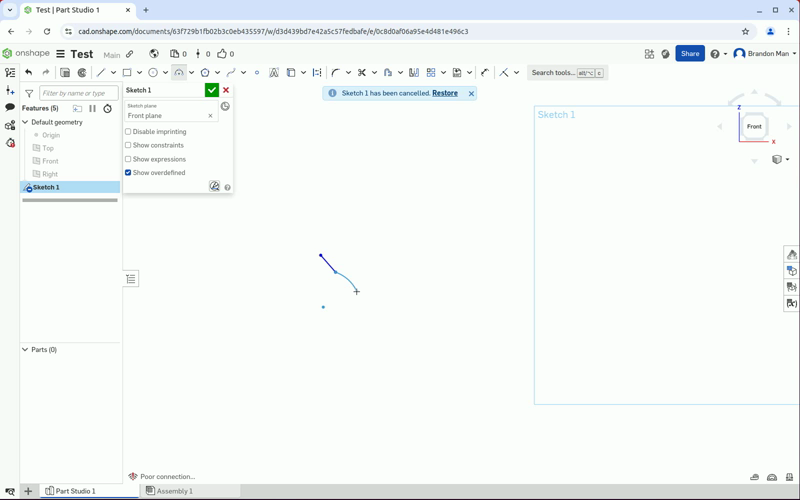
scroll(6)
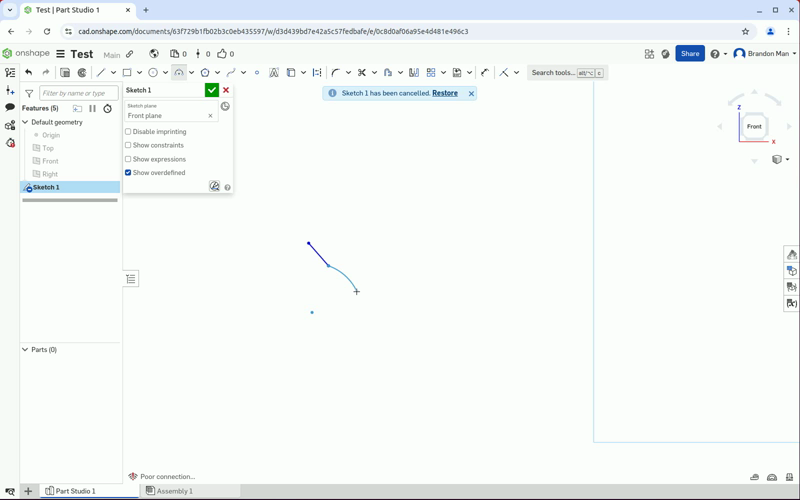
scroll(6)
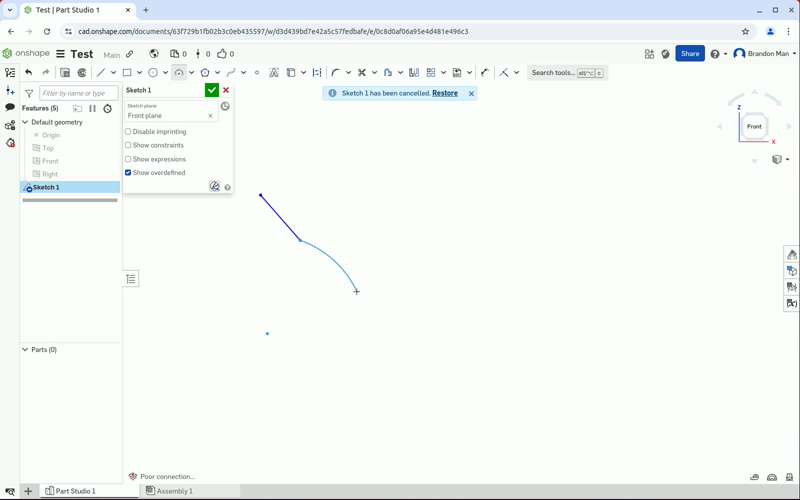
click(356, 291)
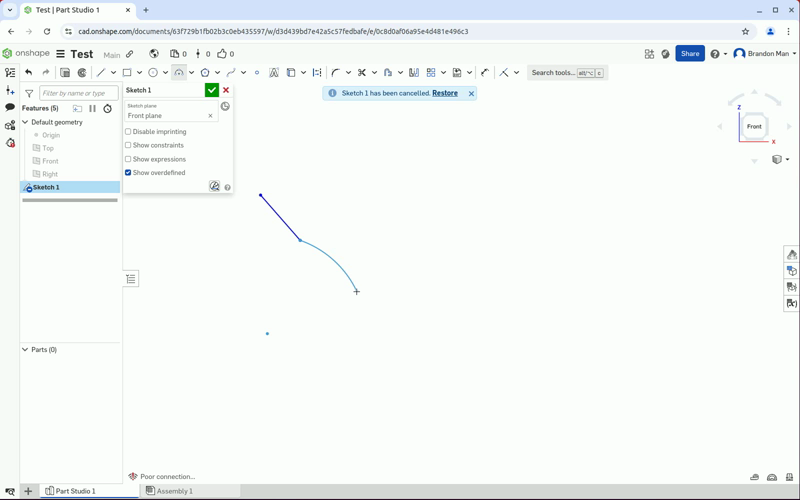
scroll(-6)
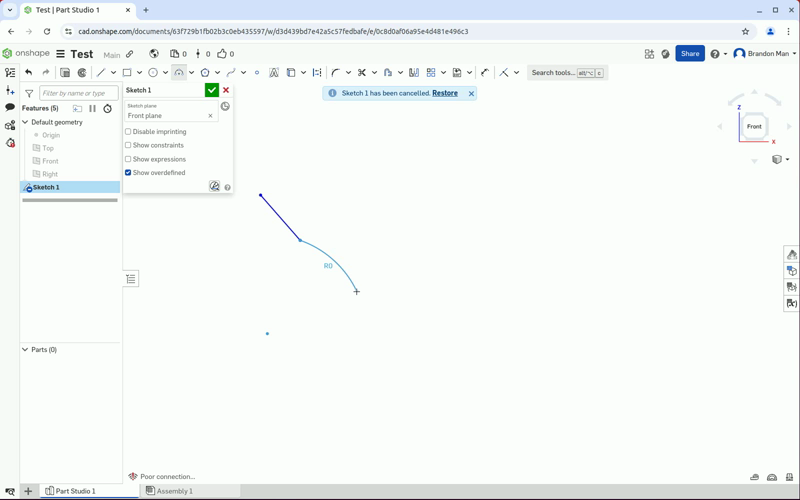
scroll(-6)
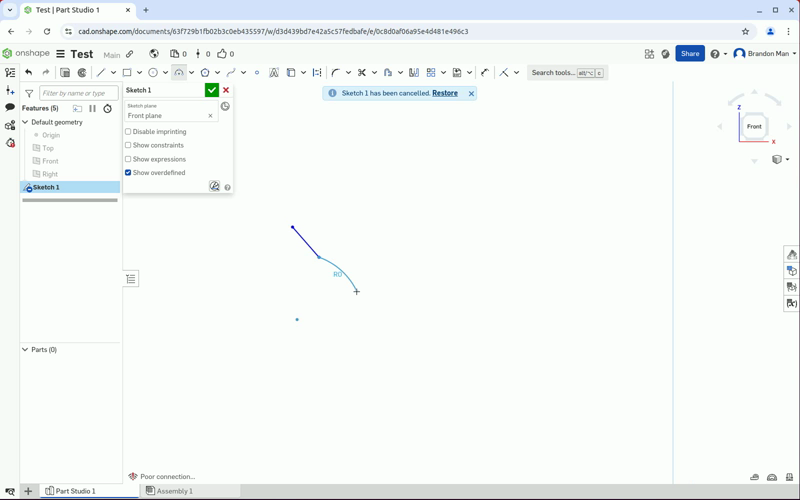
scroll(-6)
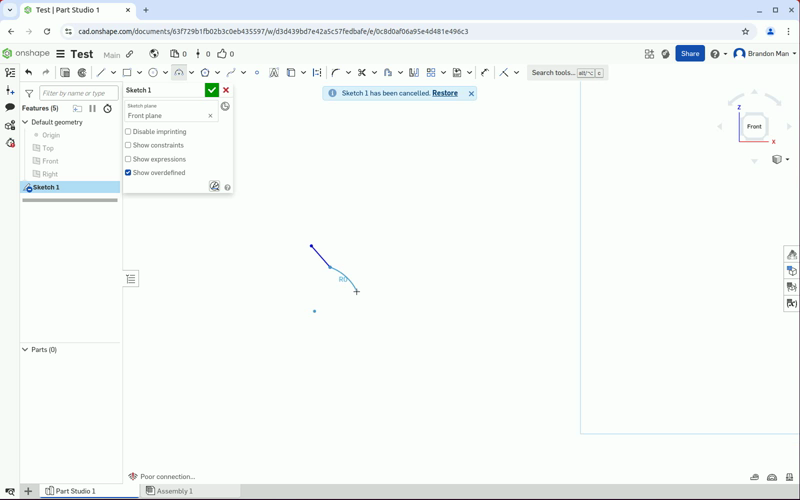
scroll(-6)
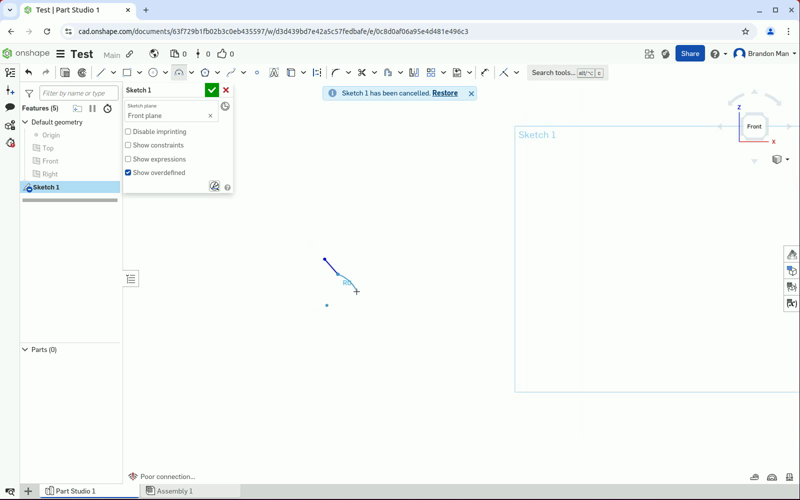
scroll(-6)
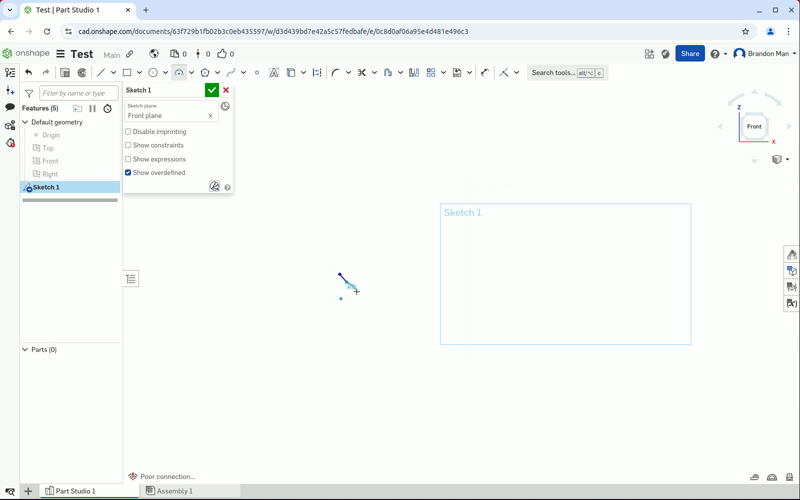
scroll(-6)
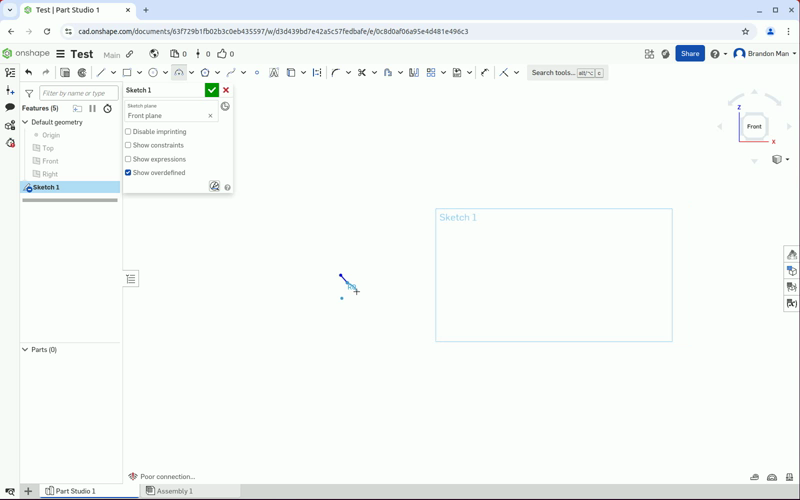
scroll(-6)
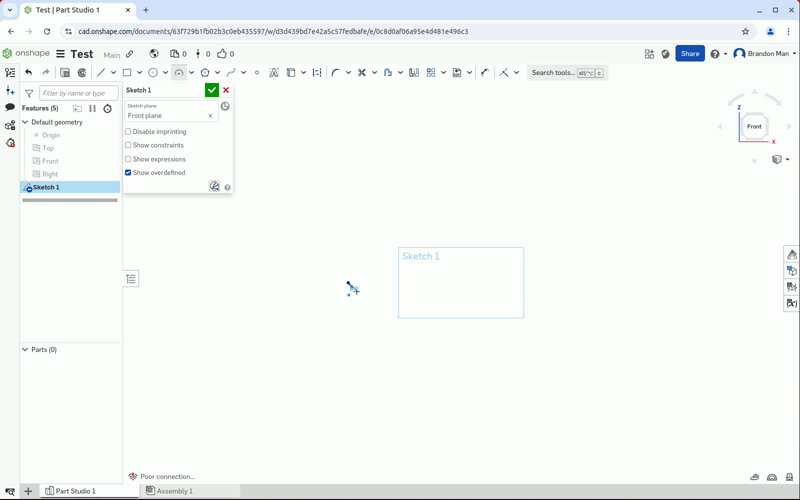
mouse_move(357, 285)
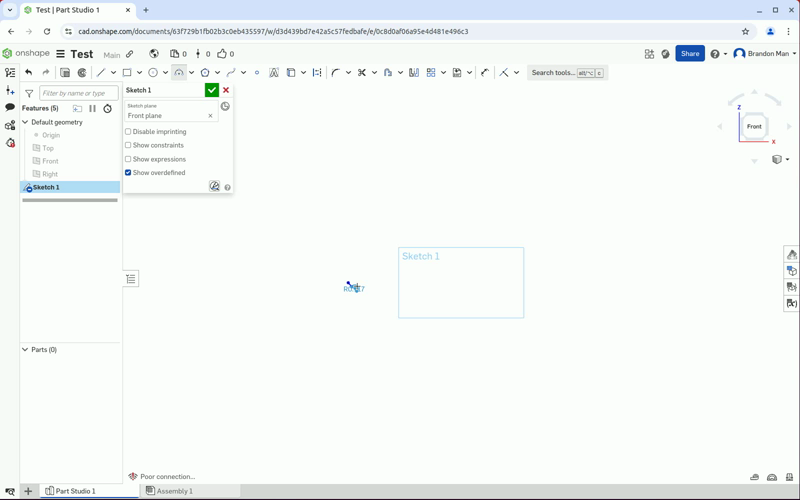
scroll(6)
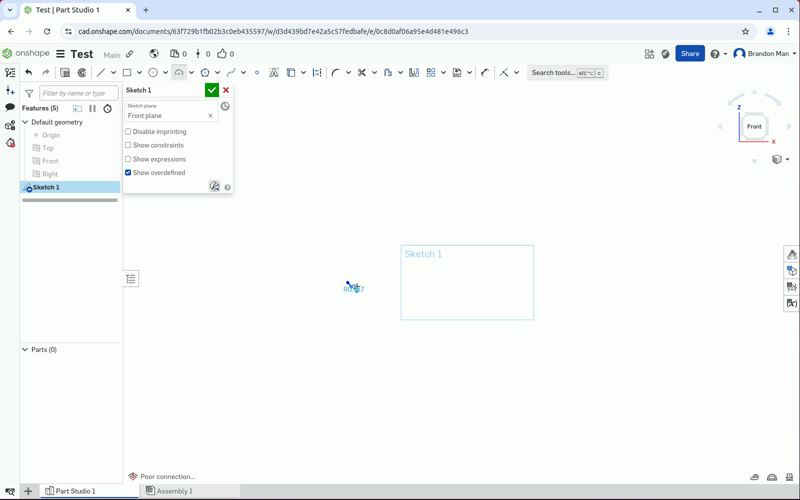
scroll(6)
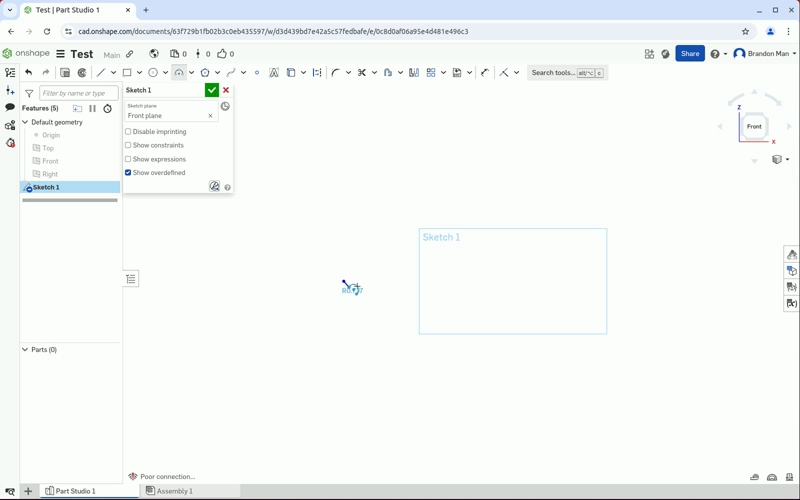
scroll(6)
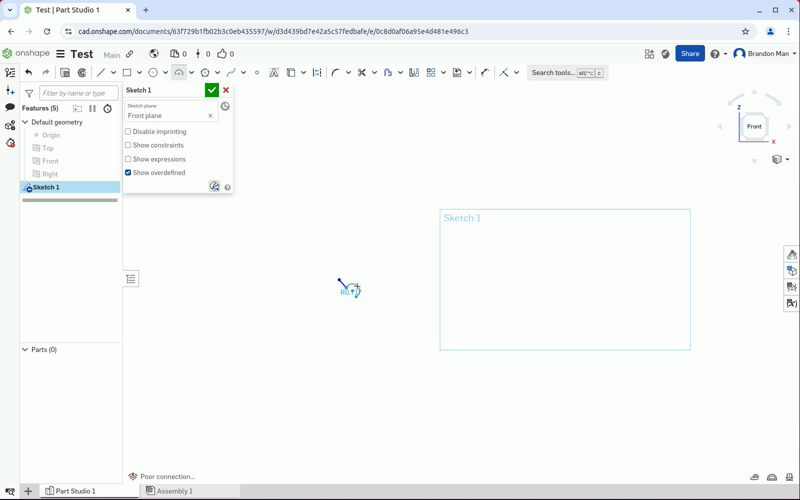
scroll(6)
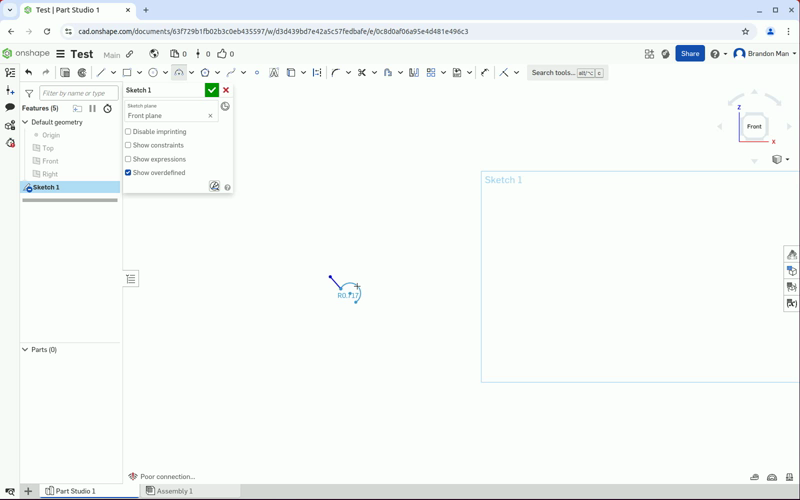
scroll(6)
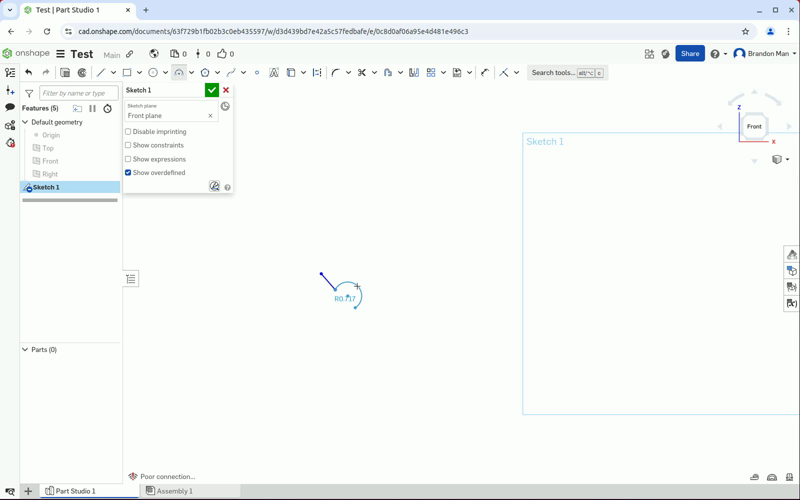
scroll(6)
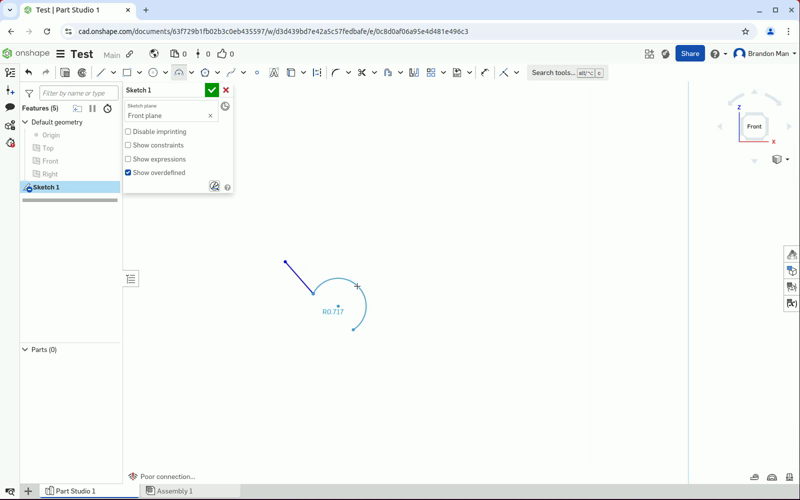
scroll(6)
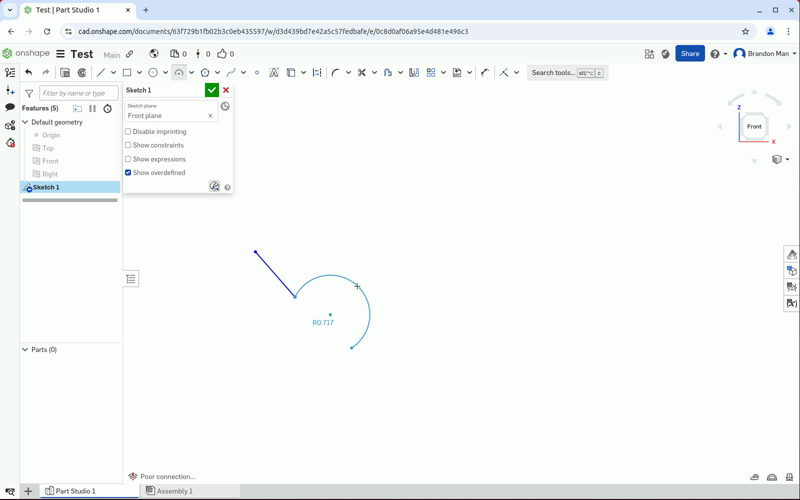
click(357, 285)
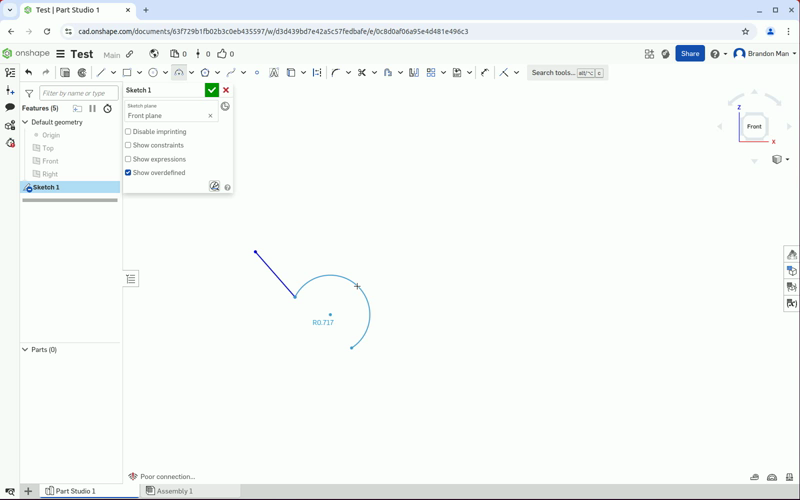
scroll(-6)
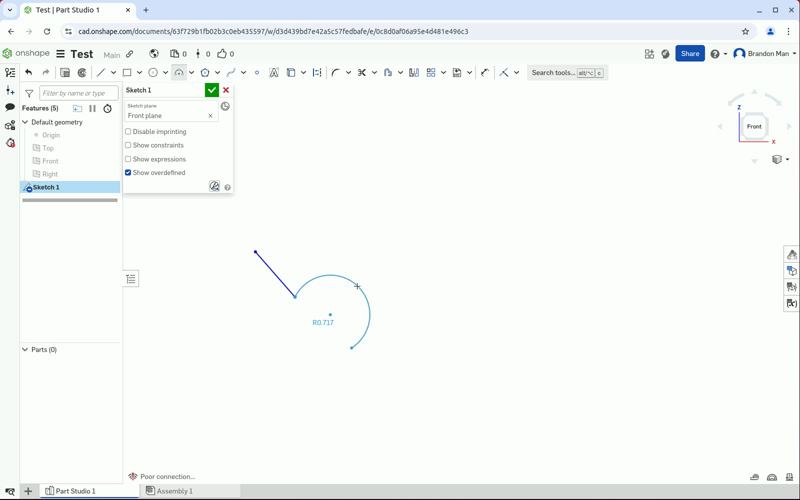
scroll(-6)
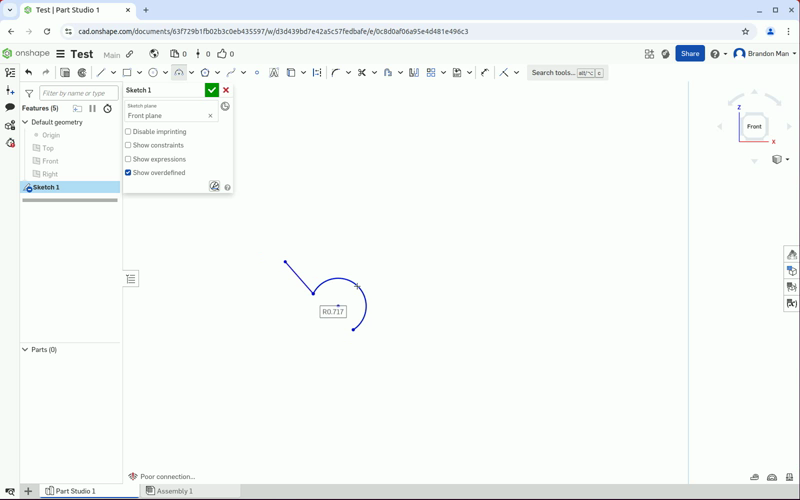
scroll(-6)
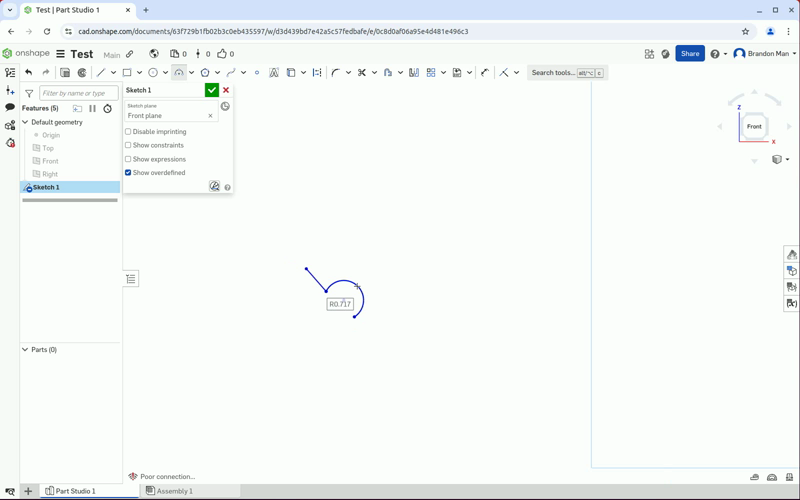
scroll(-6)
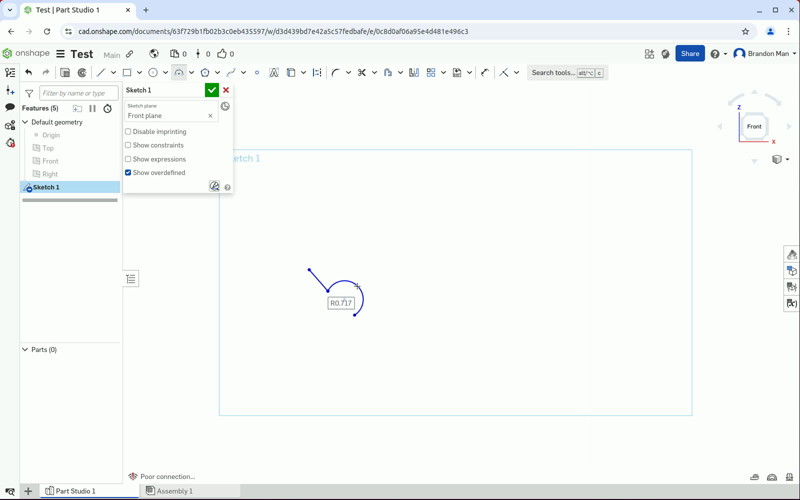
scroll(-6)
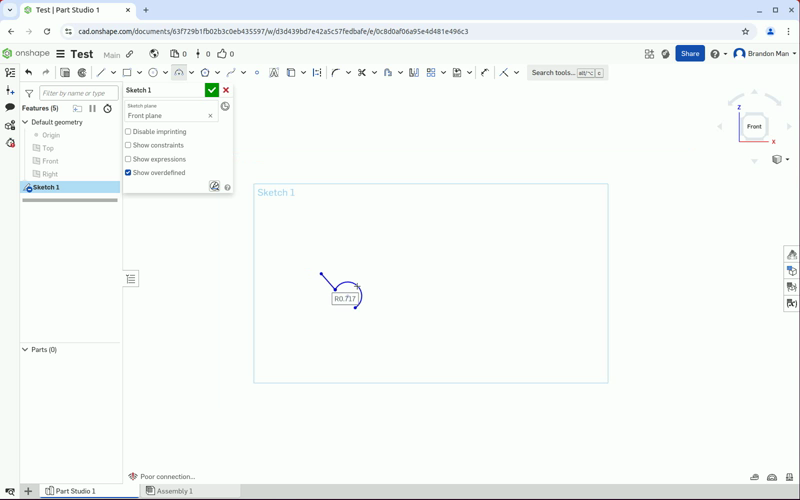
scroll(-6)
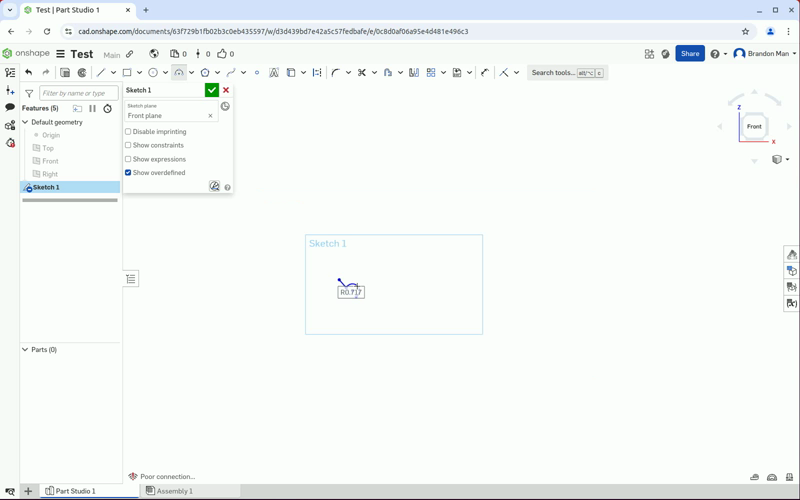
scroll(-6)
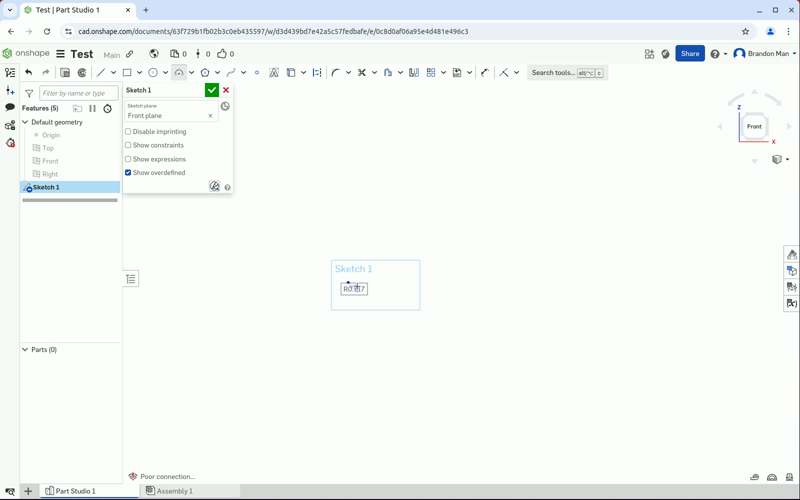
key_up(shift)
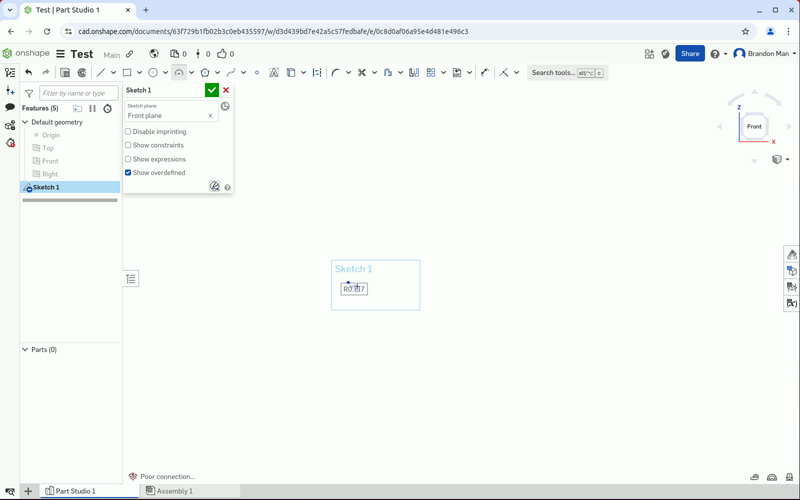
key(esc)
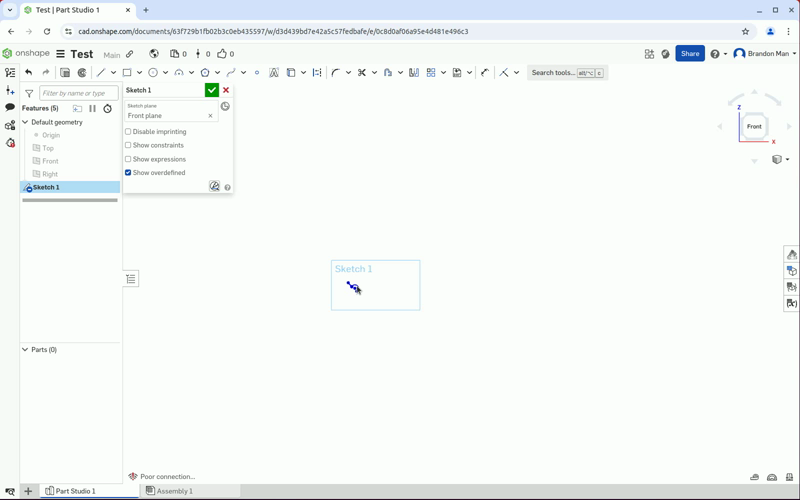
key(l)
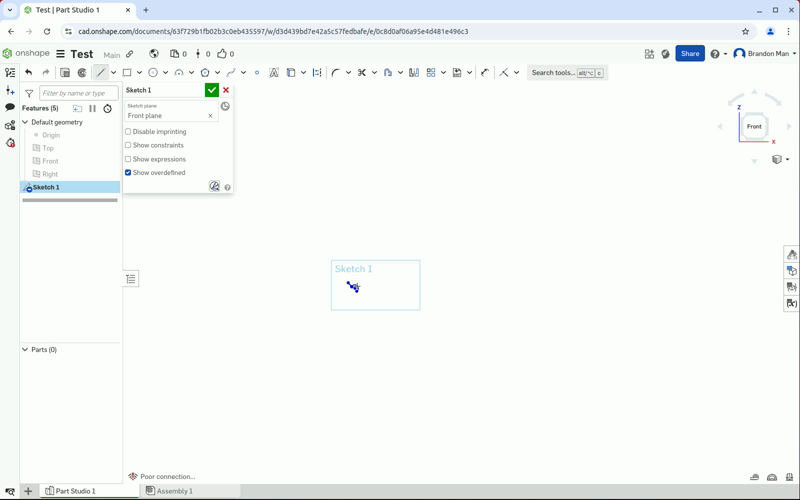
mouse_move(356, 291)
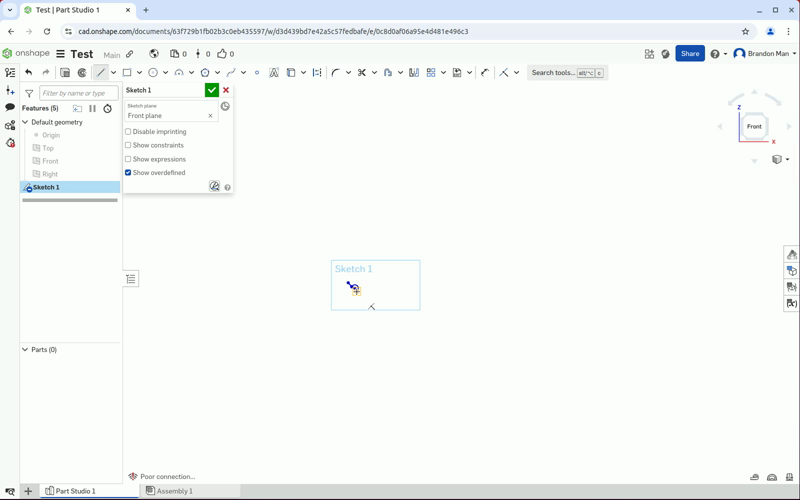
scroll(6)
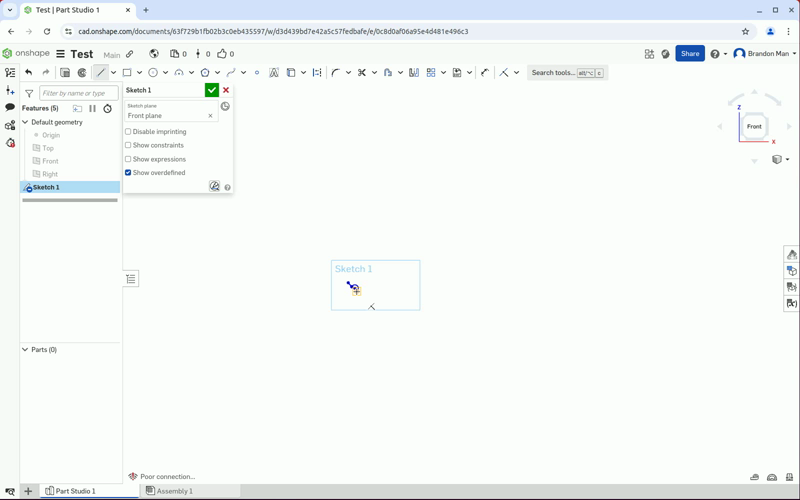
scroll(6)
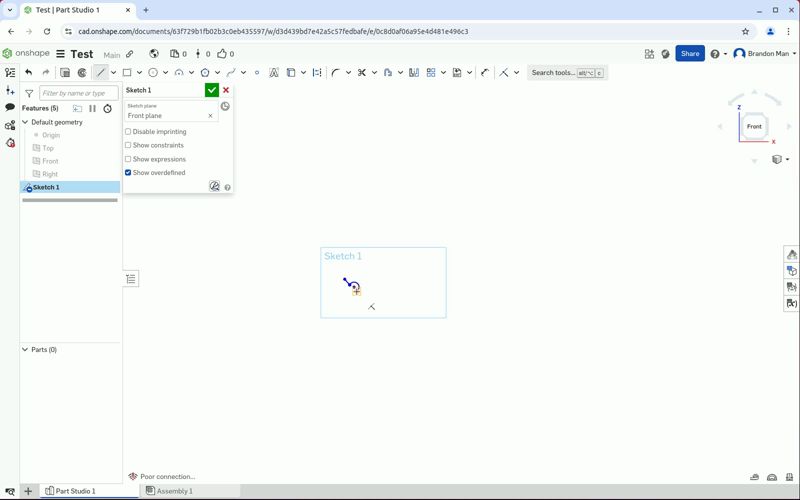
scroll(6)
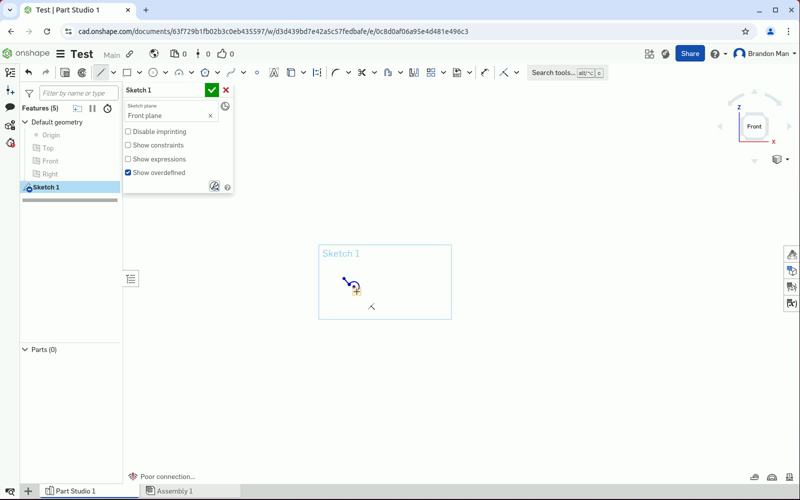
scroll(6)
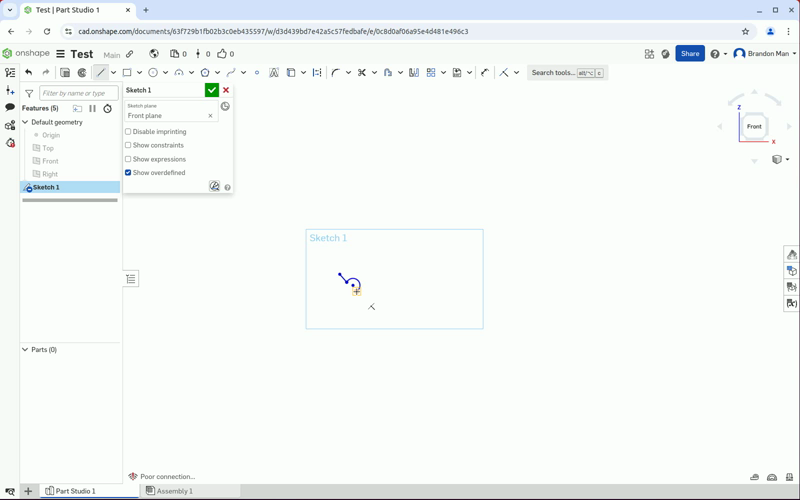
scroll(6)
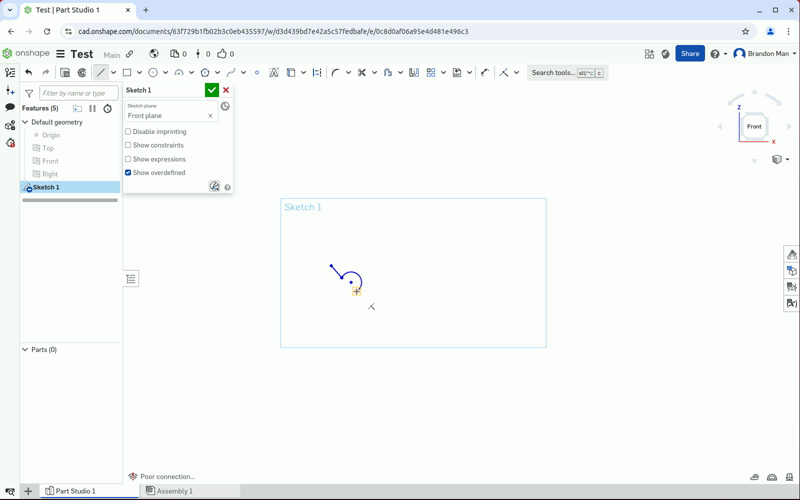
scroll(6)
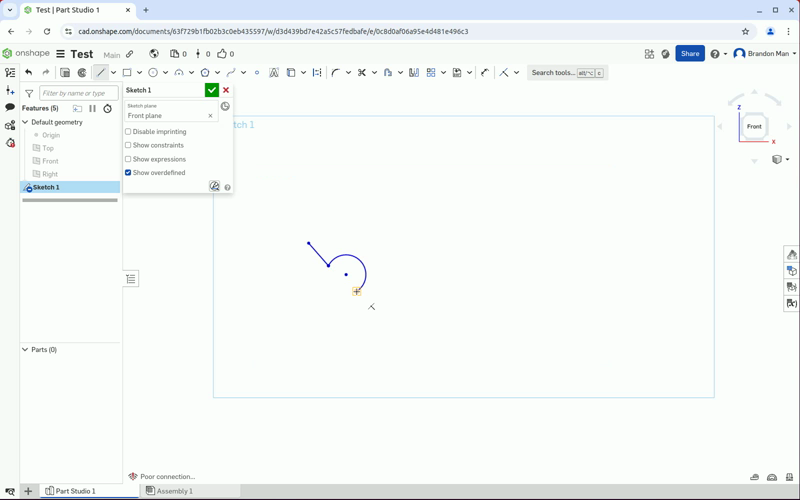
scroll(6)
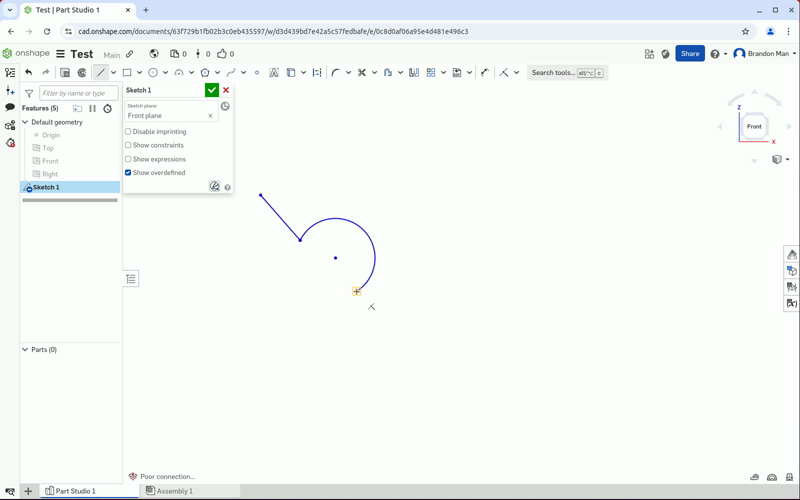
click(356, 291)
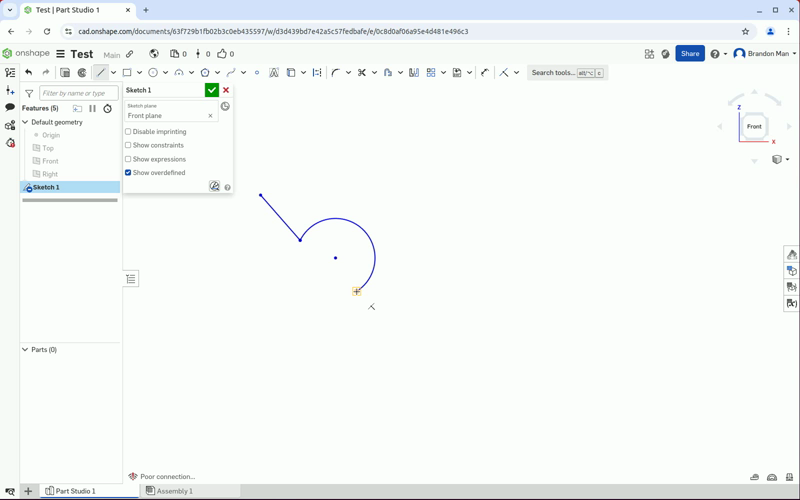
scroll(-6)
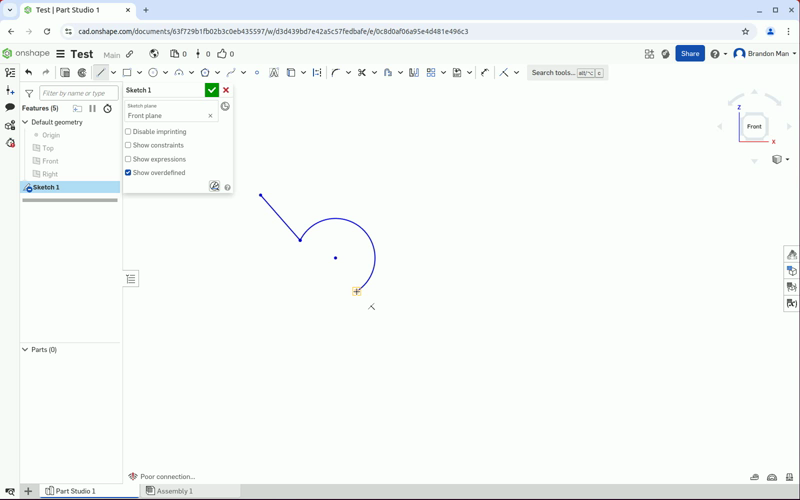
scroll(-6)
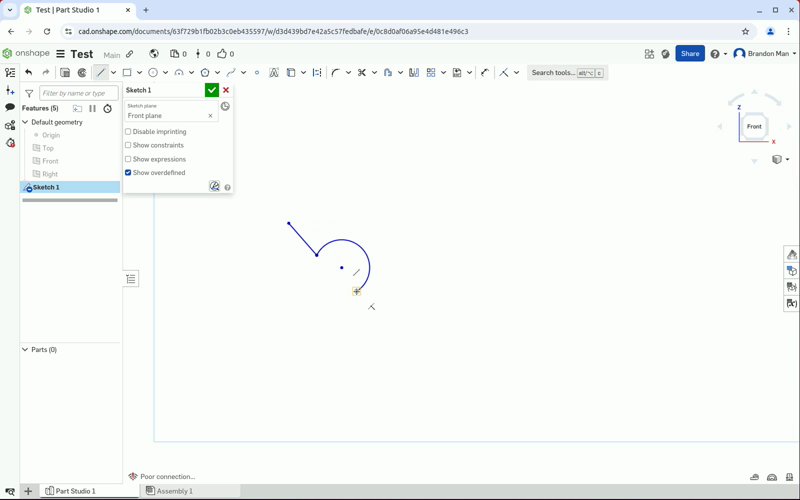
scroll(-6)
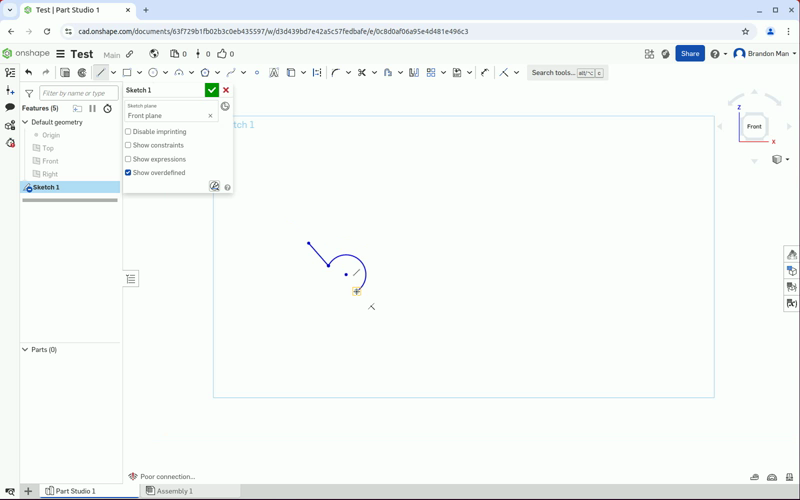
scroll(-6)
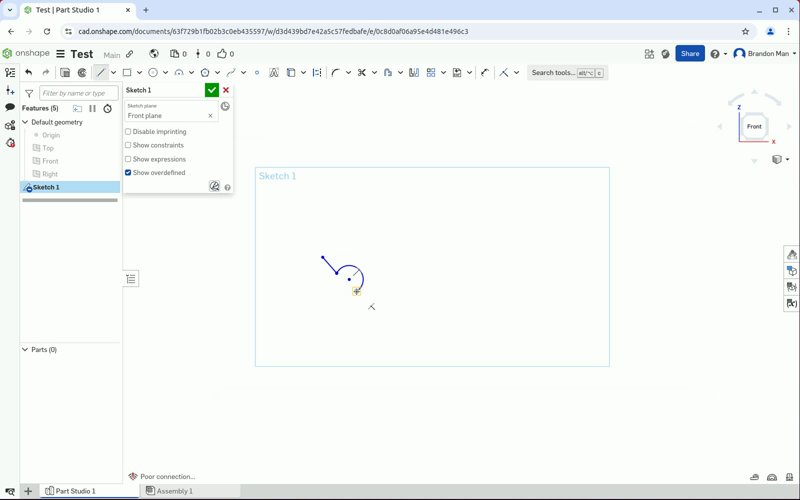
scroll(-6)
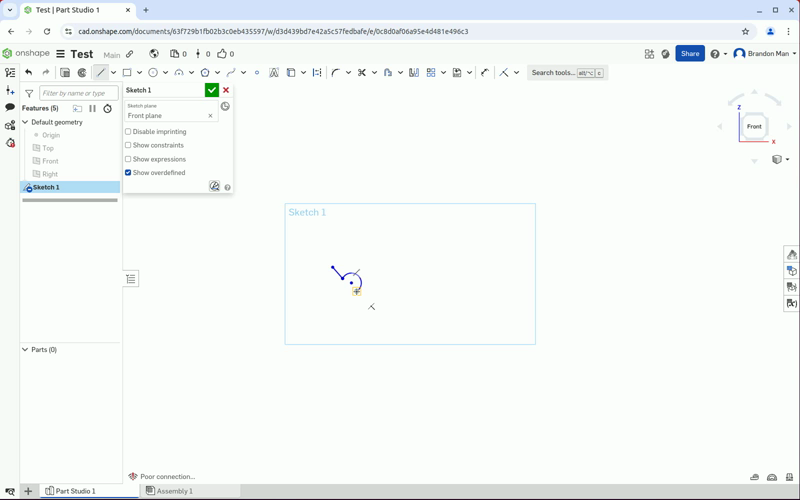
scroll(-6)
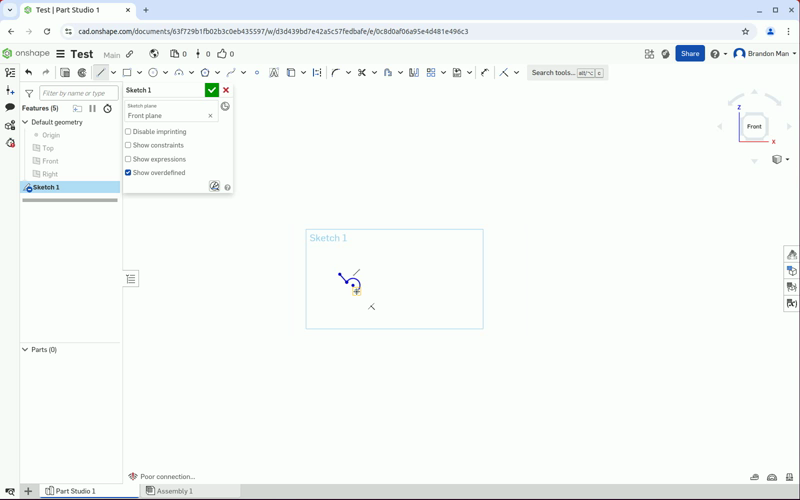
scroll(-6)
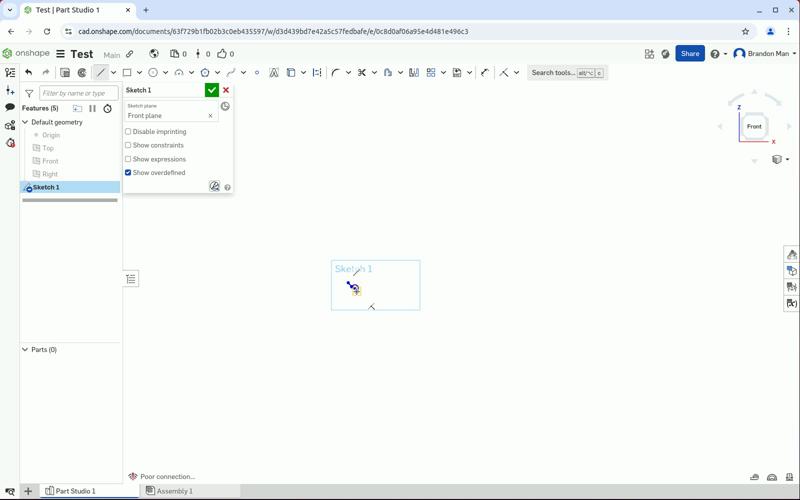
key_down(shift)
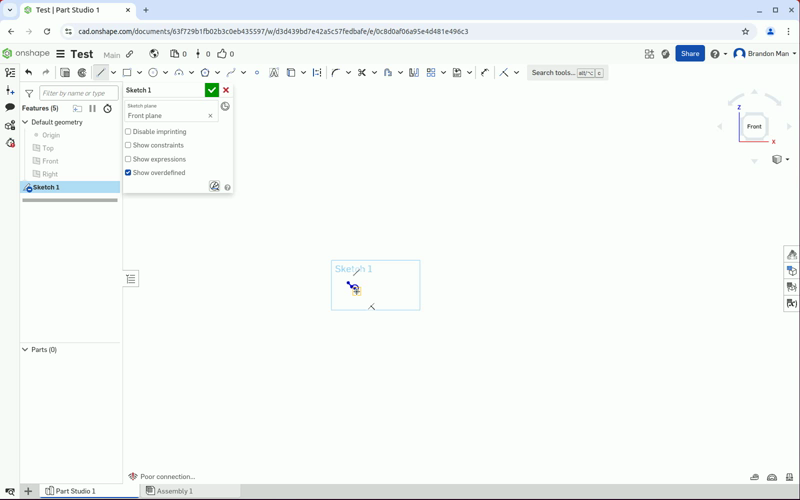
mouse_move(386, 291)
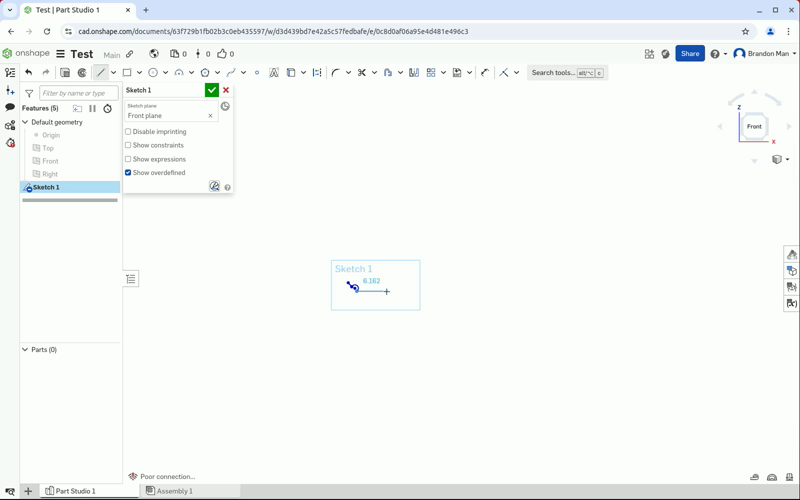
mouse_move(359, 294)
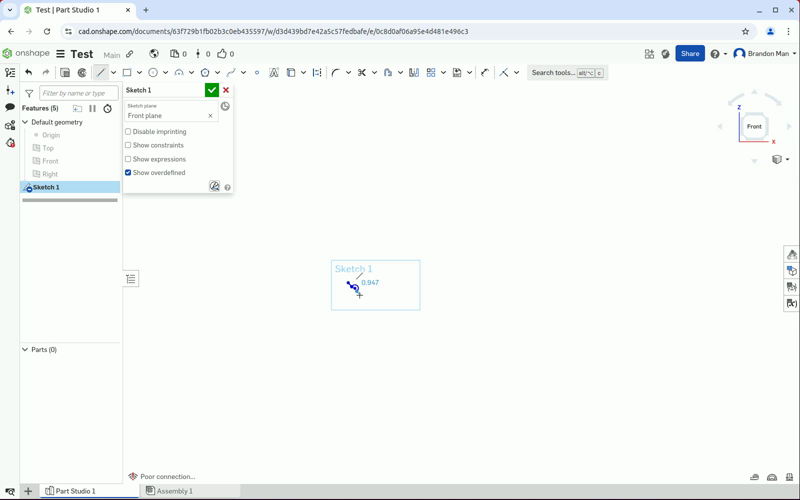
scroll(6)
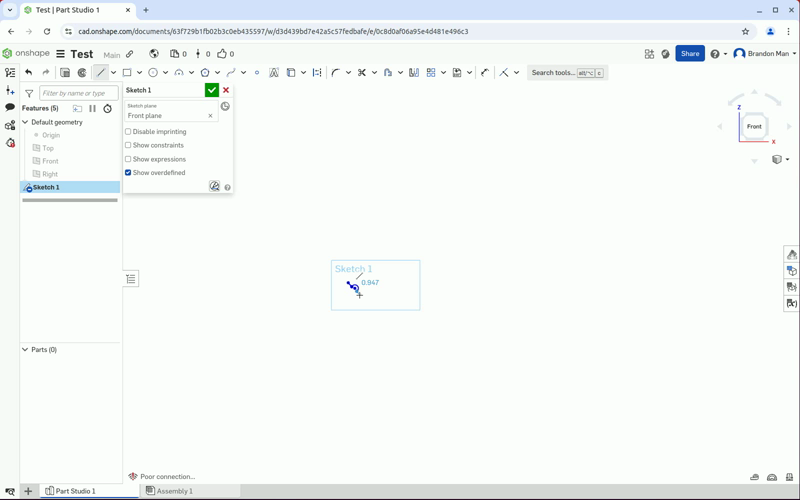
scroll(6)
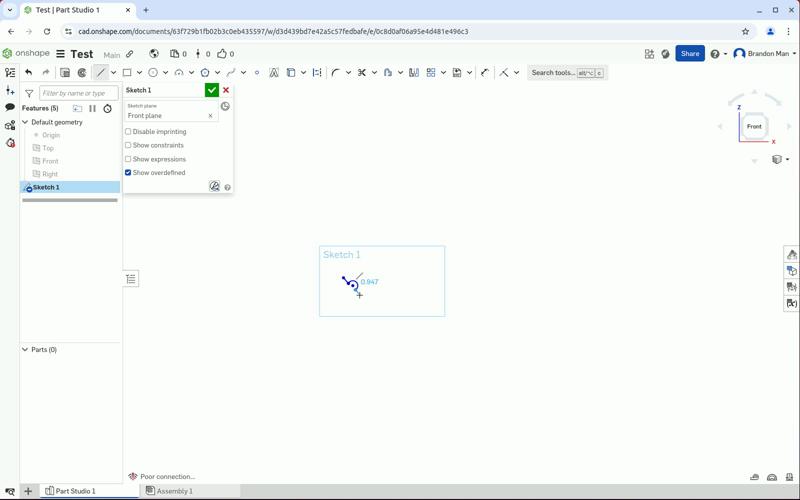
scroll(6)
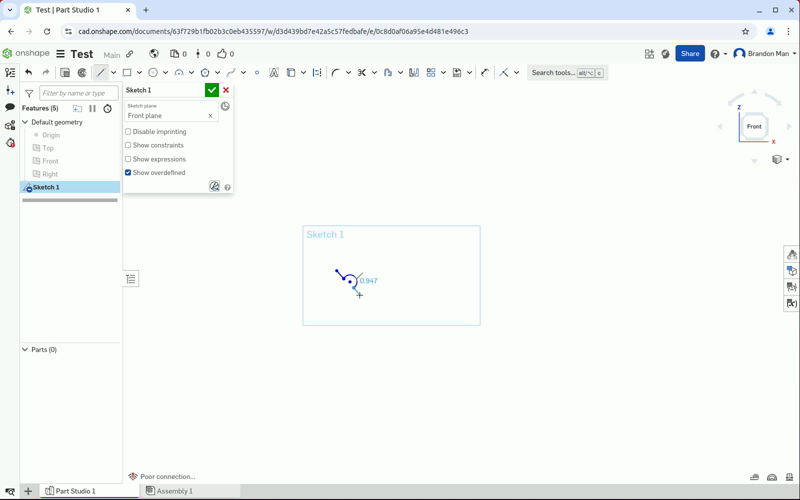
scroll(6)
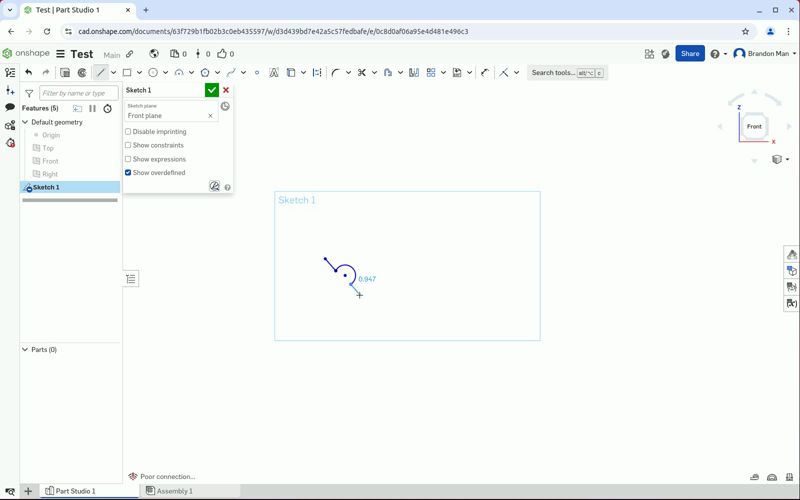
scroll(6)
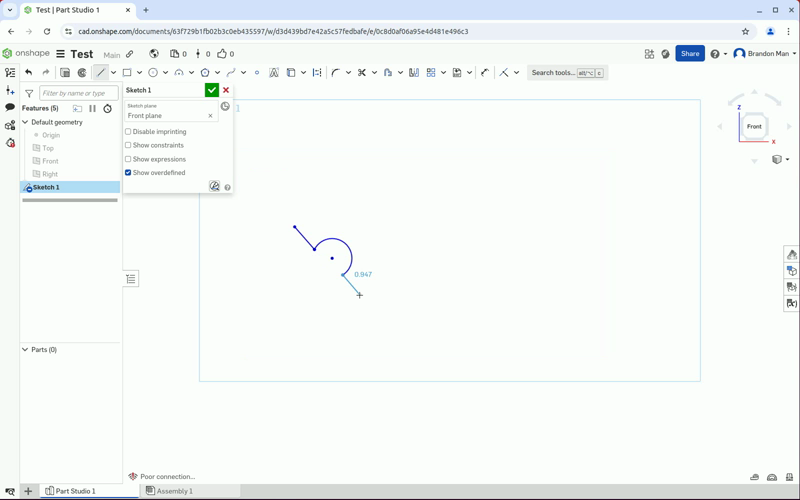
scroll(6)
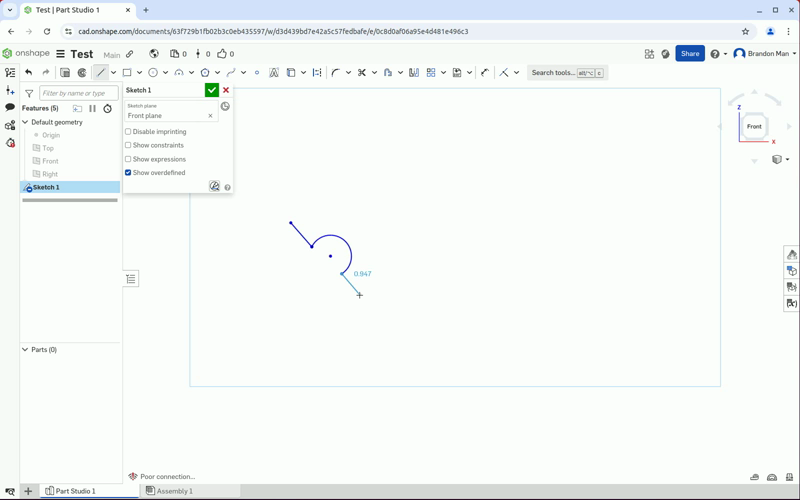
scroll(6)
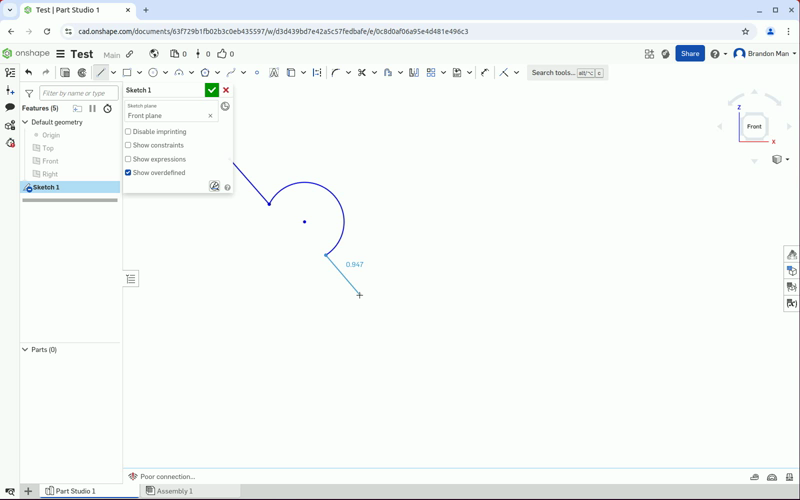
click(359, 294)
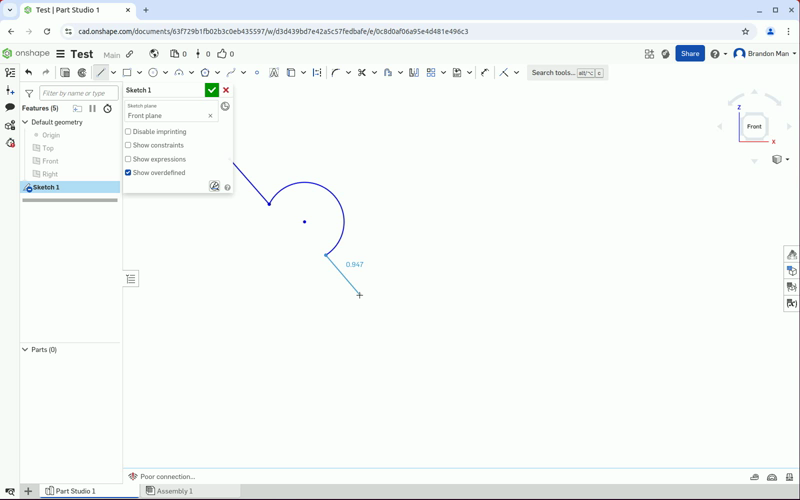
scroll(-6)
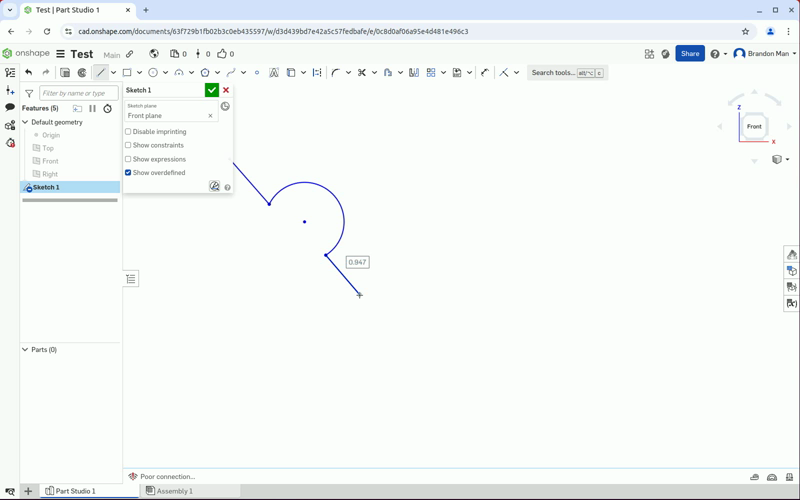
scroll(-6)
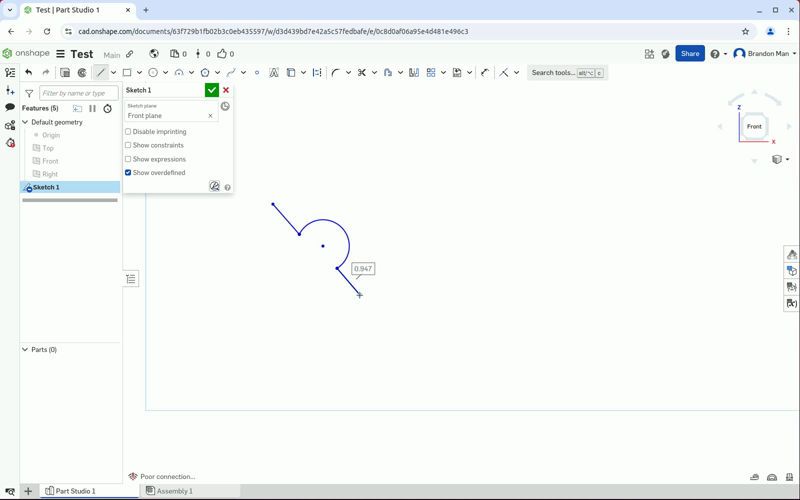
scroll(-6)
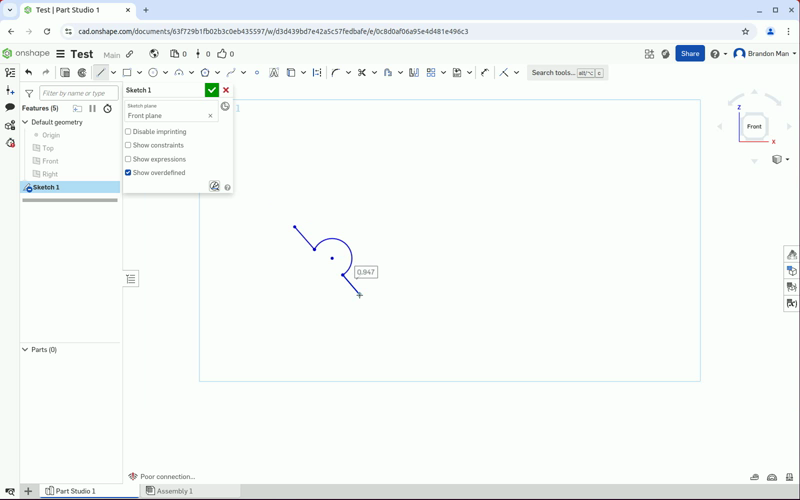
scroll(-6)
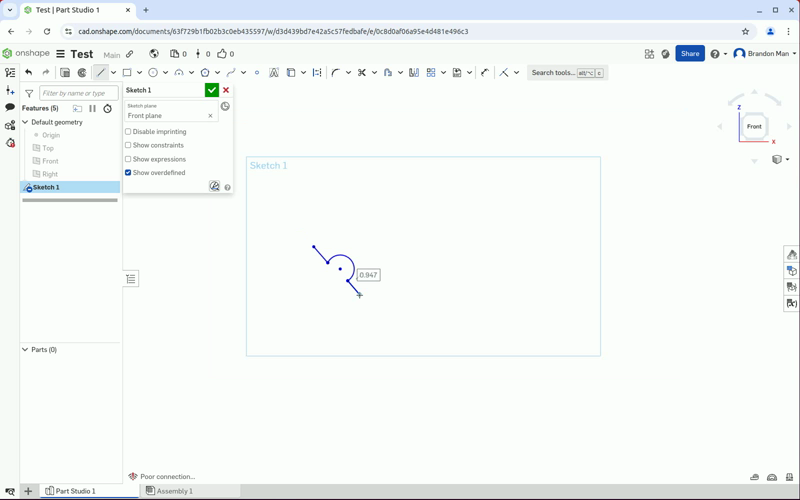
scroll(-6)
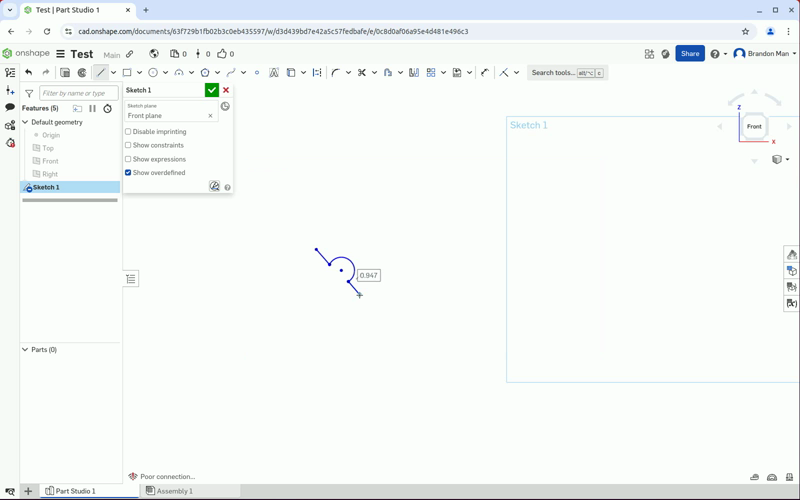
scroll(-6)
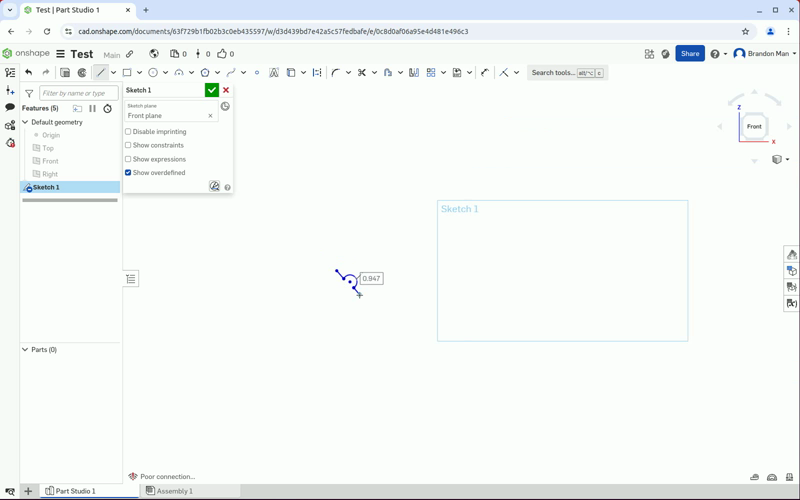
scroll(-6)
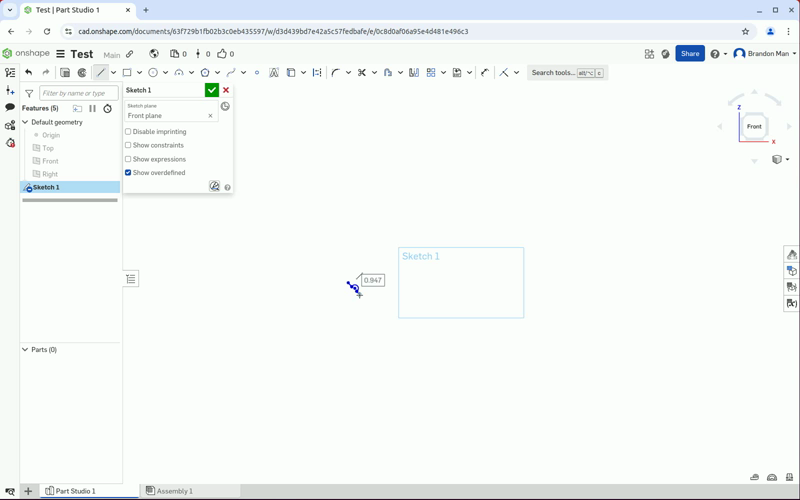
key_up(shift)
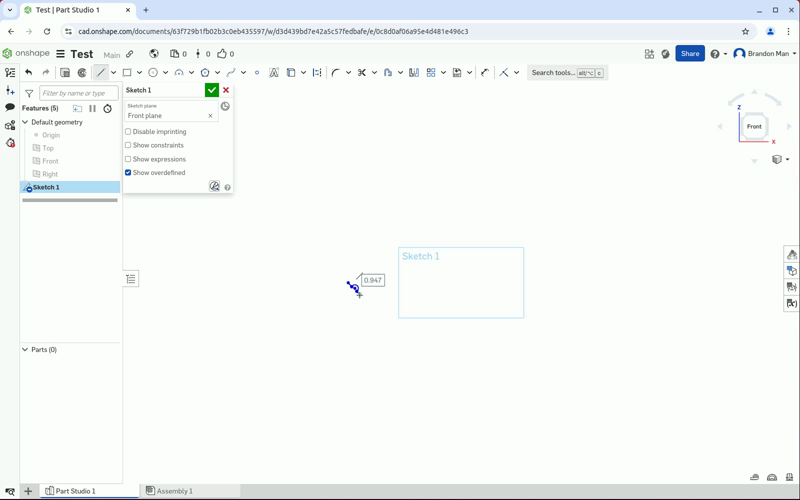
key_down(shift)
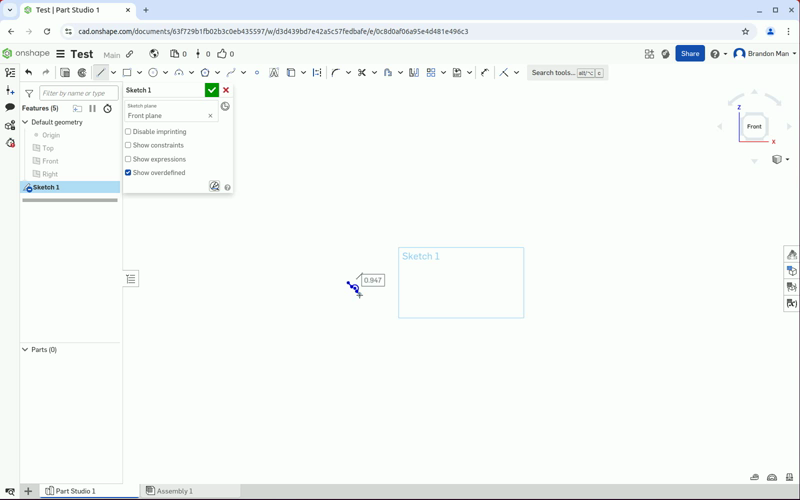
mouse_move(448, 294)
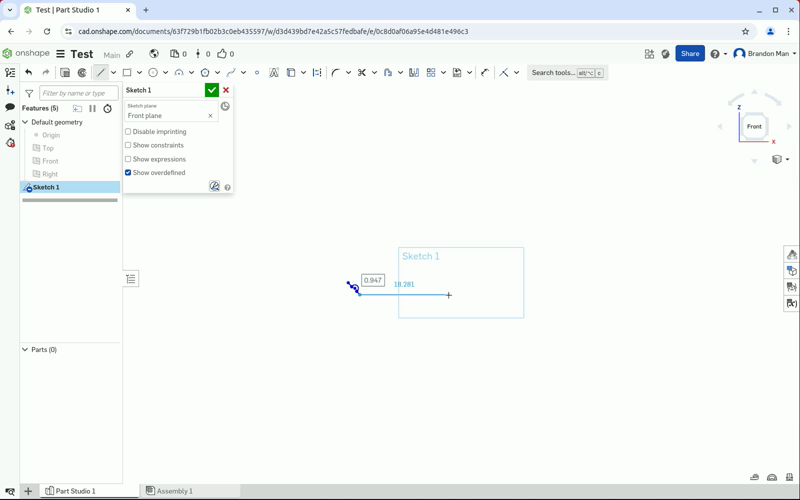
click(448, 294)
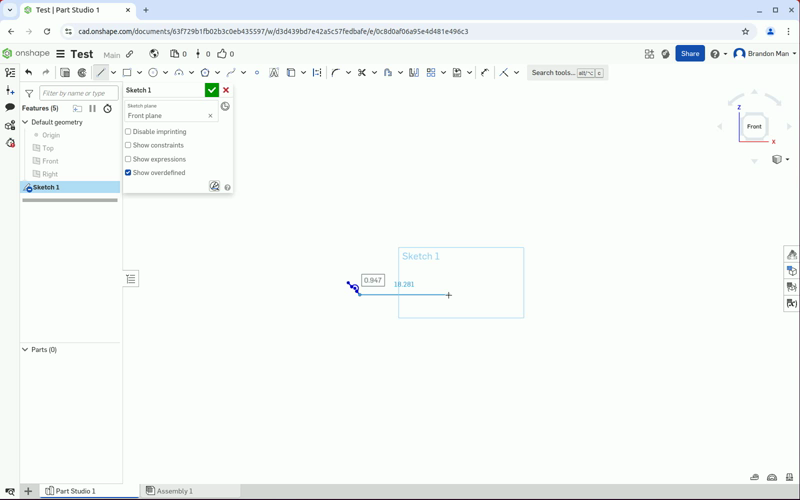
key_up(shift)
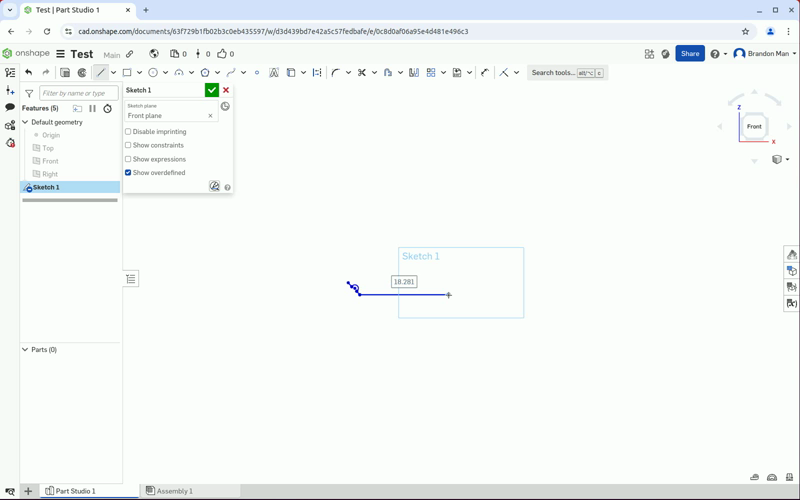
key_down(shift)
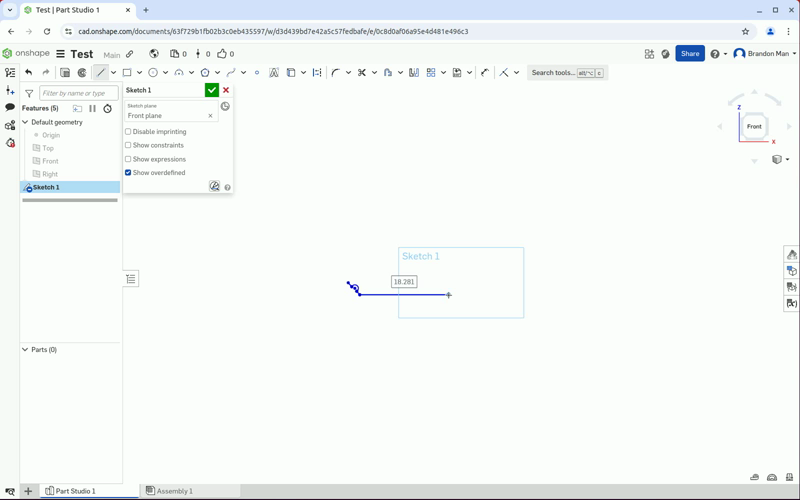
mouse_move(478, 294)
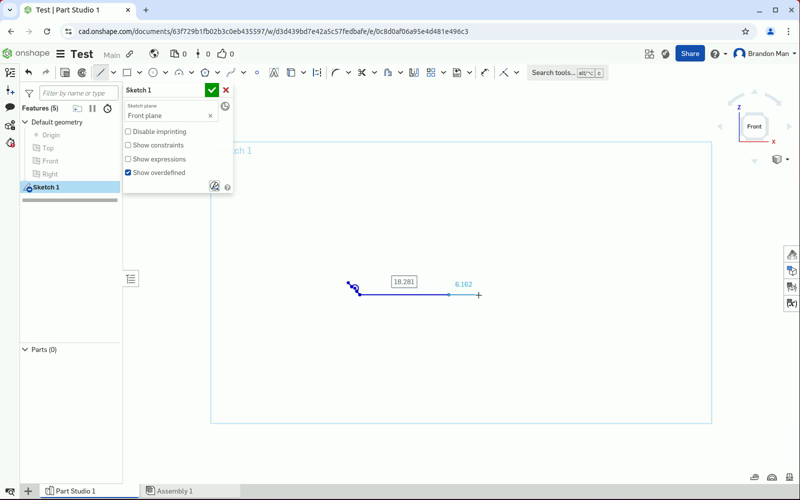
mouse_move(452, 291)
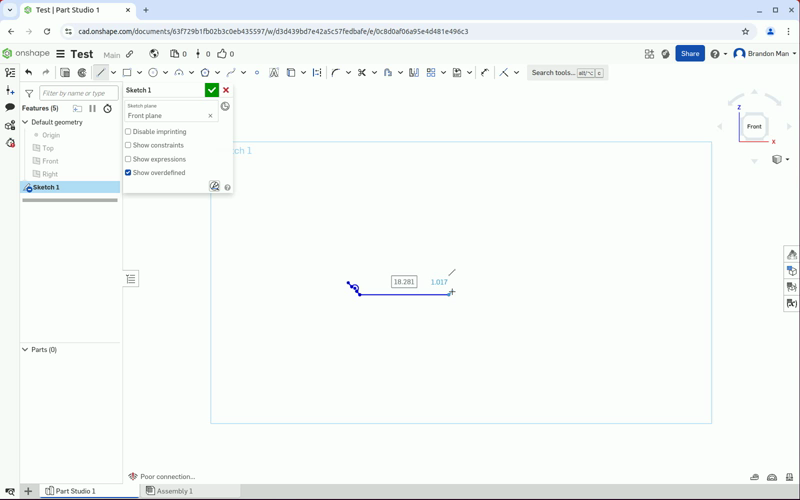
scroll(6)
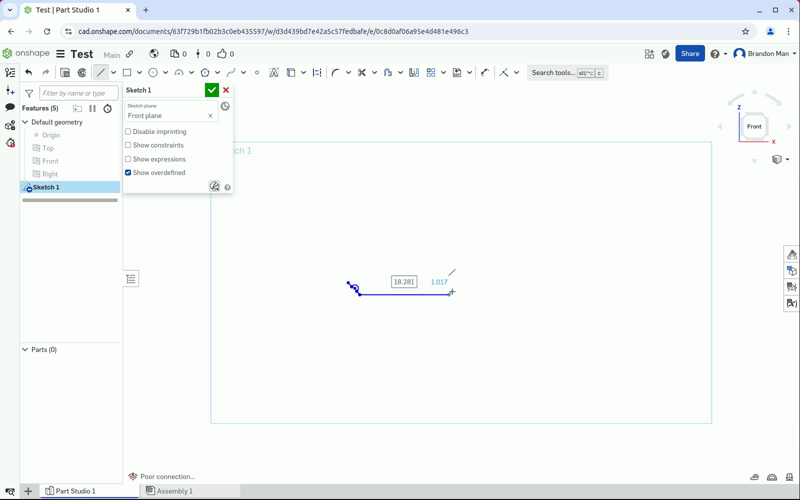
scroll(6)
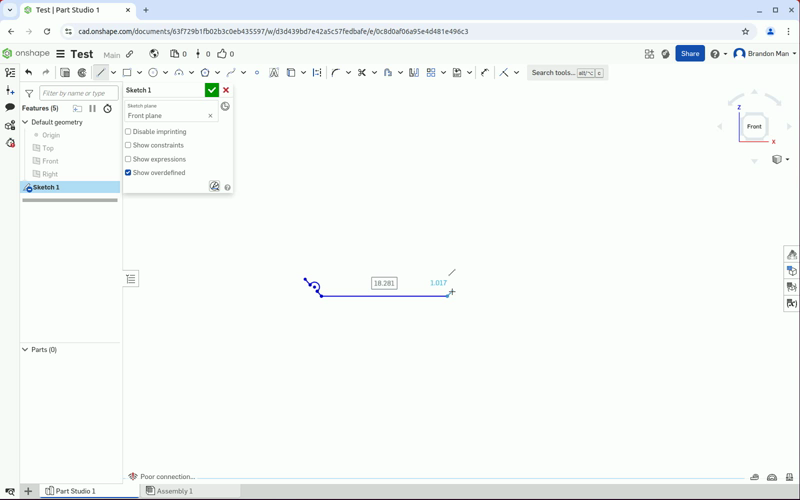
scroll(6)
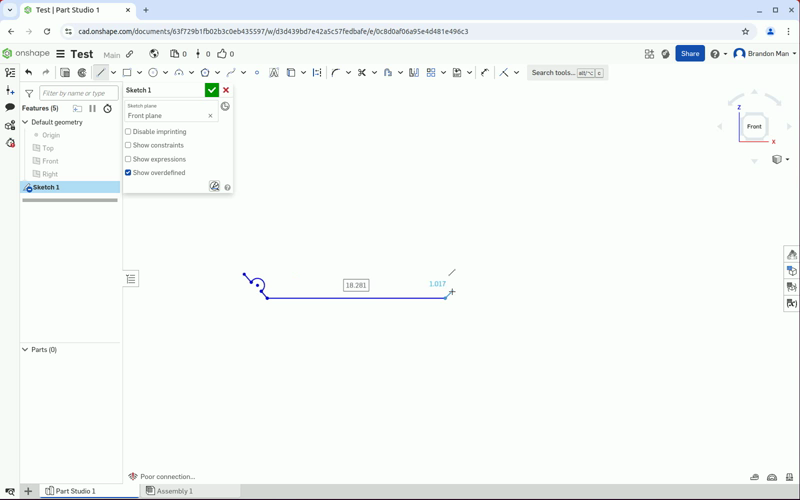
scroll(6)
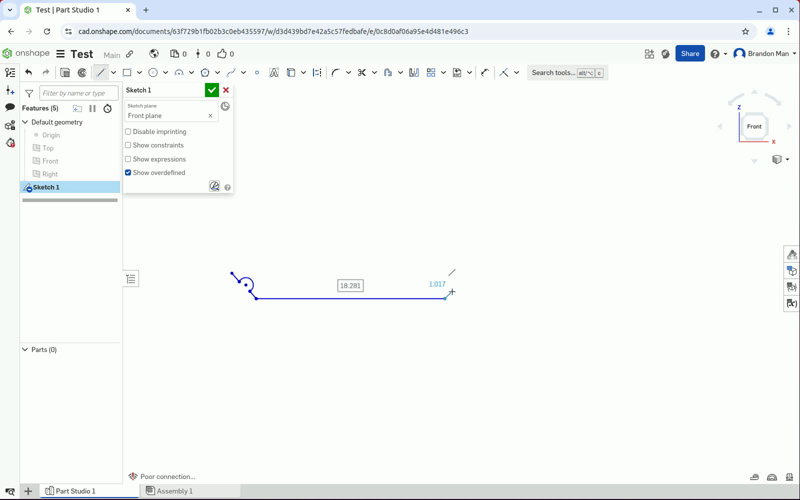
scroll(6)
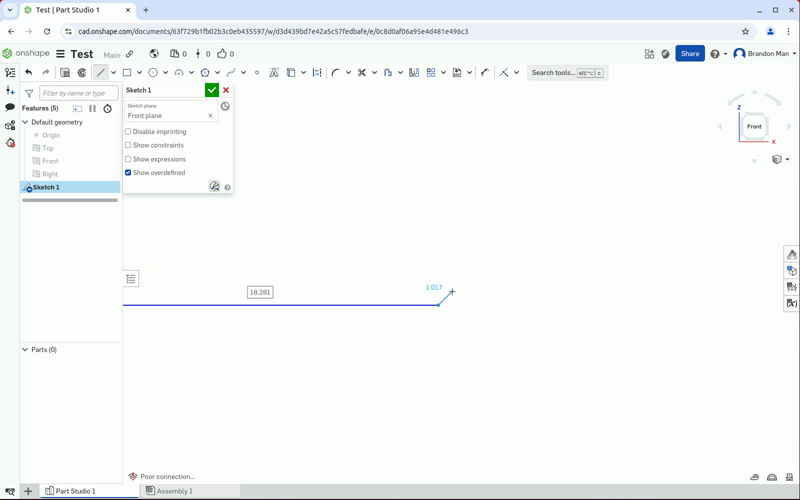
scroll(6)
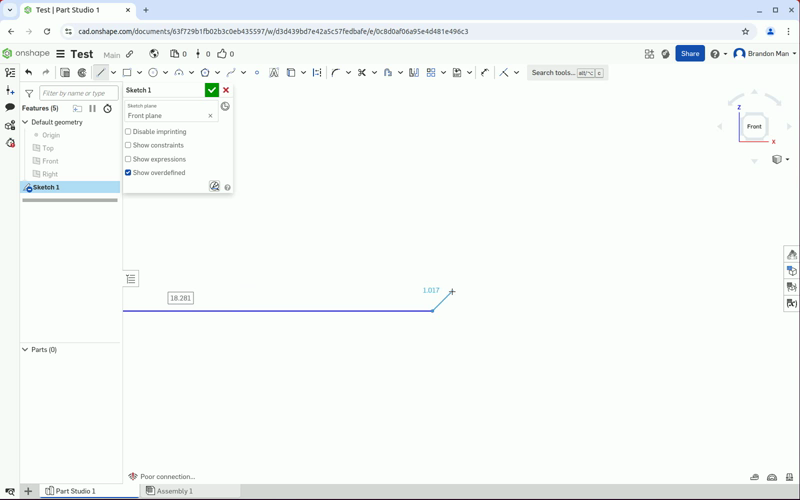
scroll(6)
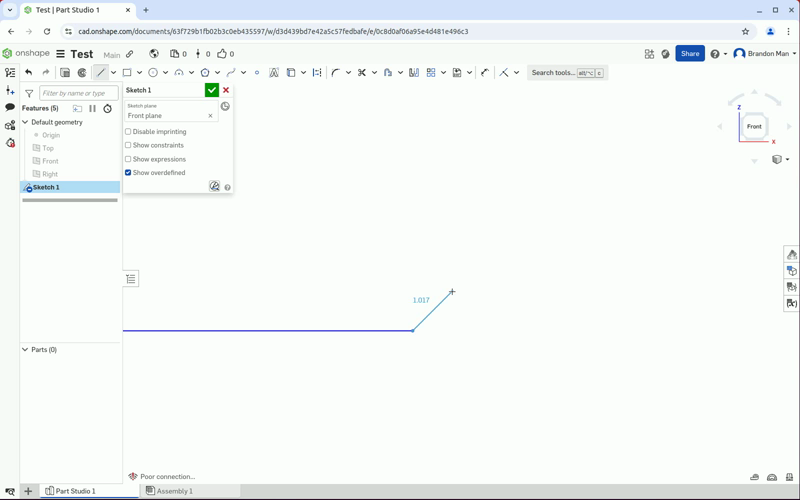
click(452, 291)
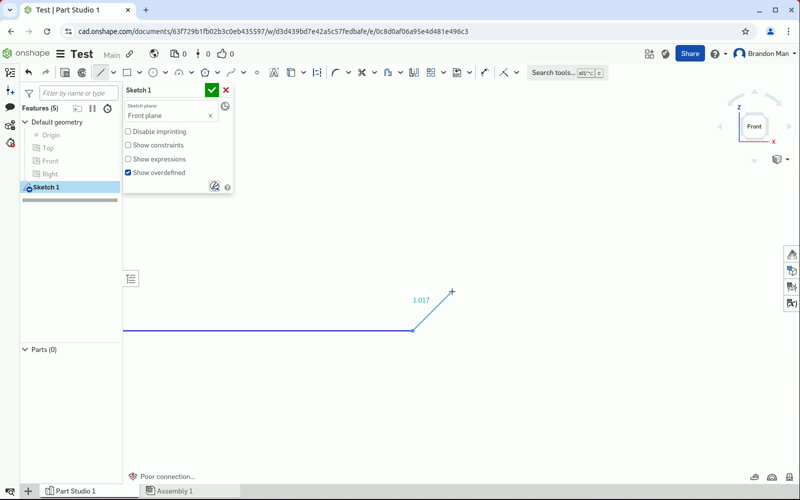
scroll(-6)
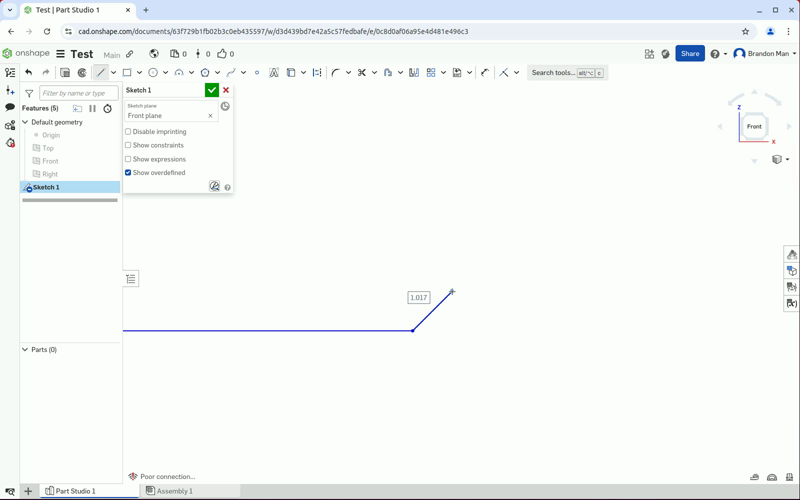
scroll(-6)
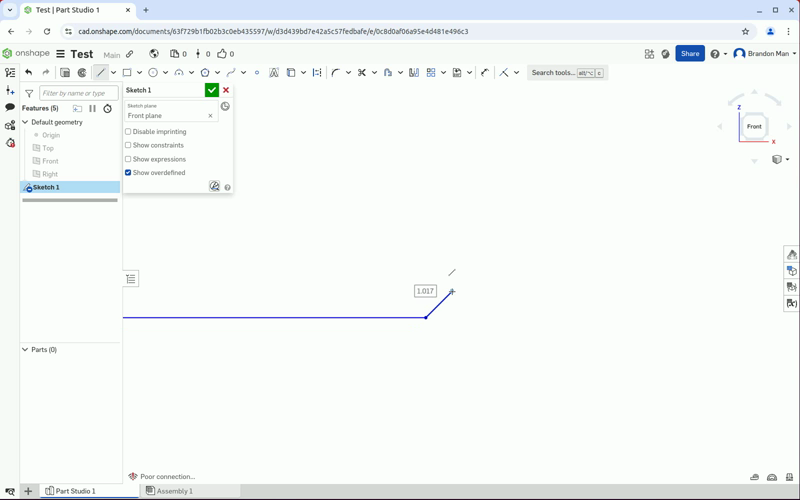
scroll(-6)
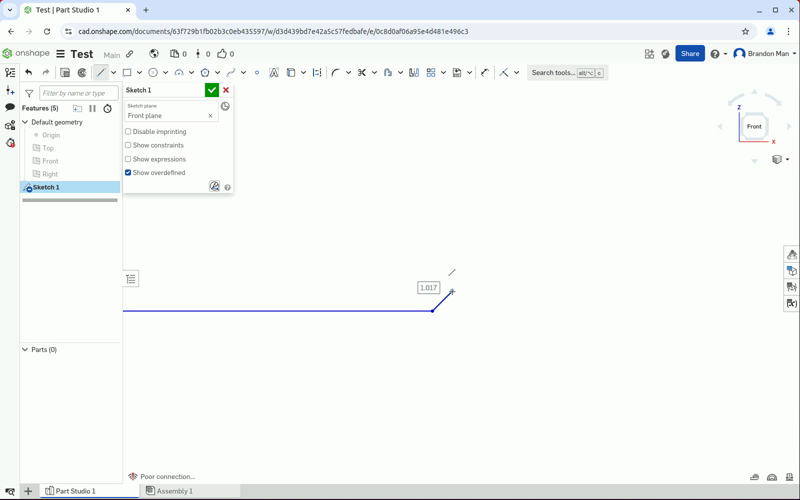
scroll(-6)
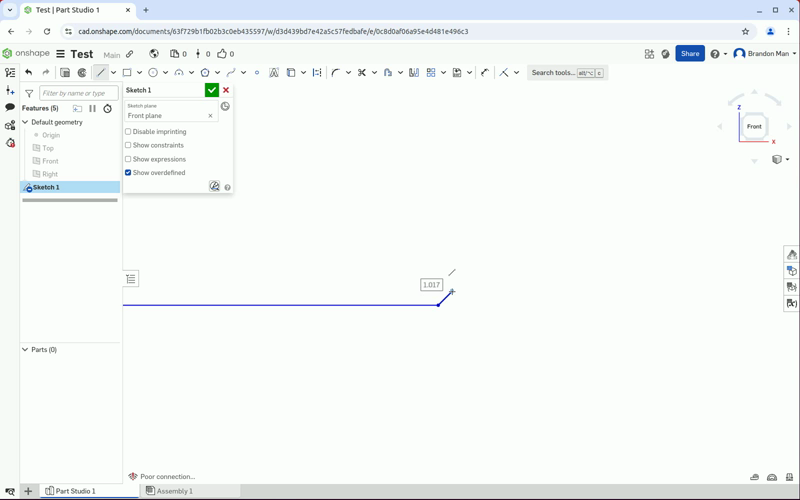
scroll(-6)
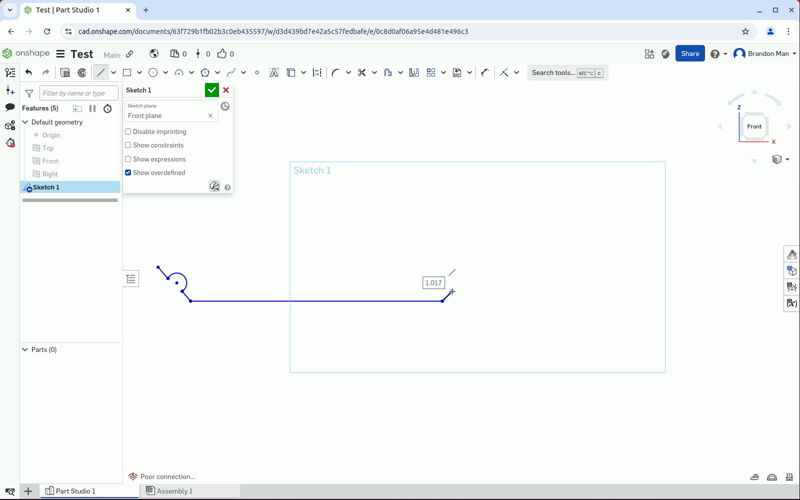
scroll(-6)
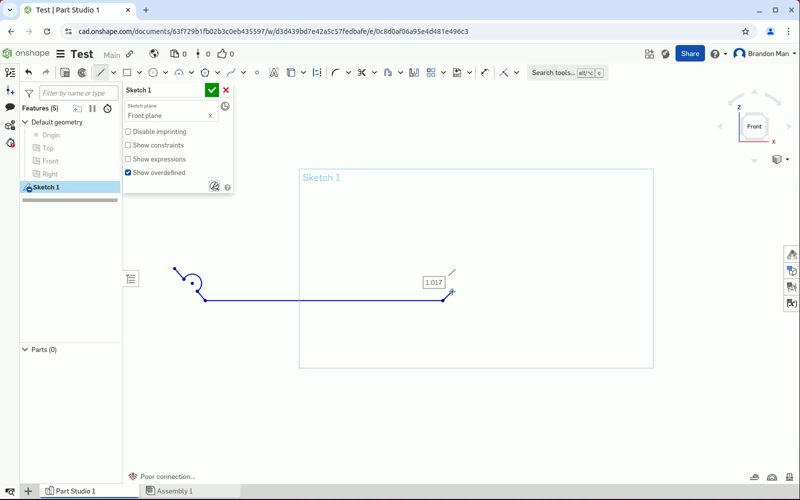
scroll(-6)
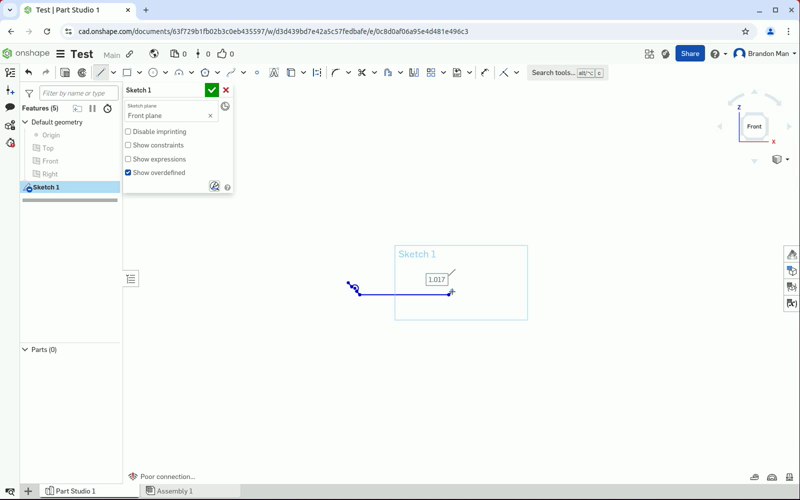
key_up(shift)
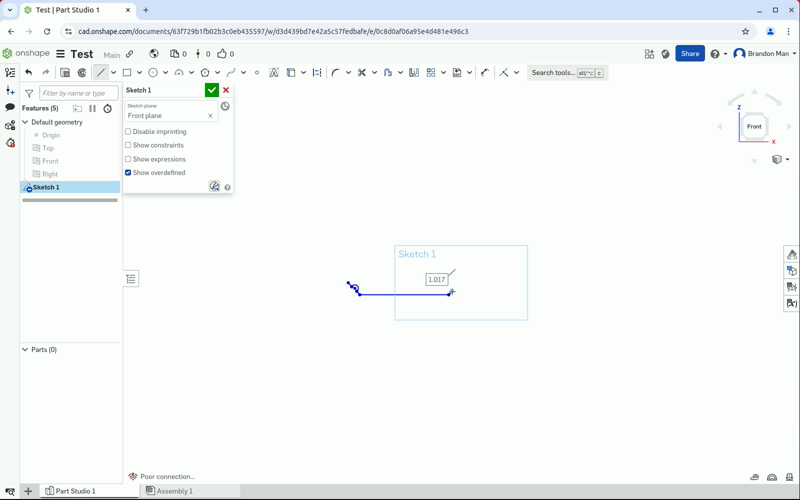
key(esc)
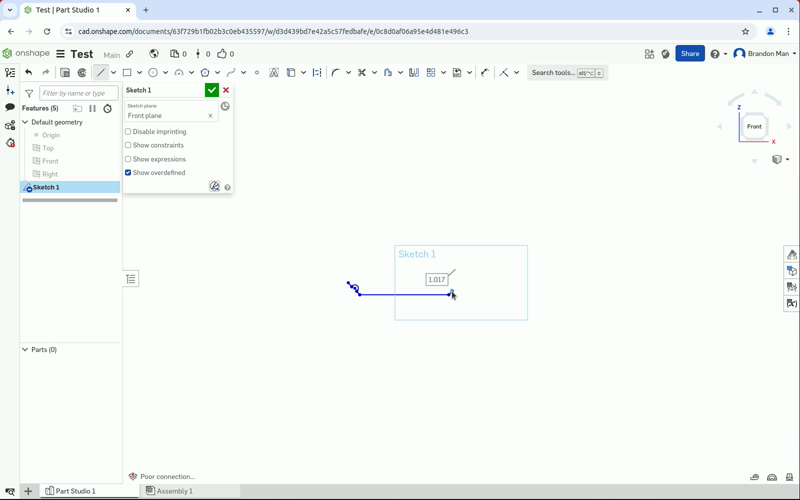
key(a)
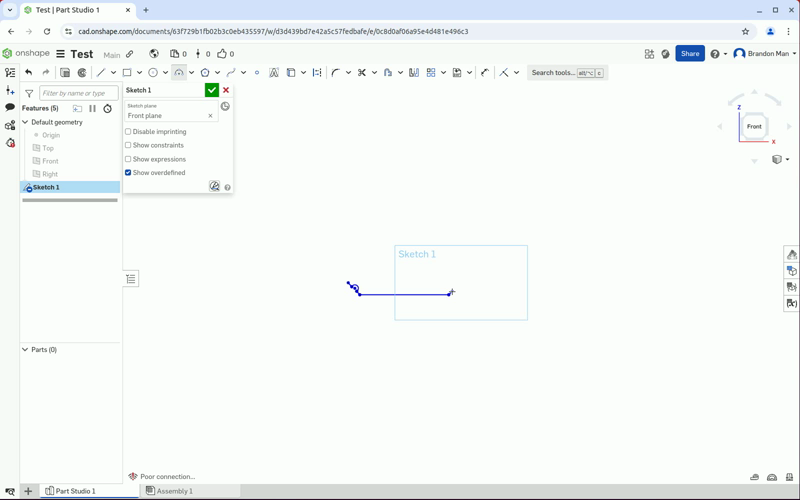
mouse_move(452, 291)
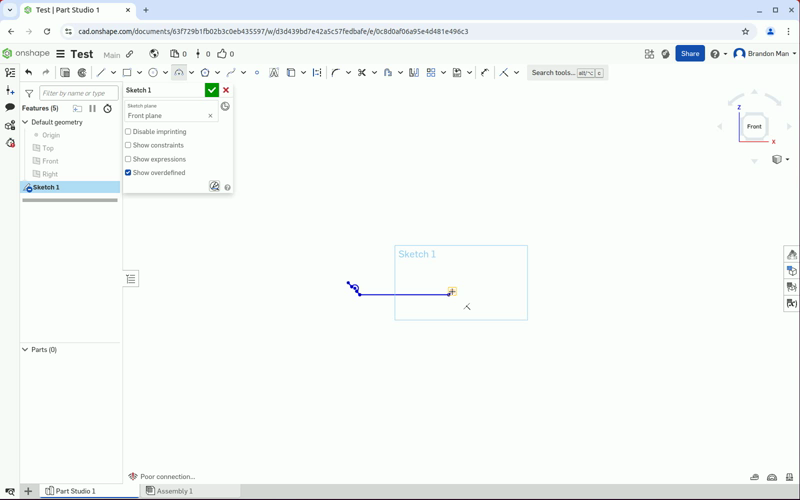
click(452, 291)
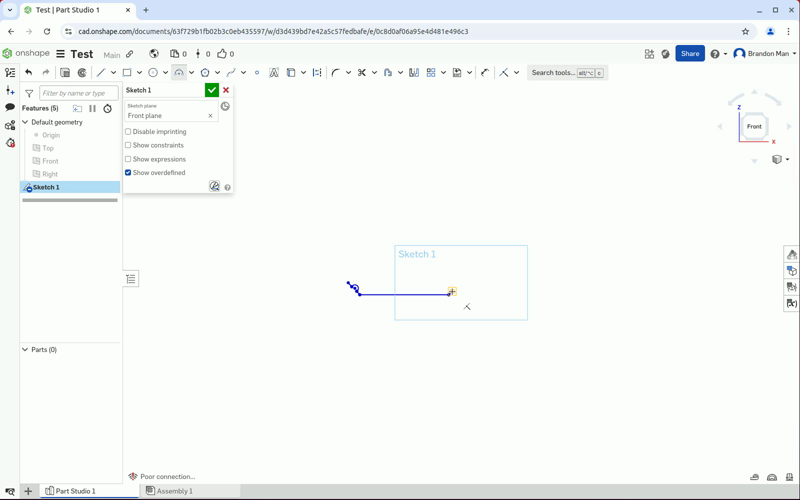
key_down(shift)
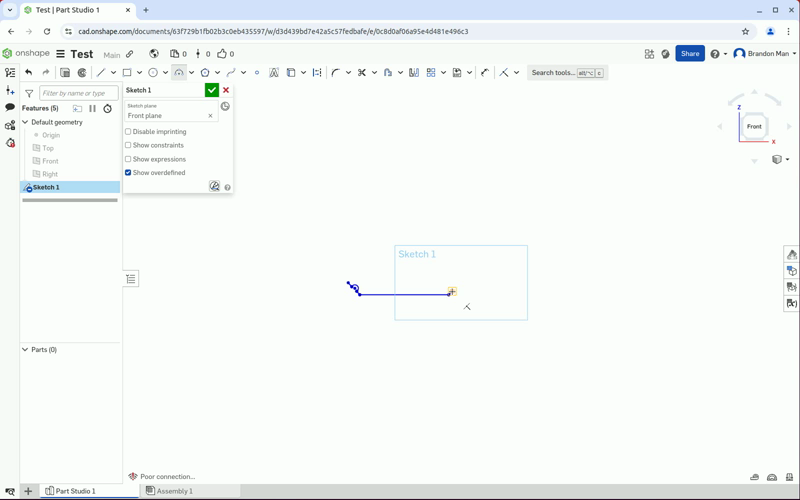
mouse_move(457, 286)
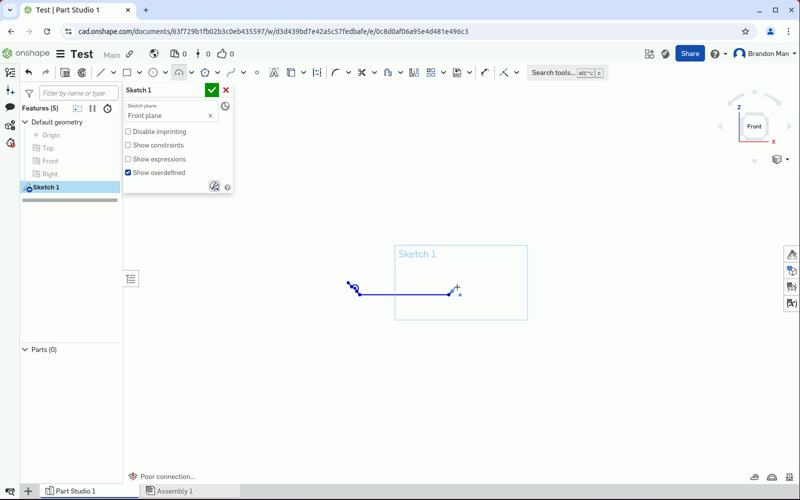
scroll(6)
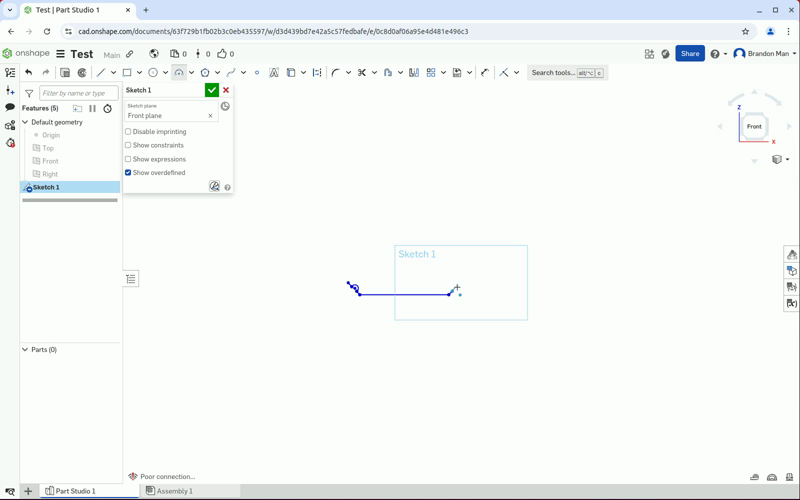
scroll(6)
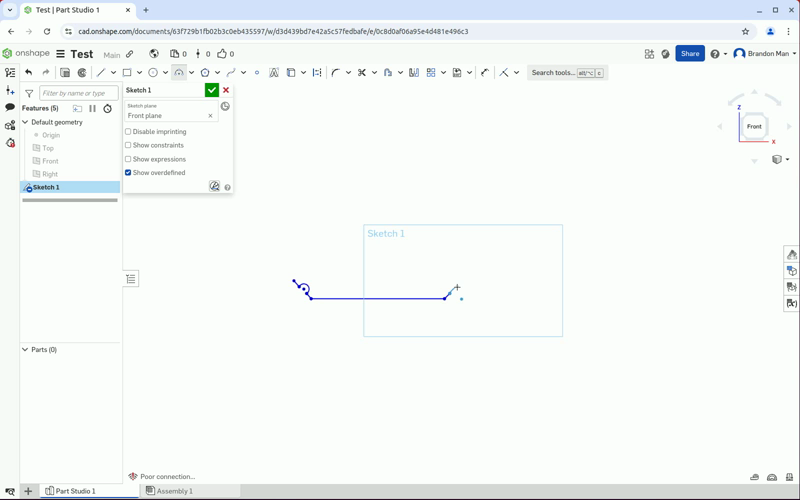
scroll(6)
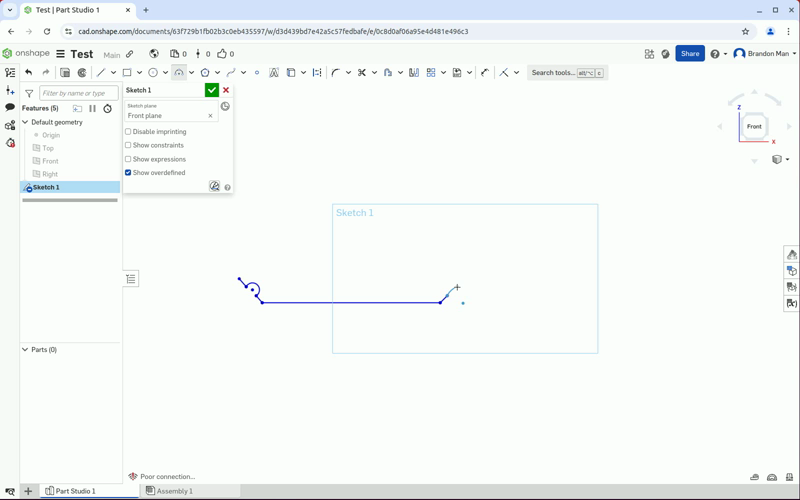
scroll(6)
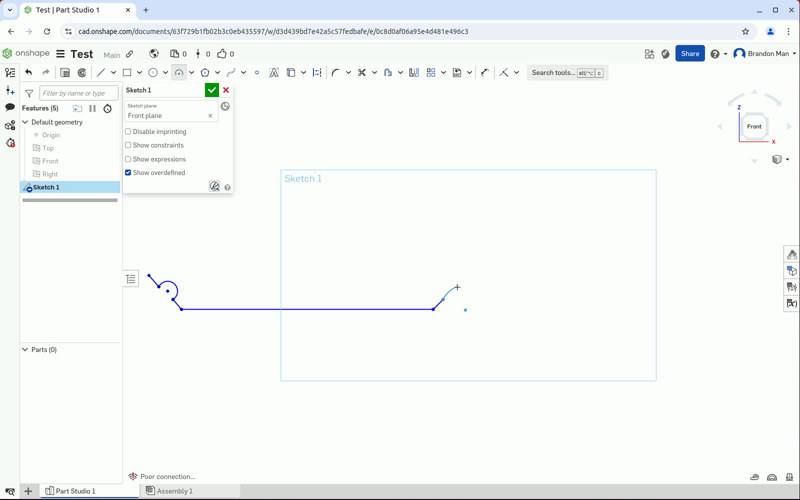
scroll(6)
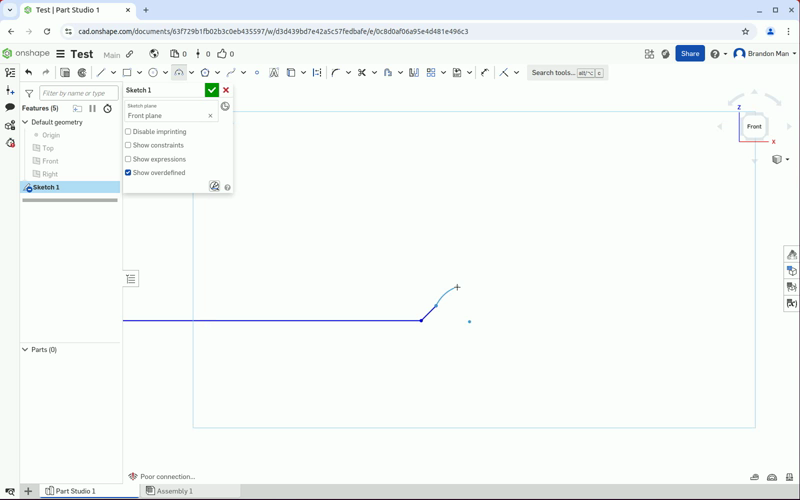
scroll(6)
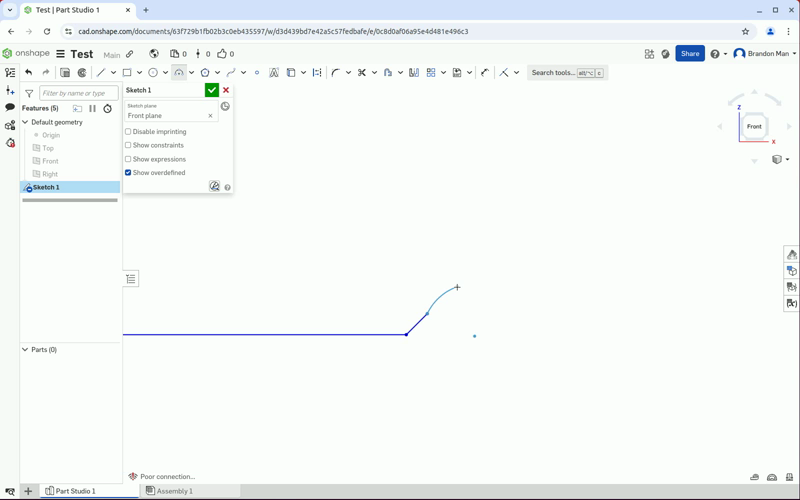
scroll(6)
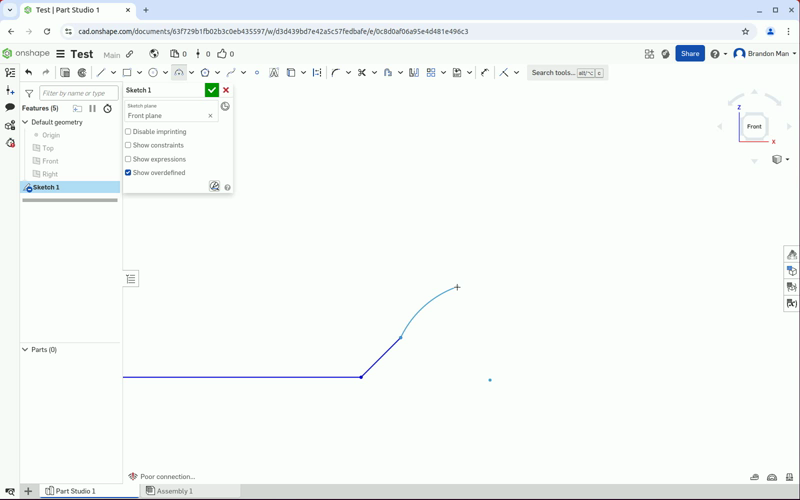
click(457, 286)
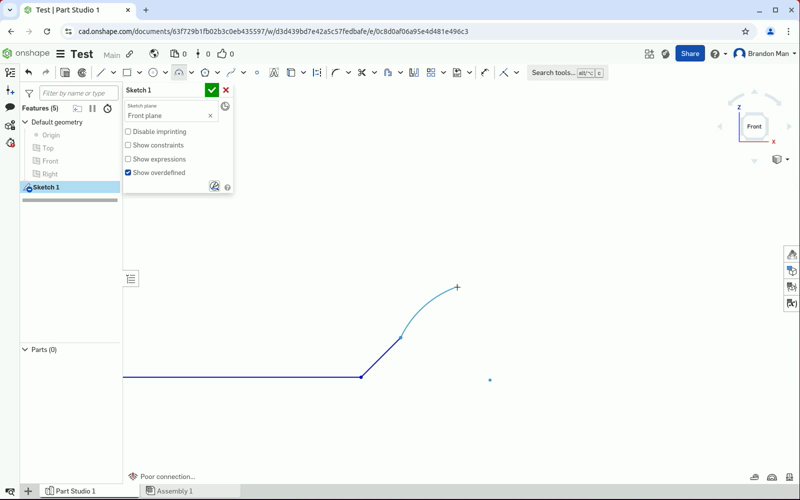
scroll(-6)
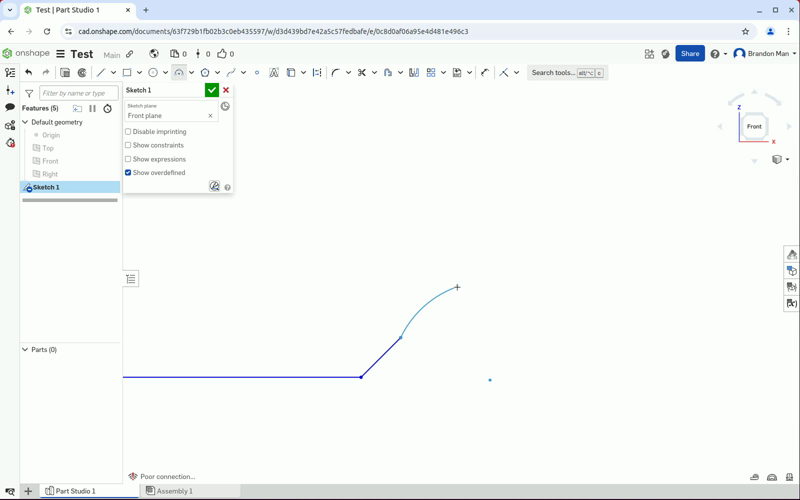
scroll(-6)
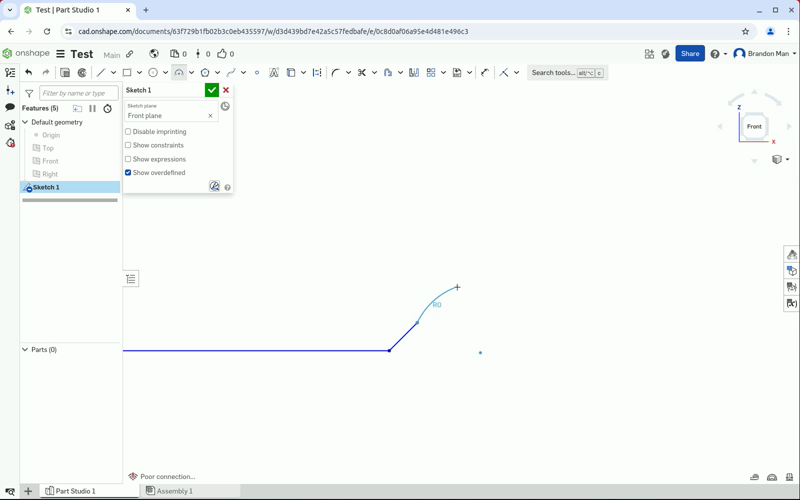
scroll(-6)
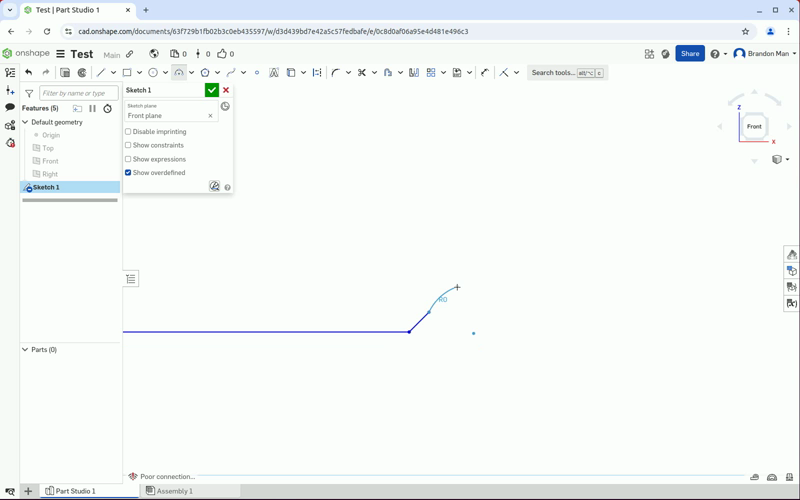
scroll(-6)
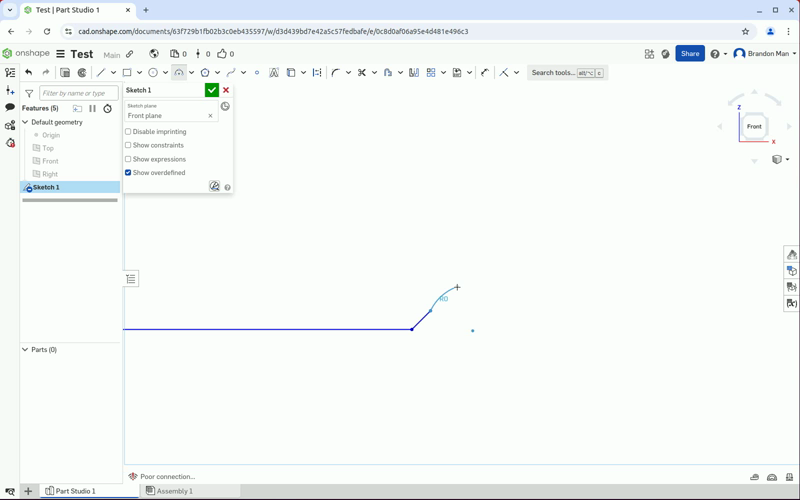
scroll(-6)
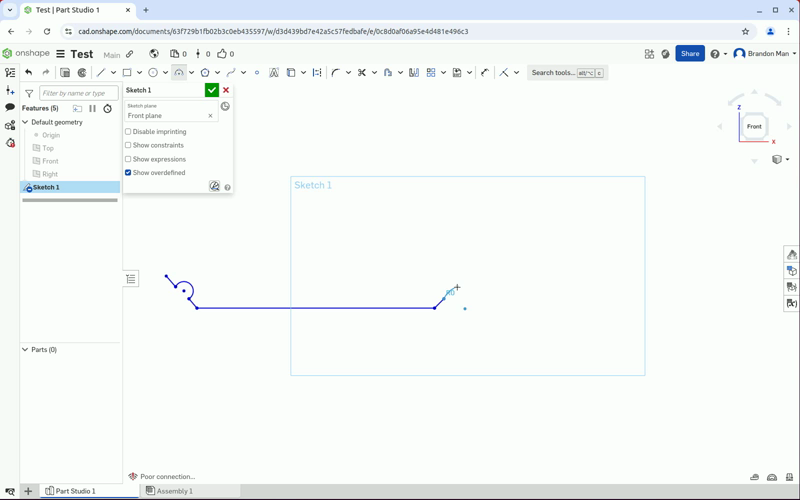
scroll(-6)
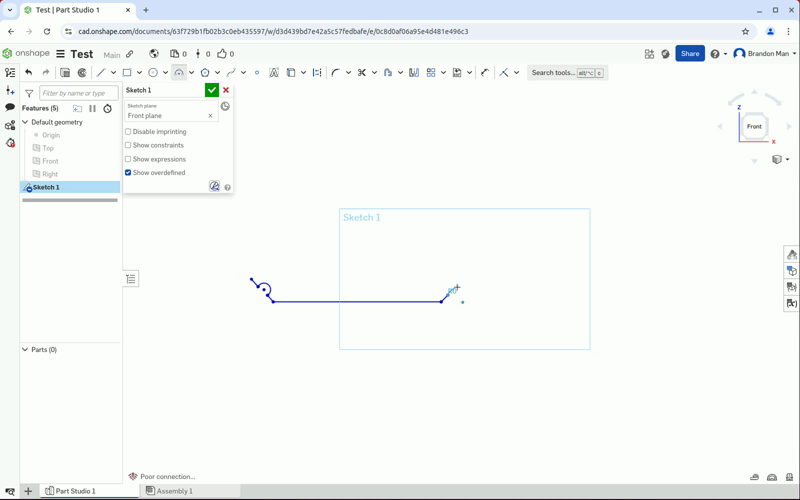
scroll(-6)
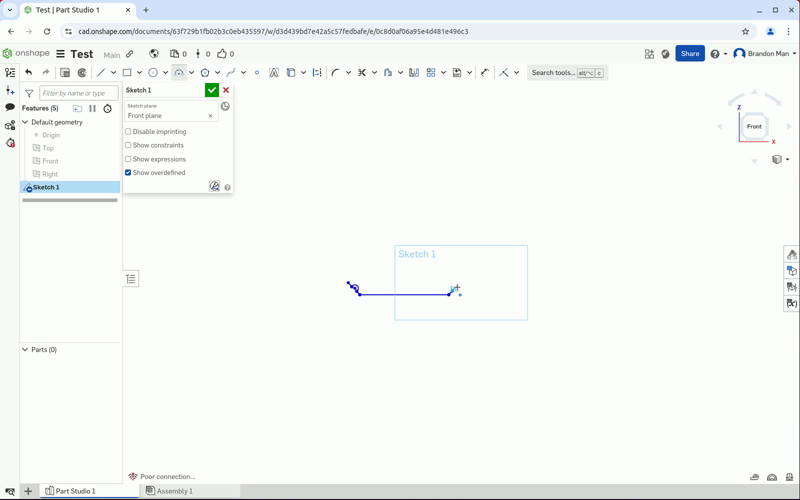
mouse_move(451, 285)
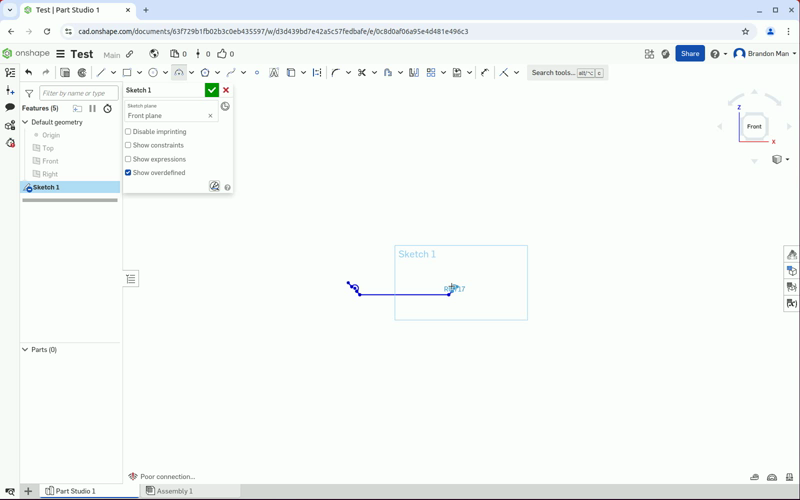
scroll(6)
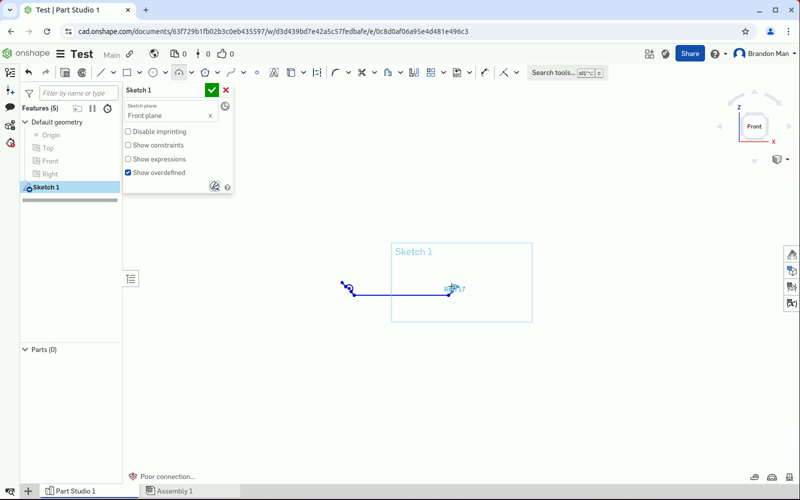
scroll(6)
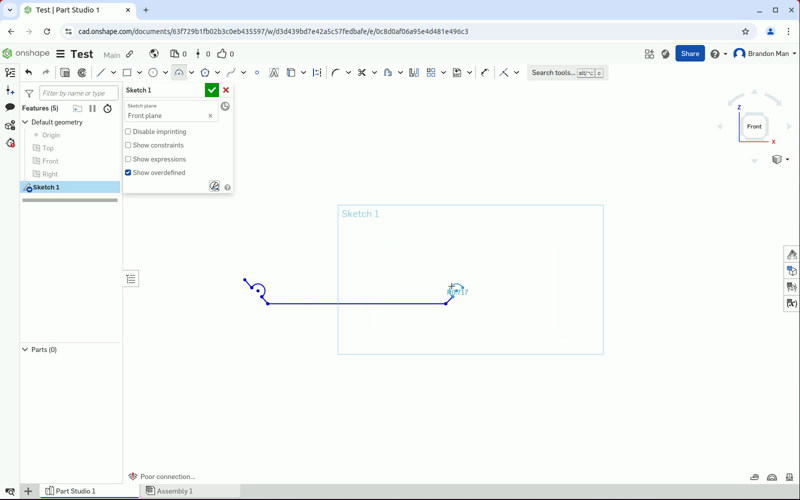
scroll(6)
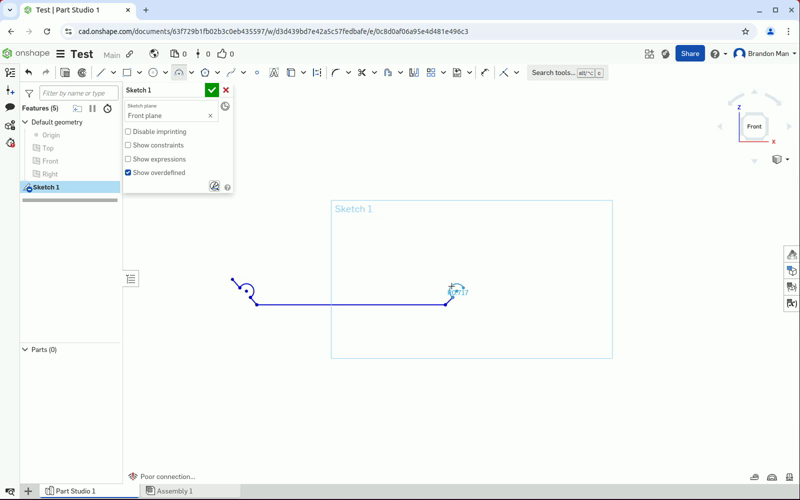
scroll(6)
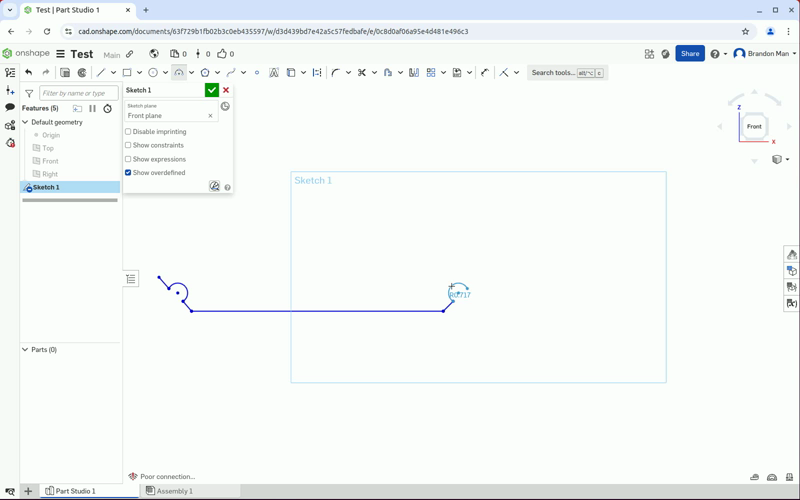
scroll(6)
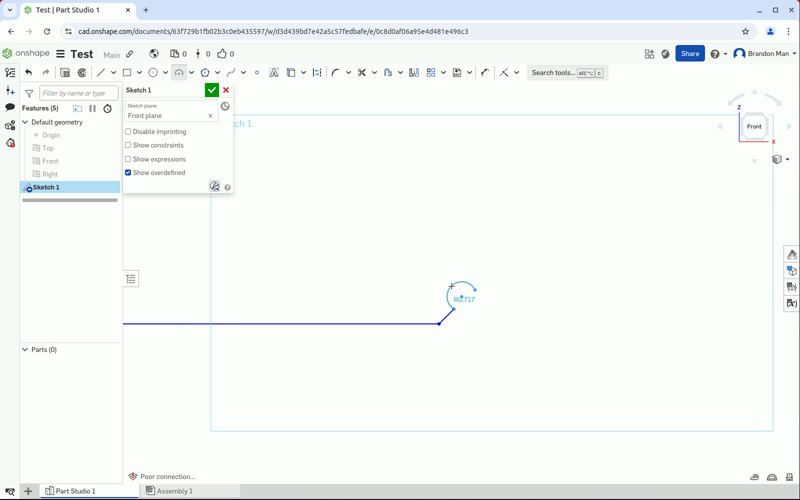
scroll(6)
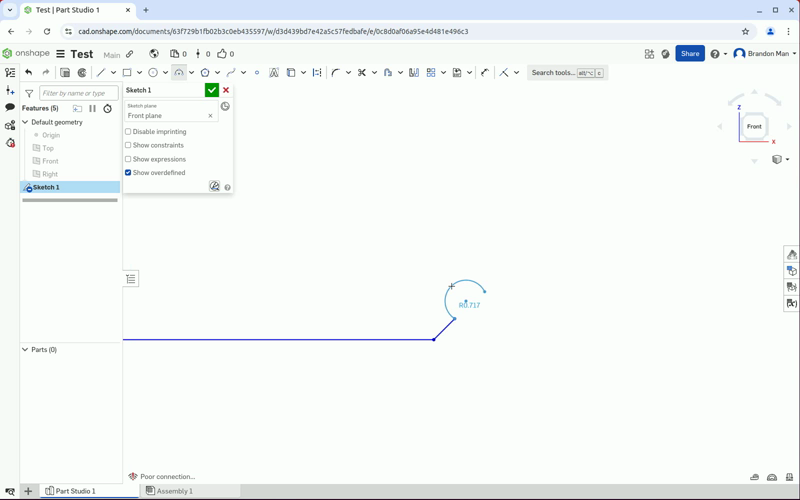
scroll(6)
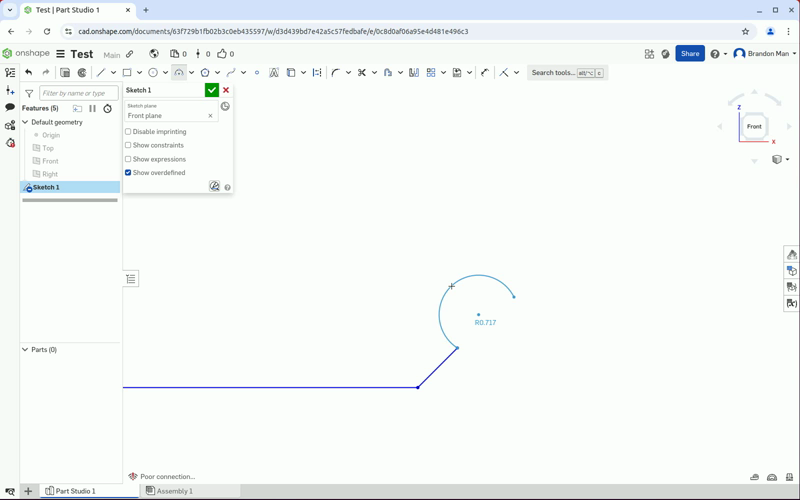
click(451, 285)
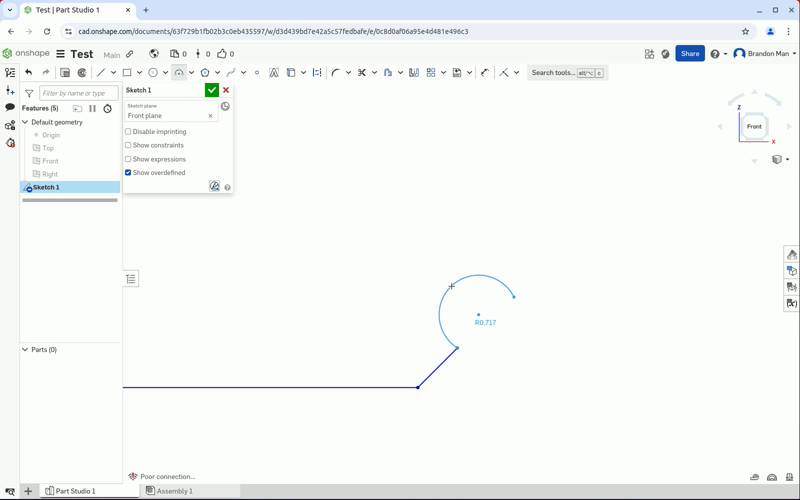
scroll(-6)
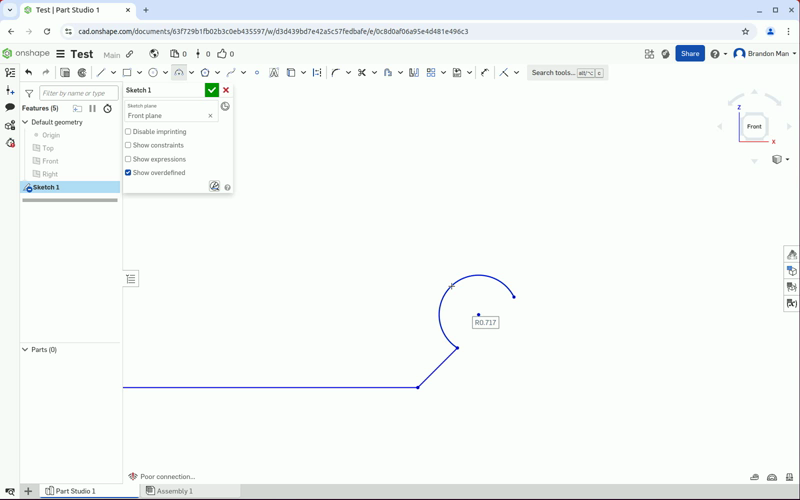
scroll(-6)
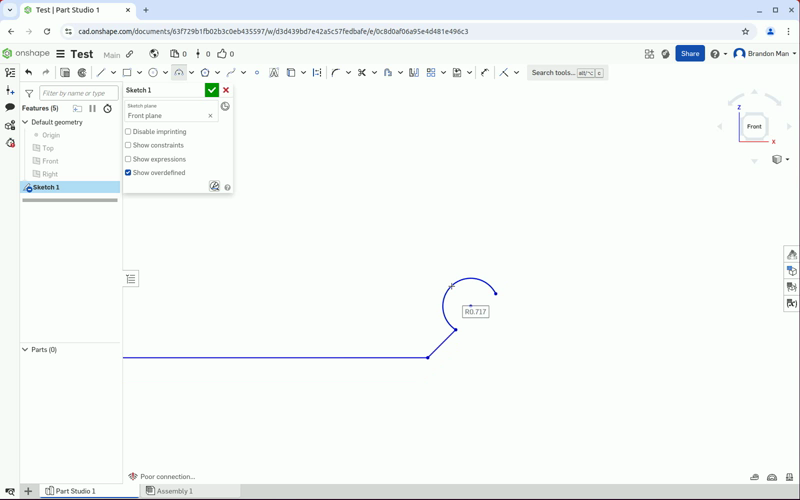
scroll(-6)
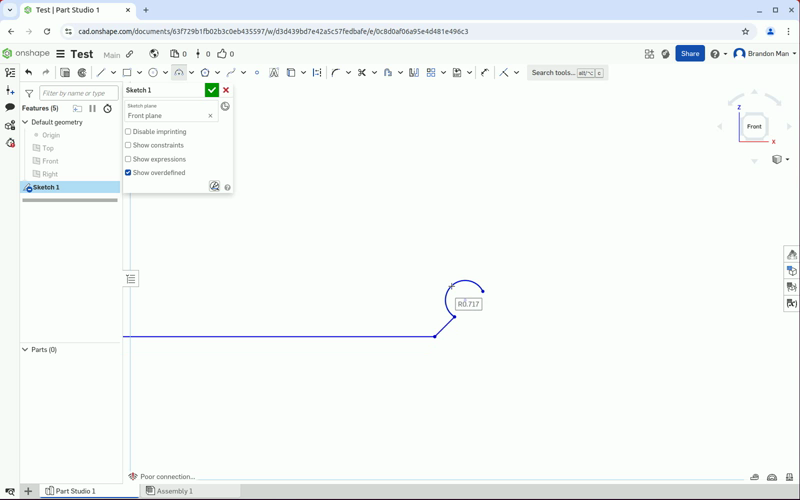
scroll(-6)
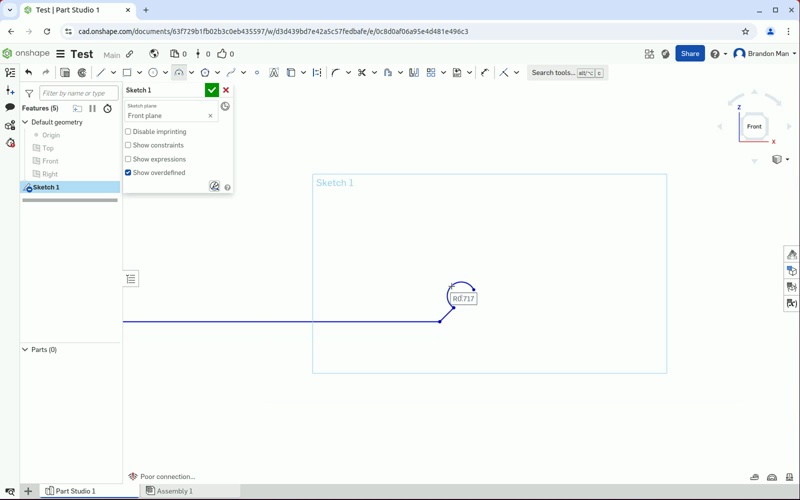
scroll(-6)
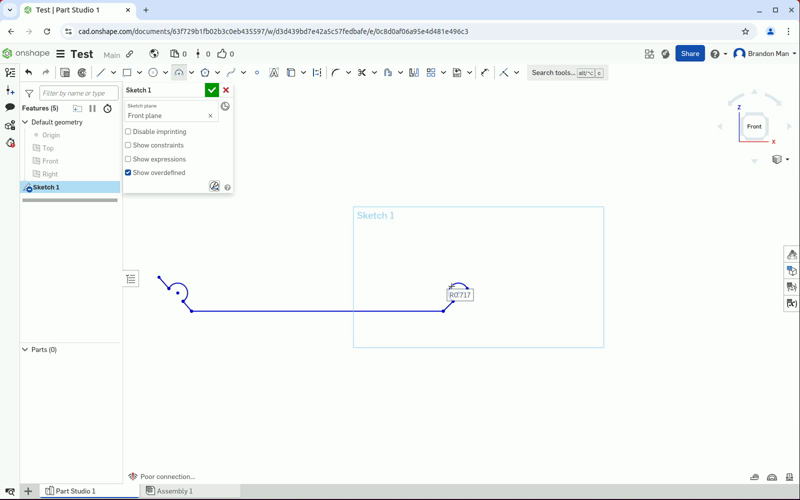
scroll(-6)
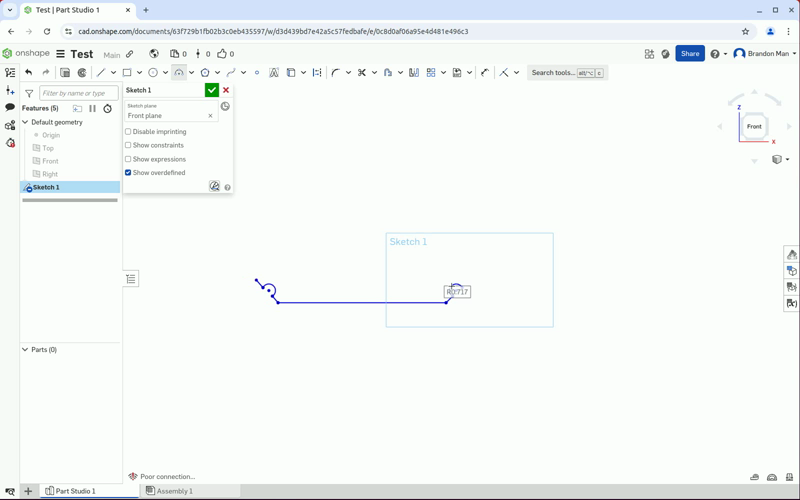
scroll(-6)
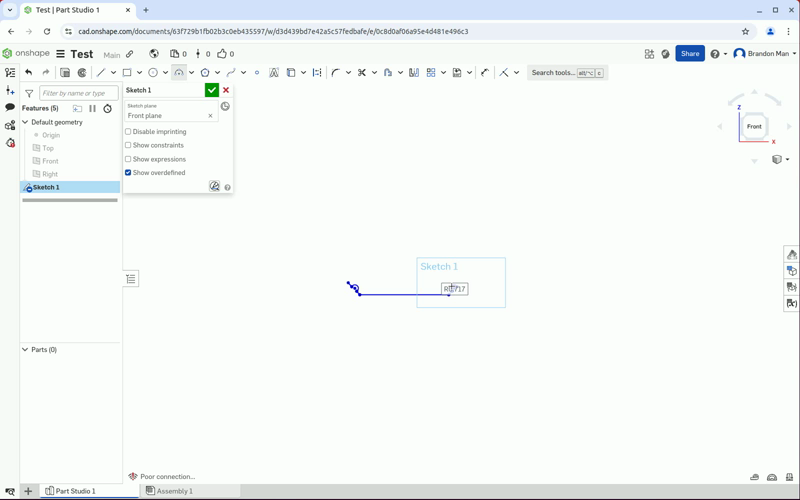
key_up(shift)
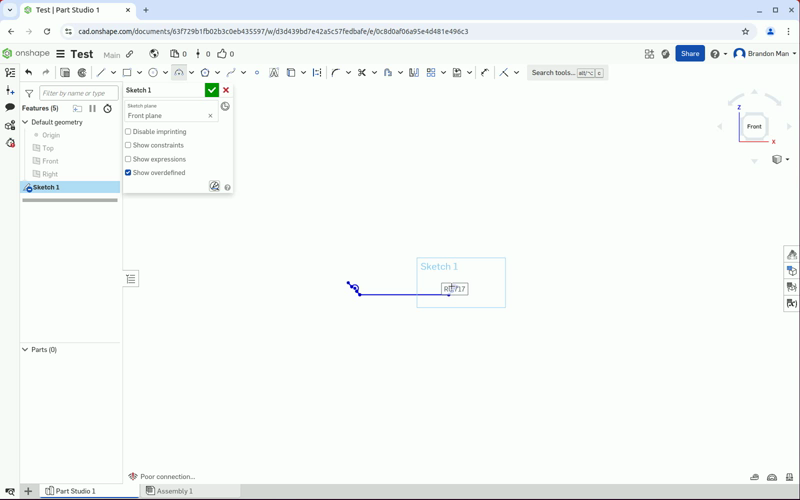
key(esc)
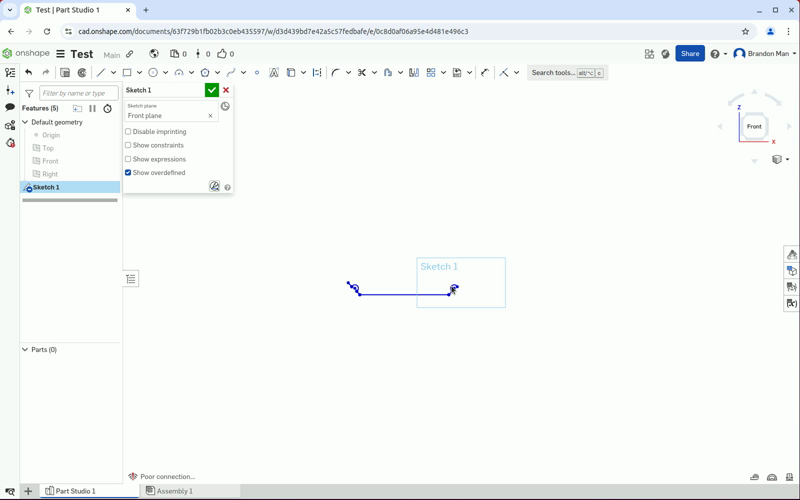
key(l)
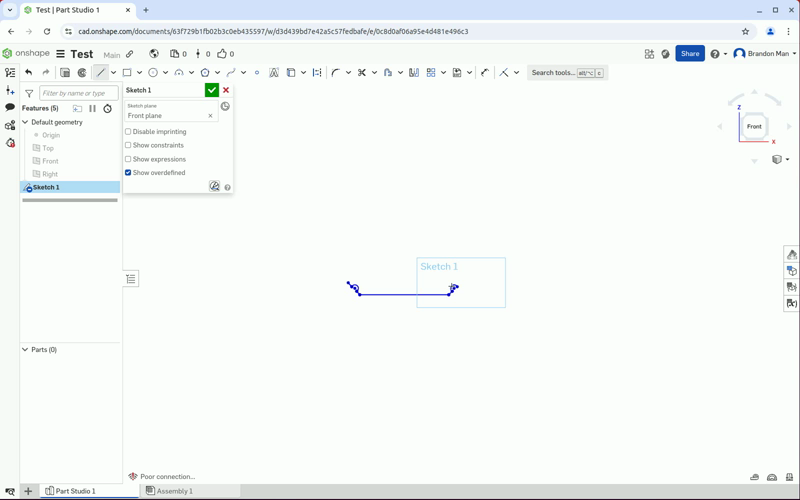
mouse_move(457, 286)
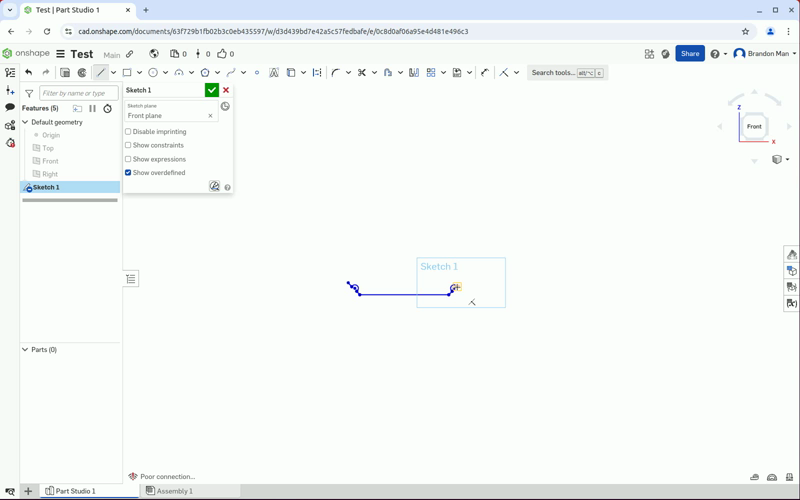
scroll(6)
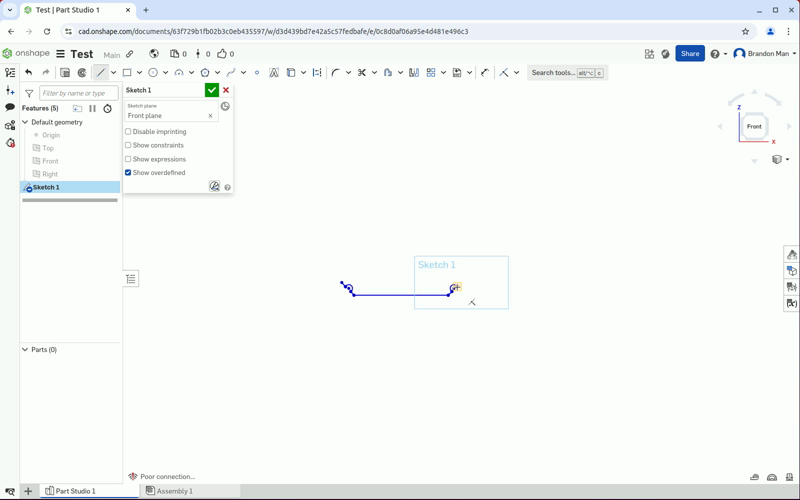
scroll(6)
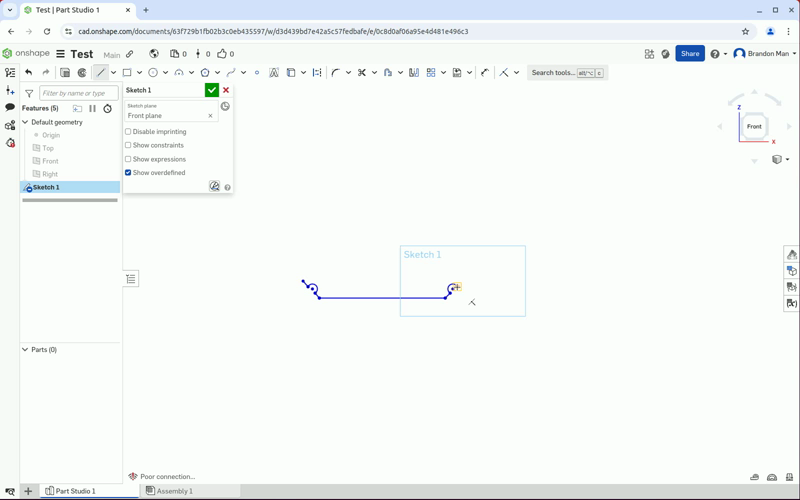
scroll(6)
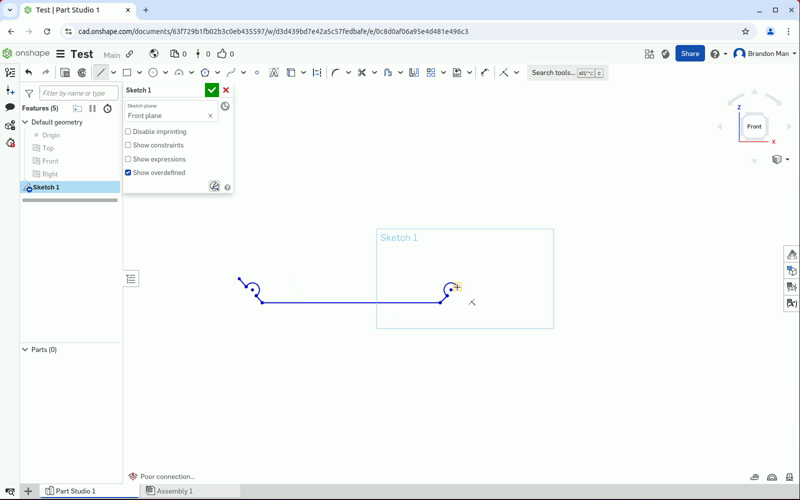
scroll(6)
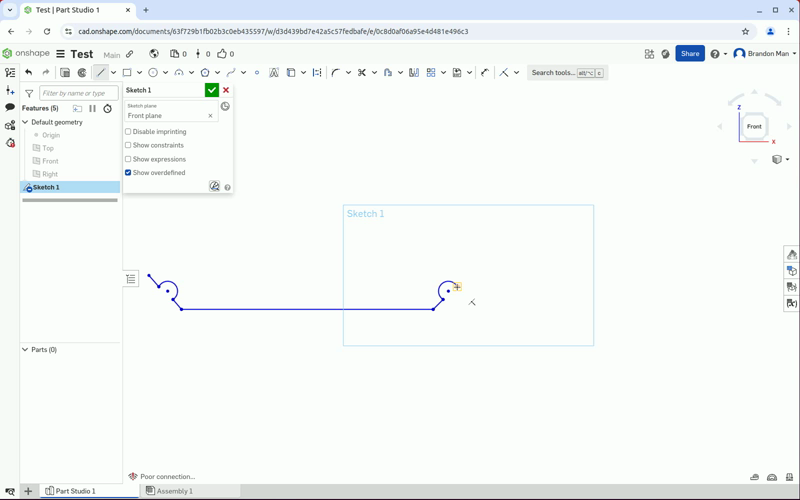
scroll(6)
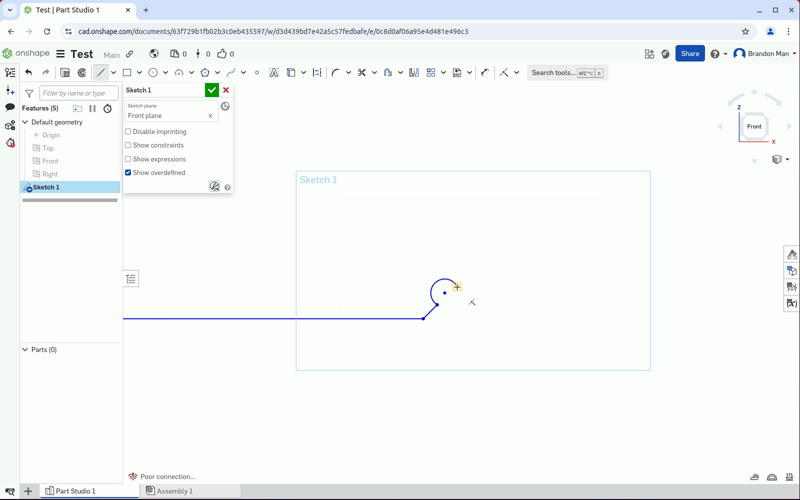
scroll(6)
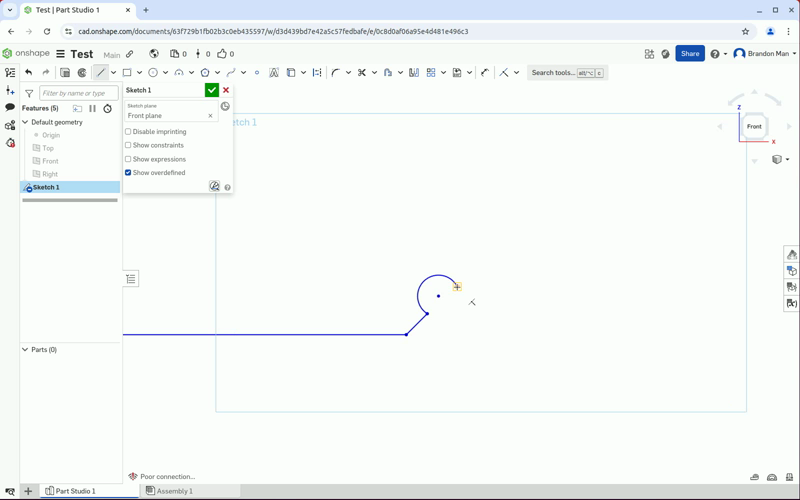
scroll(6)
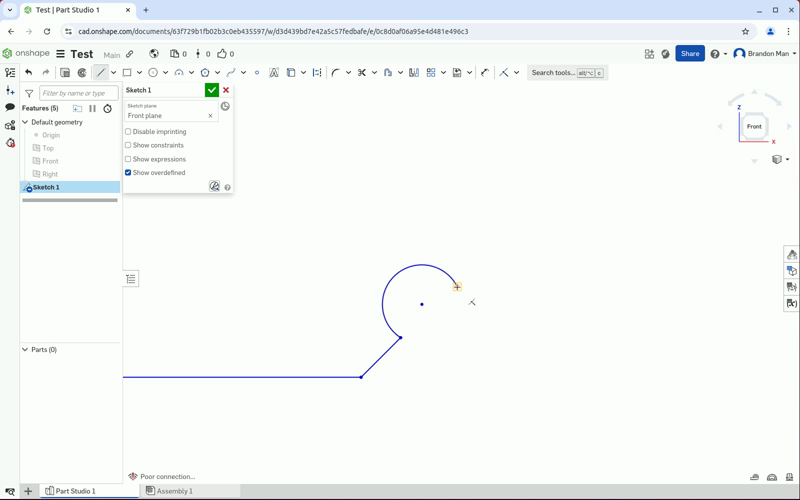
click(457, 286)
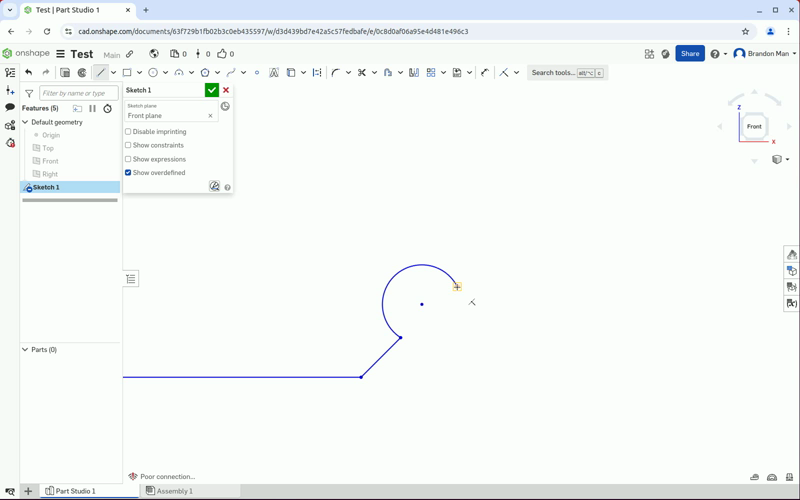
scroll(-6)
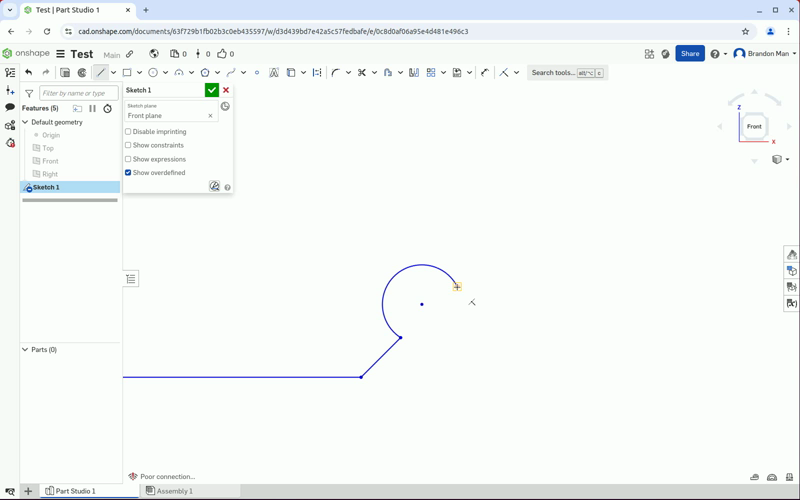
scroll(-6)
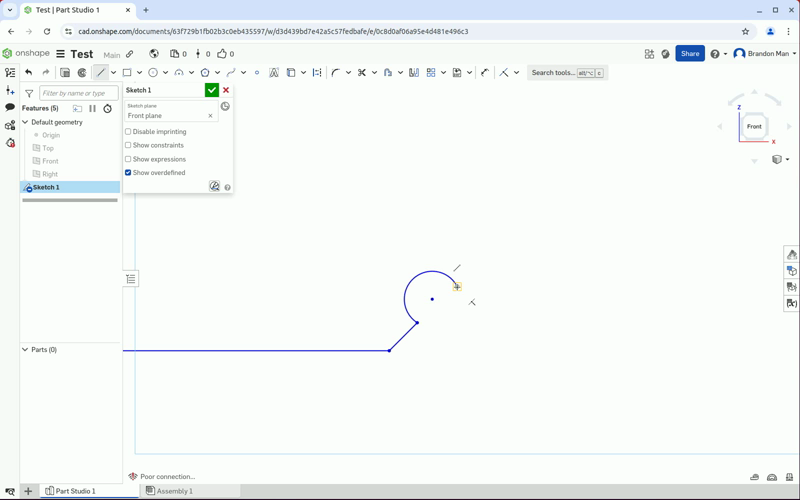
scroll(-6)
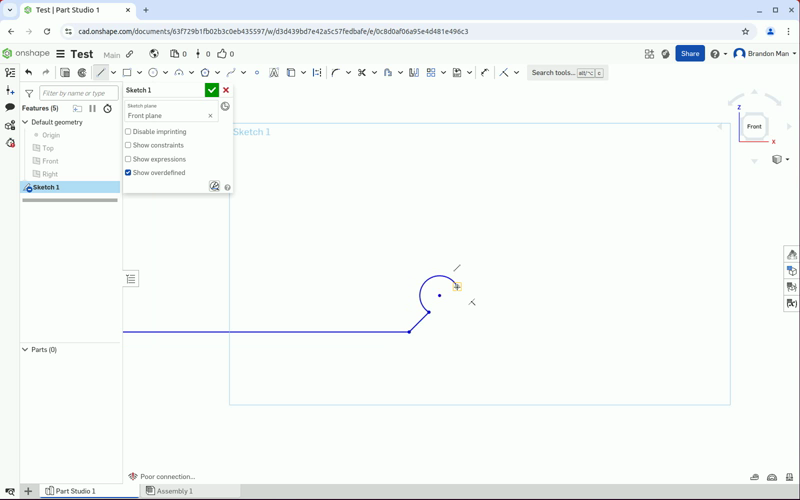
scroll(-6)
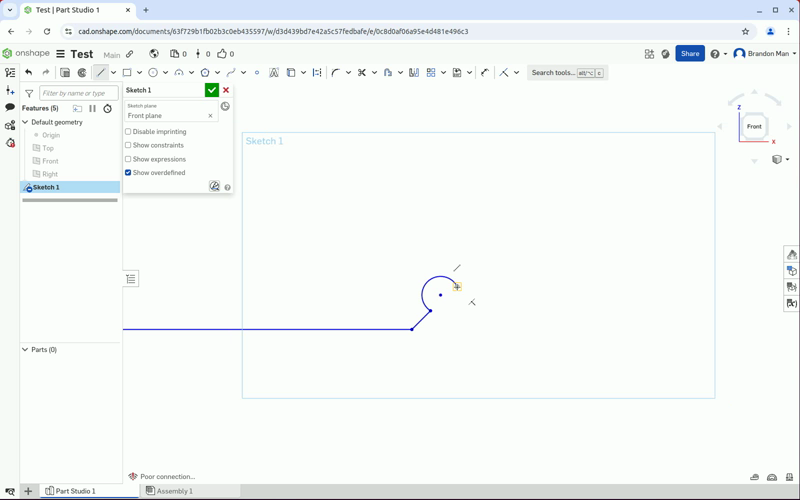
scroll(-6)
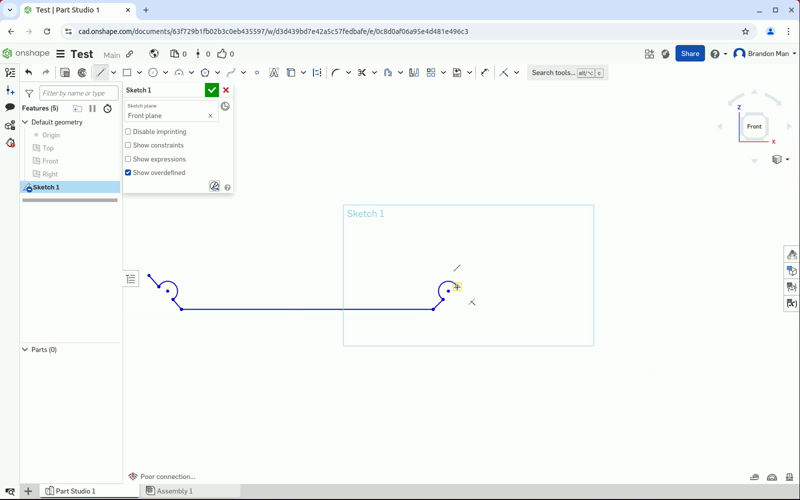
scroll(-6)
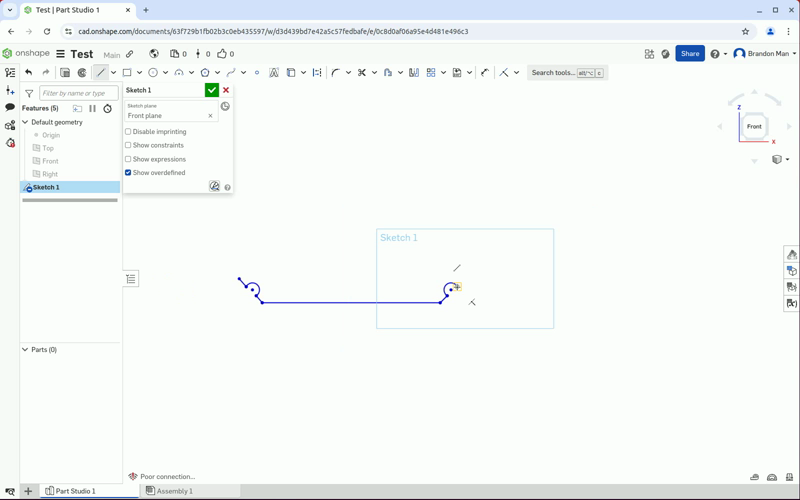
scroll(-6)
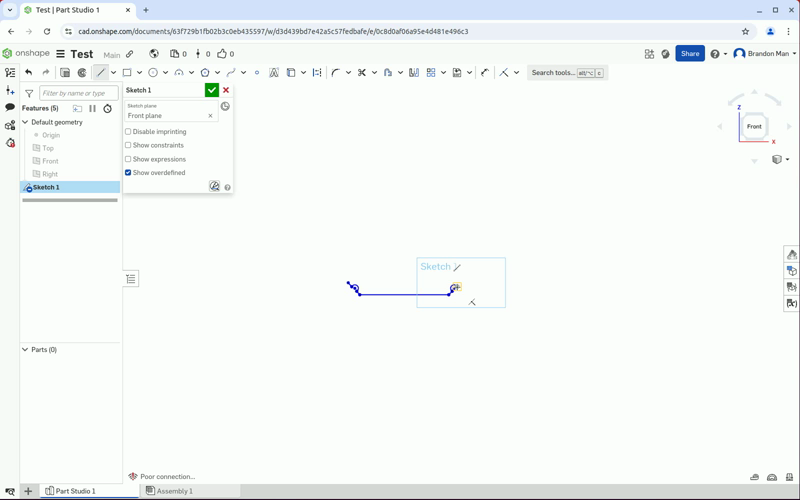
key_down(shift)
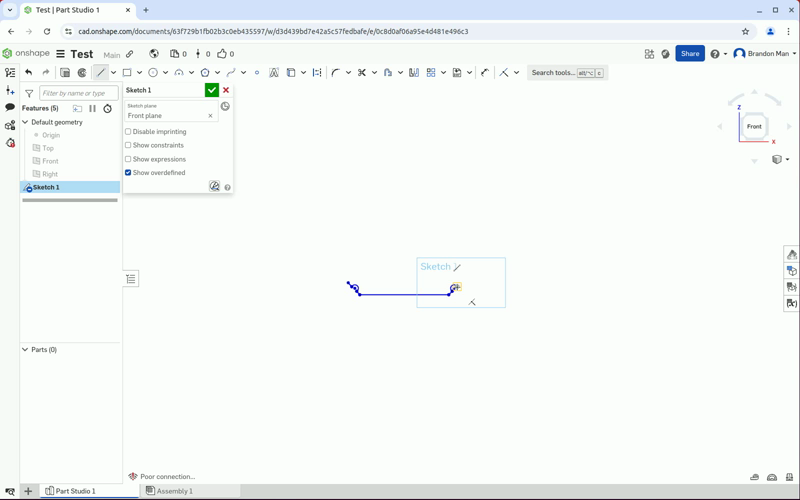
mouse_move(487, 286)
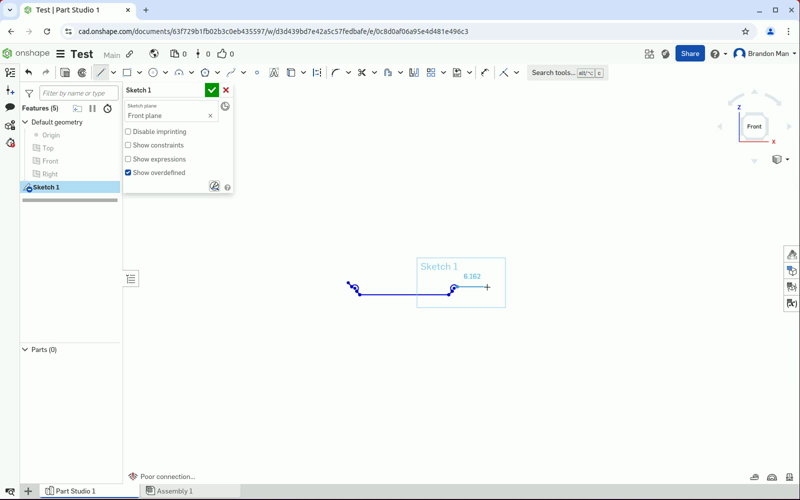
mouse_move(460, 282)
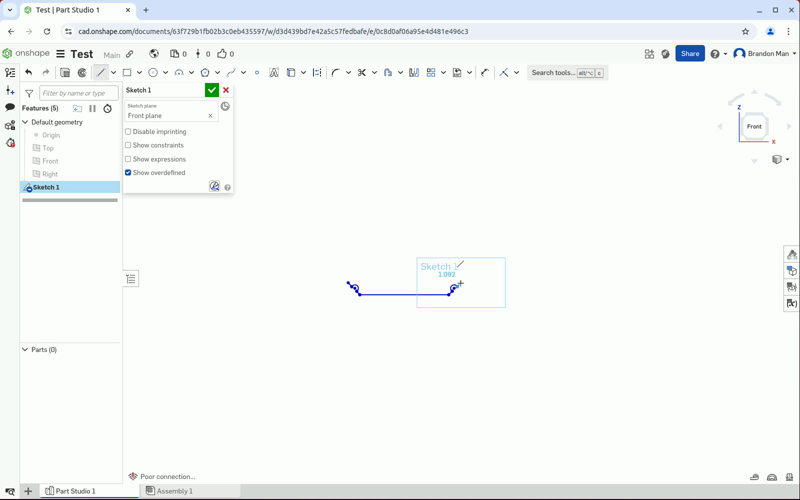
scroll(6)
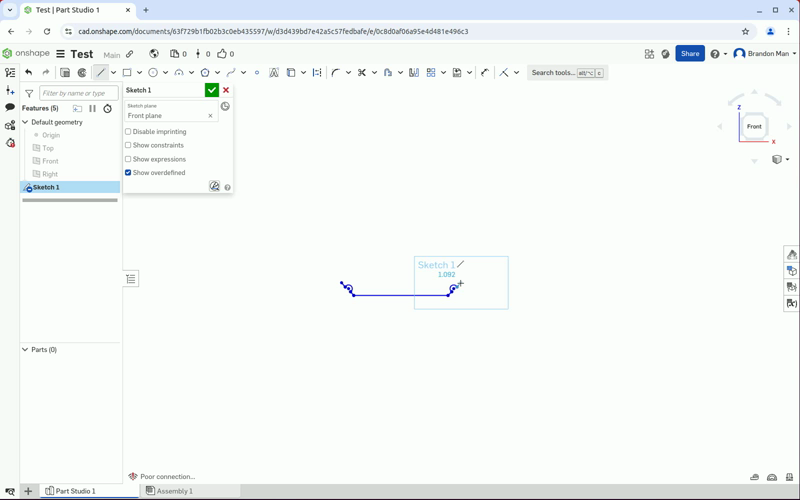
scroll(6)
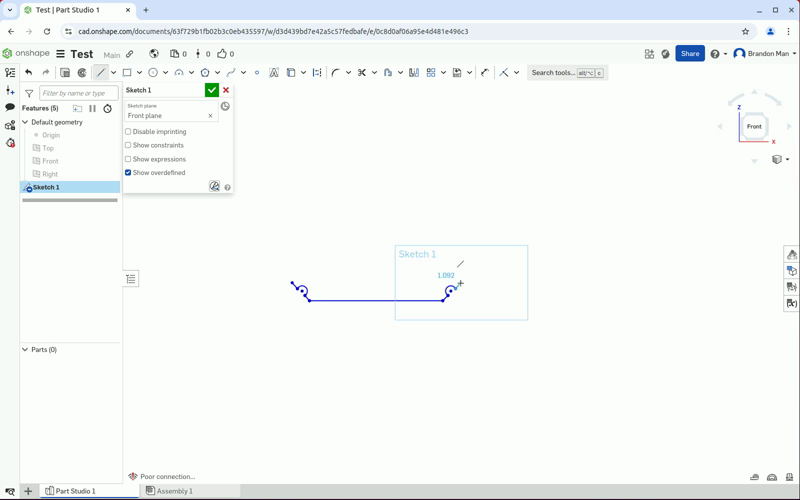
scroll(6)
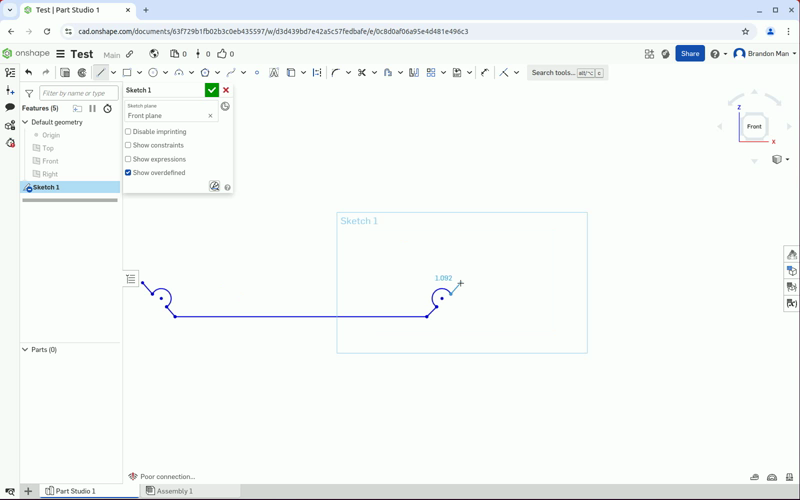
scroll(6)
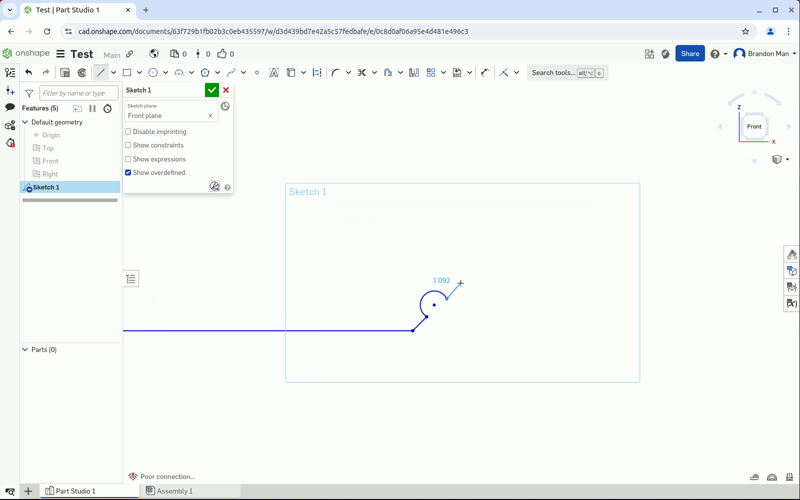
scroll(6)
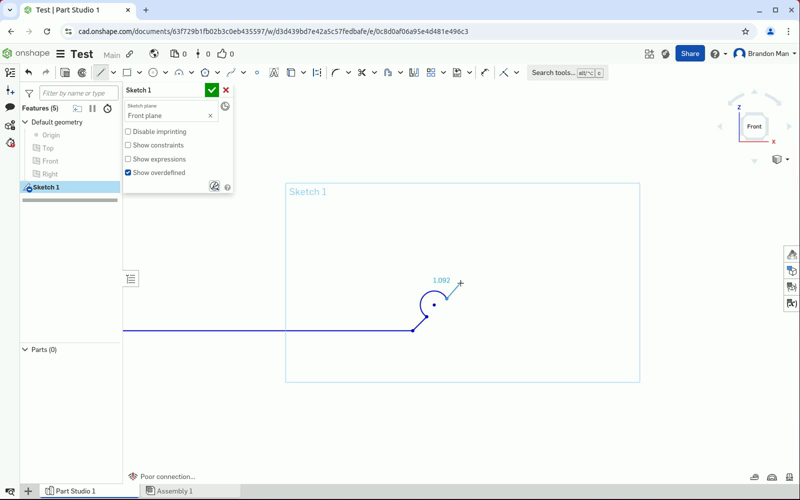
scroll(6)
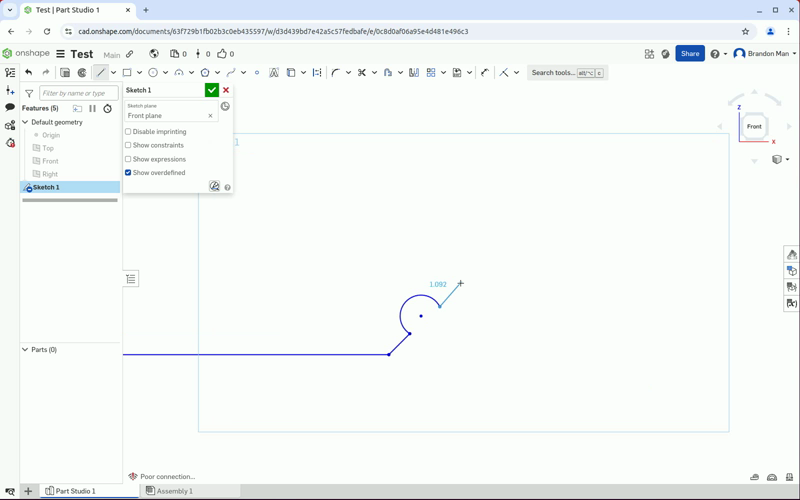
scroll(6)
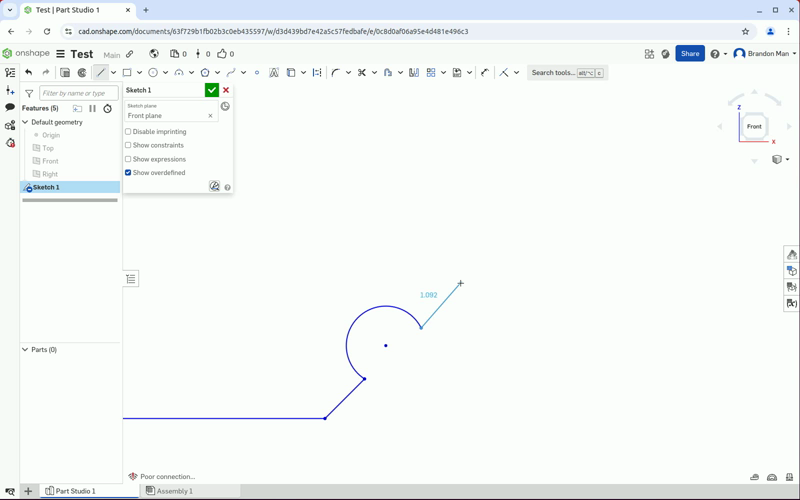
click(460, 282)
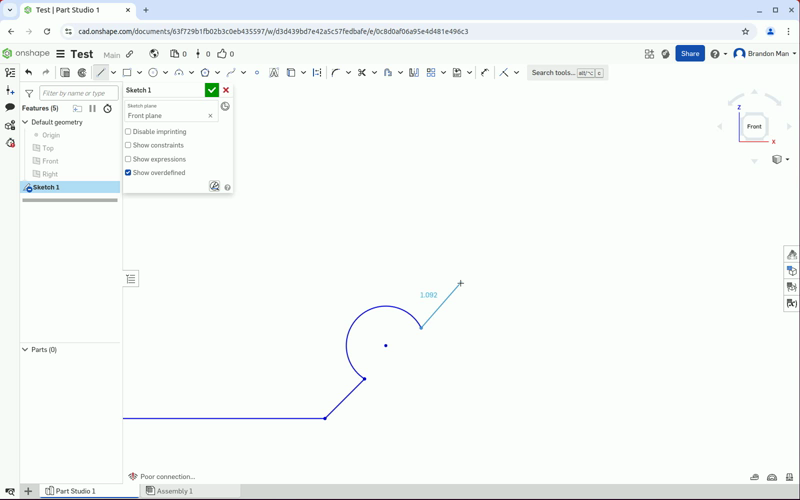
scroll(-6)
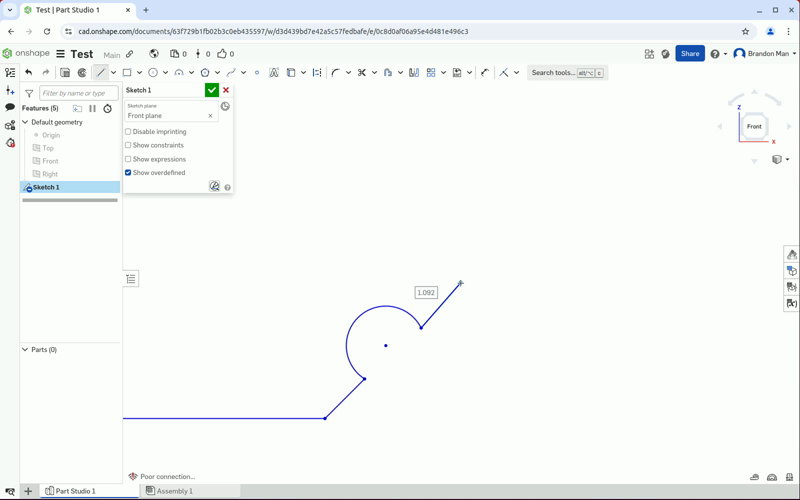
scroll(-6)
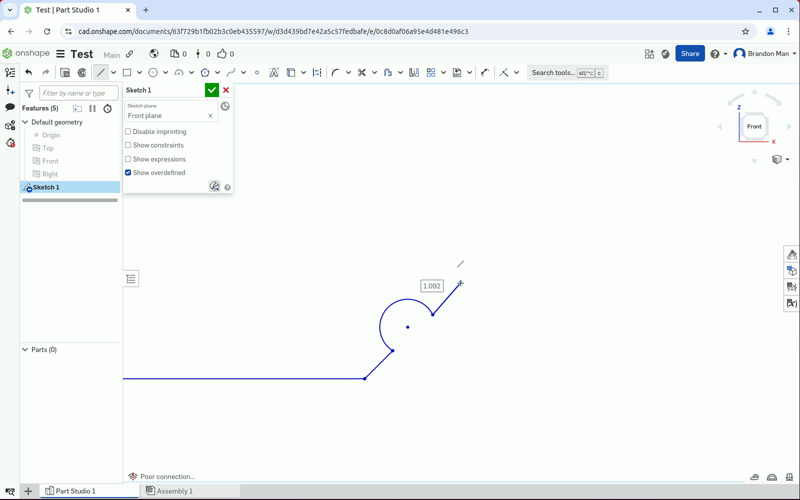
scroll(-6)
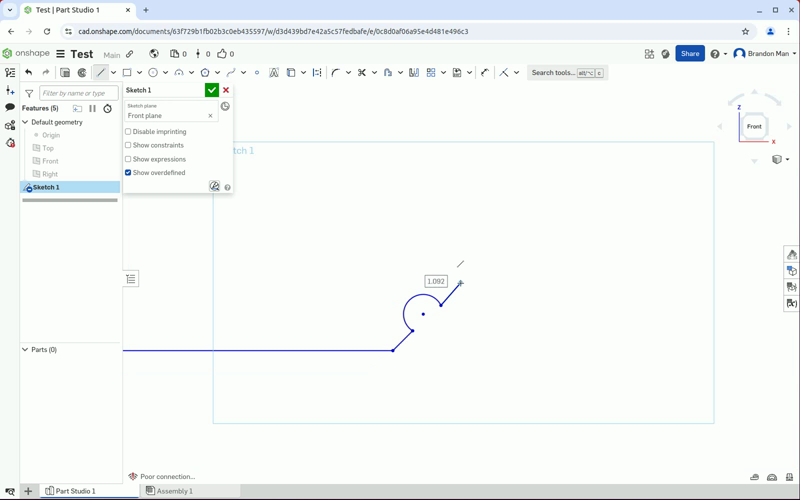
scroll(-6)
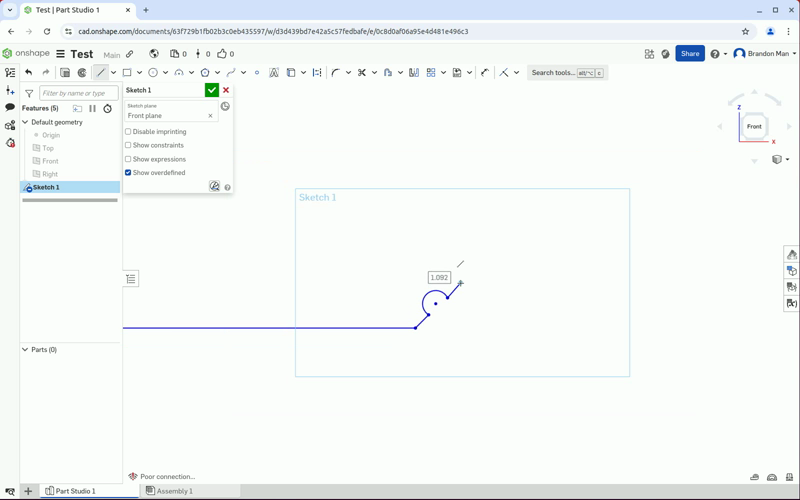
scroll(-6)
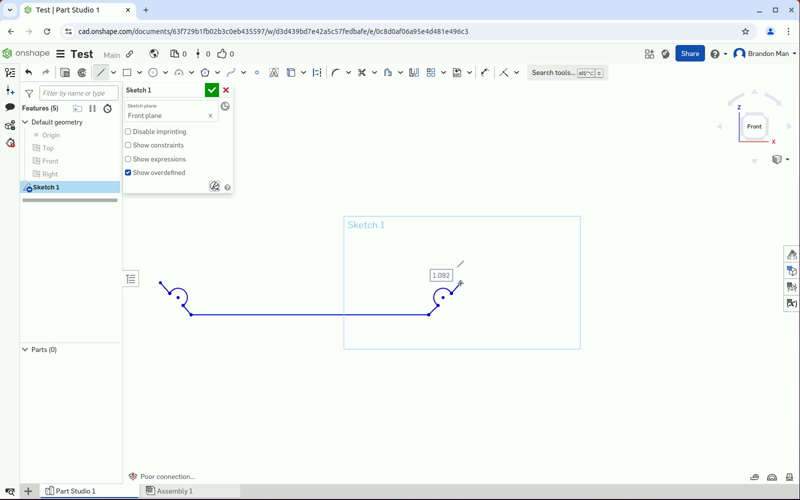
scroll(-6)
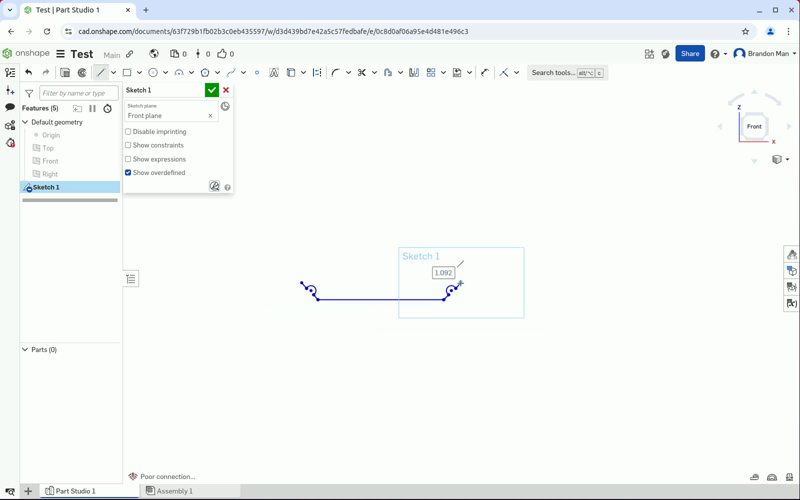
scroll(-6)
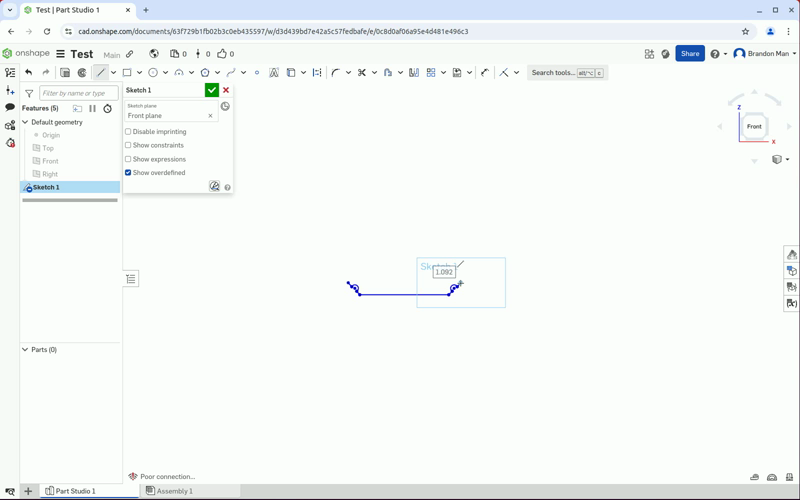
key_up(shift)
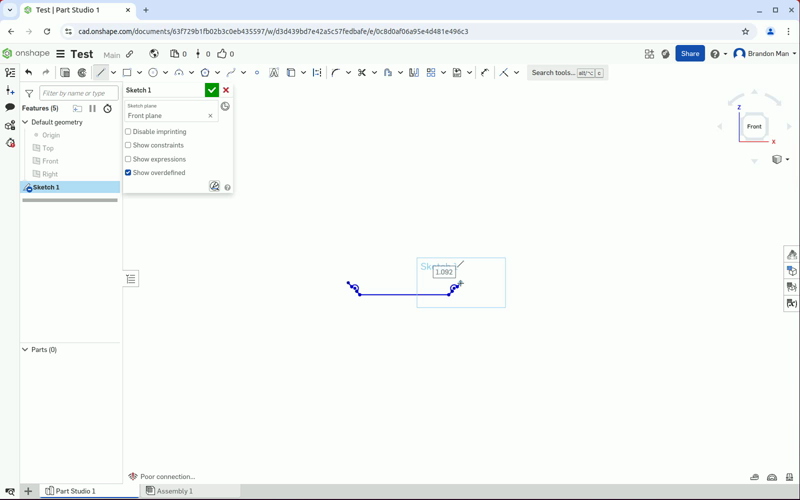
key_down(shift)
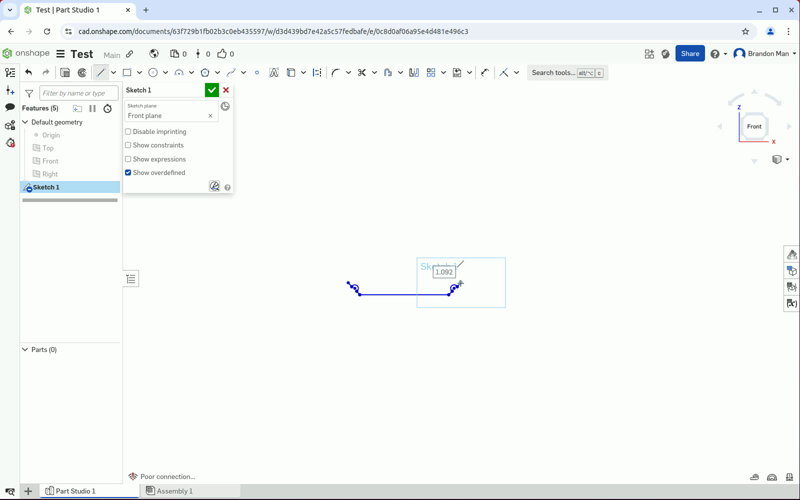
mouse_move(348, 282)
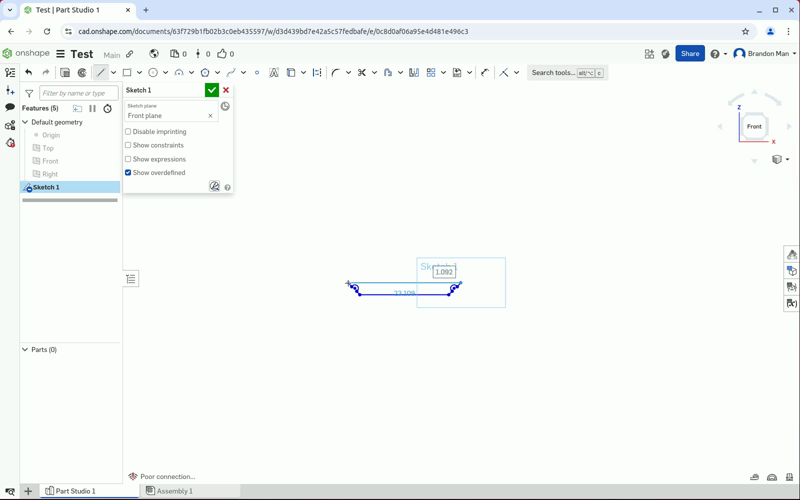
key_up(shift)
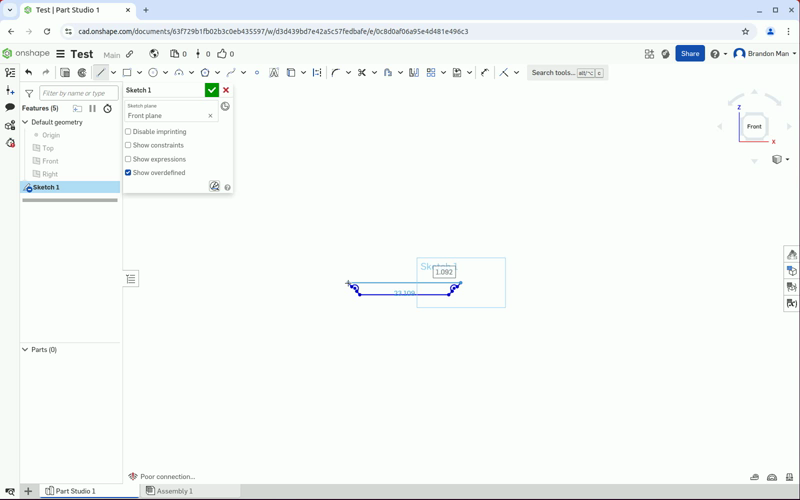
click(348, 282)
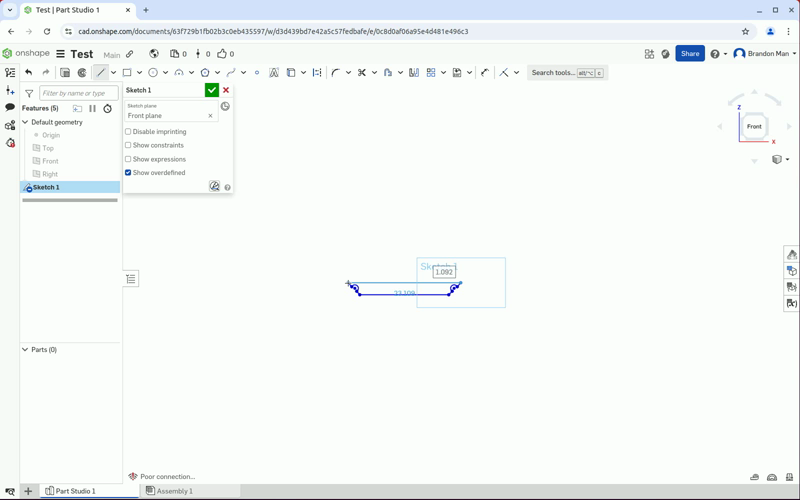
key(esc)
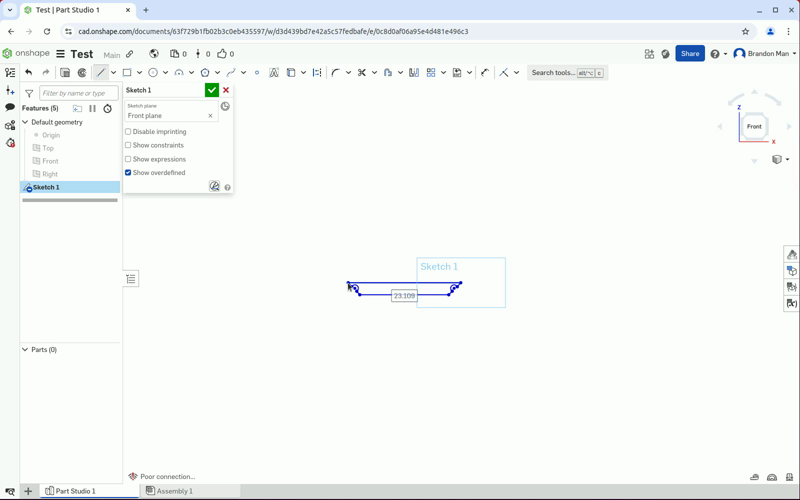
mouse_move(415, 291)
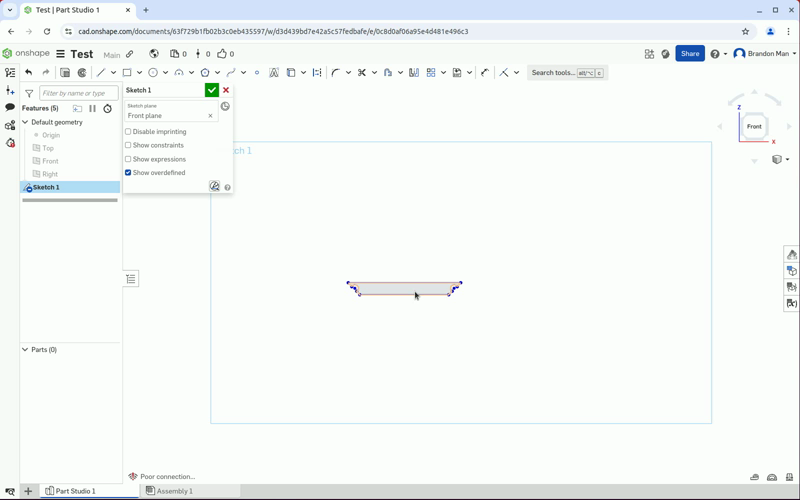
scroll(6)
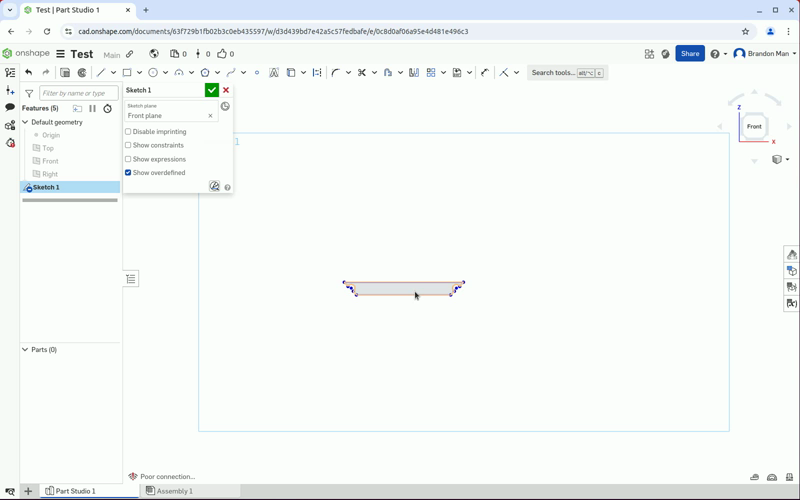
scroll(6)
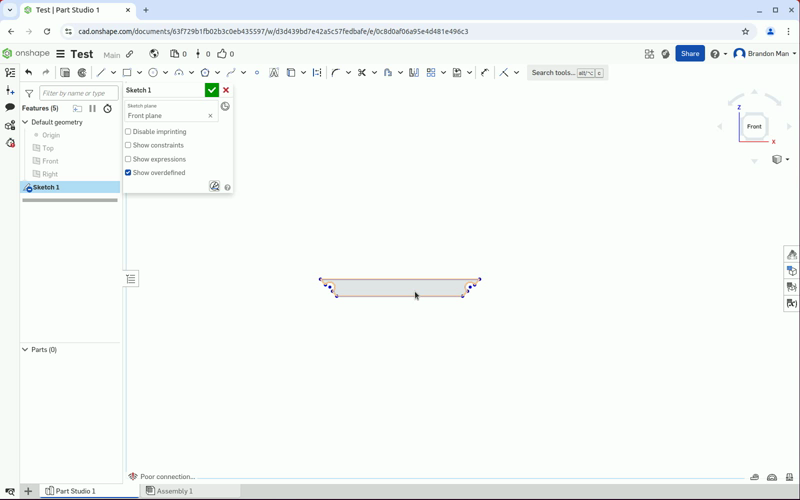
scroll(6)
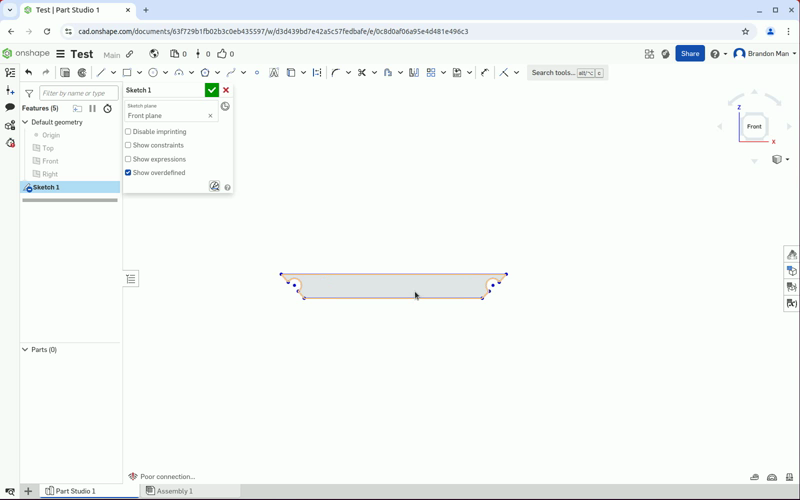
scroll(6)
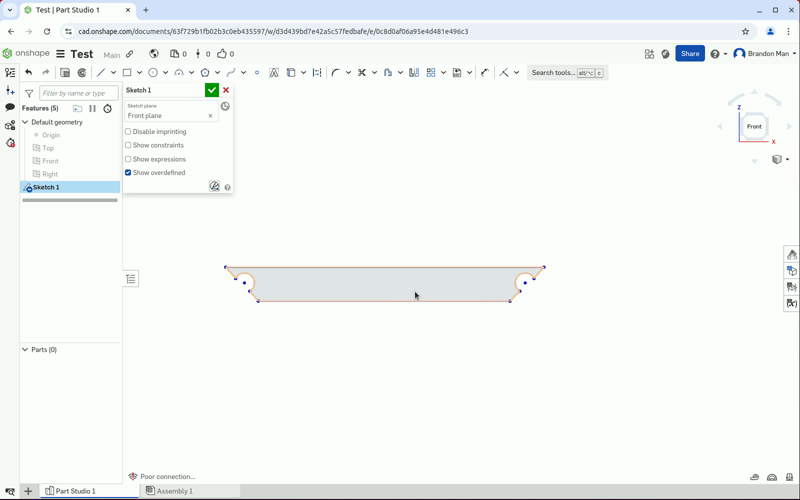
scroll(6)
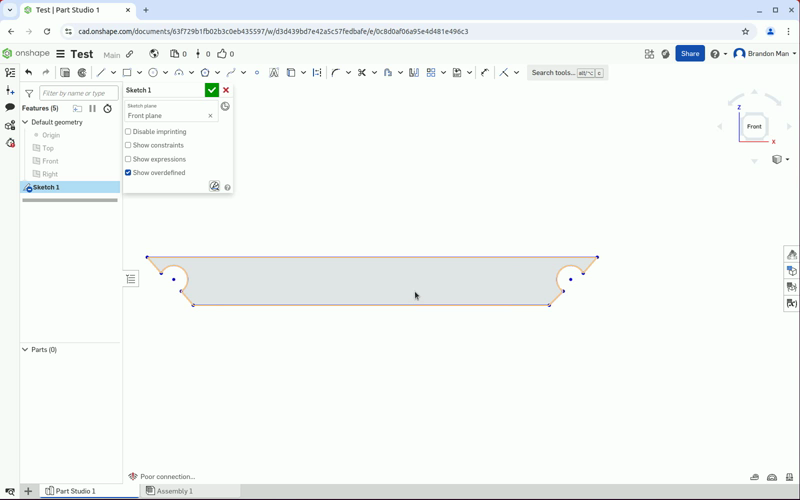
scroll(6)
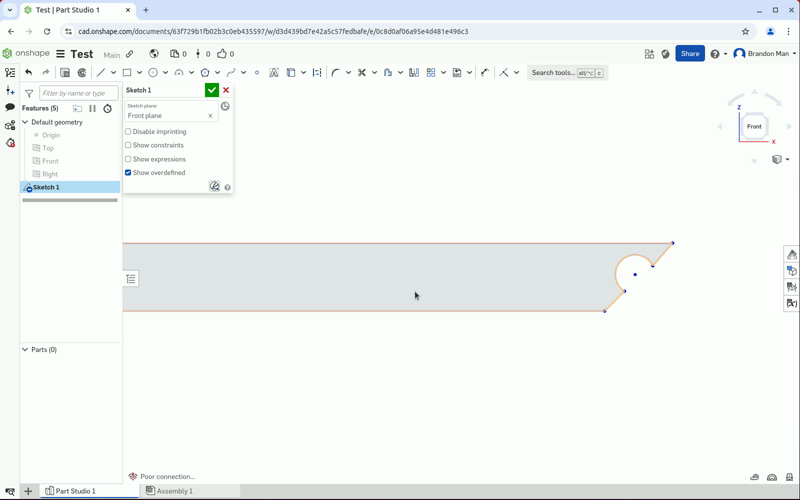
scroll(6)
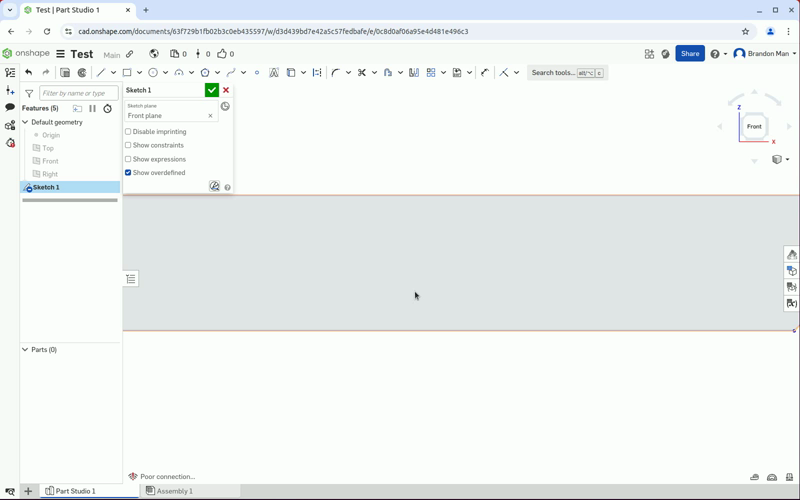
click(415, 291)
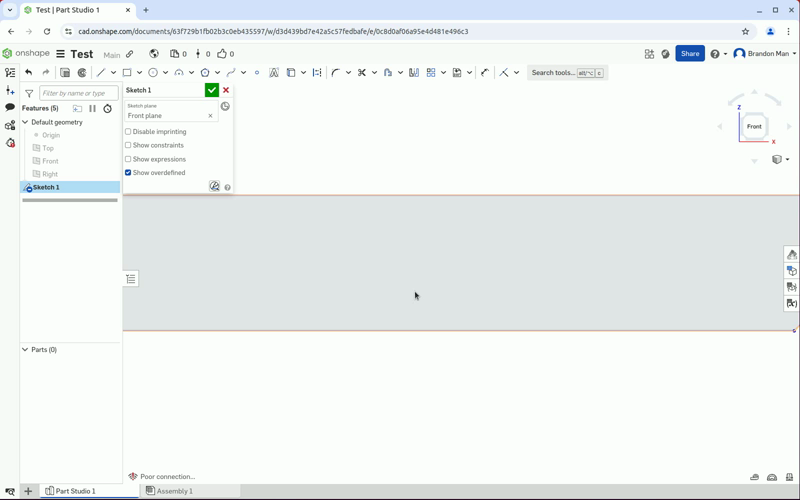
scroll(-6)
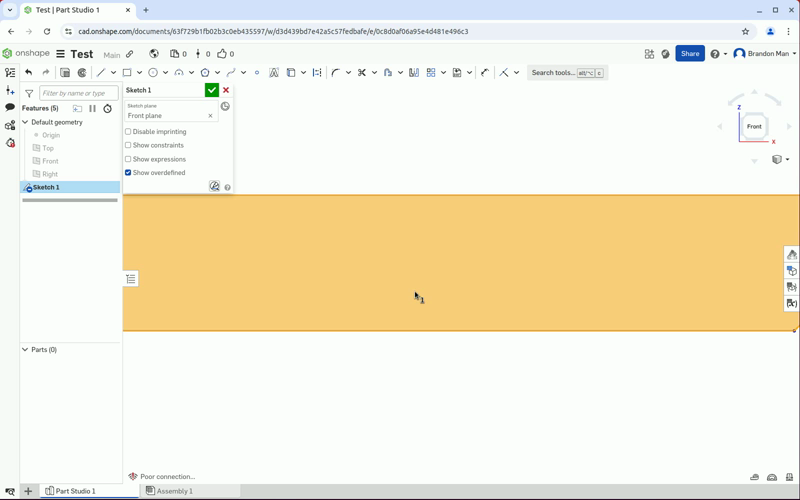
scroll(-6)
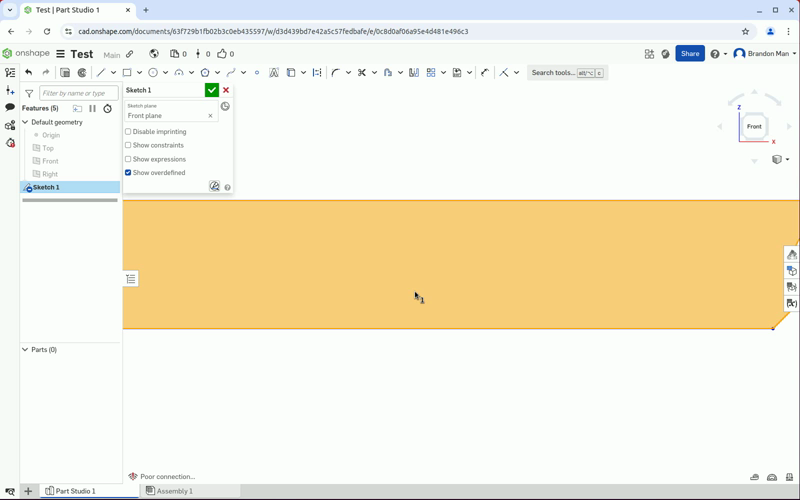
scroll(-6)
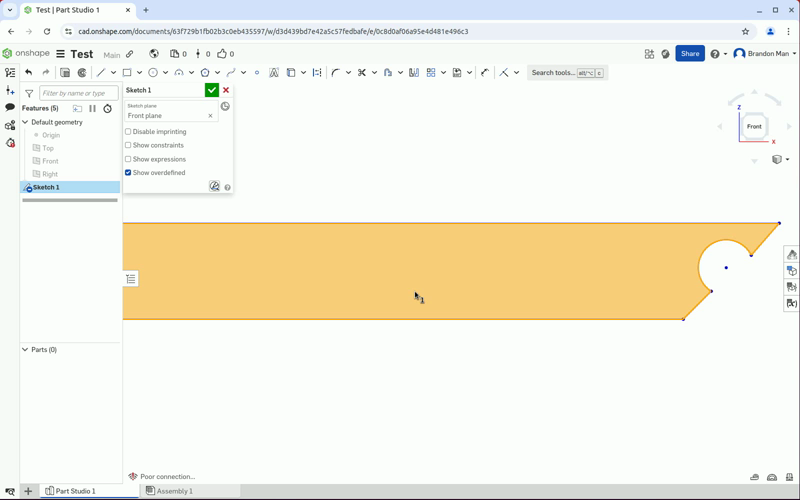
scroll(-6)
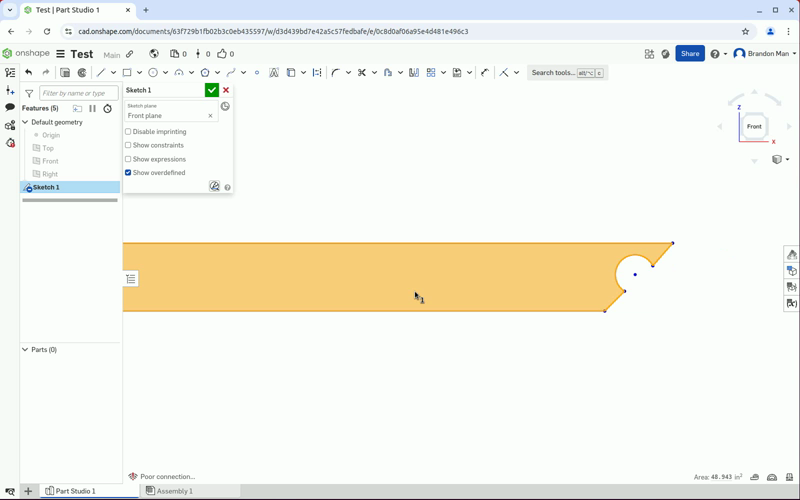
scroll(-6)
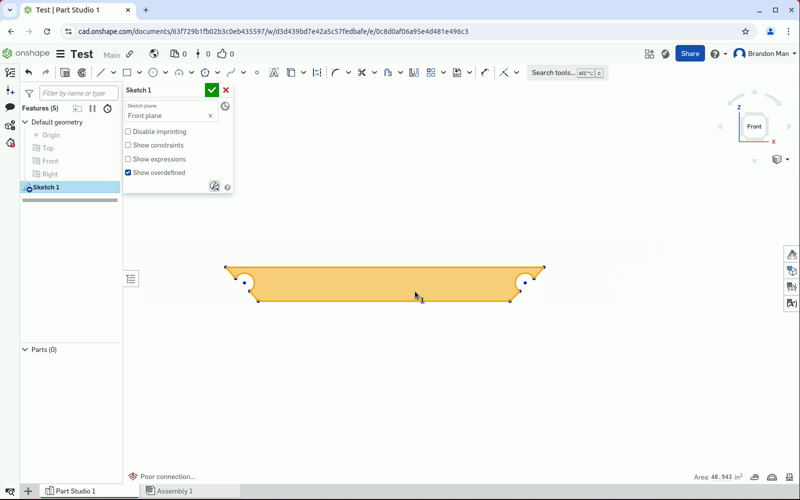
scroll(-6)
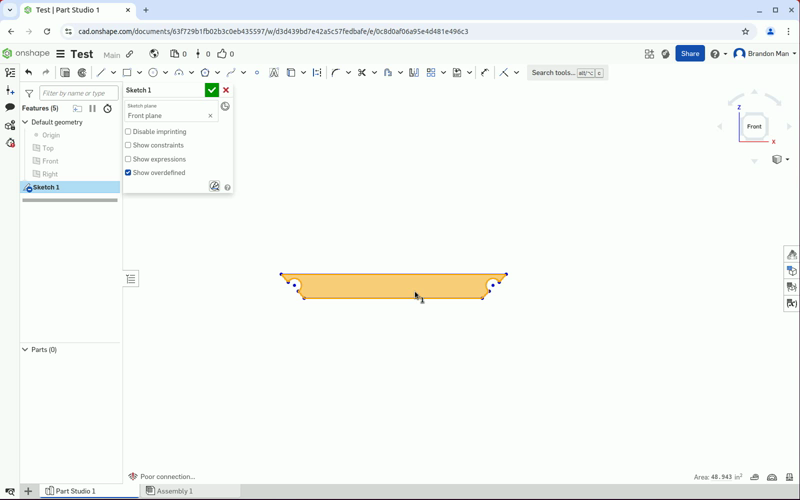
scroll(-6)
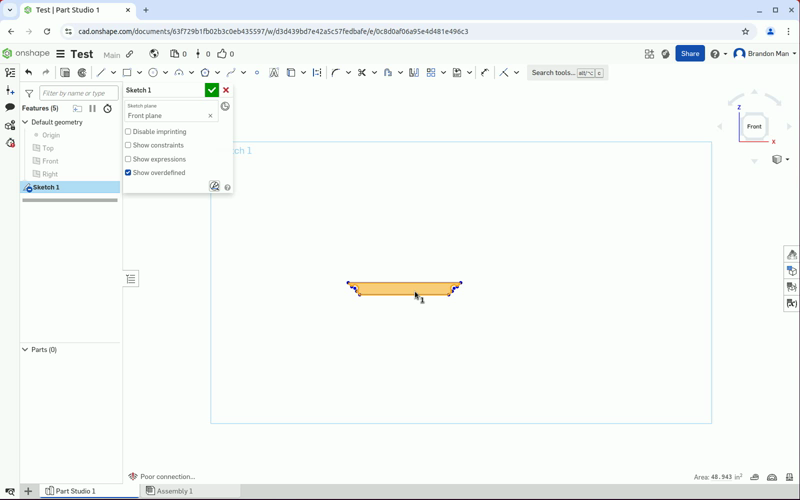
mouse_move(73, 352)
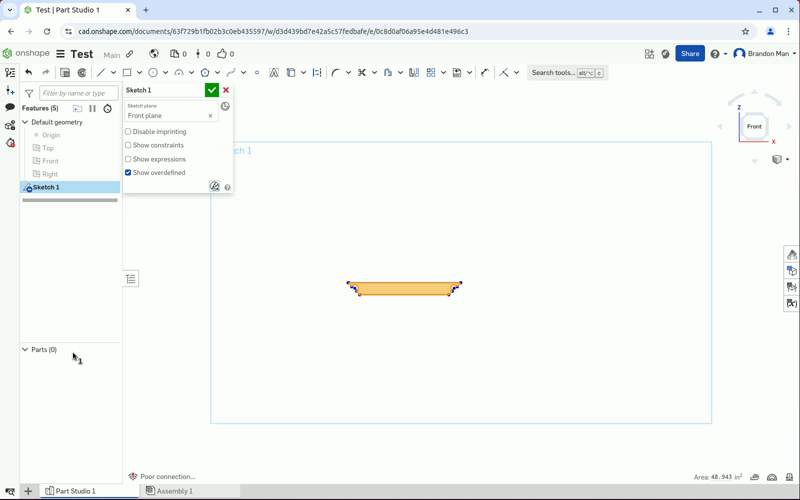
key(shift+y)
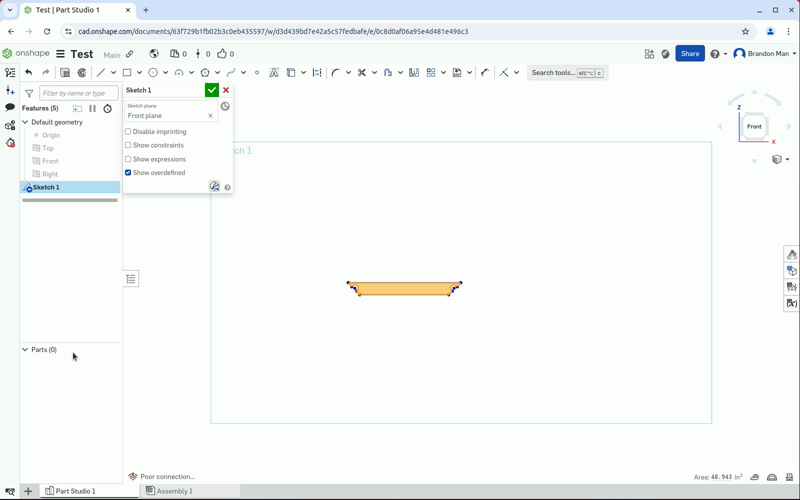
key(shift+e)
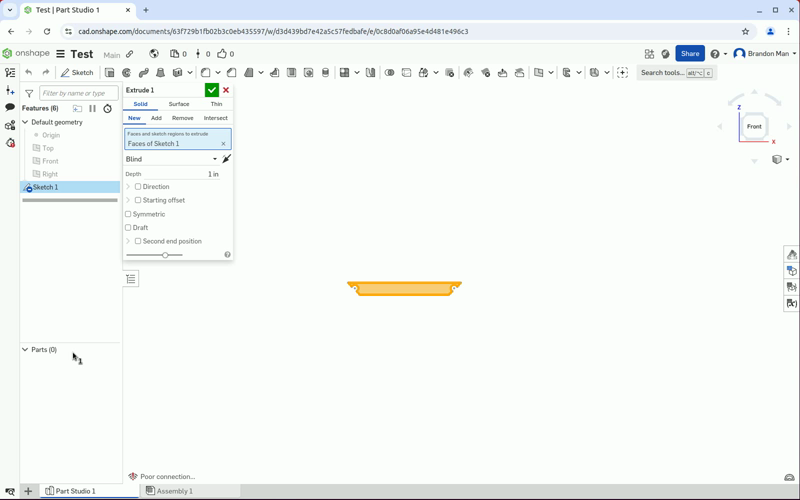
mouse_move(143, 106)
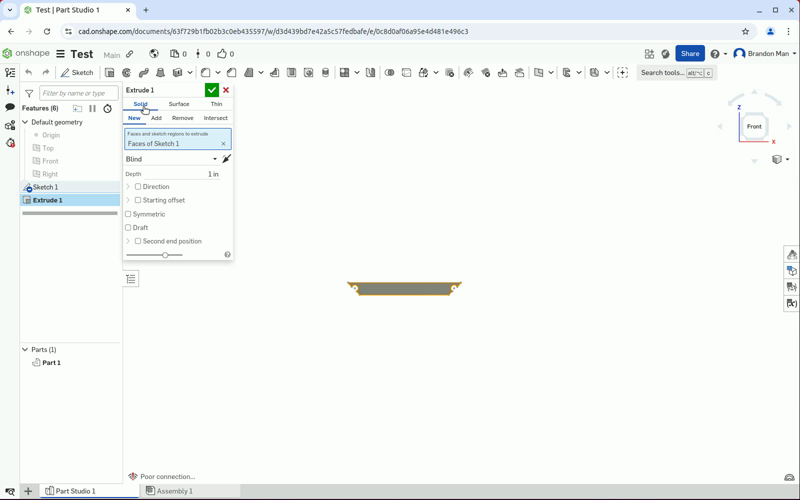
click(143, 106)
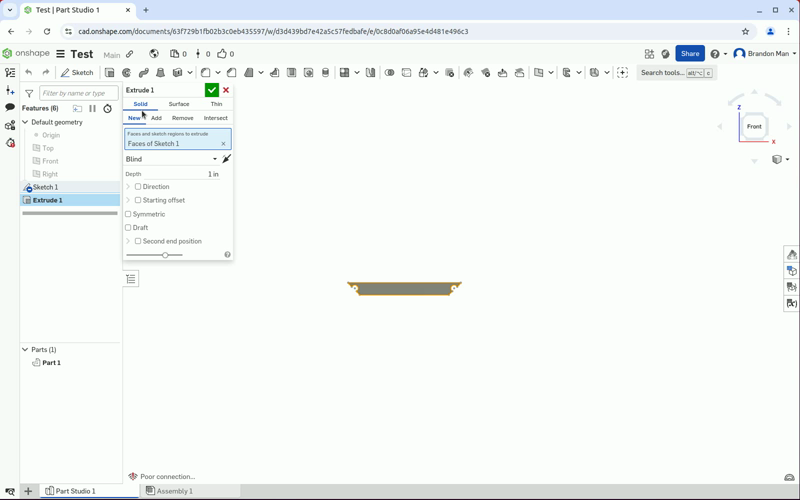
mouse_move(137, 120)
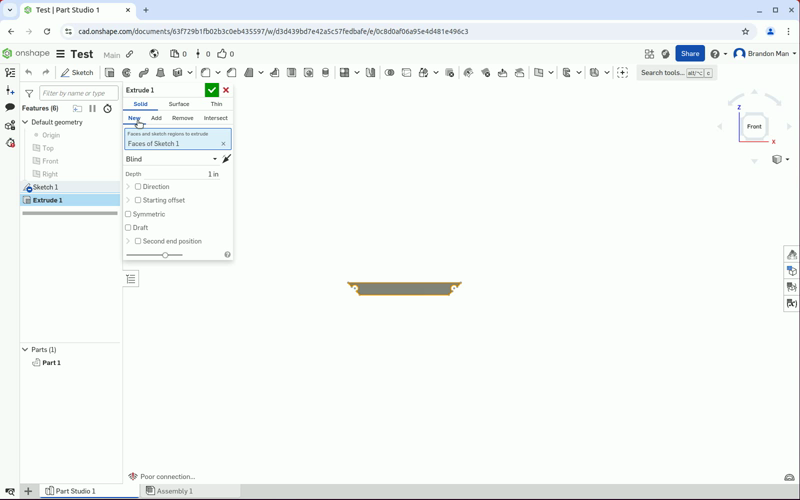
click(137, 120)
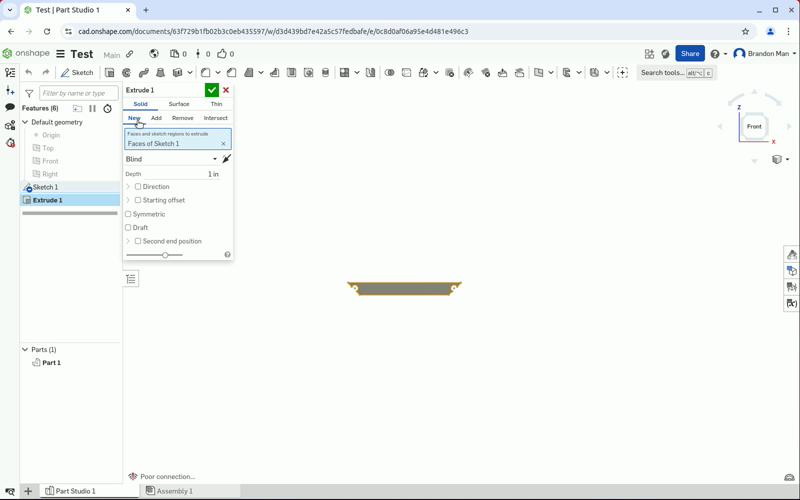
key(tab, 4)
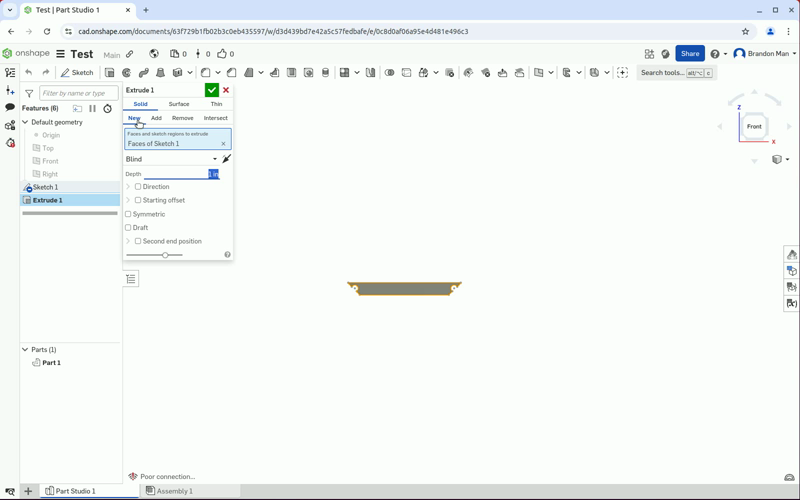
text(1.204)
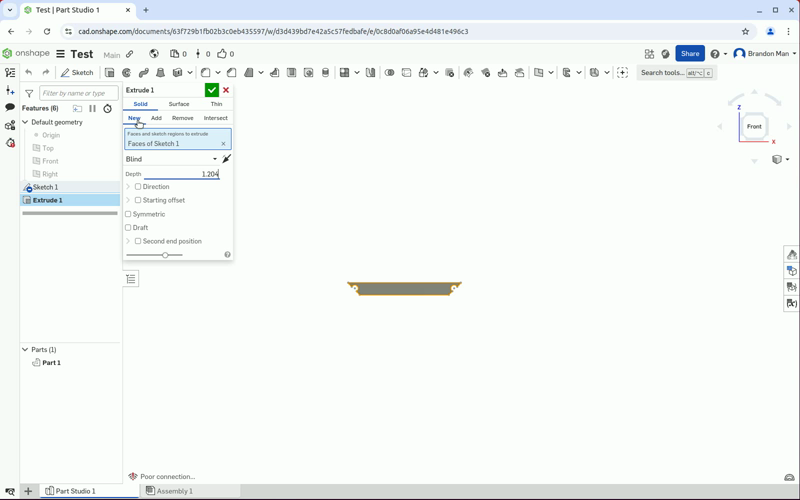
key(enter)
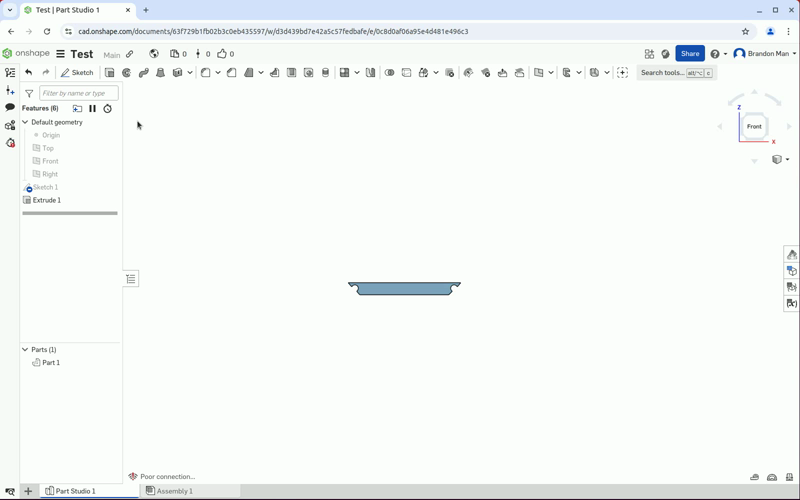
key(shift+h)
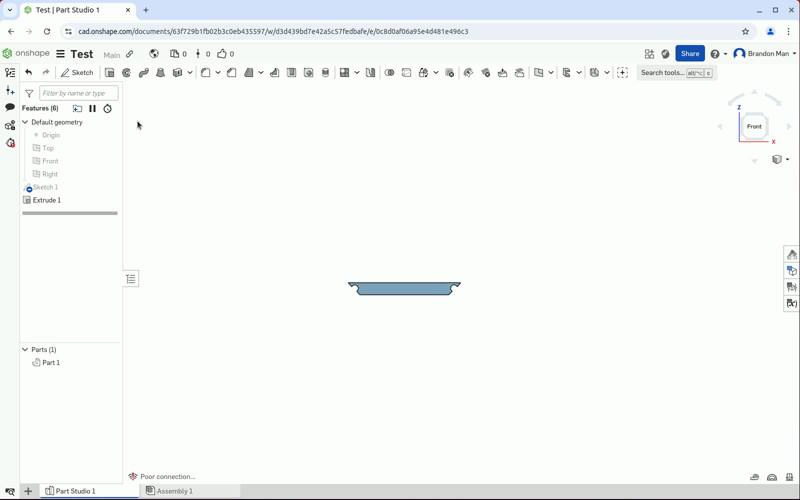
key(shift+h)
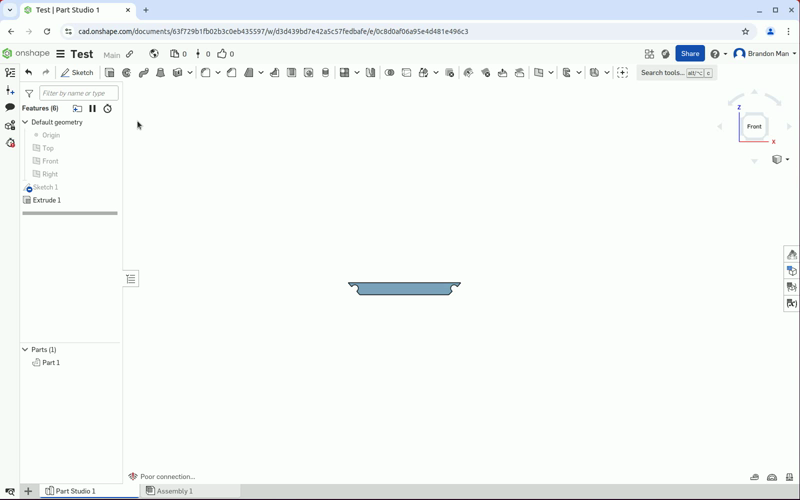
mouse_move(73, 189)
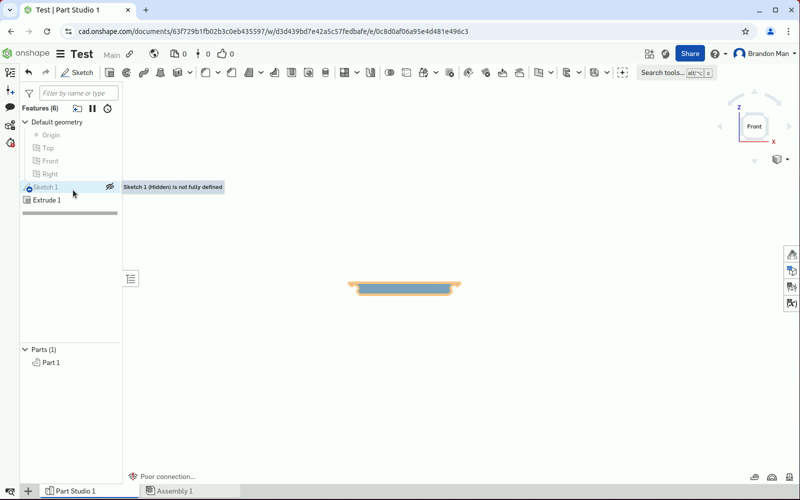
click(73, 189)
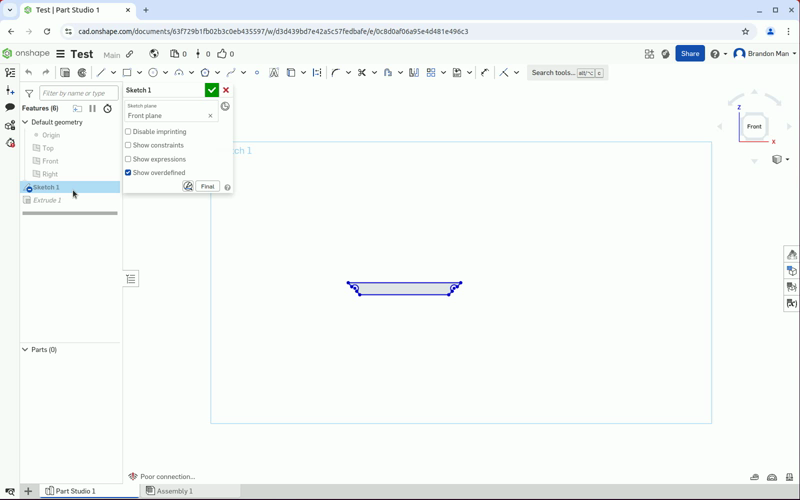
mouse_move(229, 92)
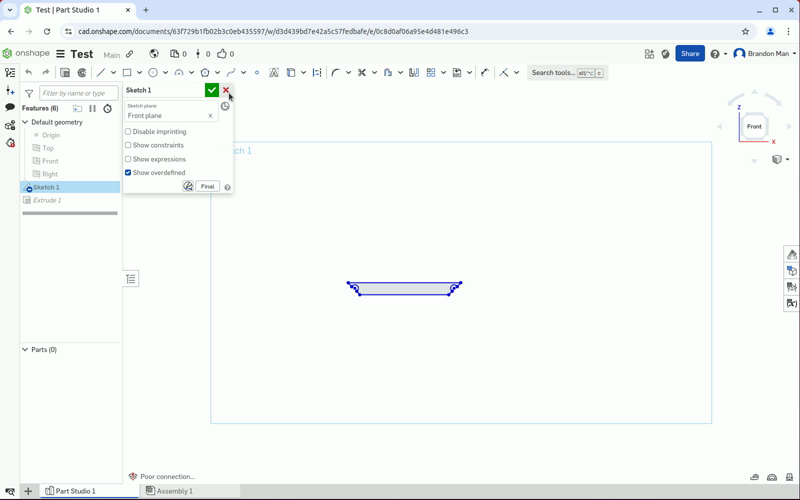
click(229, 92)
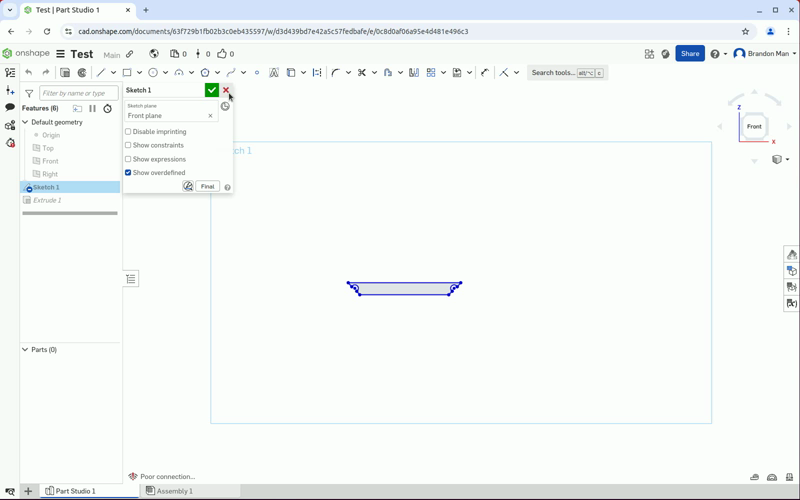
key(shift+s)
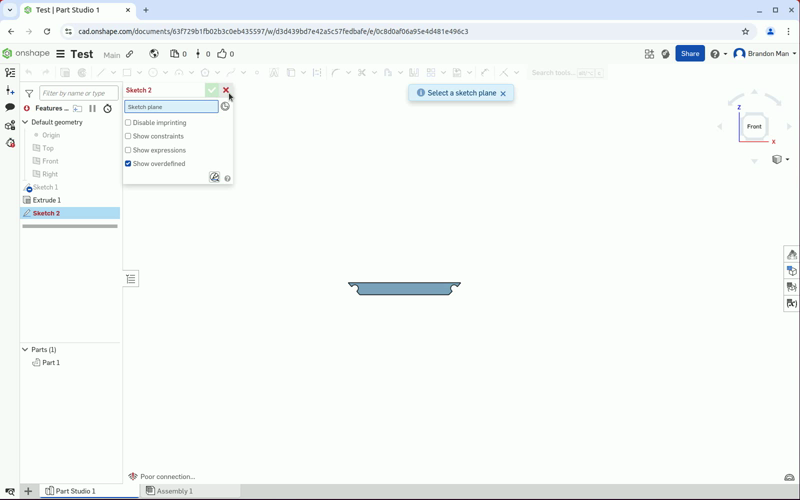
mouse_move(73, 163)
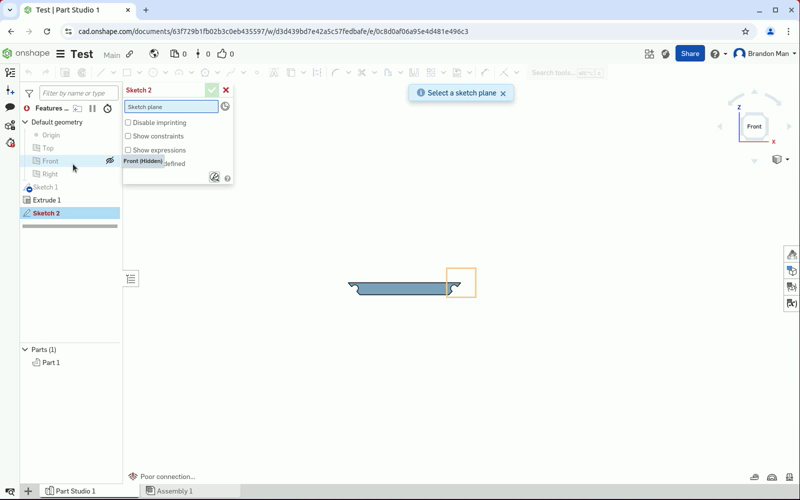
click(73, 163)
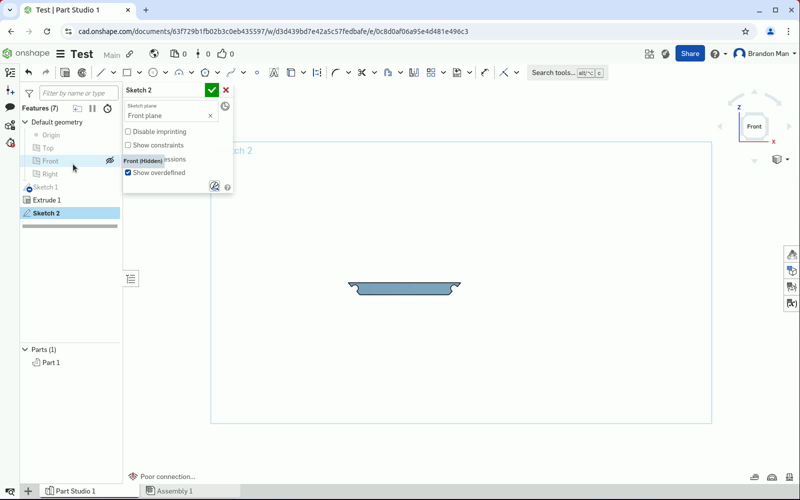
mouse_move(73, 352)
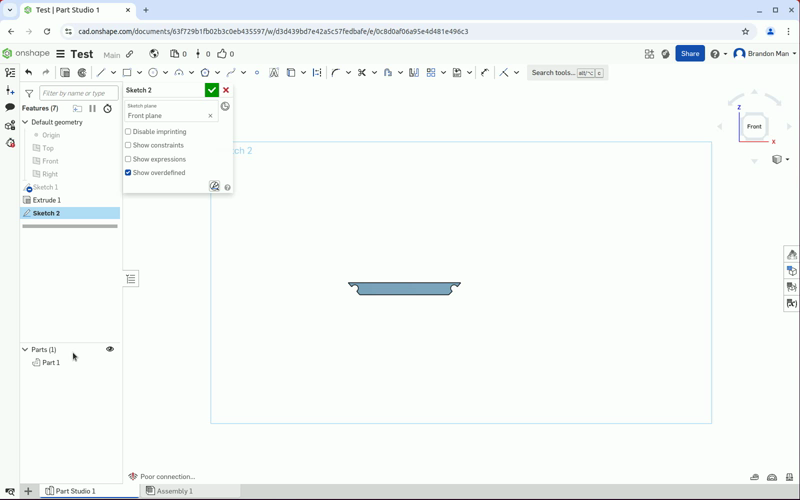
key(y)
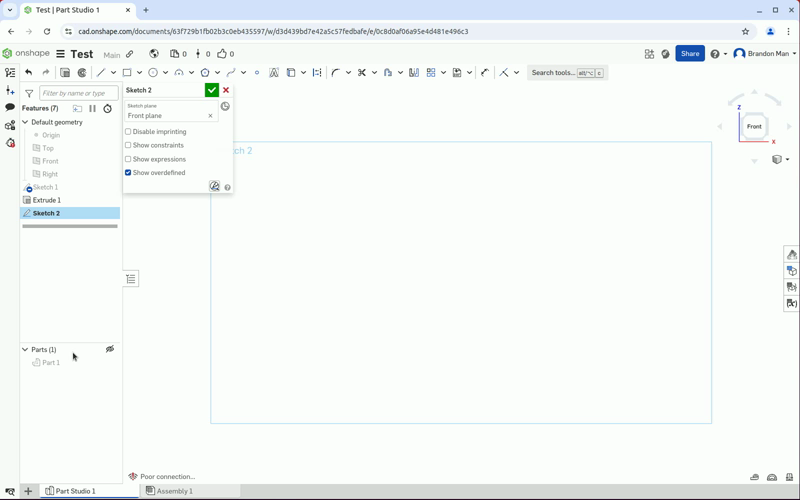
key(l)
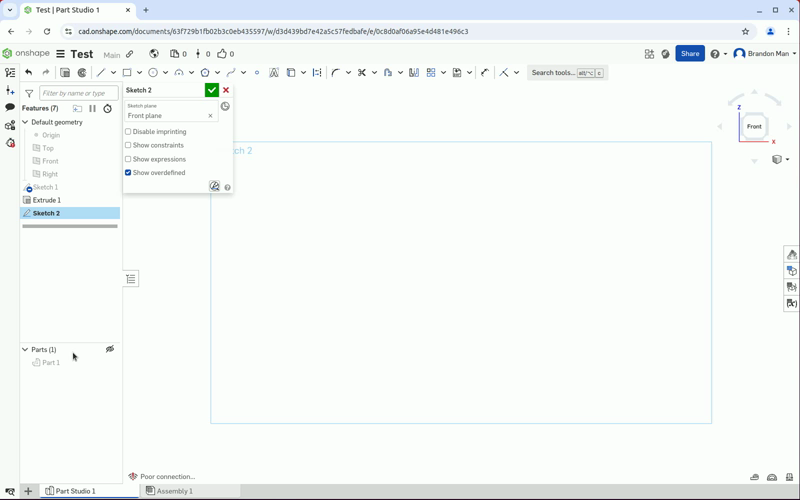
key_down(shift)
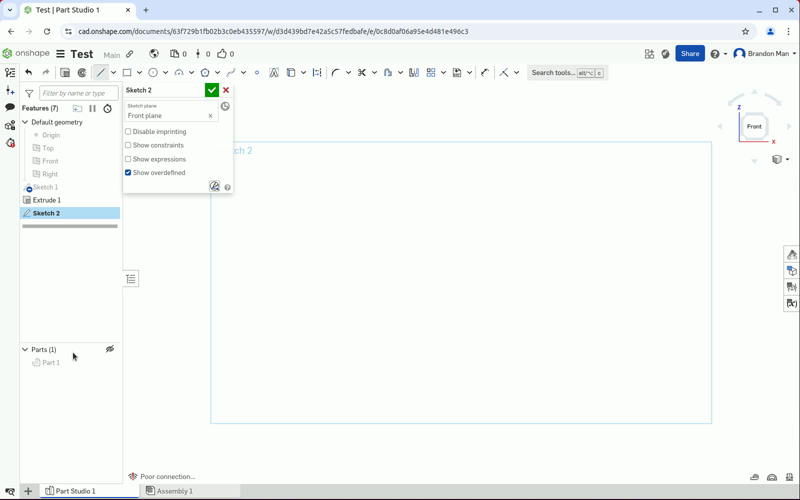
mouse_move(449, 294)
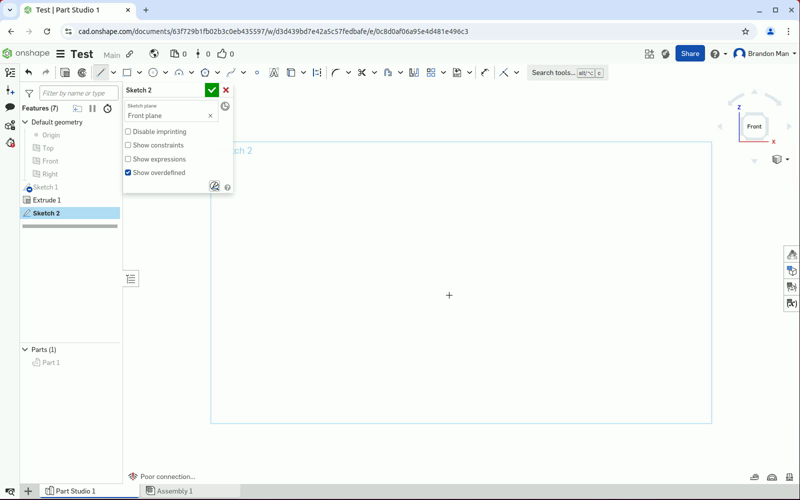
click(449, 294)
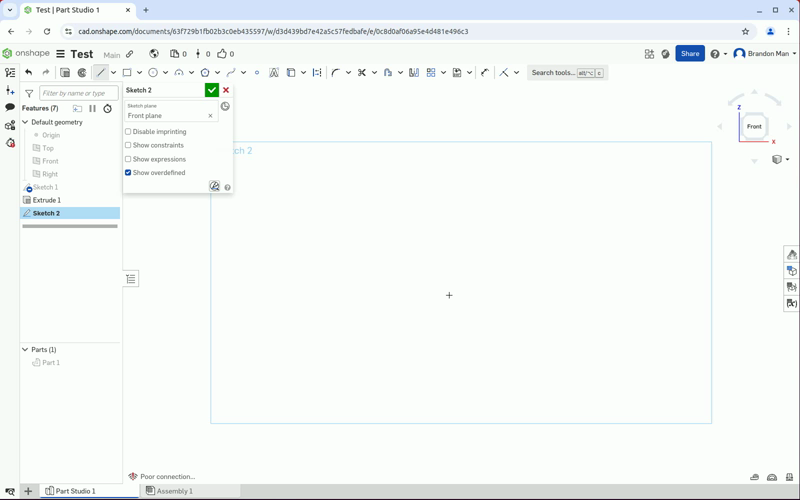
key_up(shift)
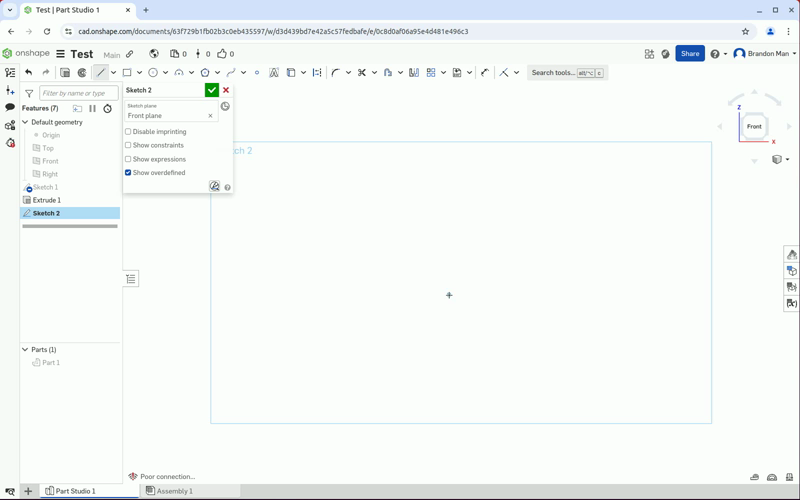
key_down(shift)
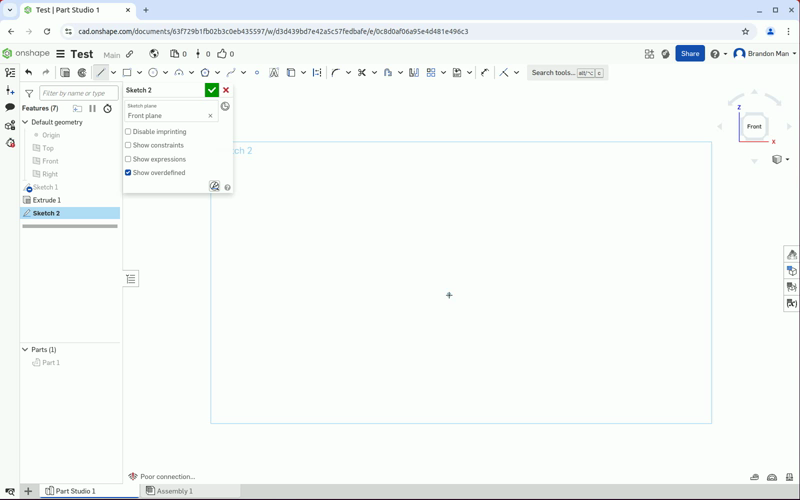
mouse_move(479, 294)
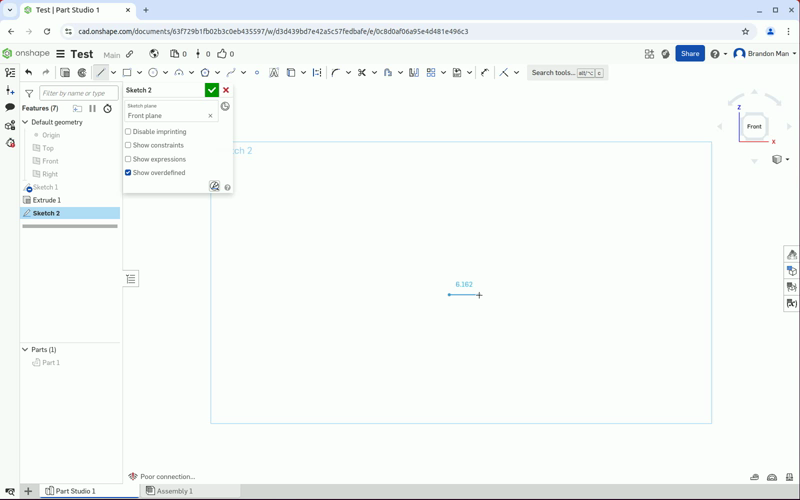
mouse_move(461, 294)
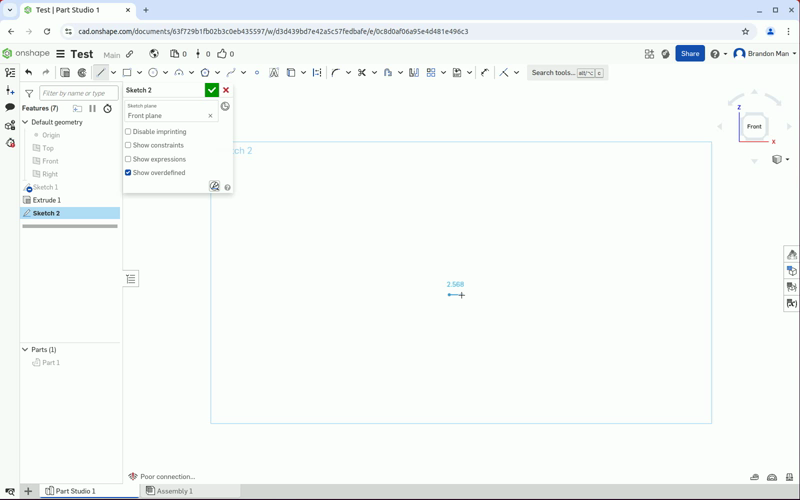
click(461, 294)
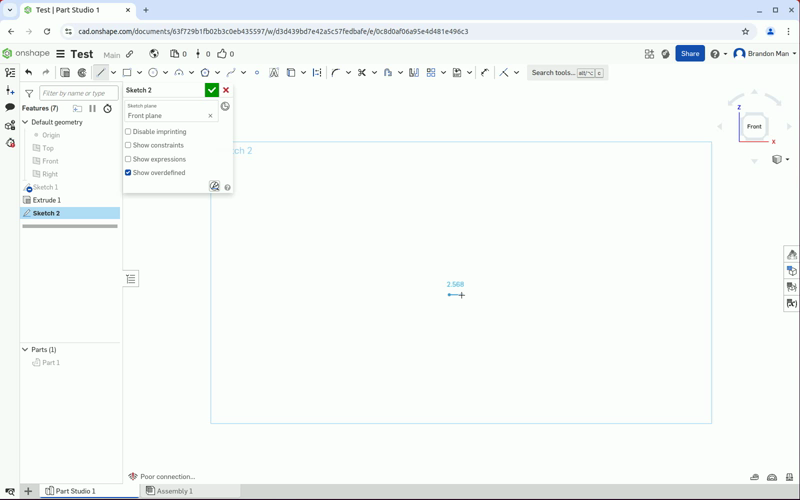
key_up(shift)
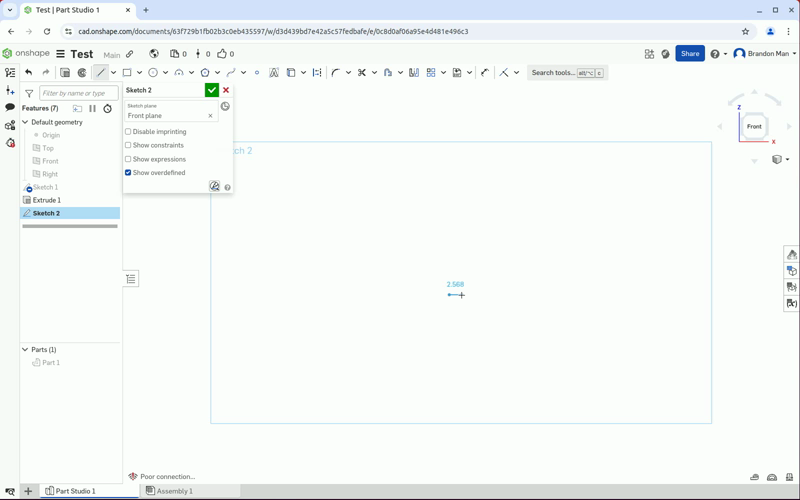
key_down(shift)
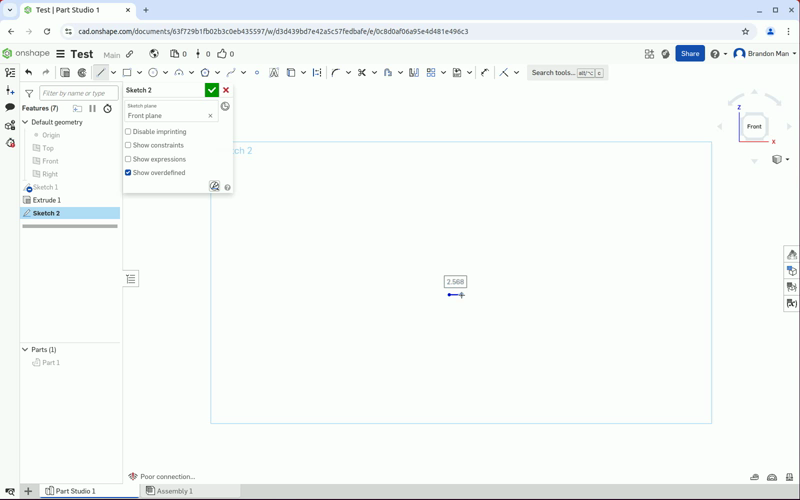
mouse_move(492, 294)
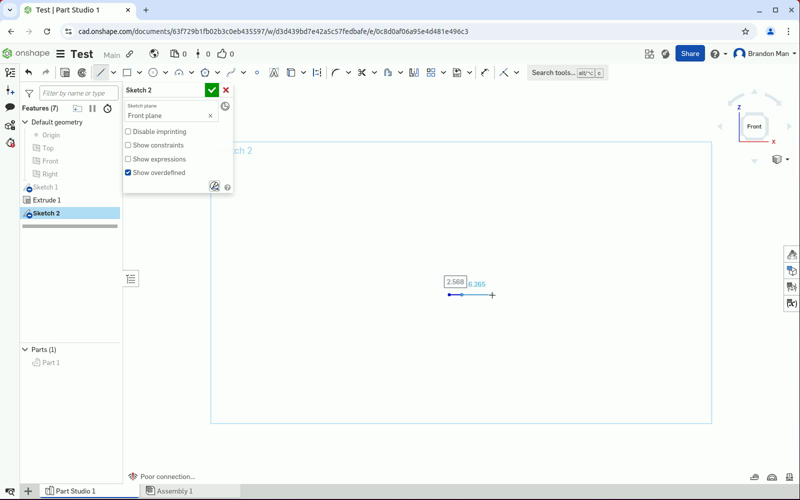
mouse_move(461, 281)
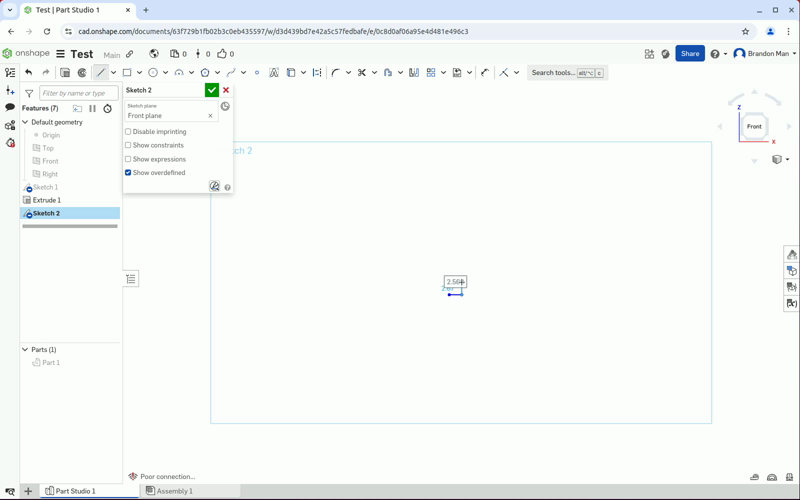
click(461, 281)
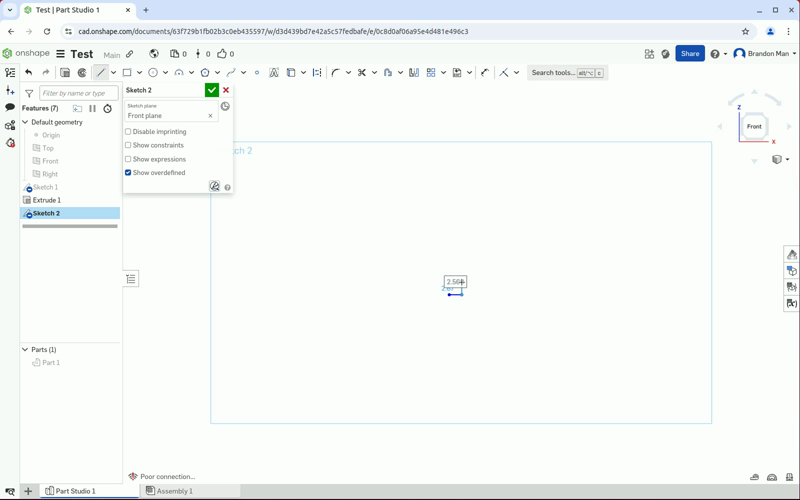
key_up(shift)
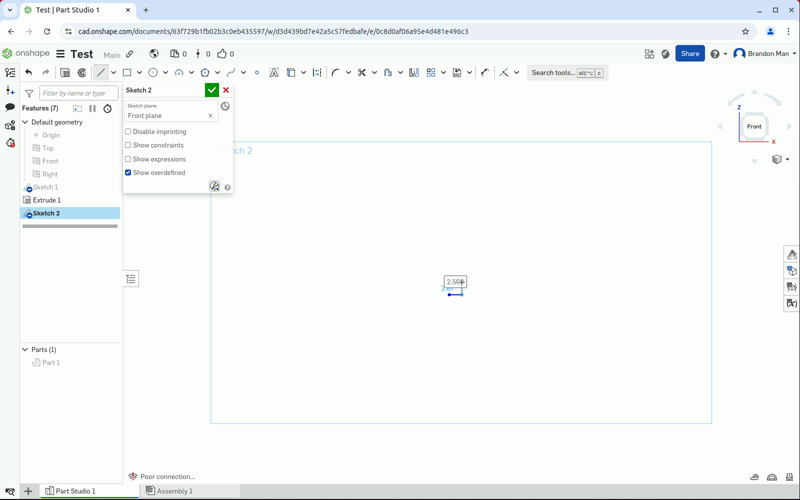
key_down(shift)
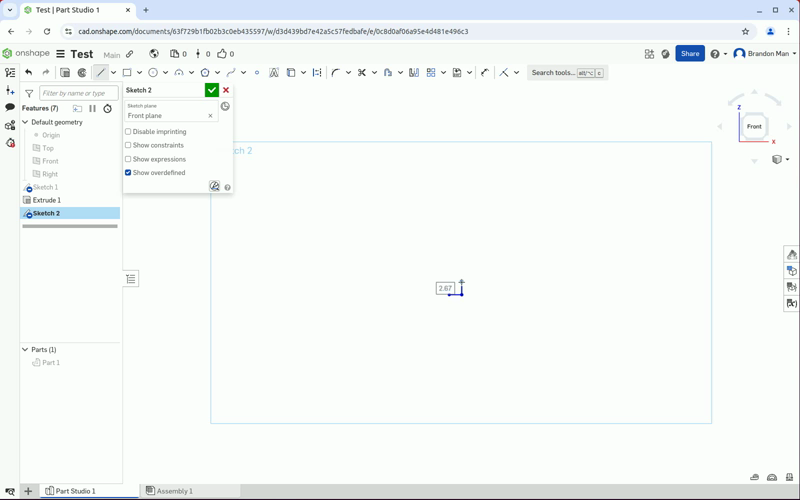
mouse_move(492, 281)
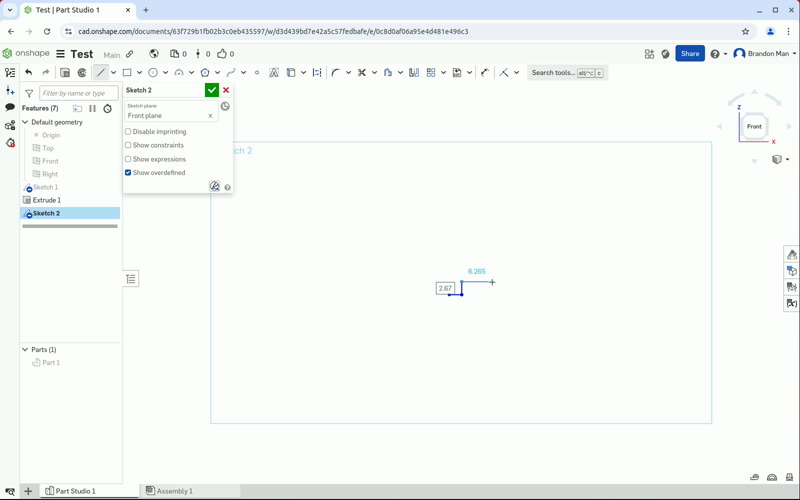
mouse_move(457, 285)
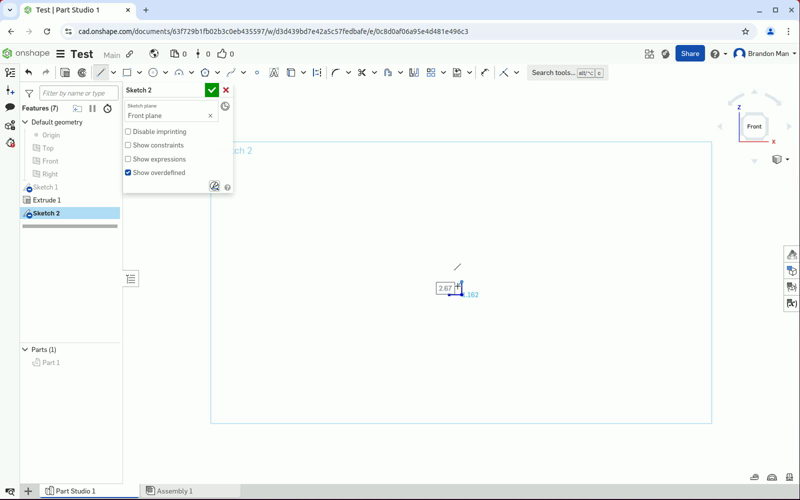
scroll(6)
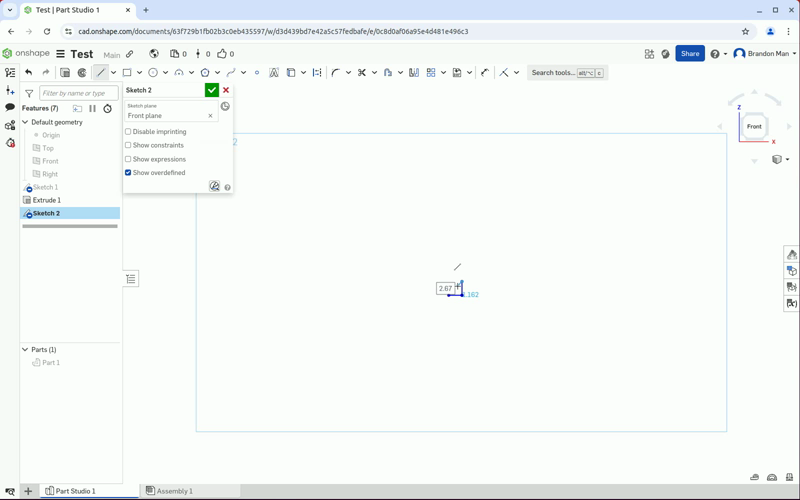
scroll(6)
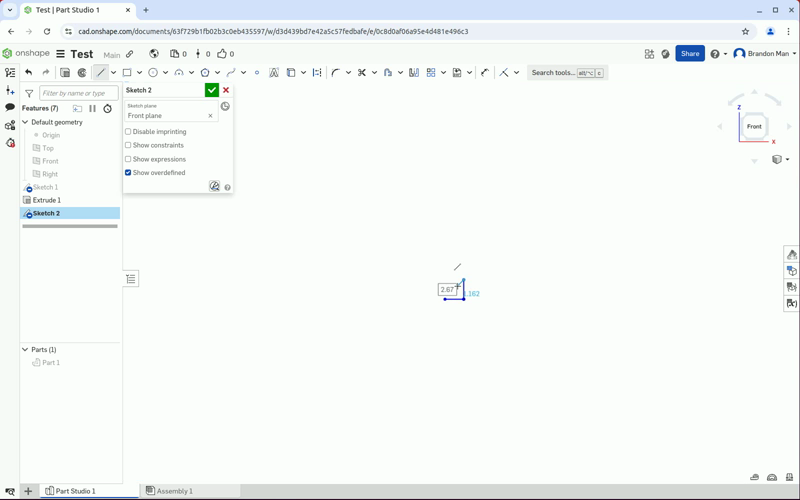
scroll(6)
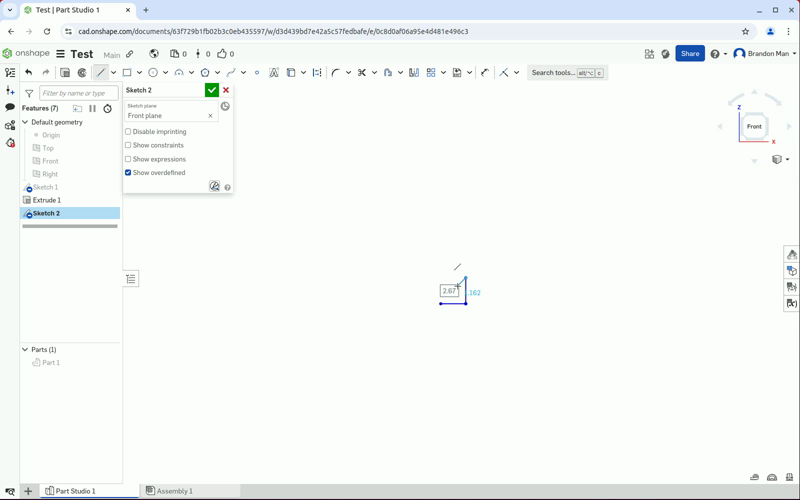
scroll(6)
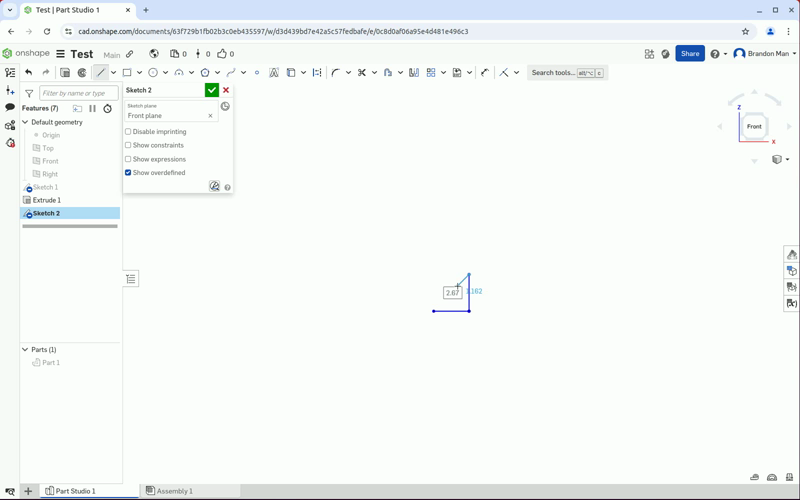
scroll(6)
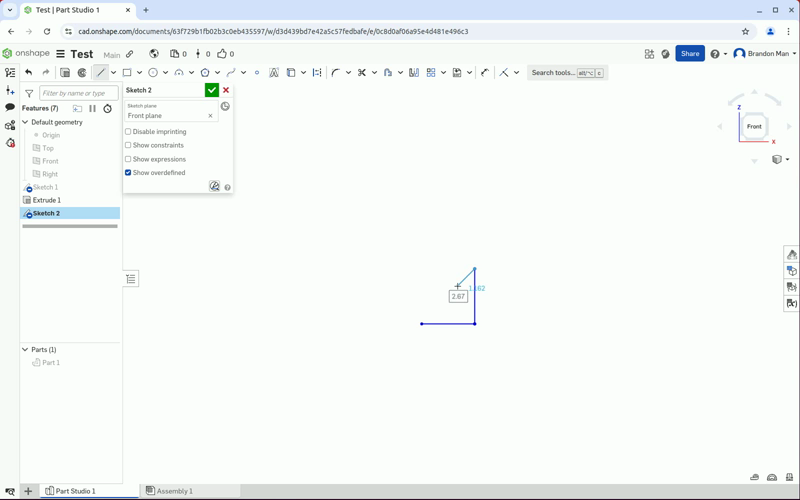
scroll(6)
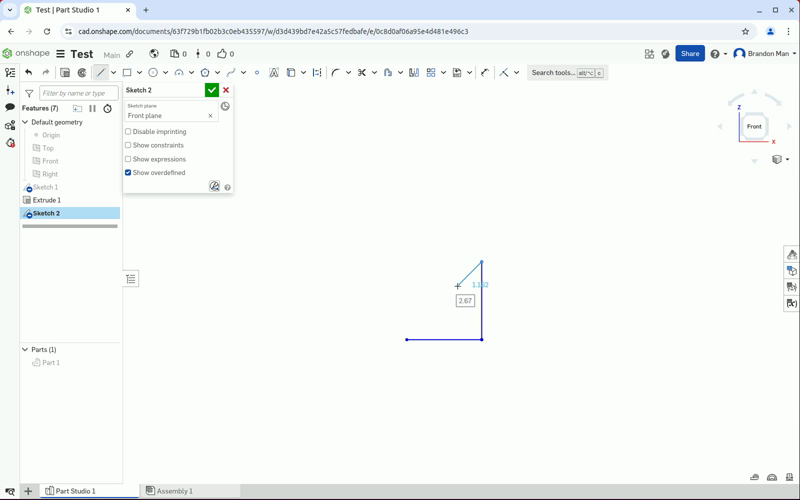
scroll(6)
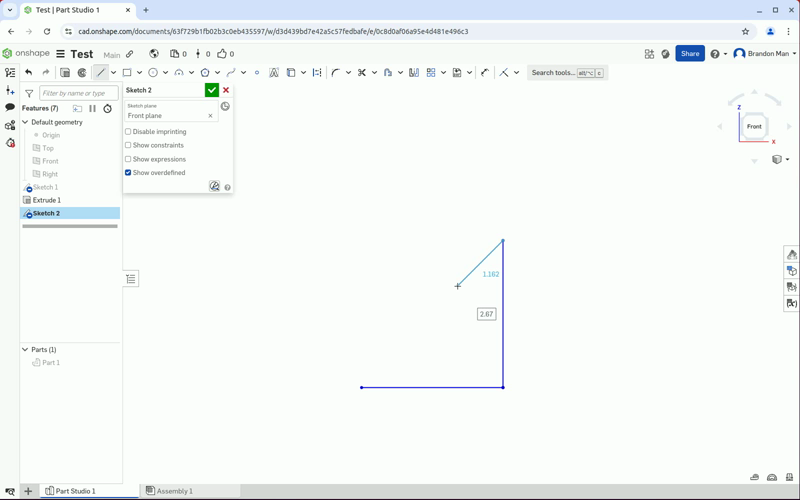
click(457, 285)
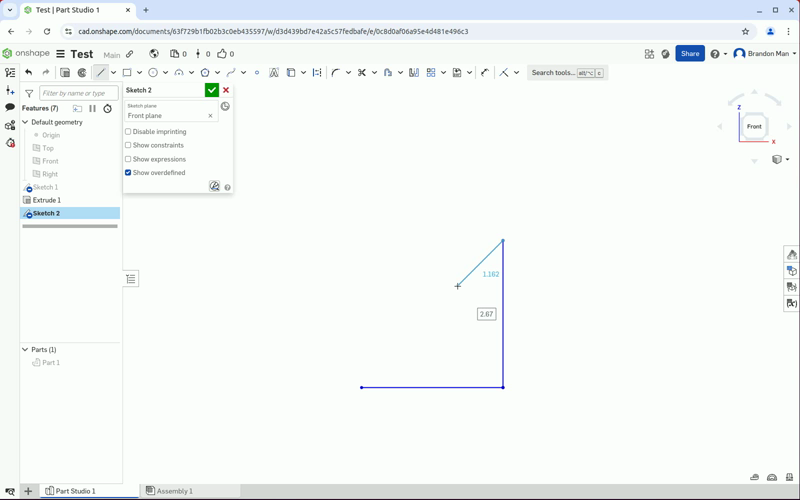
scroll(-6)
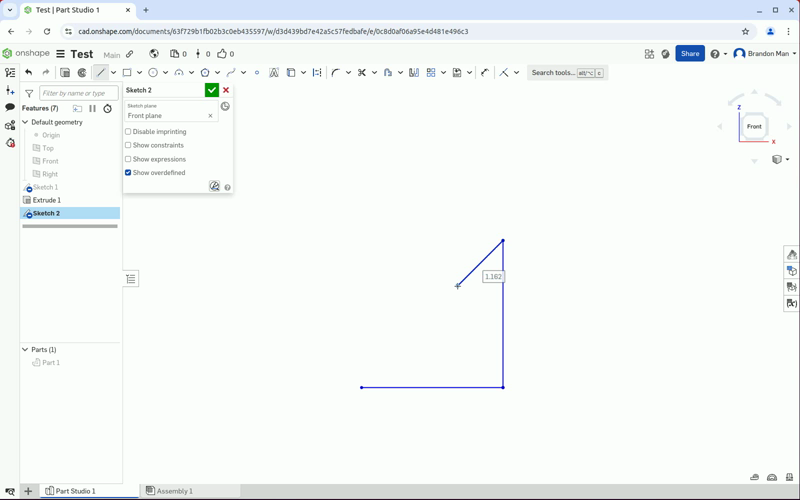
scroll(-6)
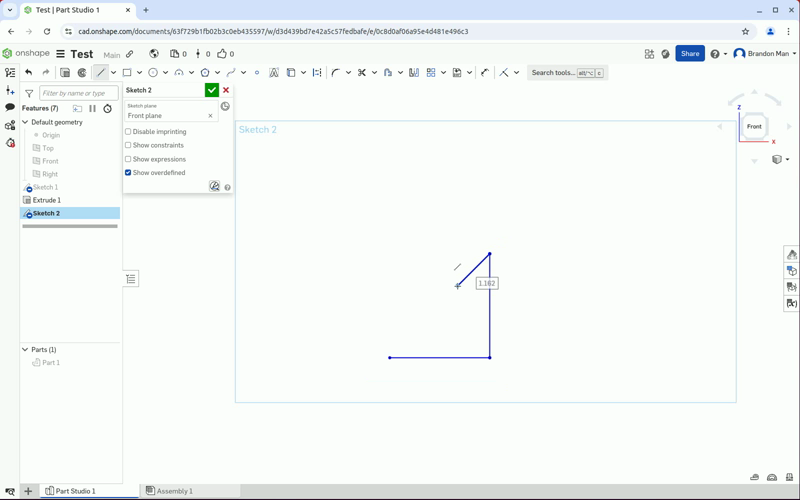
scroll(-6)
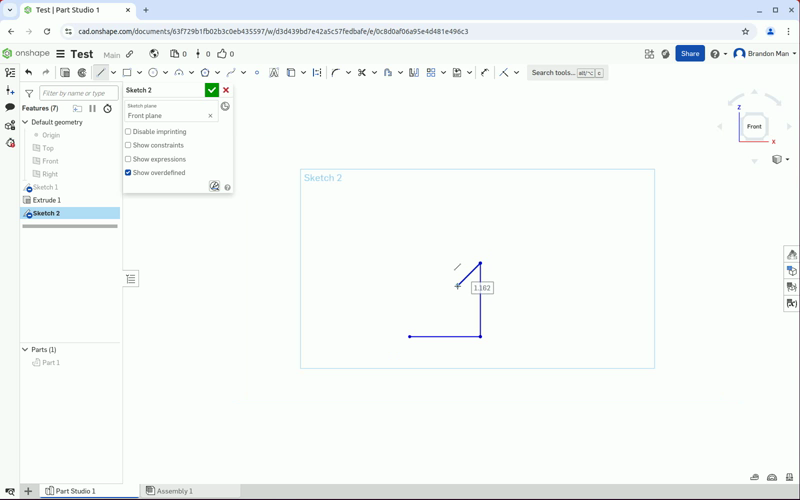
scroll(-6)
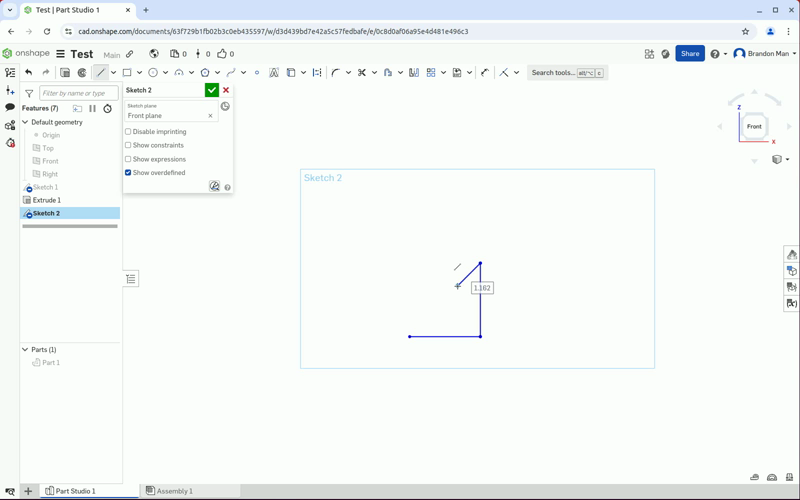
scroll(-6)
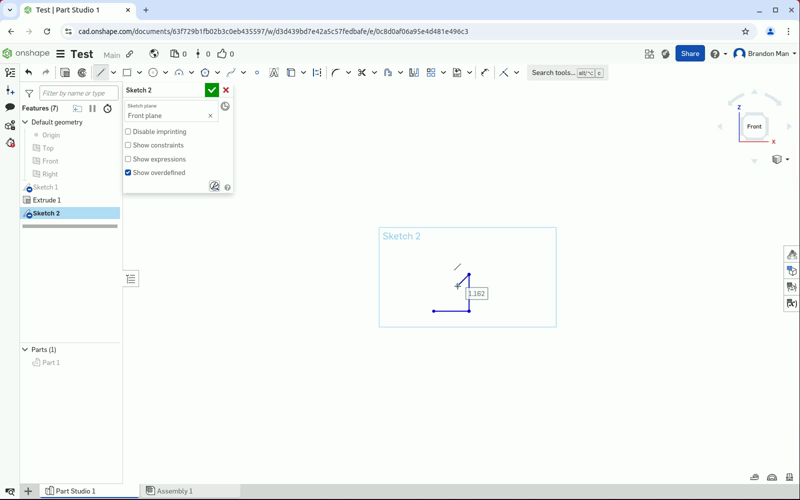
scroll(-6)
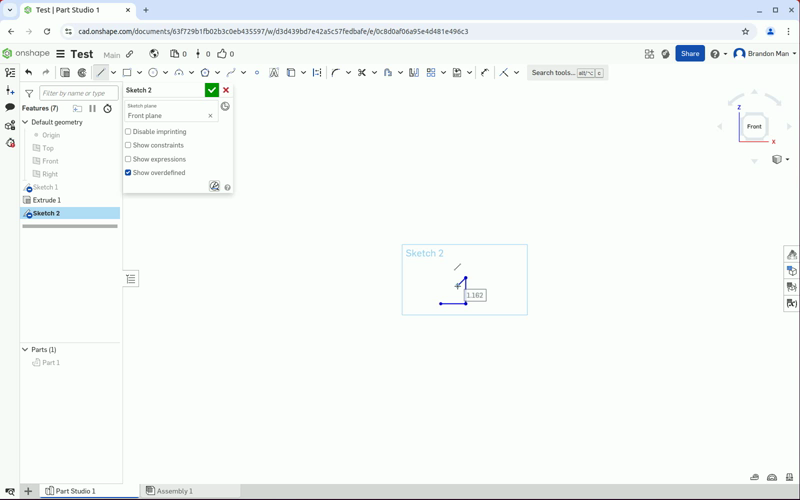
scroll(-6)
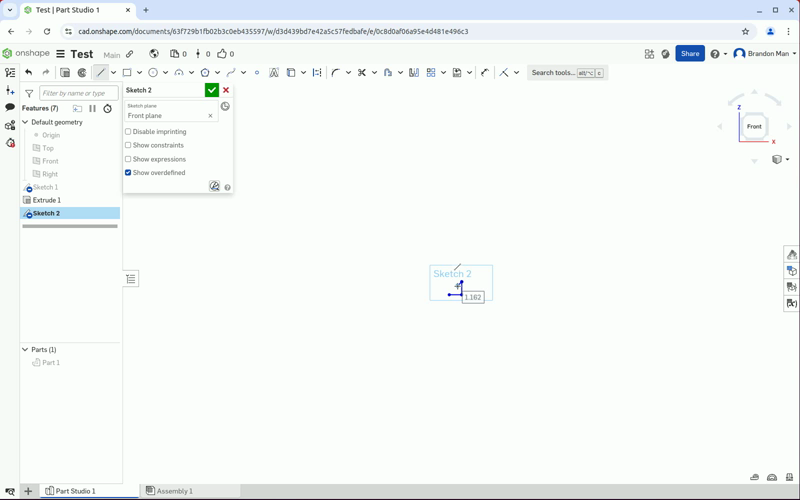
key_up(shift)
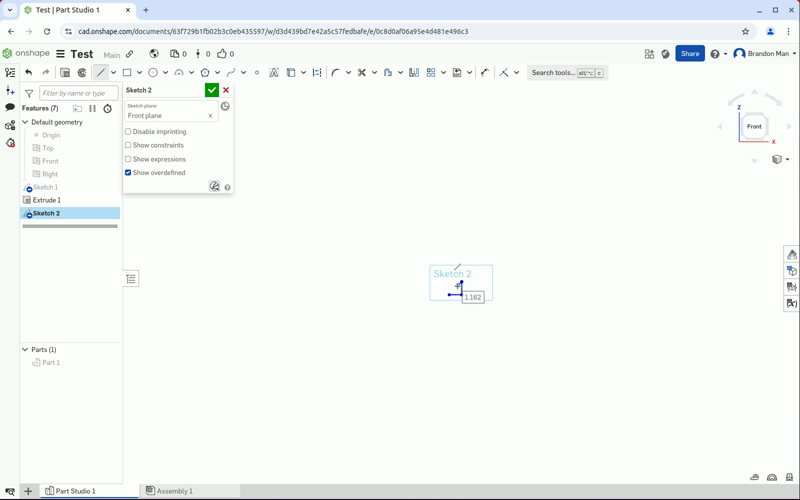
key(esc)
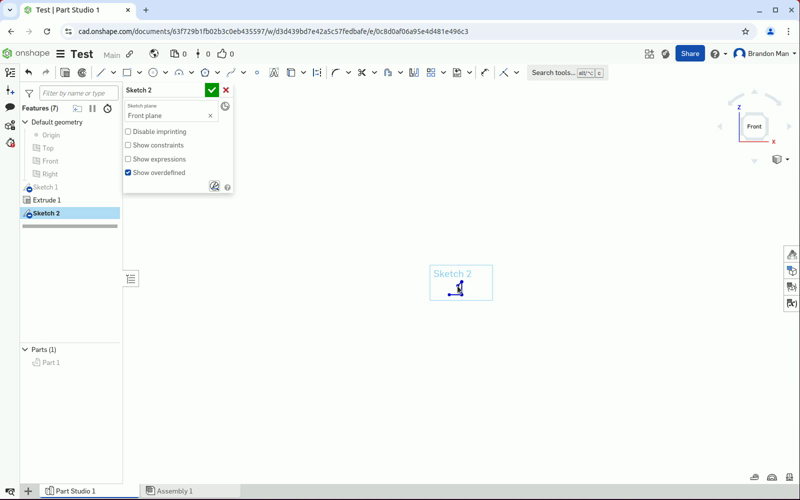
key(a)
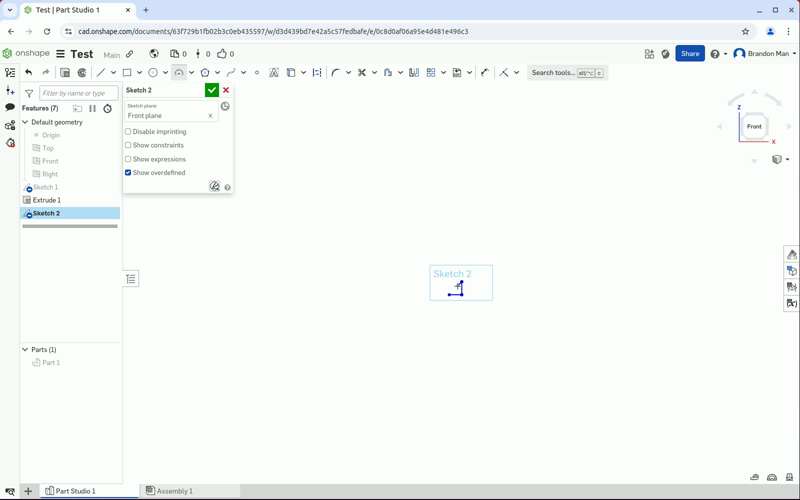
mouse_move(457, 285)
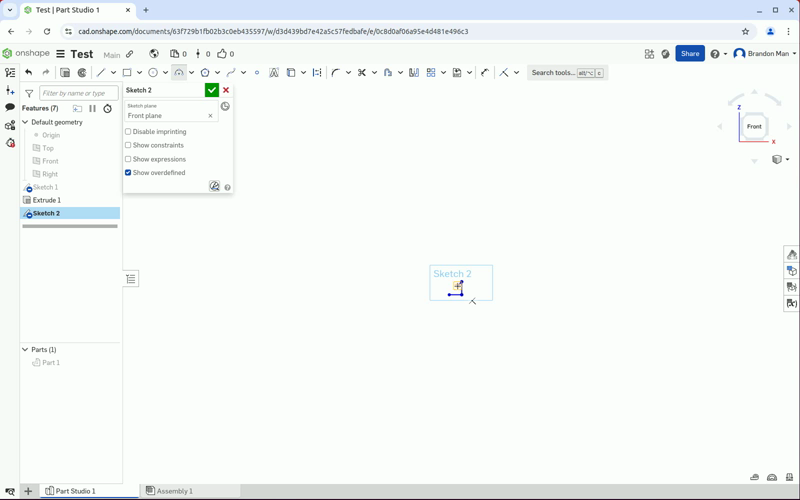
click(457, 285)
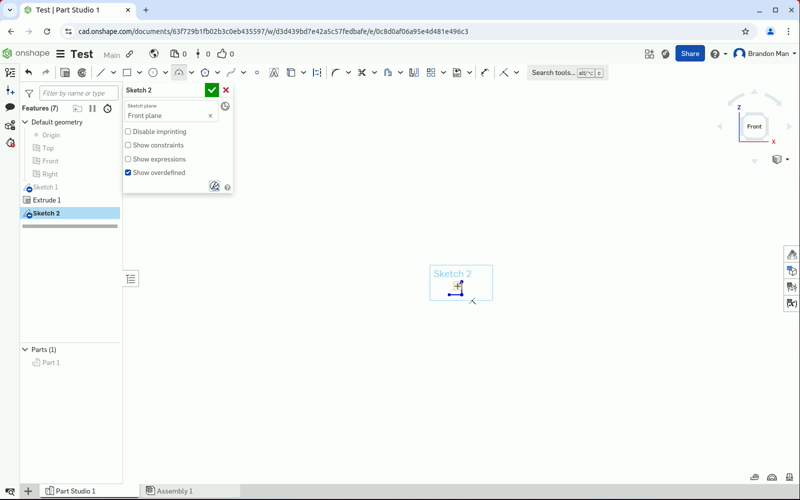
key_down(shift)
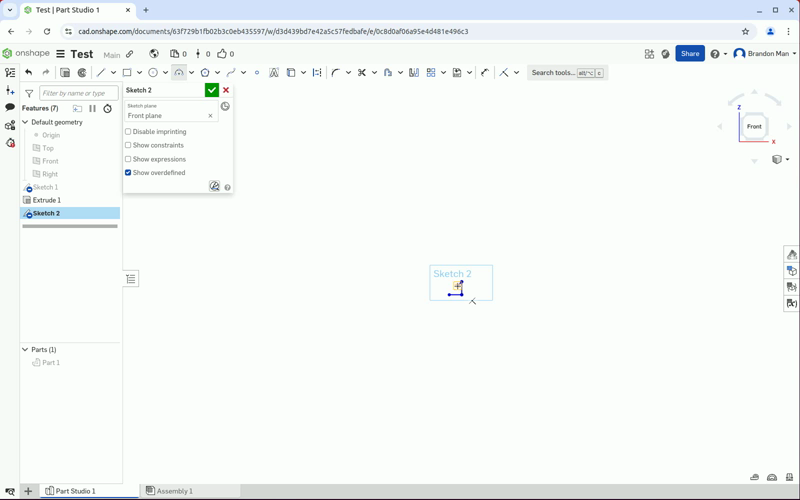
mouse_move(453, 290)
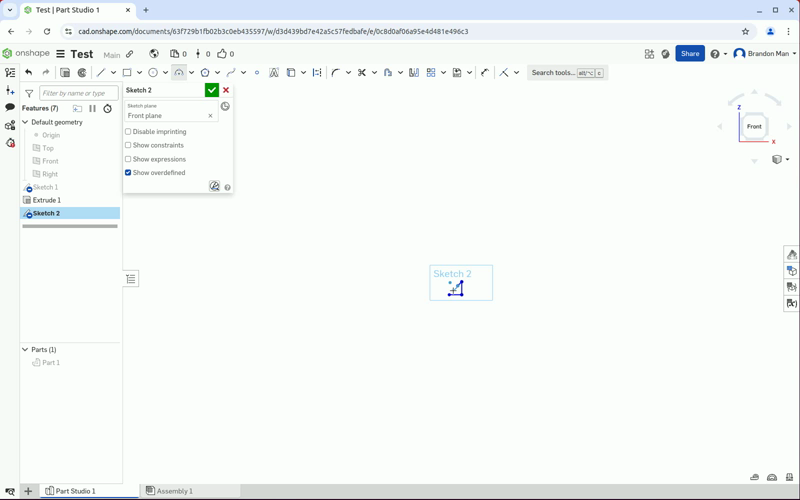
scroll(6)
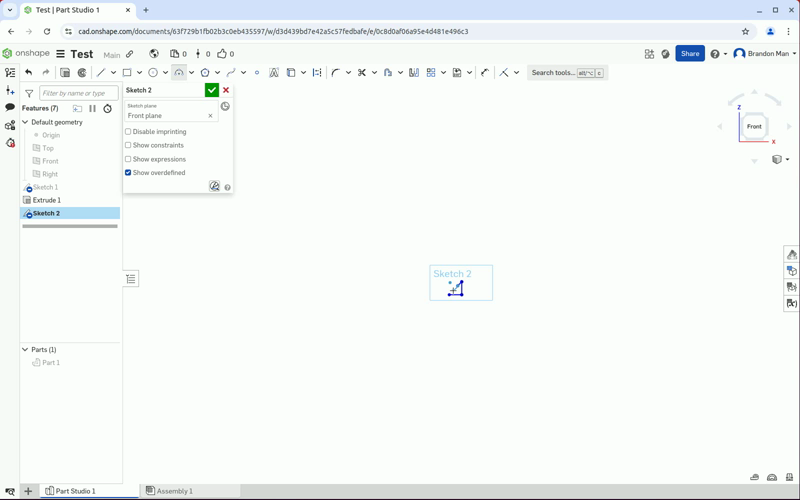
scroll(6)
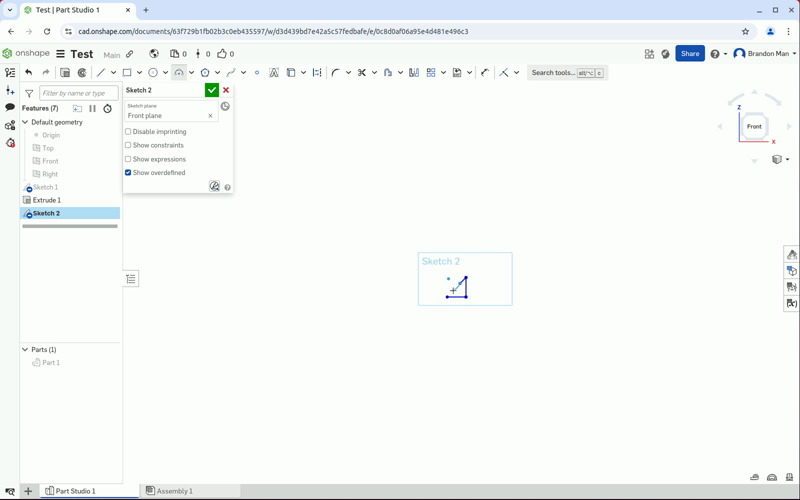
scroll(6)
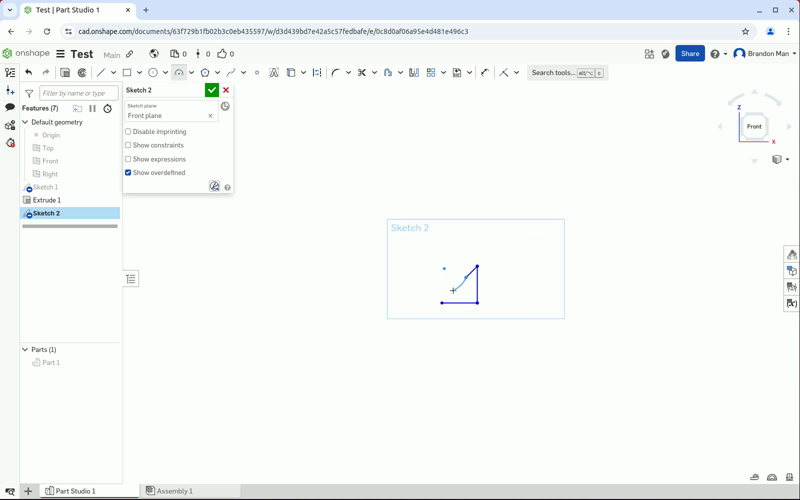
scroll(6)
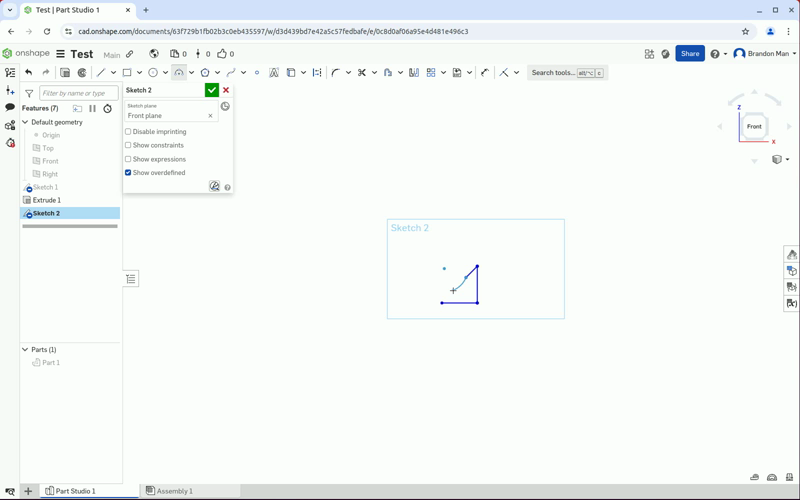
scroll(6)
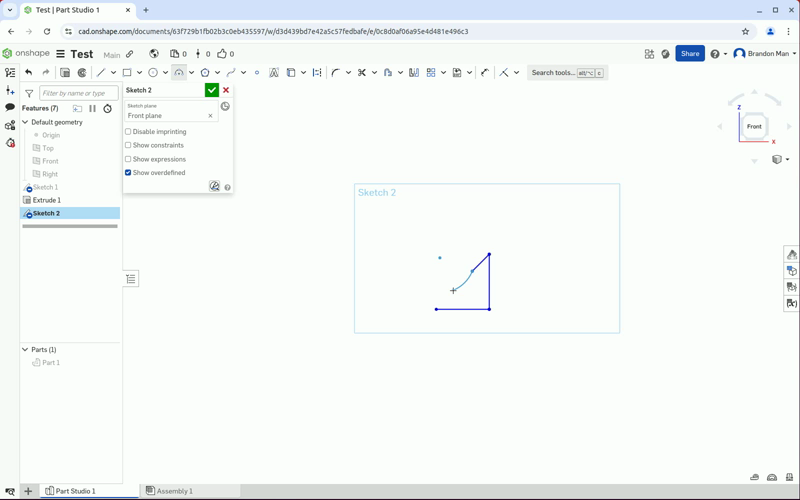
scroll(6)
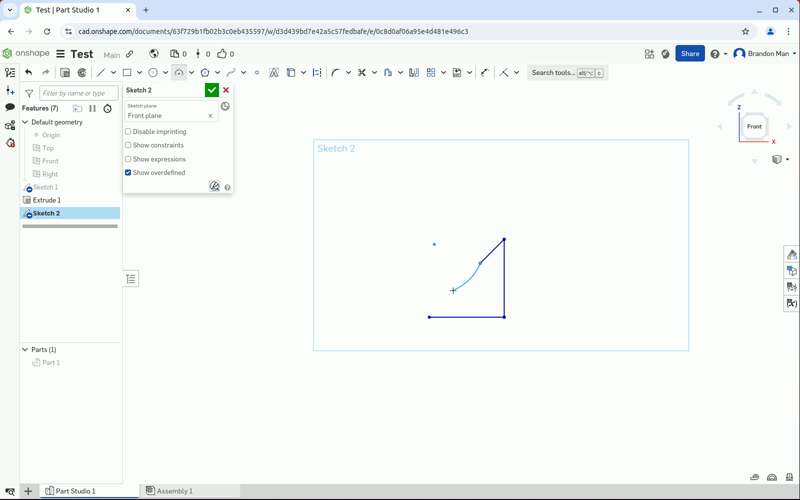
scroll(6)
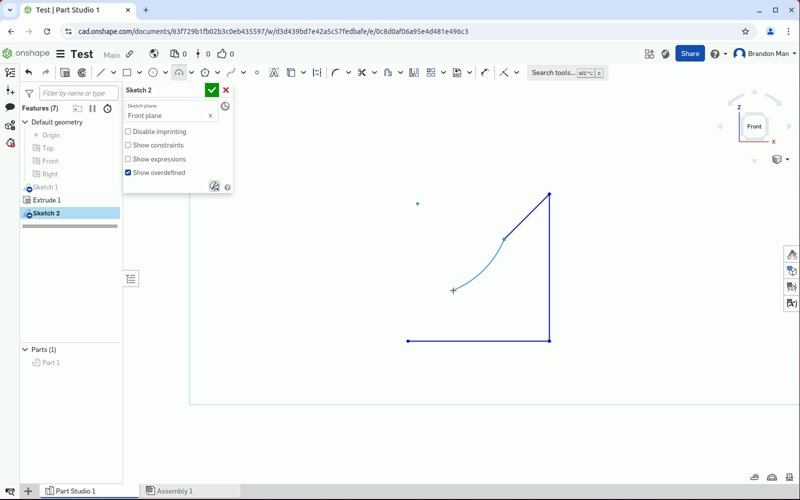
click(453, 290)
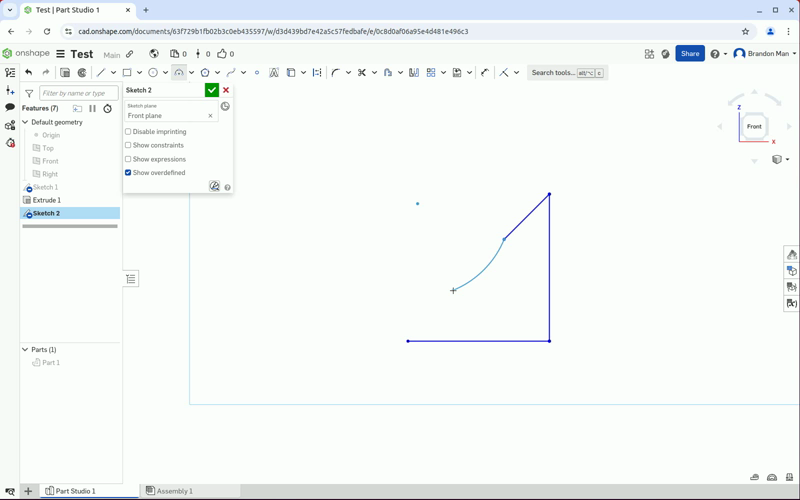
scroll(-6)
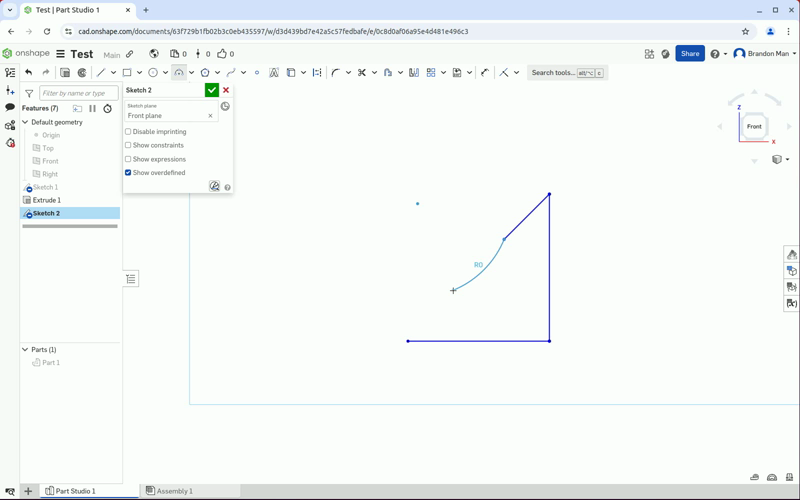
scroll(-6)
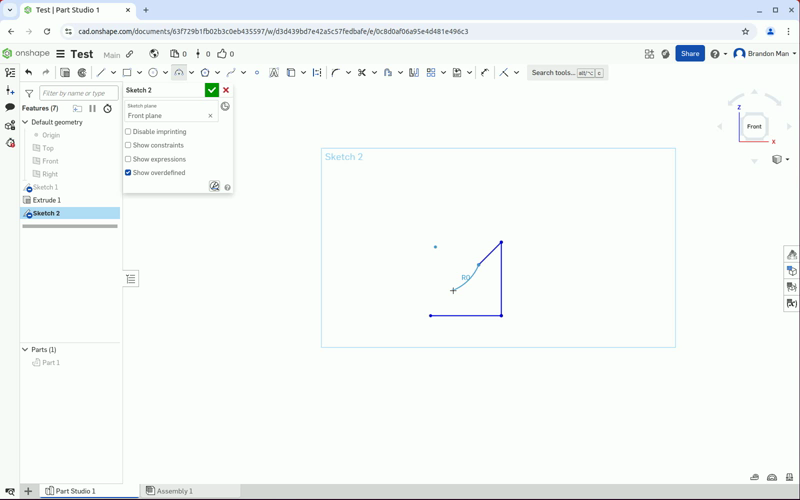
scroll(-6)
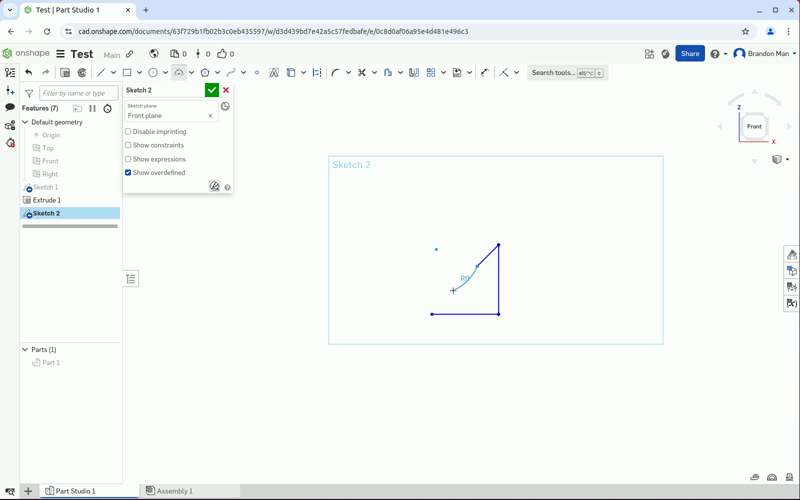
scroll(-6)
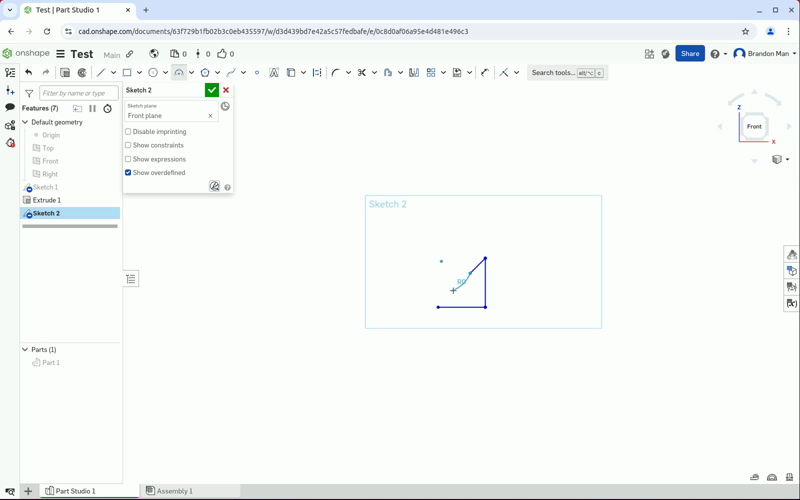
scroll(-6)
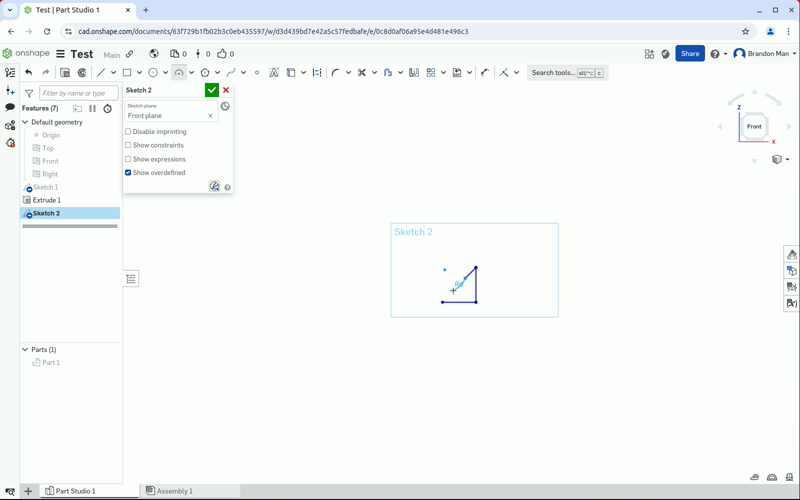
scroll(-6)
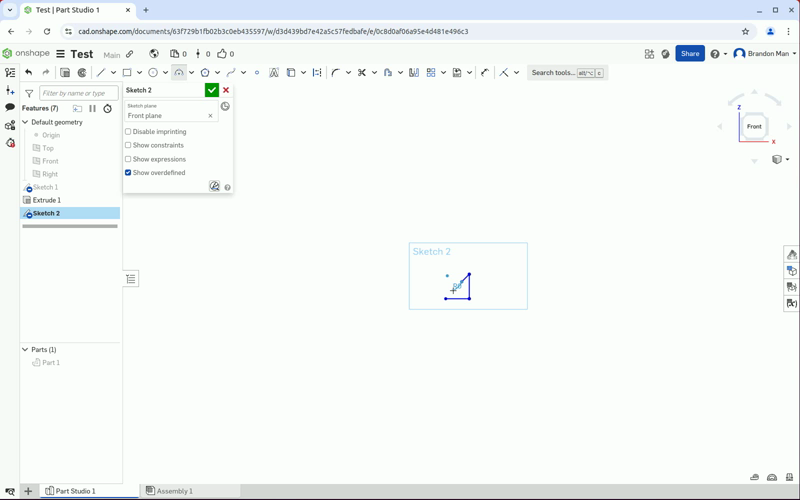
scroll(-6)
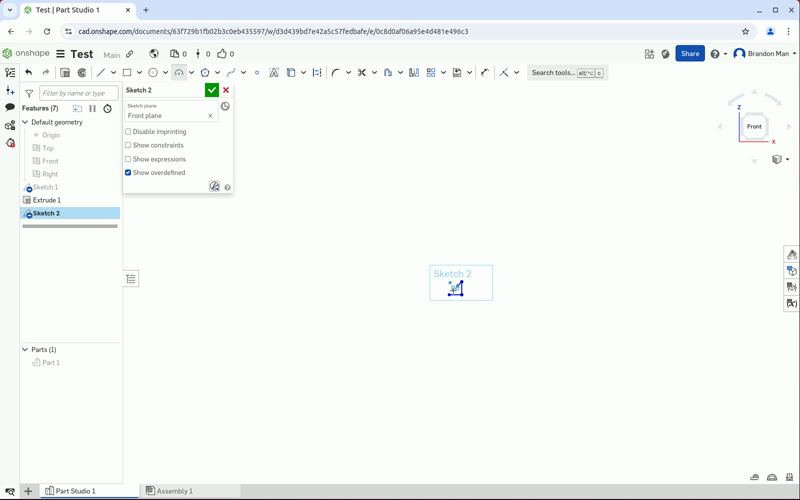
mouse_move(458, 291)
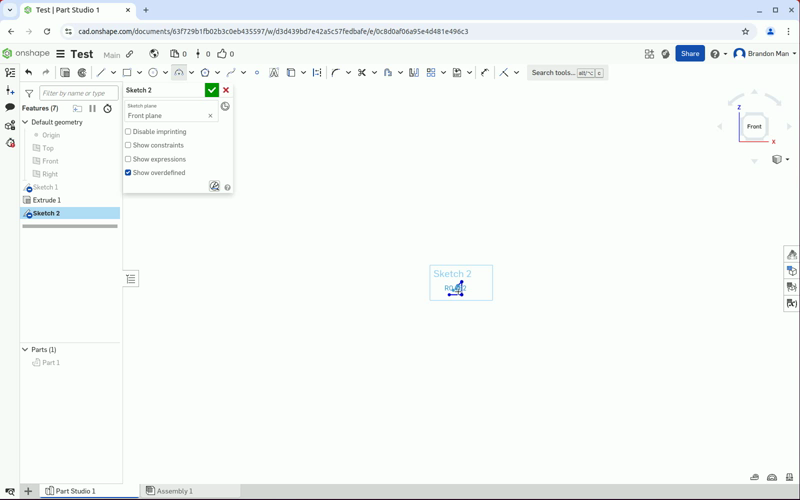
scroll(6)
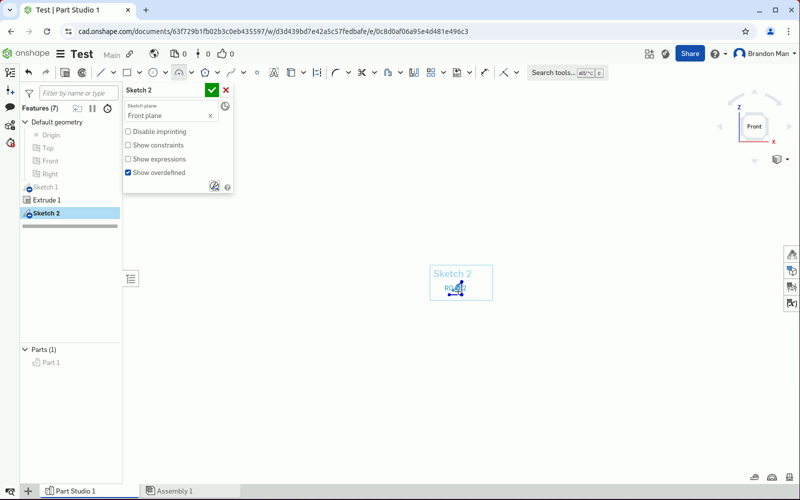
scroll(6)
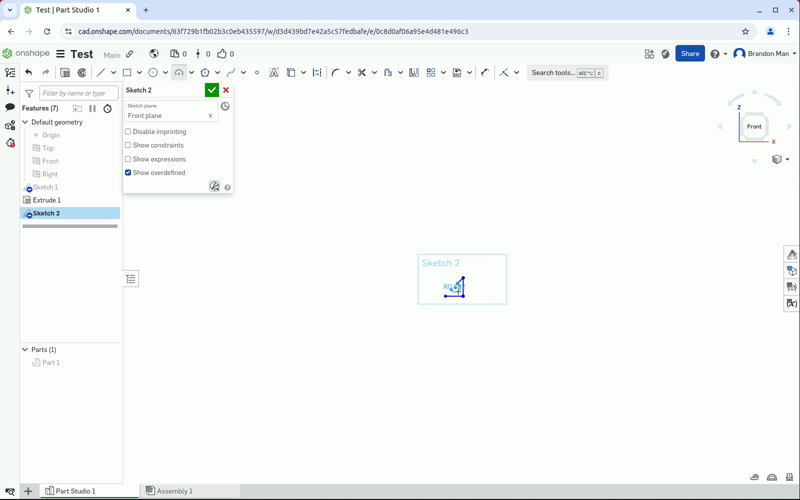
scroll(6)
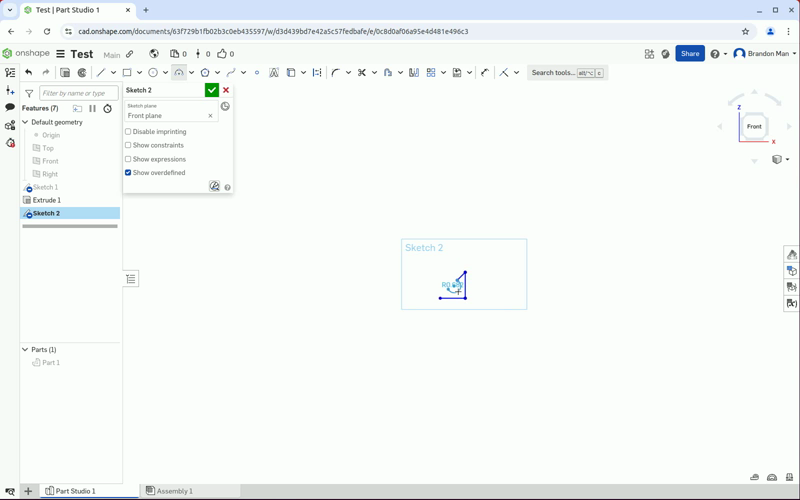
scroll(6)
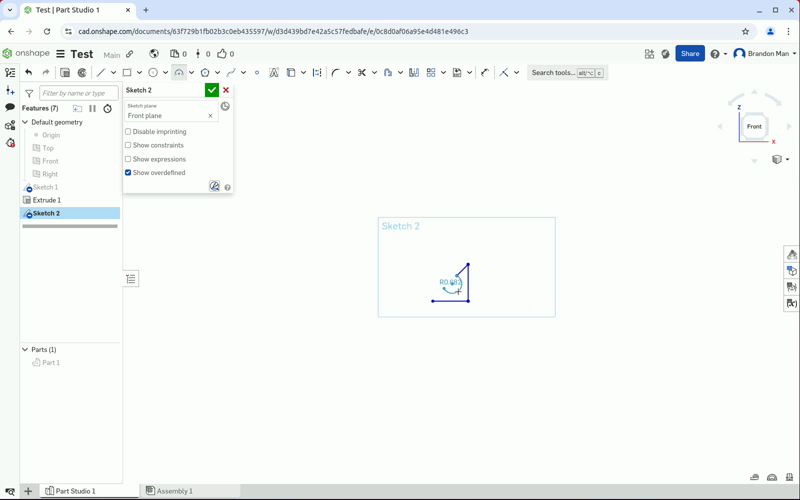
scroll(6)
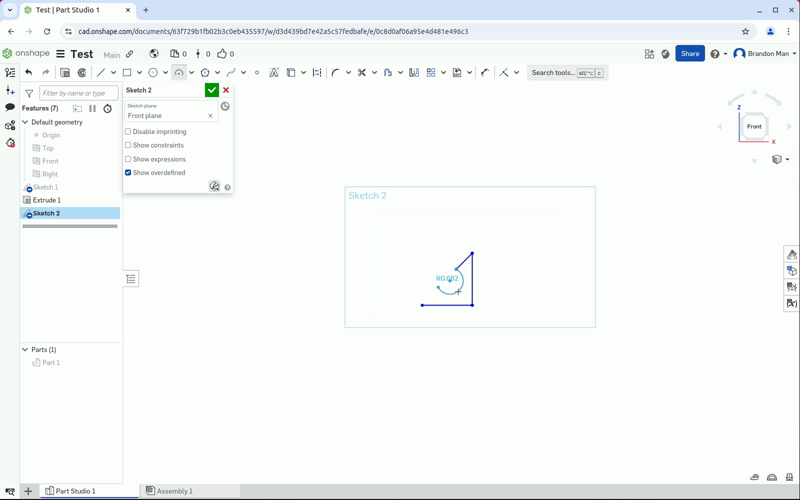
scroll(6)
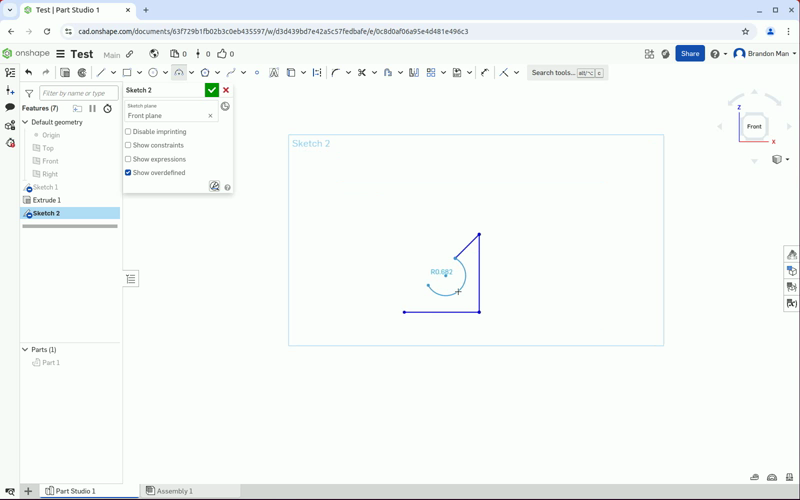
scroll(6)
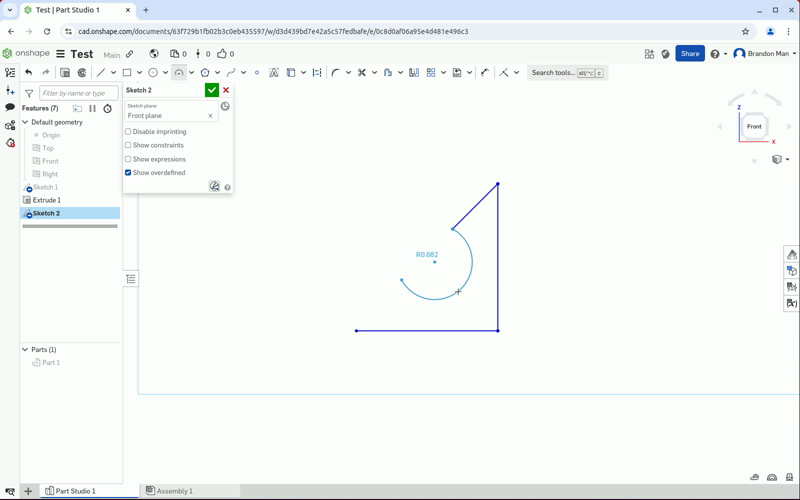
click(458, 291)
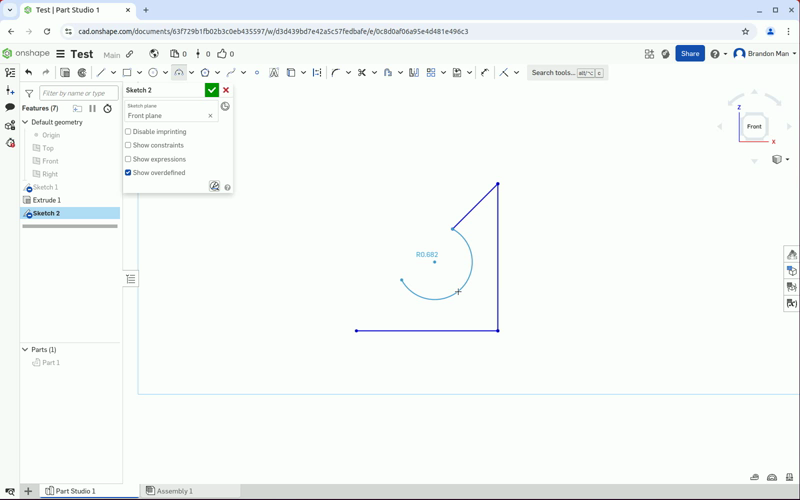
scroll(-6)
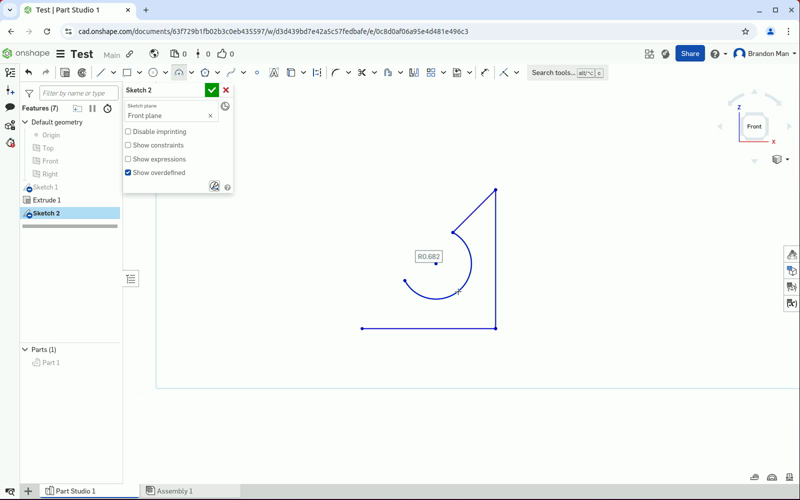
scroll(-6)
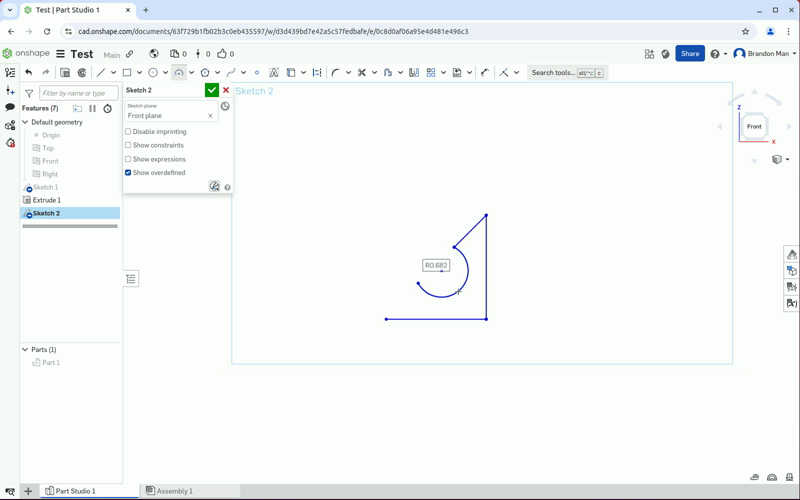
scroll(-6)
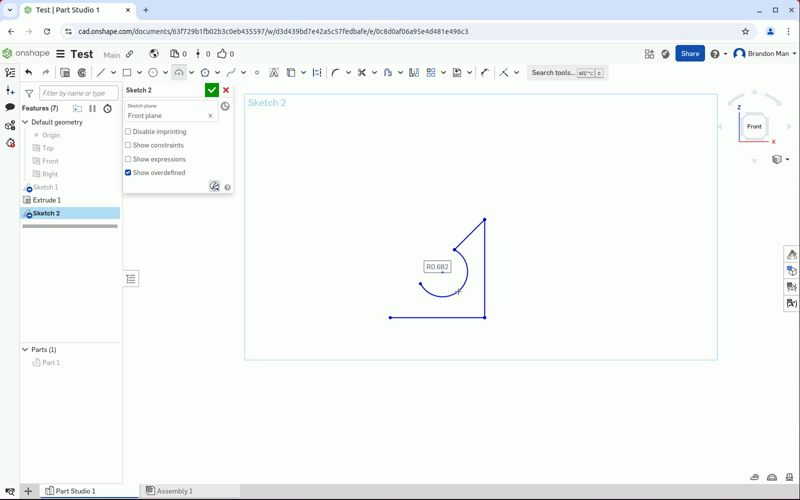
scroll(-6)
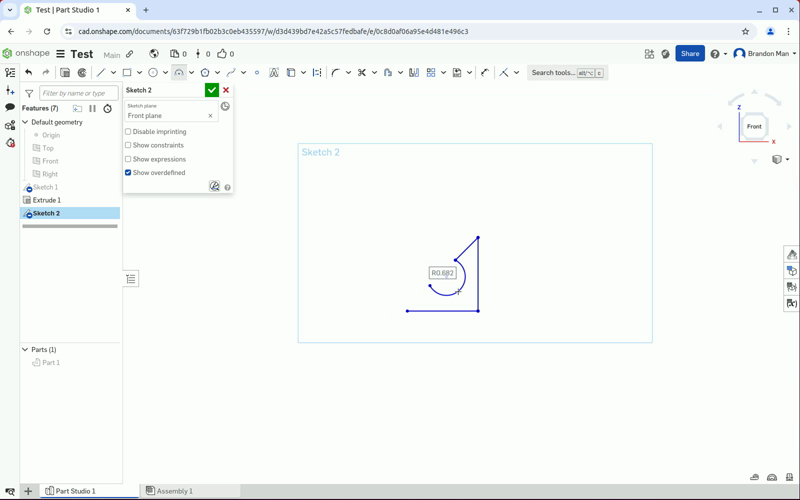
scroll(-6)
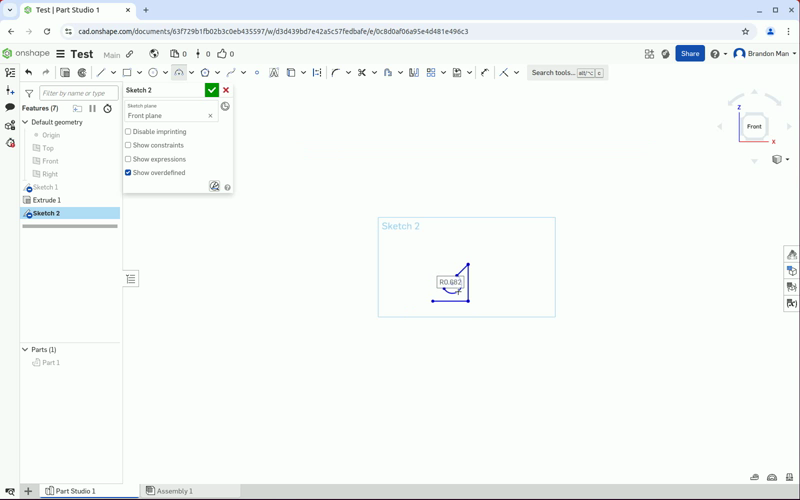
scroll(-6)
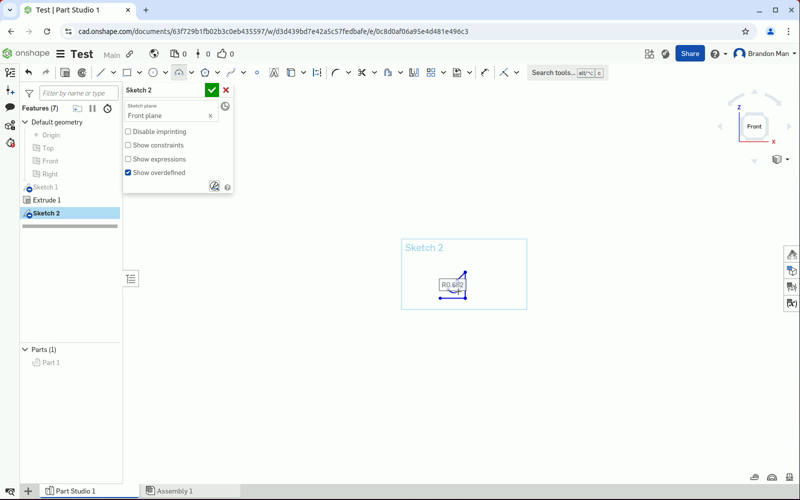
scroll(-6)
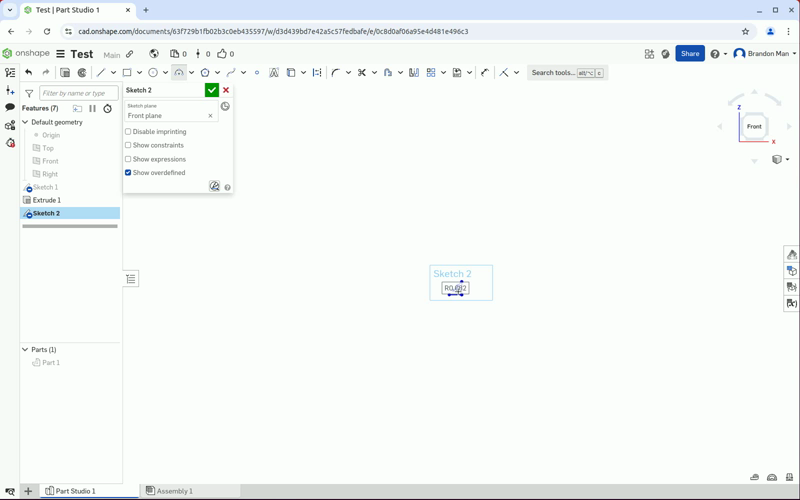
key_up(shift)
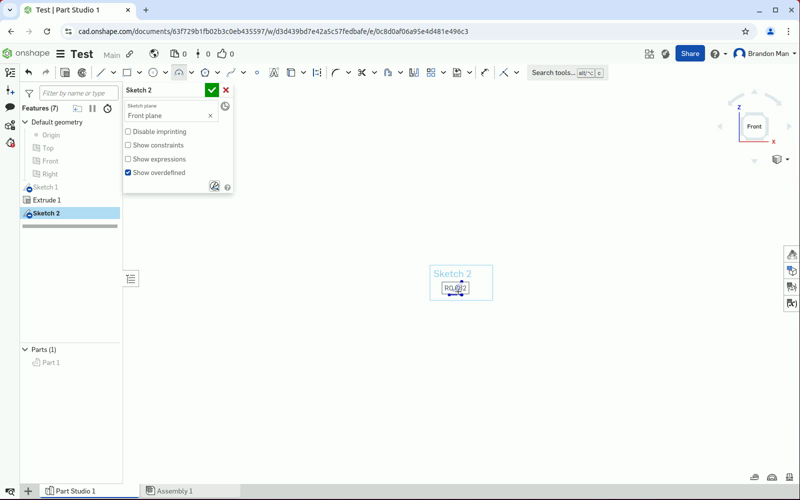
key(esc)
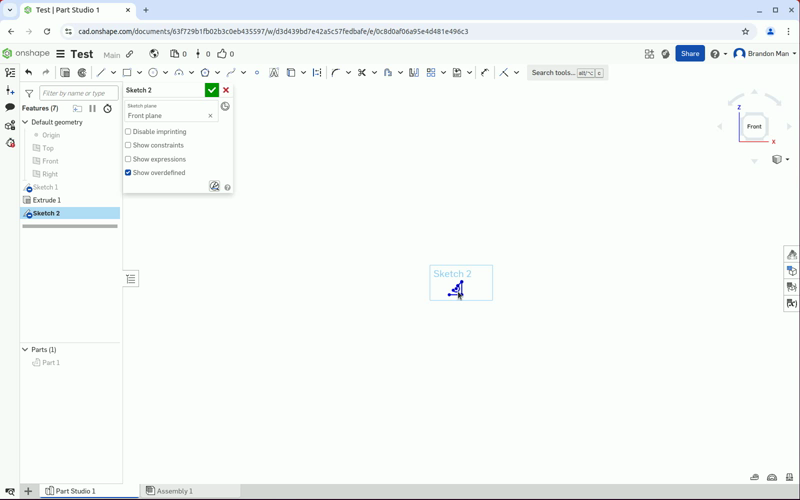
key(l)
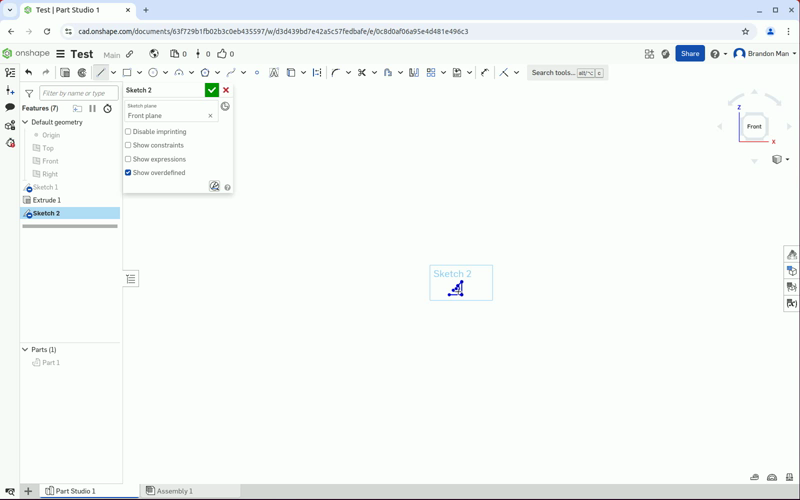
mouse_move(453, 290)
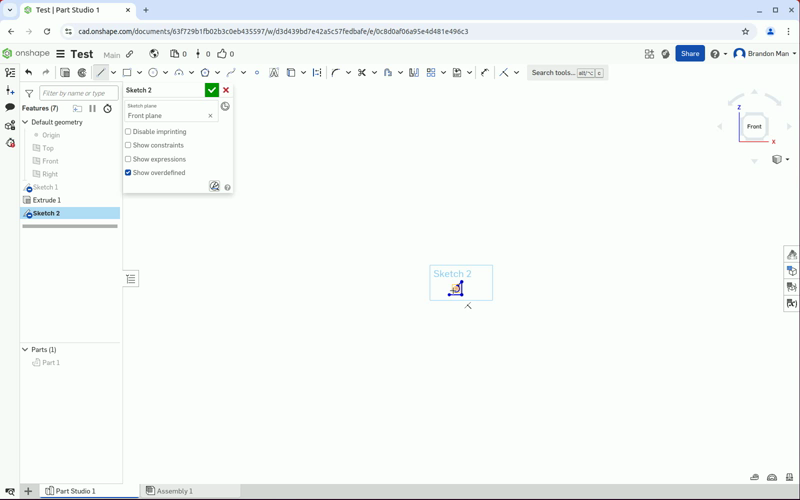
scroll(6)
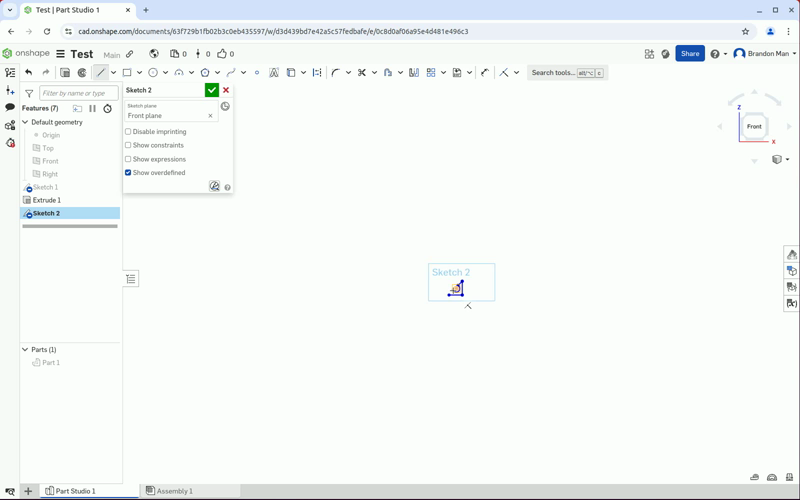
scroll(6)
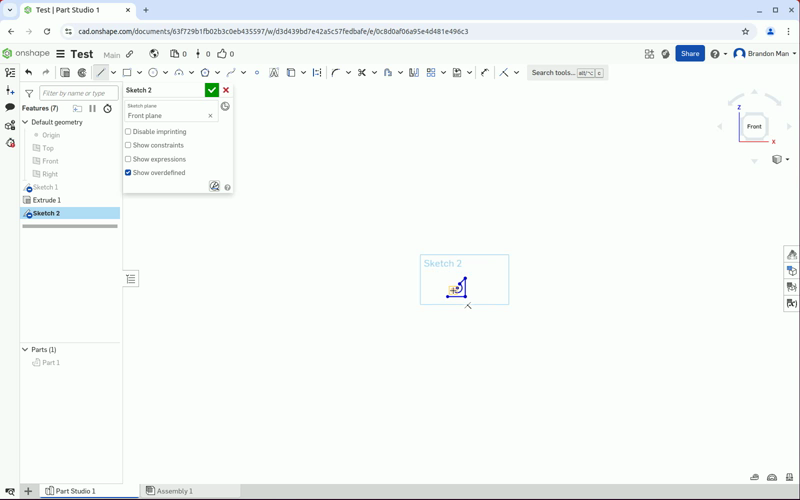
scroll(6)
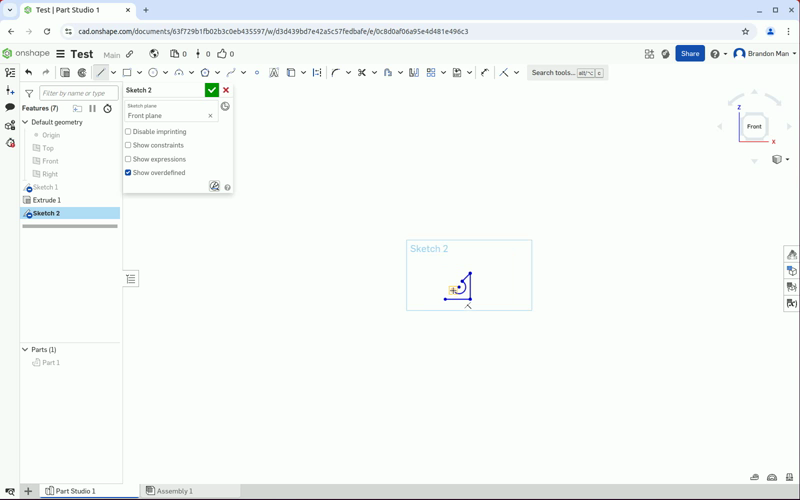
scroll(6)
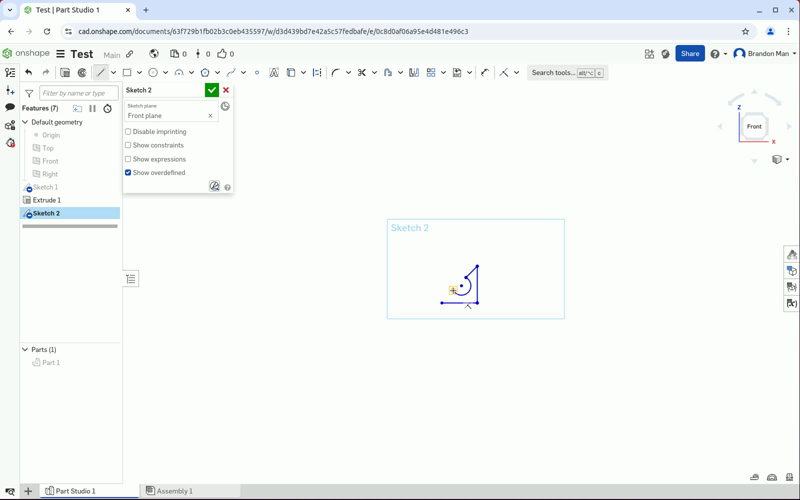
scroll(6)
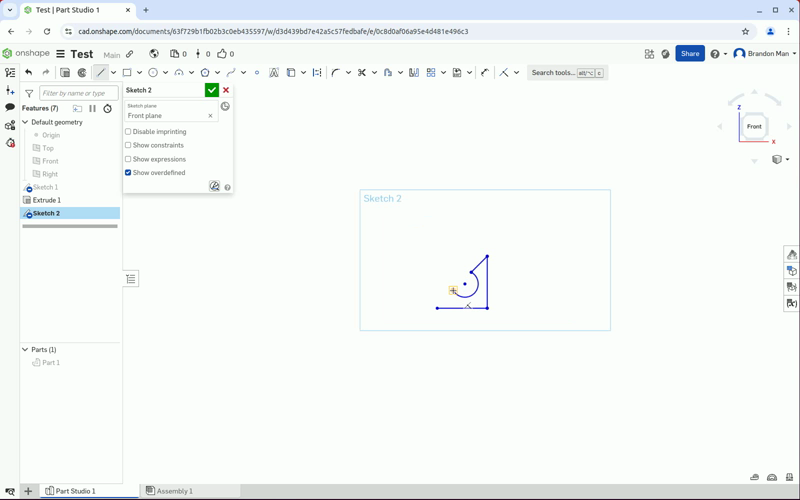
scroll(6)
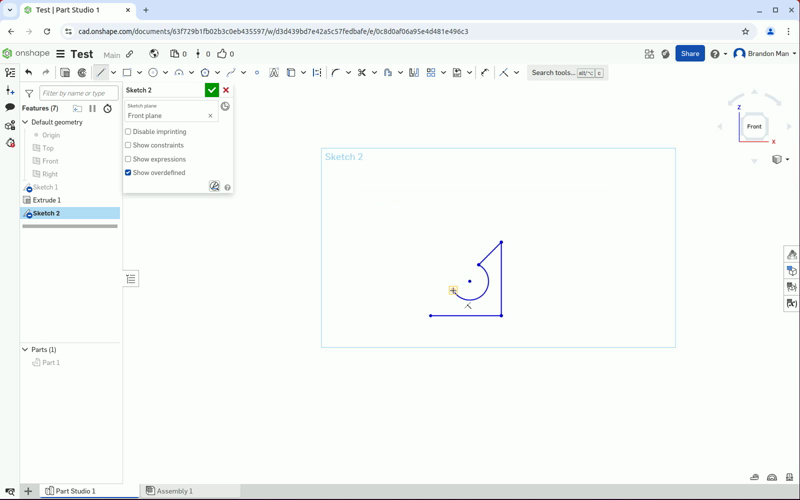
scroll(6)
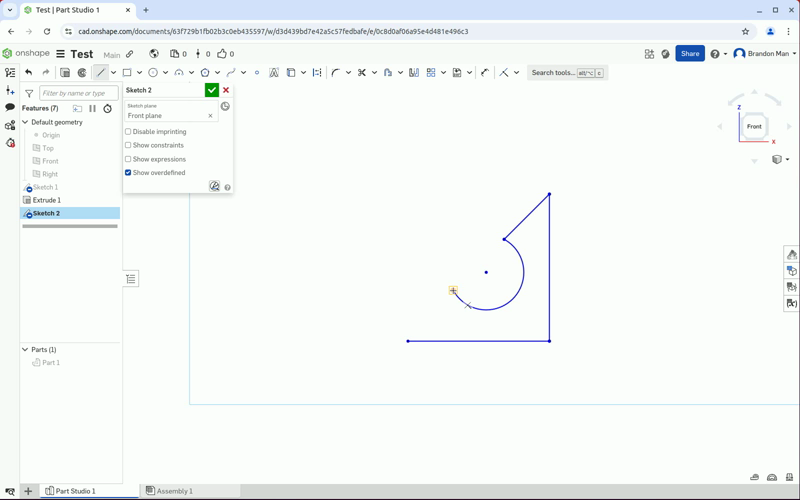
click(453, 290)
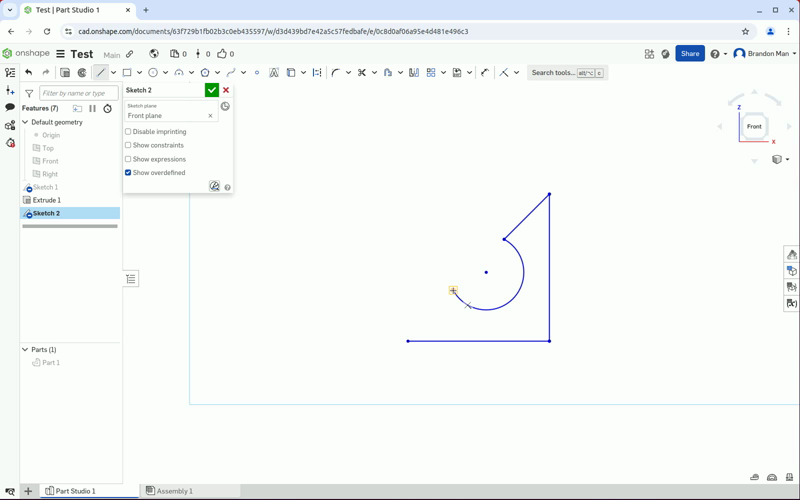
scroll(-6)
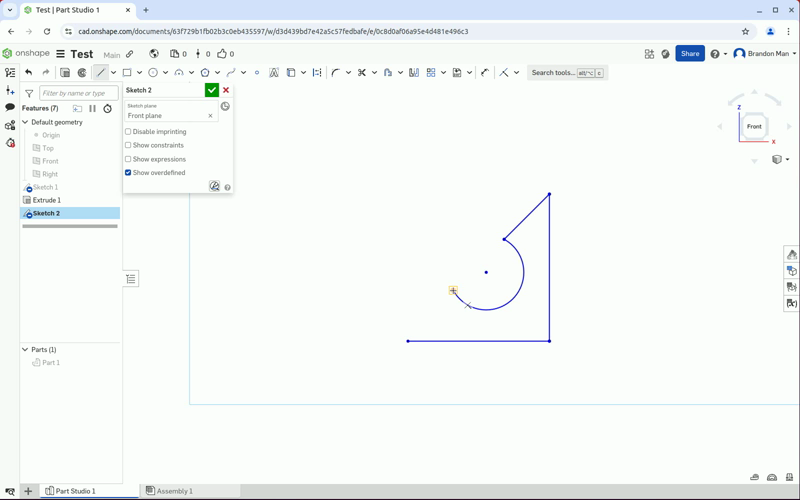
scroll(-6)
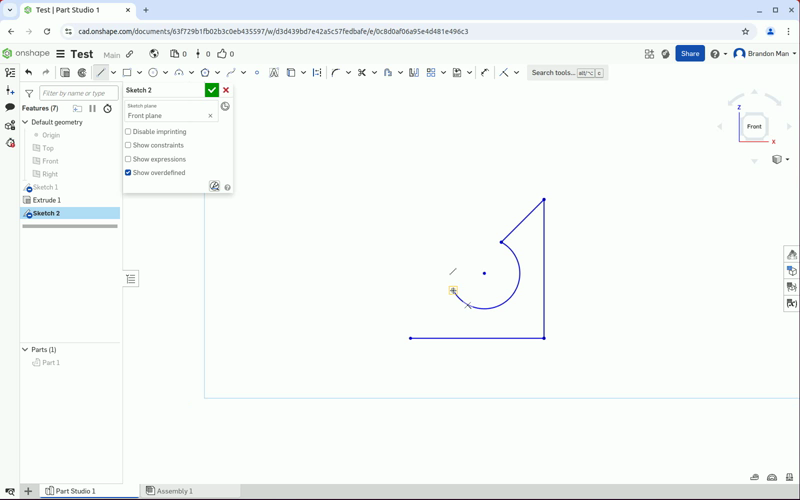
scroll(-6)
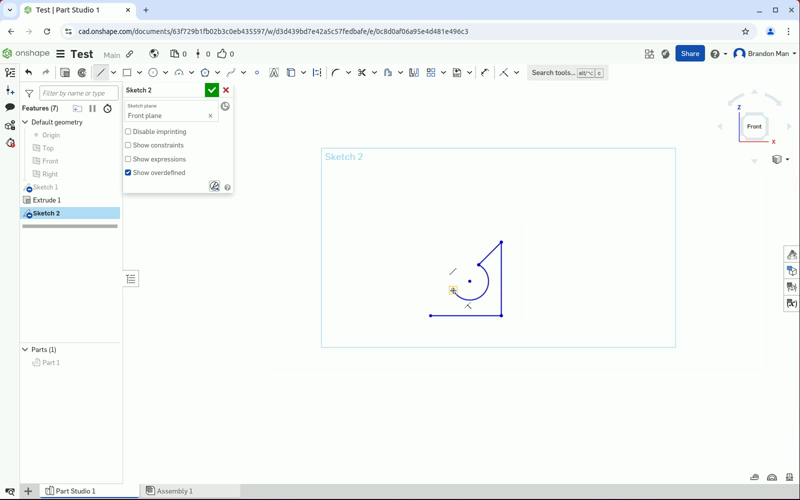
scroll(-6)
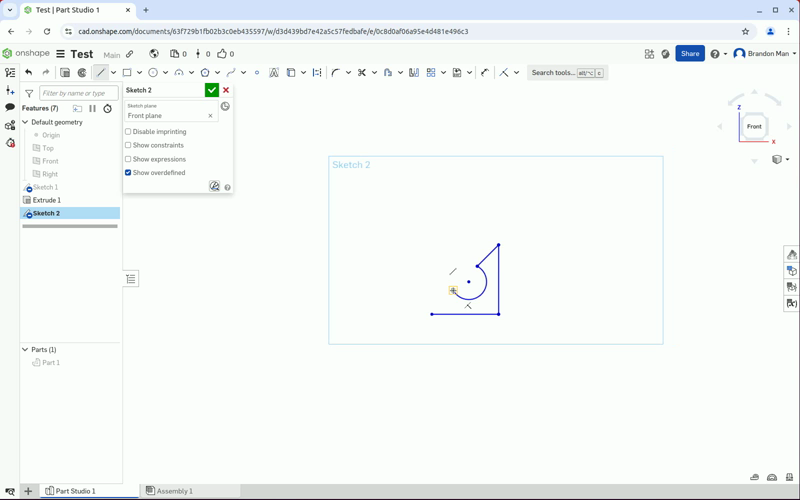
scroll(-6)
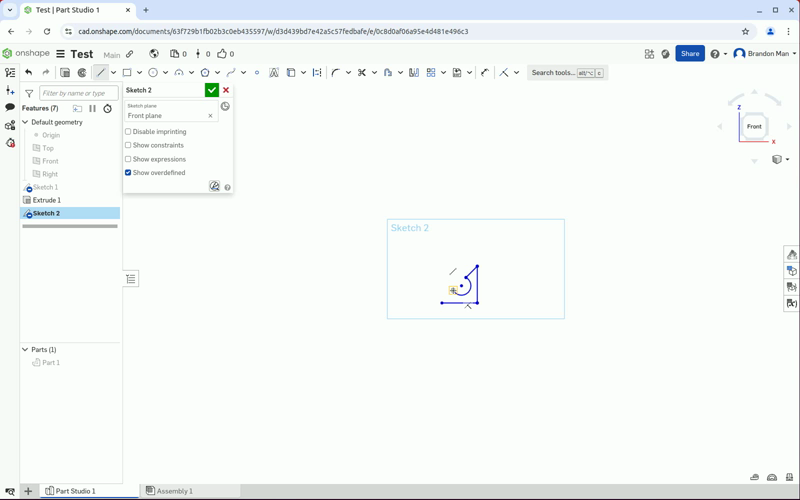
scroll(-6)
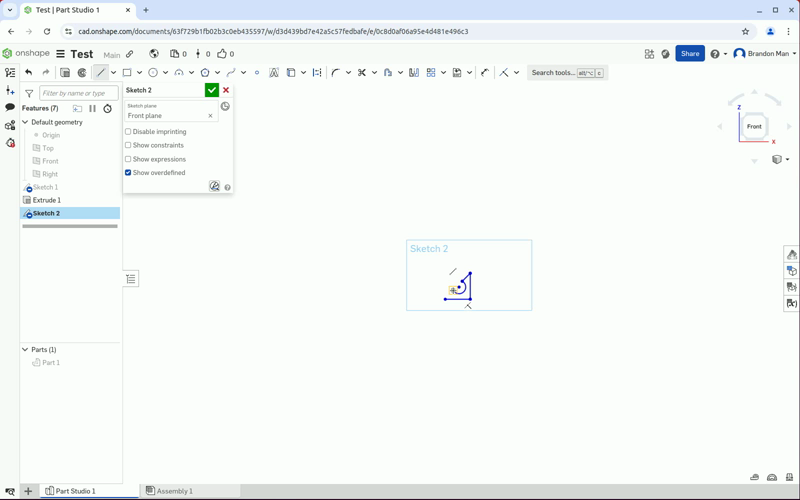
scroll(-6)
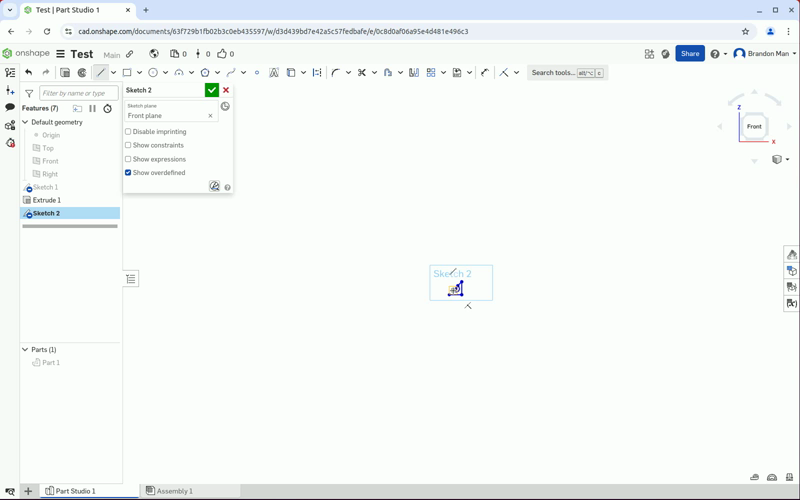
mouse_move(483, 290)
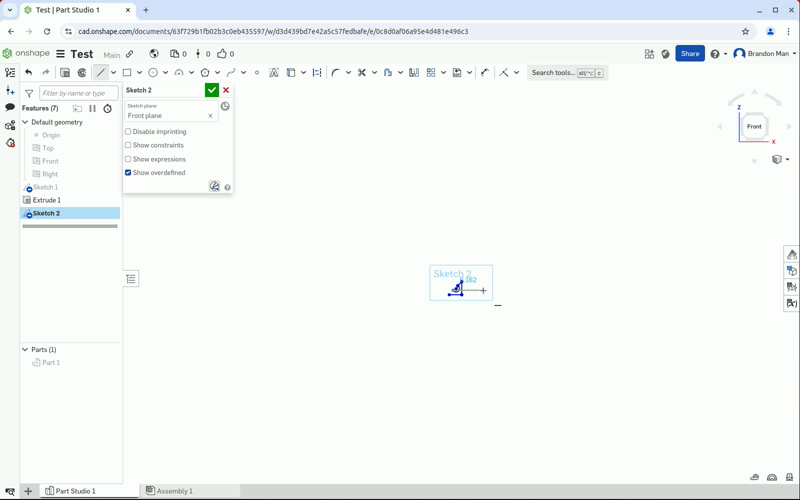
key_down(shift)
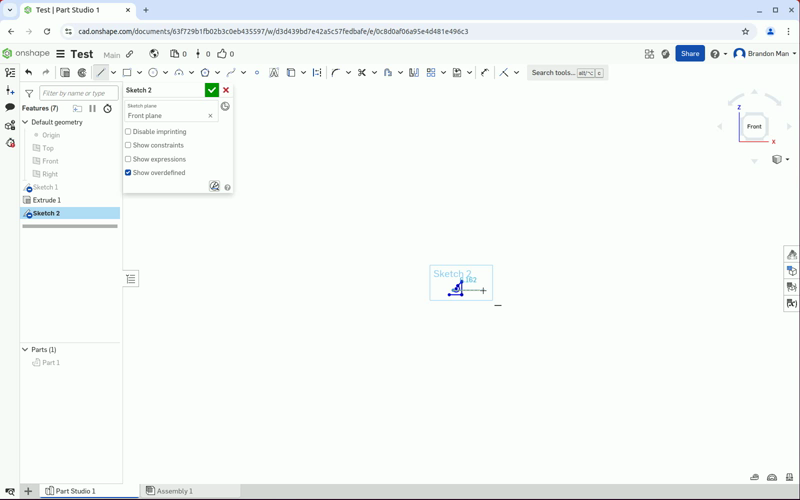
mouse_move(449, 294)
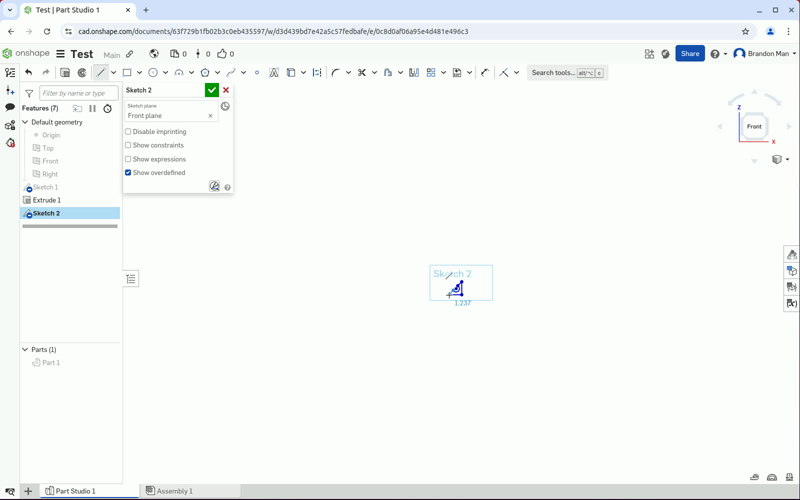
scroll(6)
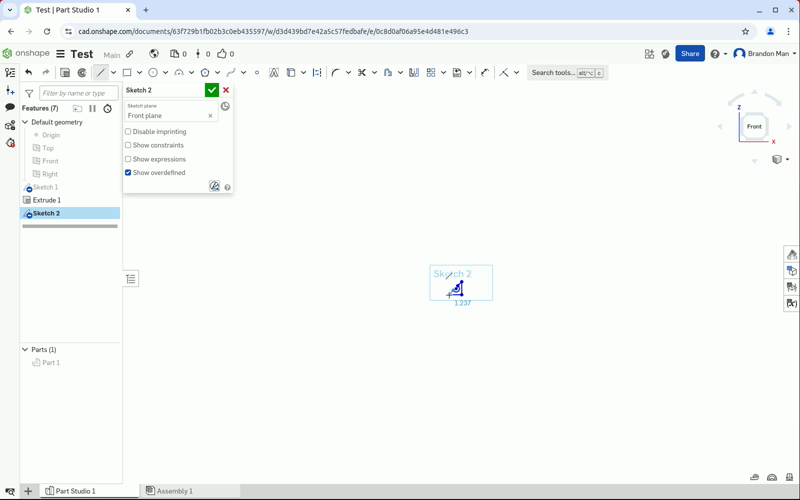
scroll(6)
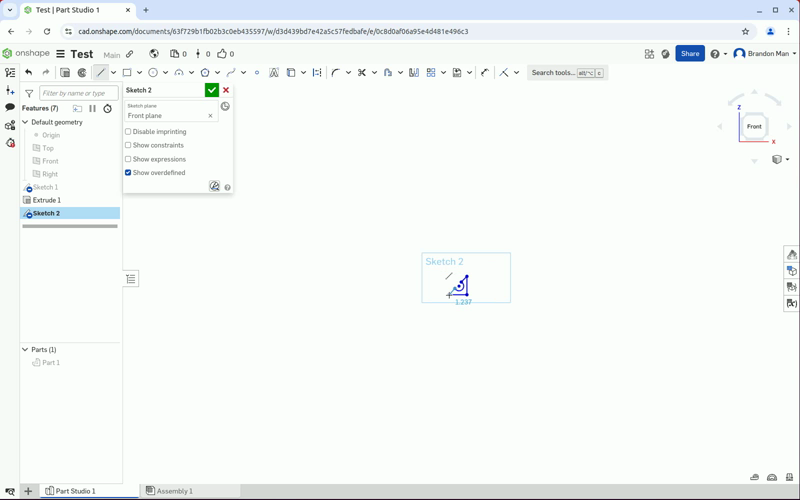
scroll(6)
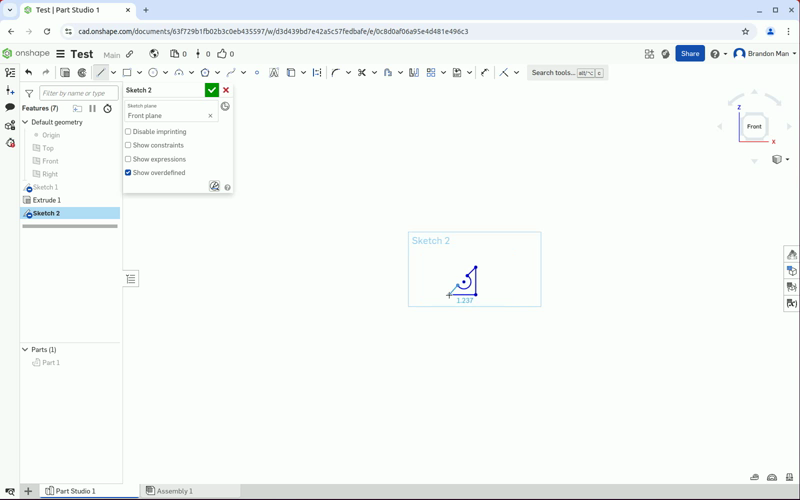
scroll(6)
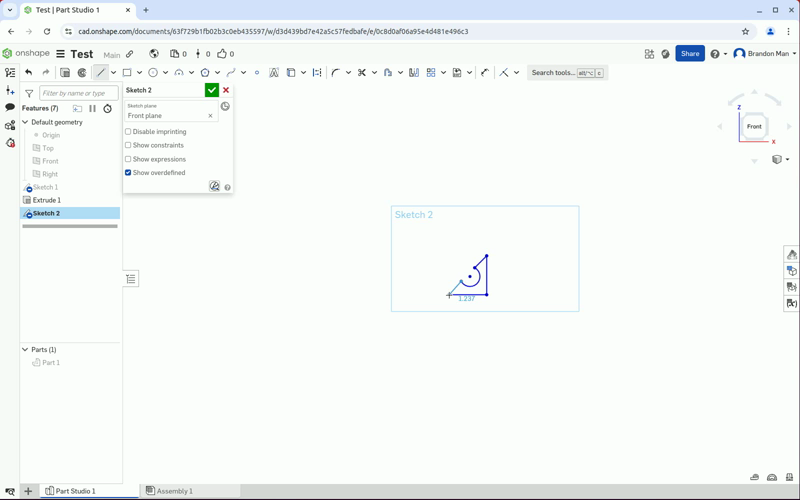
scroll(6)
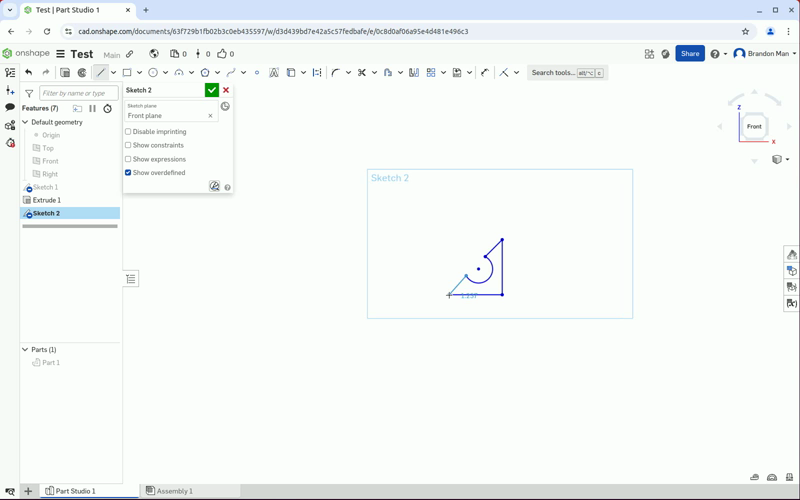
scroll(6)
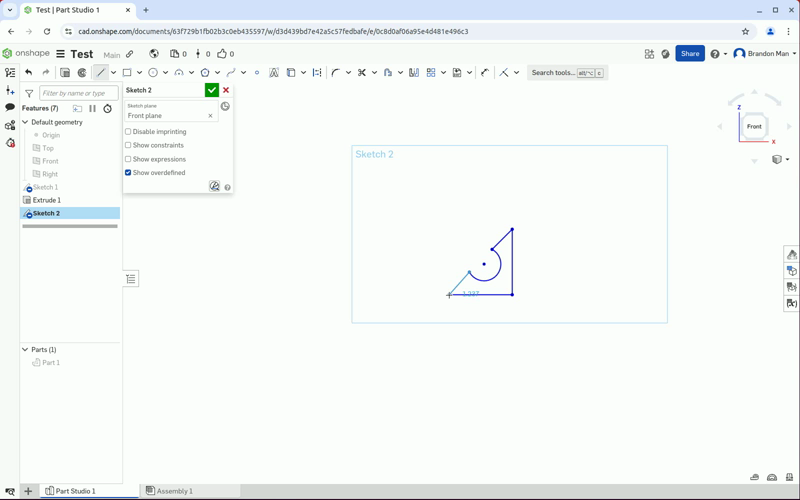
scroll(6)
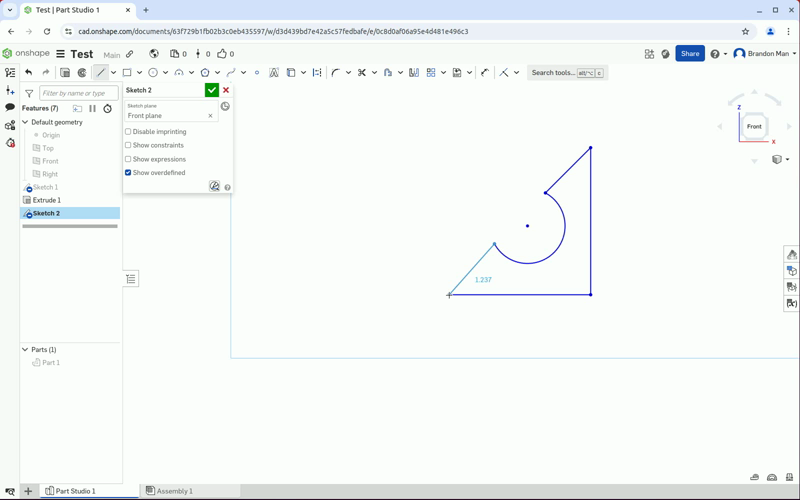
key_up(shift)
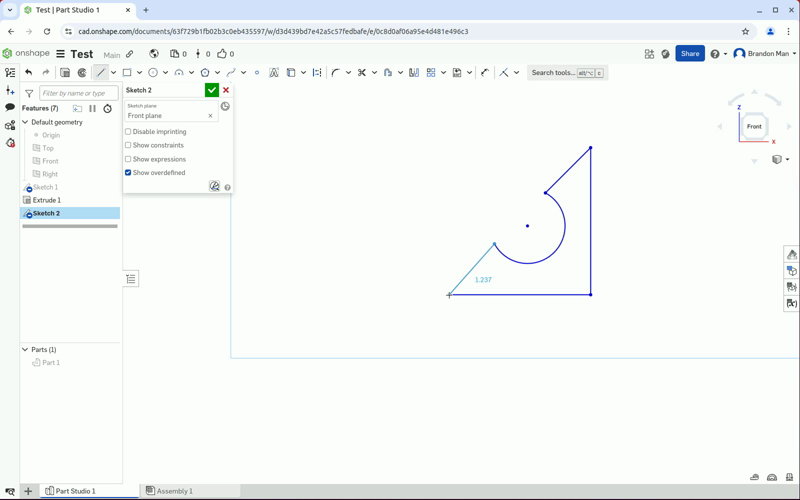
click(449, 294)
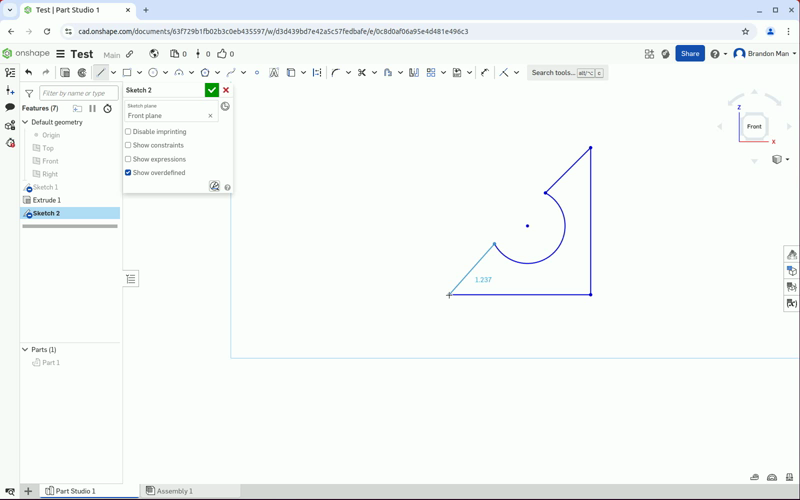
scroll(-6)
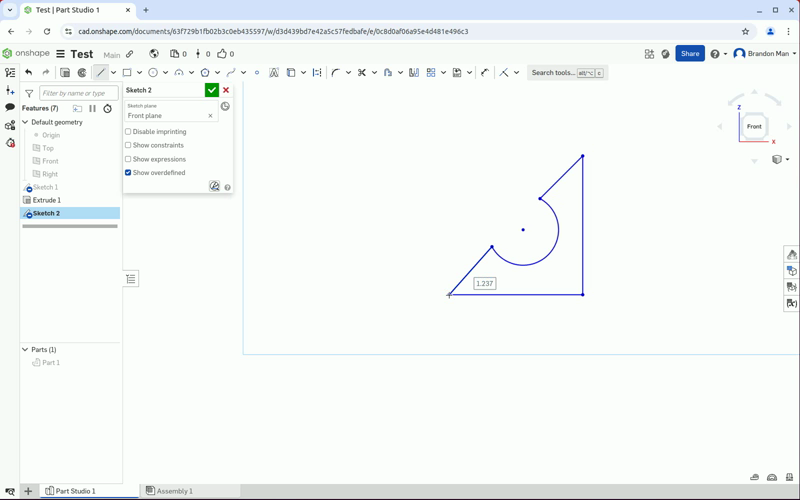
scroll(-6)
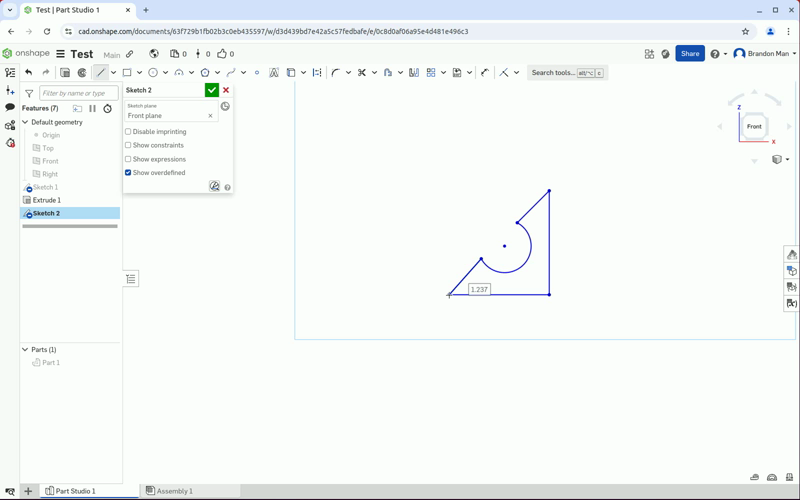
scroll(-6)
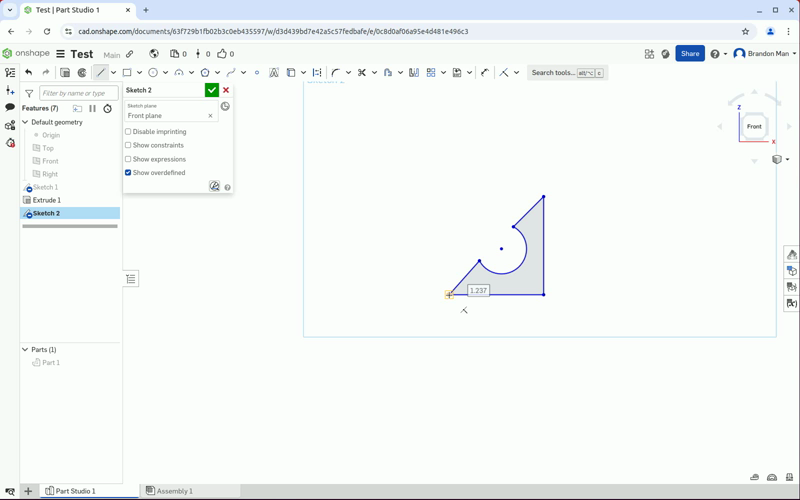
scroll(-6)
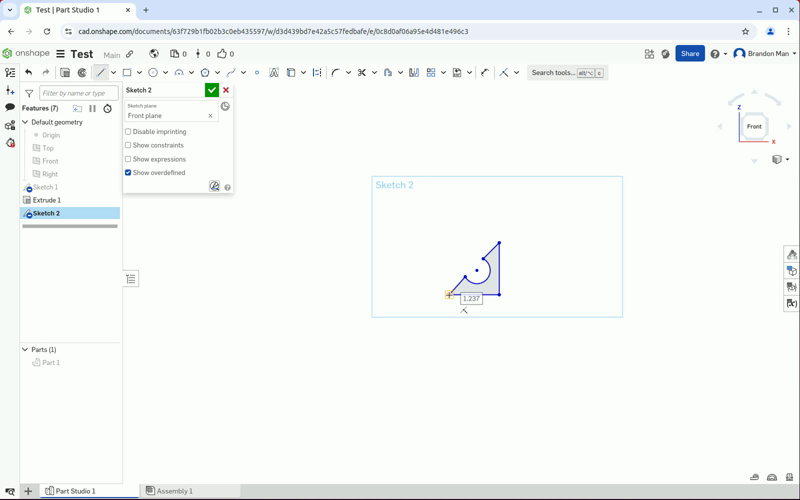
scroll(-6)
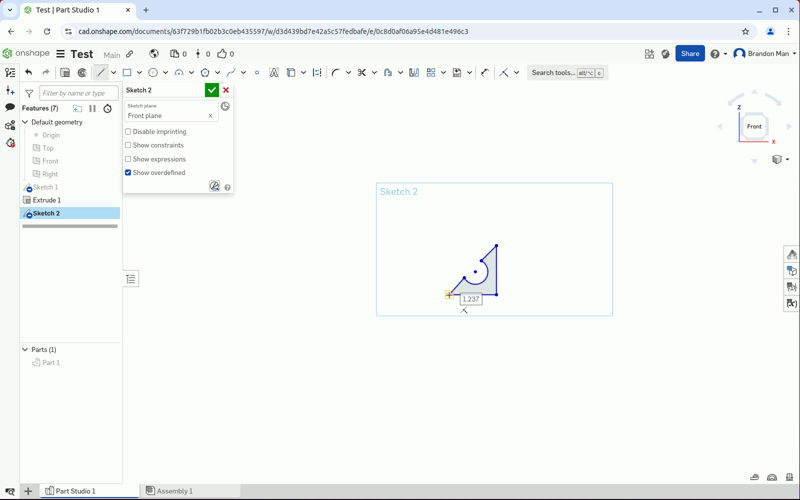
scroll(-6)
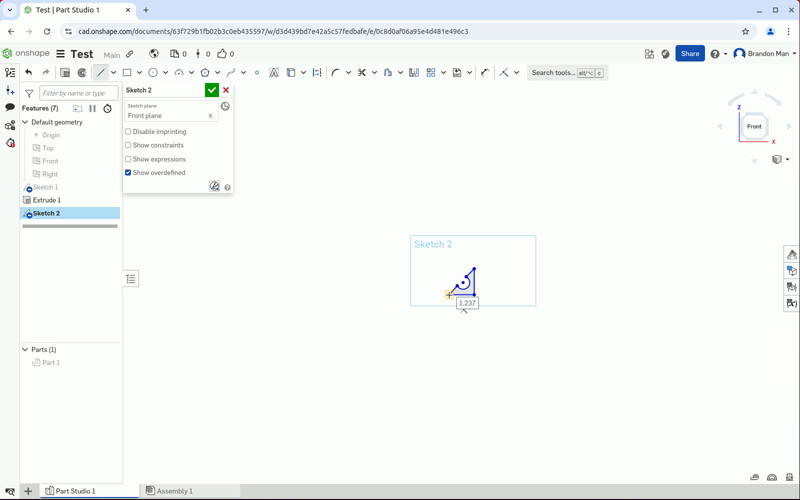
scroll(-6)
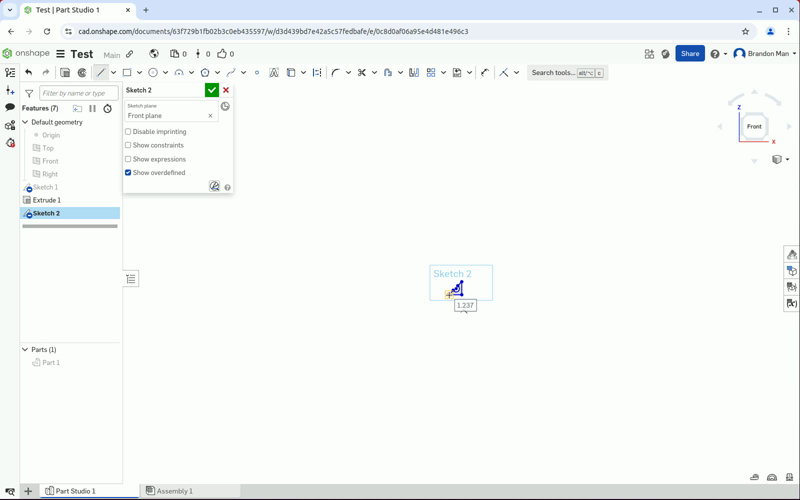
key(esc)
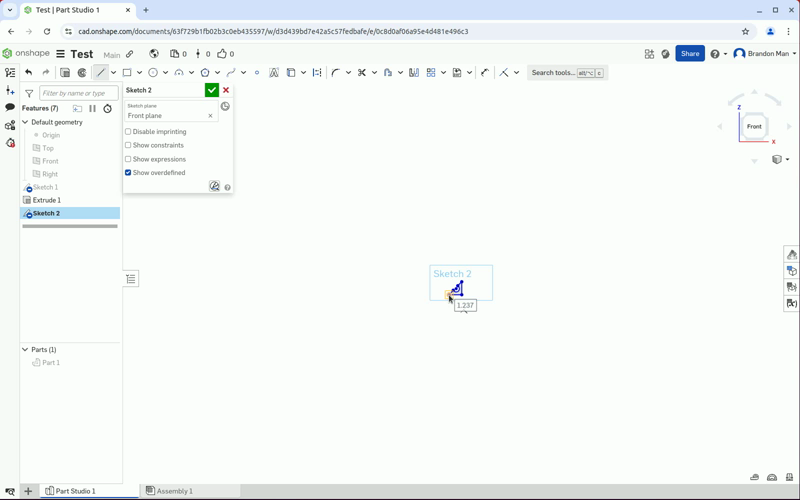
mouse_move(461, 291)
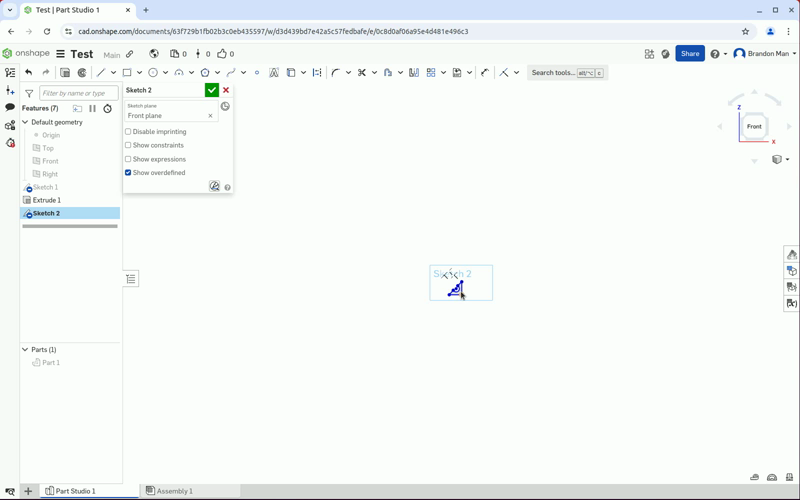
scroll(6)
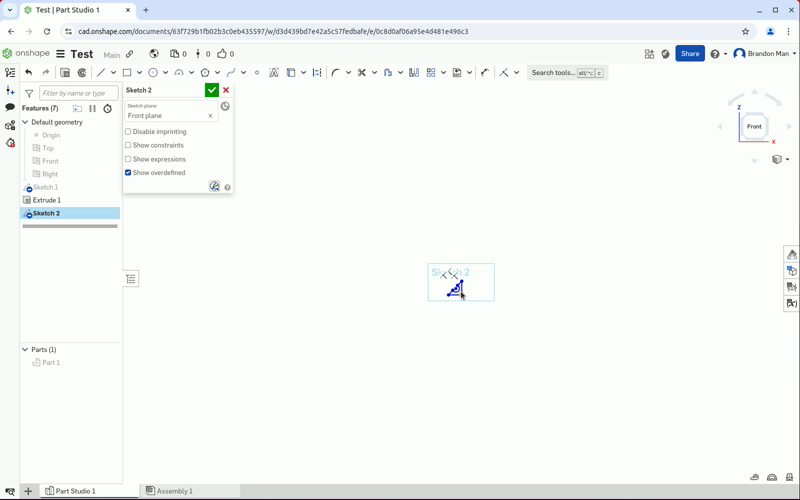
scroll(6)
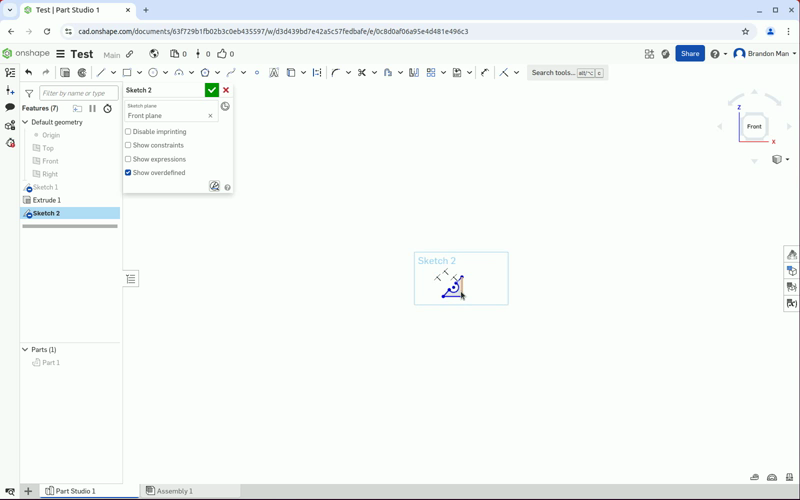
scroll(6)
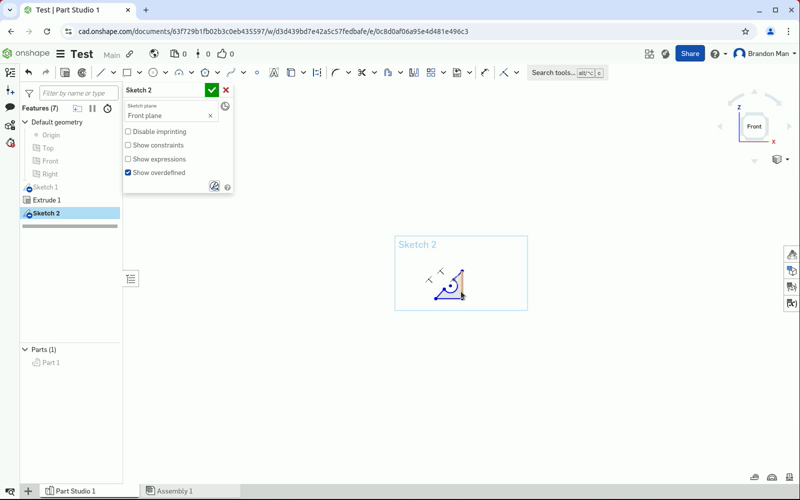
scroll(6)
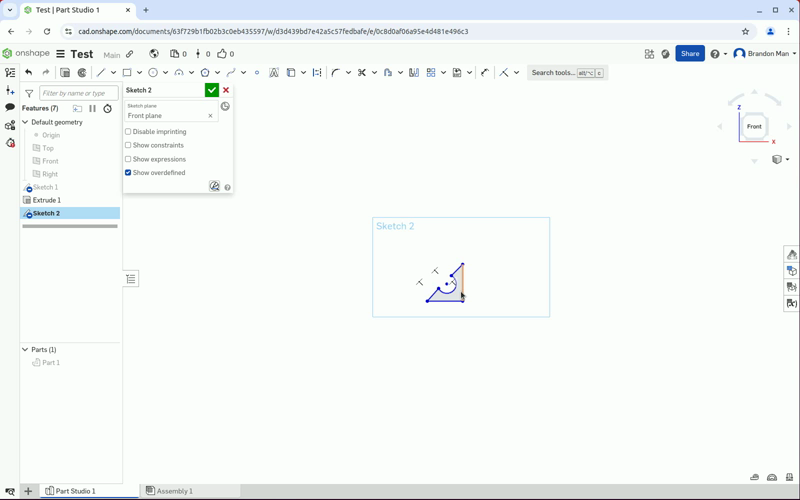
scroll(6)
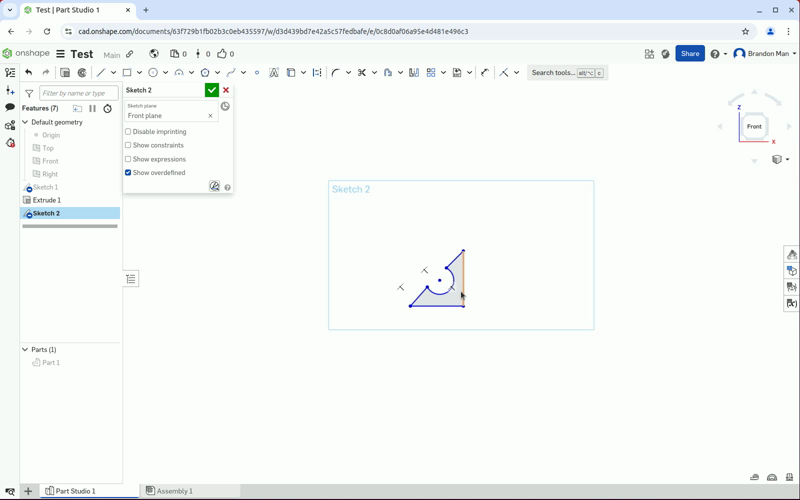
scroll(6)
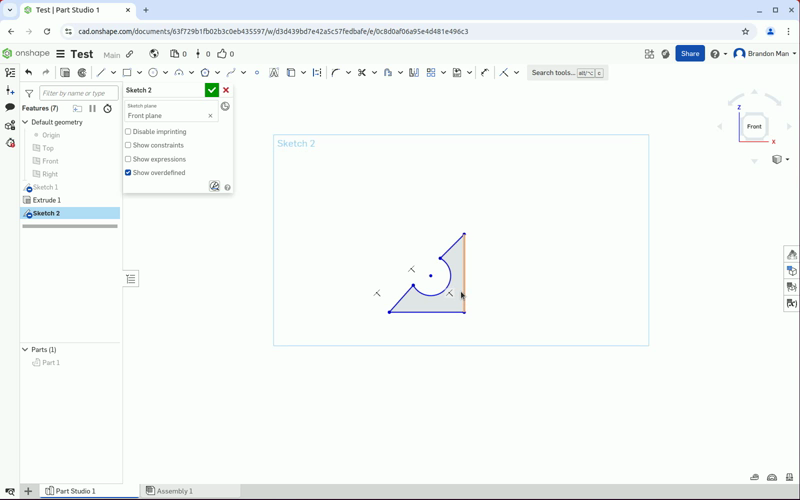
scroll(6)
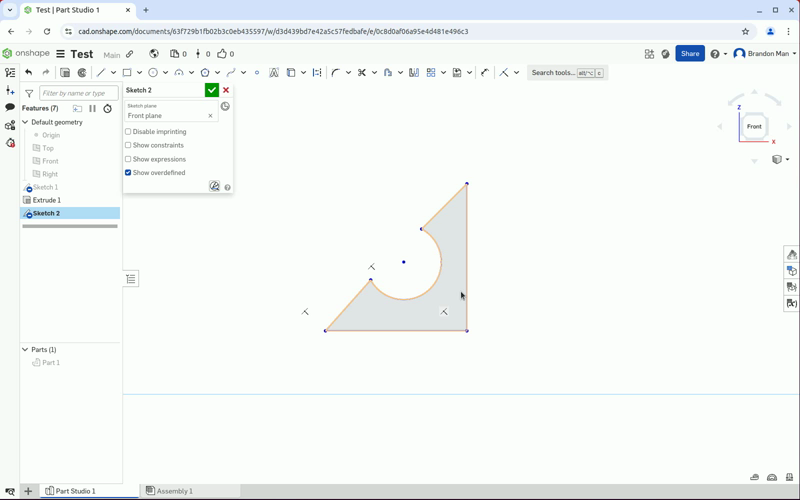
click(461, 291)
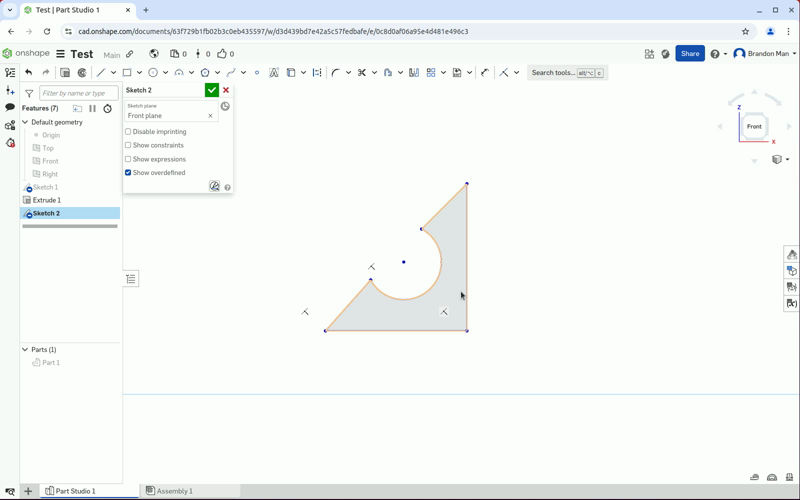
scroll(-6)
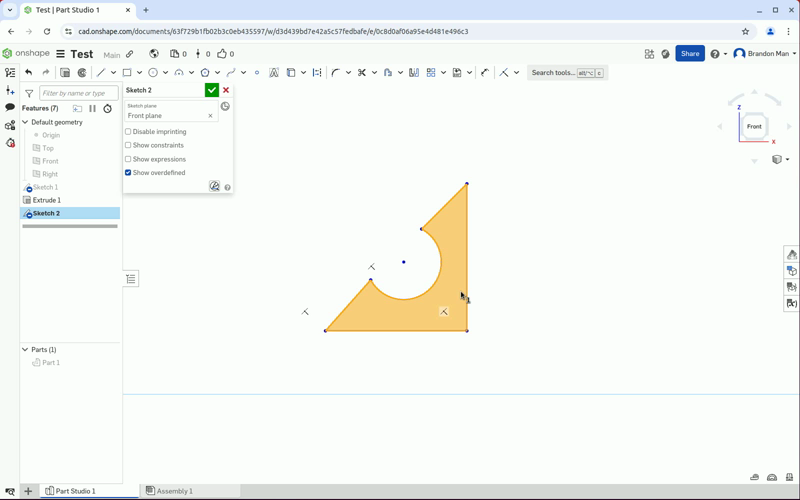
scroll(-6)
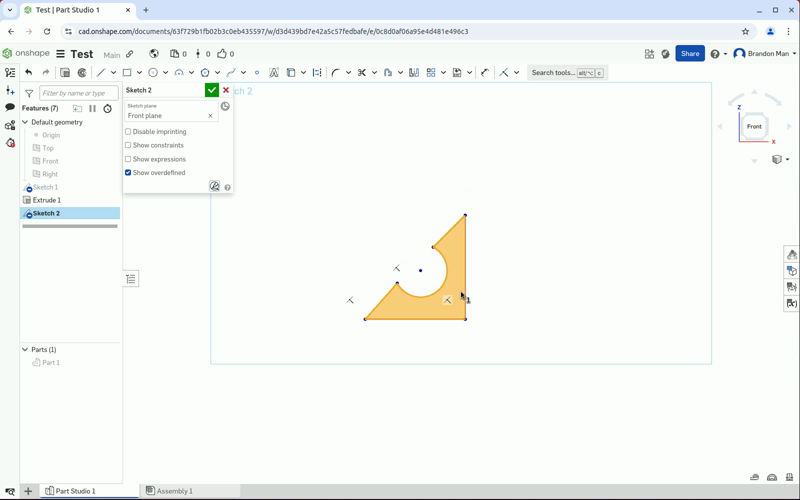
scroll(-6)
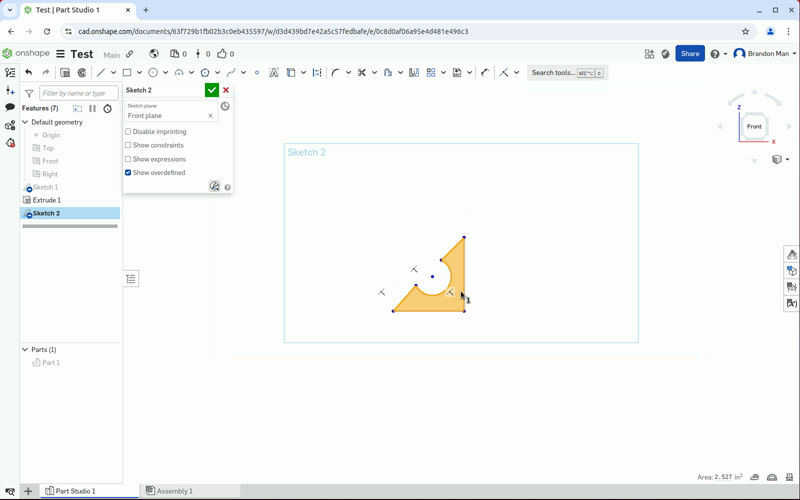
scroll(-6)
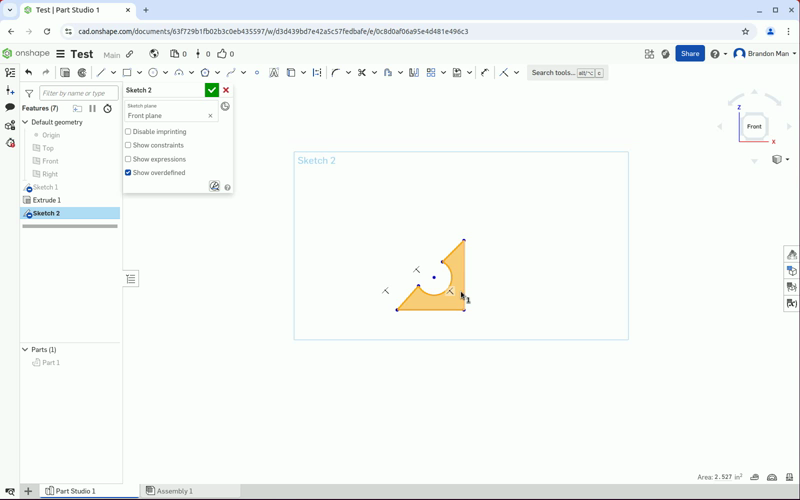
scroll(-6)
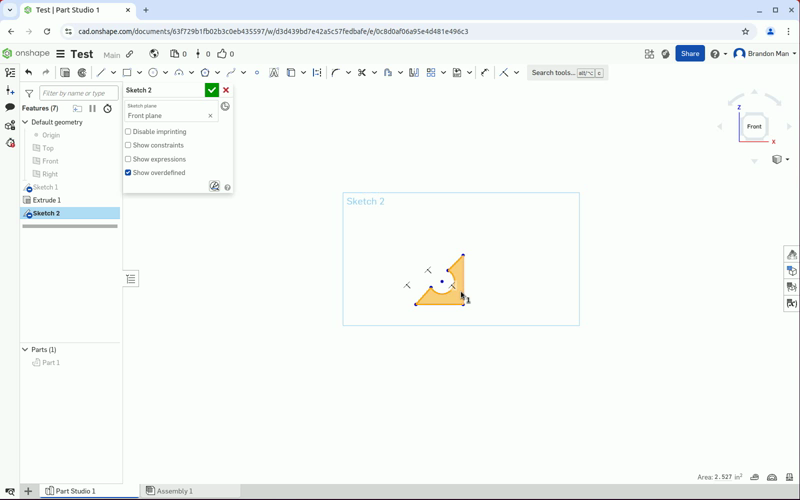
scroll(-6)
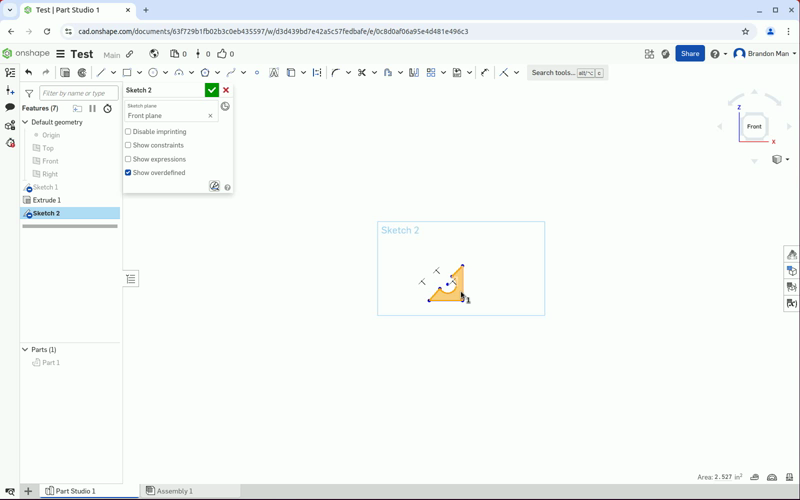
scroll(-6)
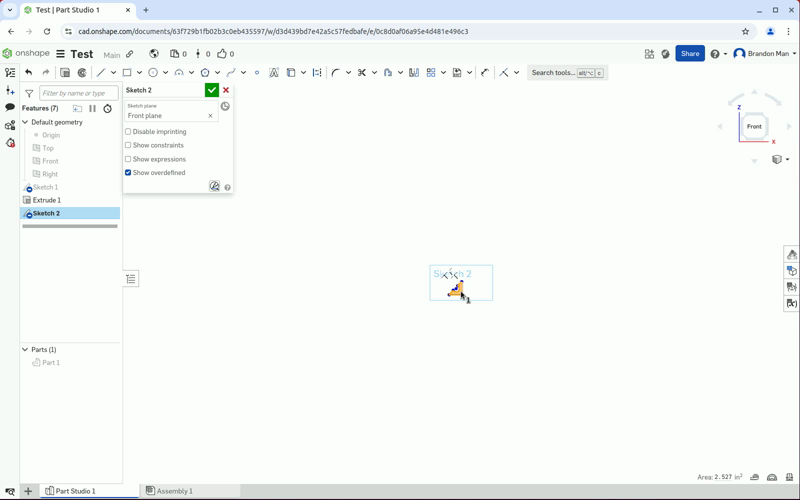
mouse_move(73, 352)
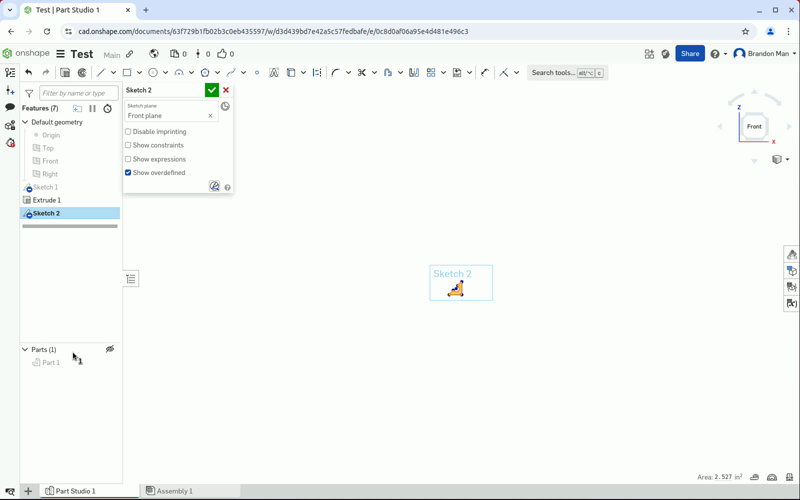
key(shift+y)
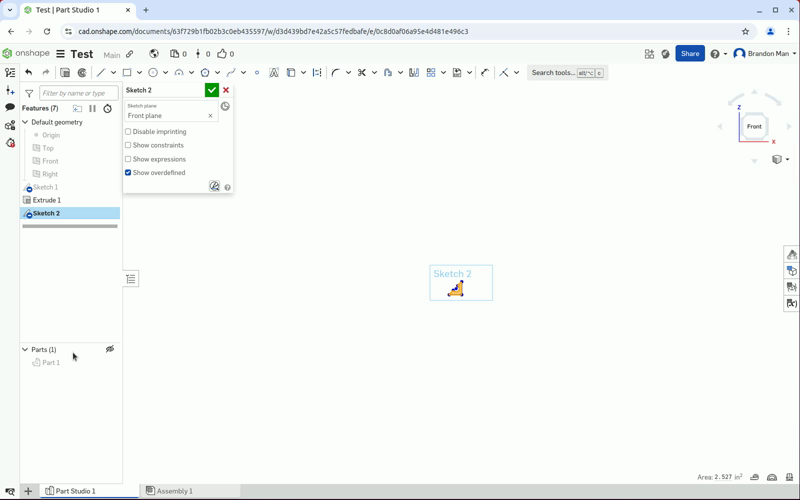
key(shift+e)
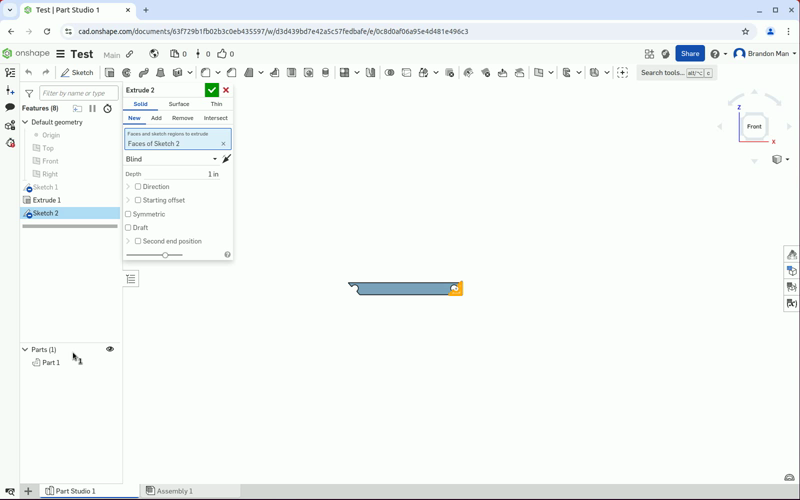
mouse_move(143, 106)
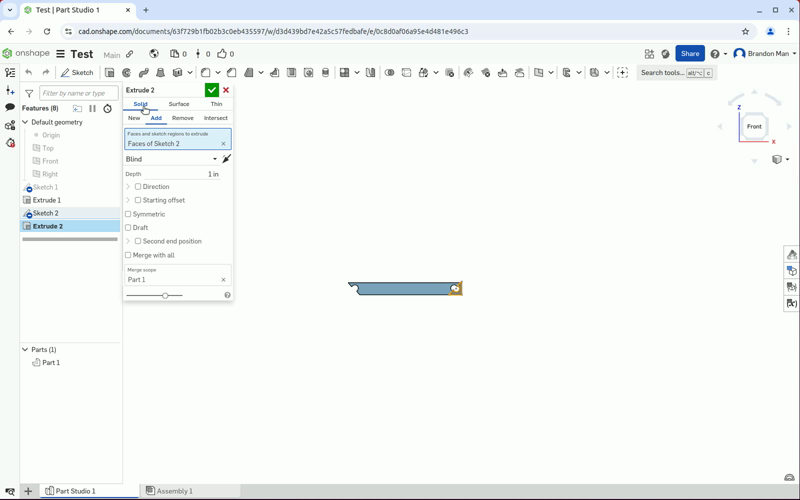
click(143, 106)
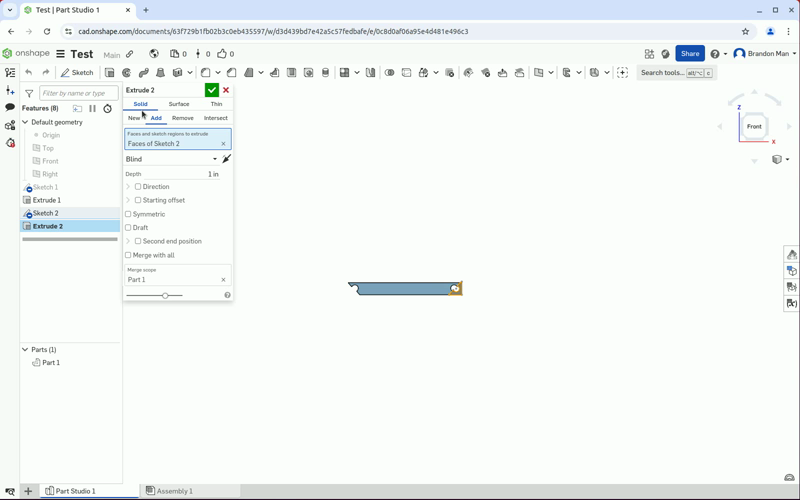
mouse_move(137, 120)
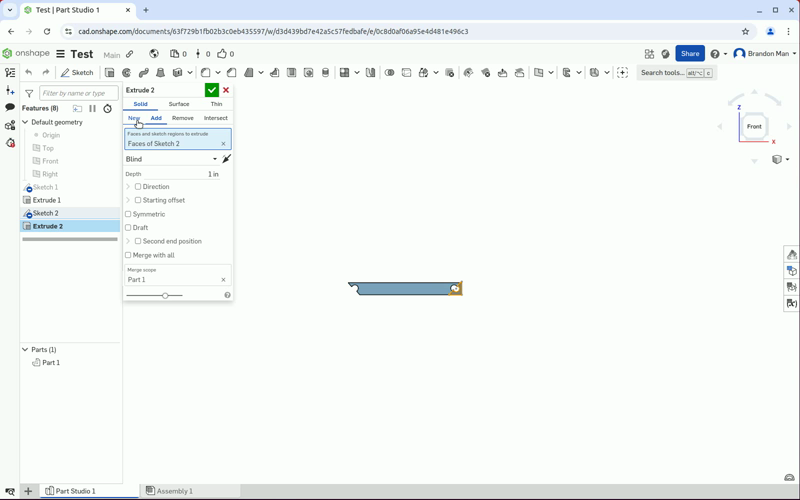
click(137, 120)
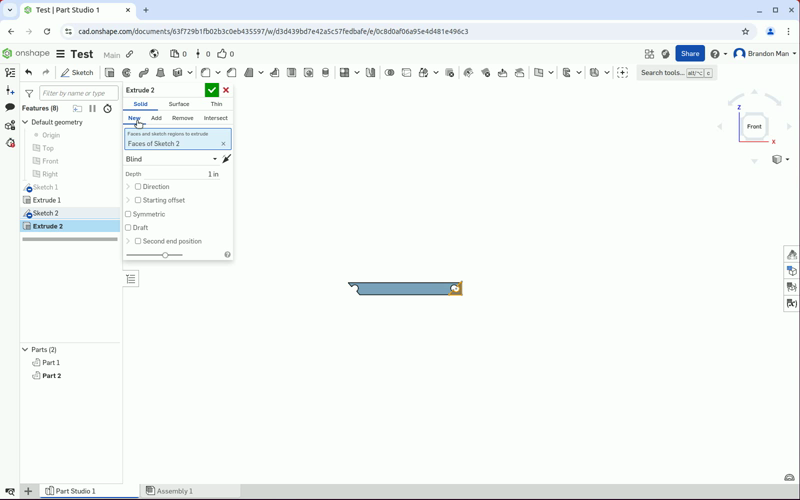
key(tab, 4)
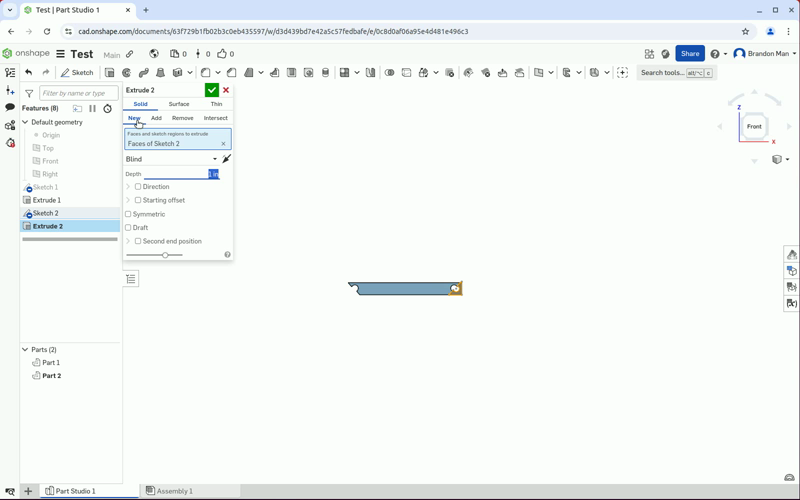
text(1.204)
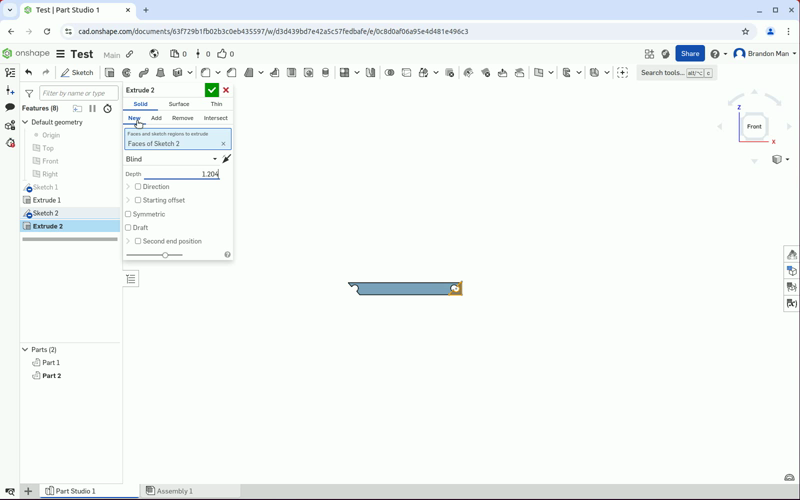
key(enter)
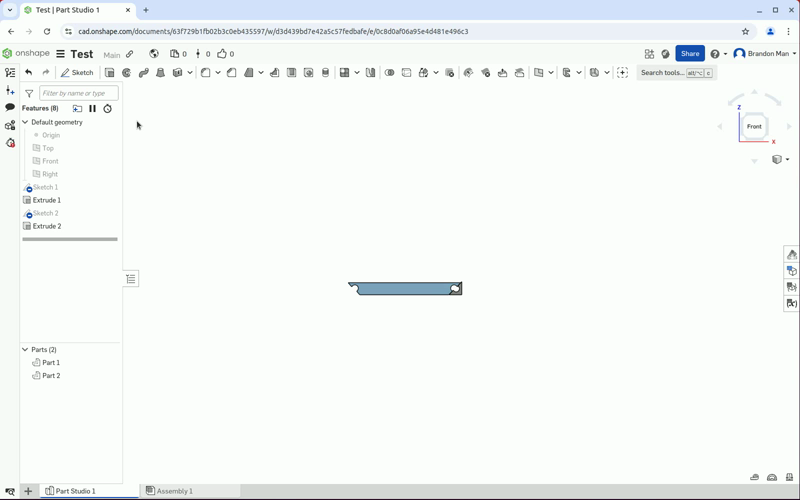
key(shift+h)
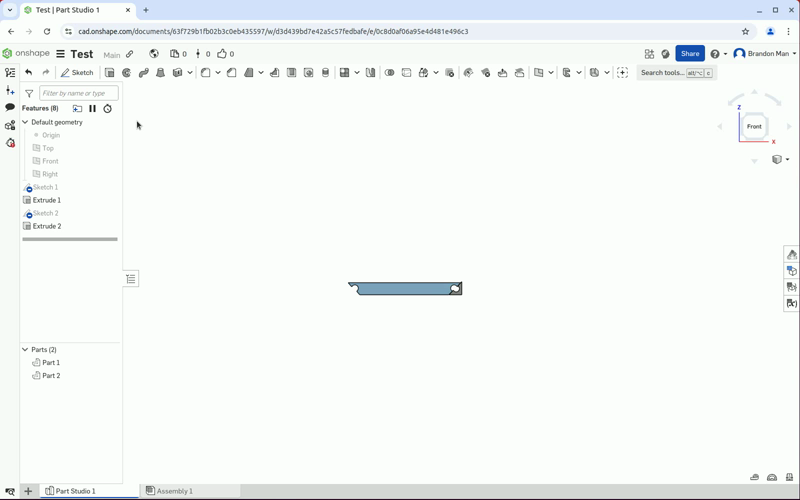
key(shift+h)
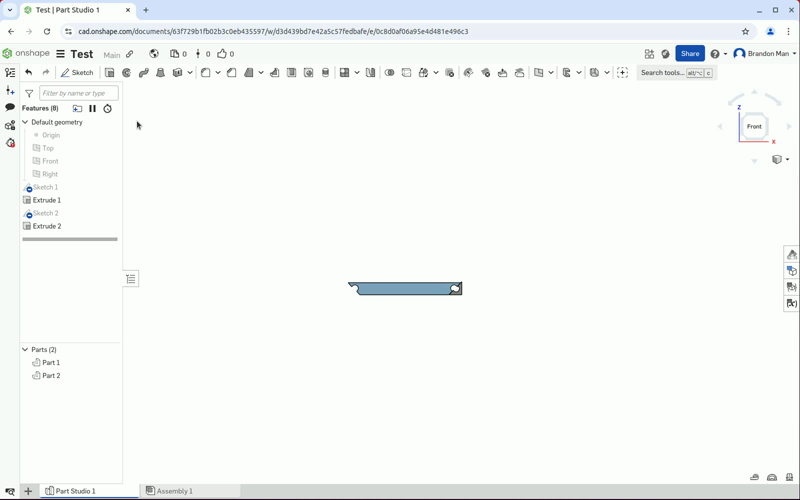
mouse_move(73, 189)
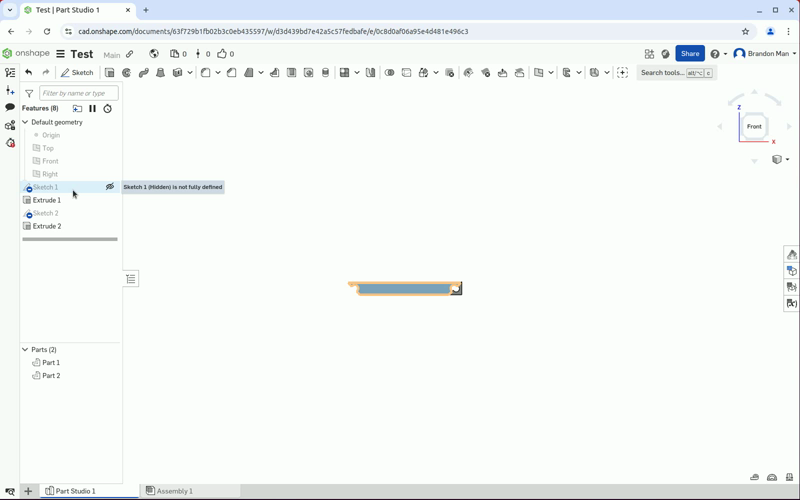
click(73, 189)
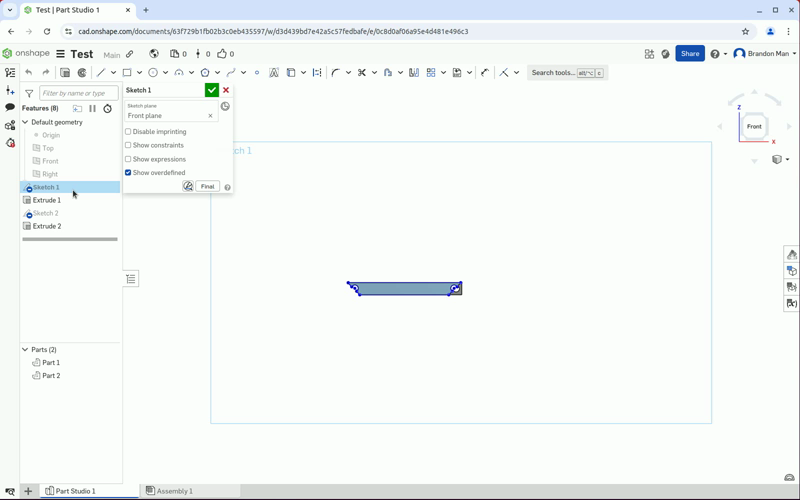
mouse_move(229, 92)
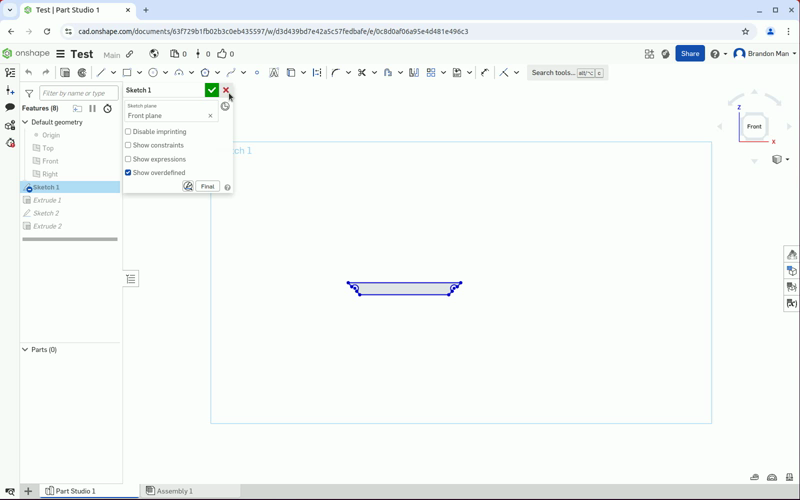
click(229, 92)
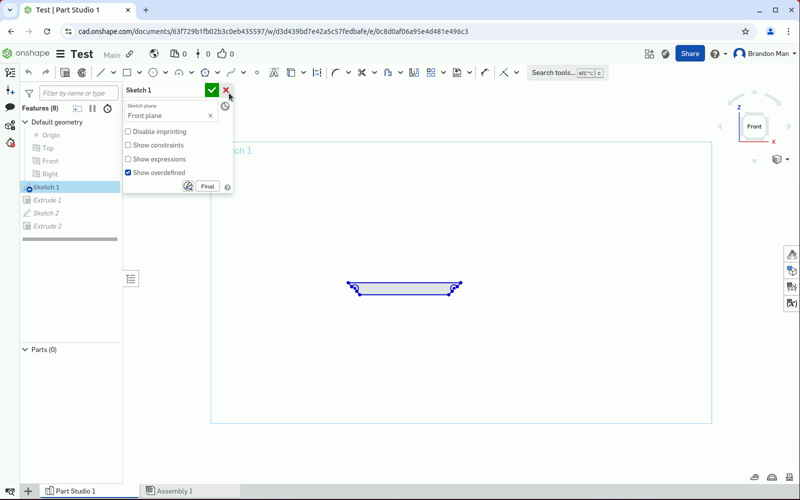
key(shift+s)
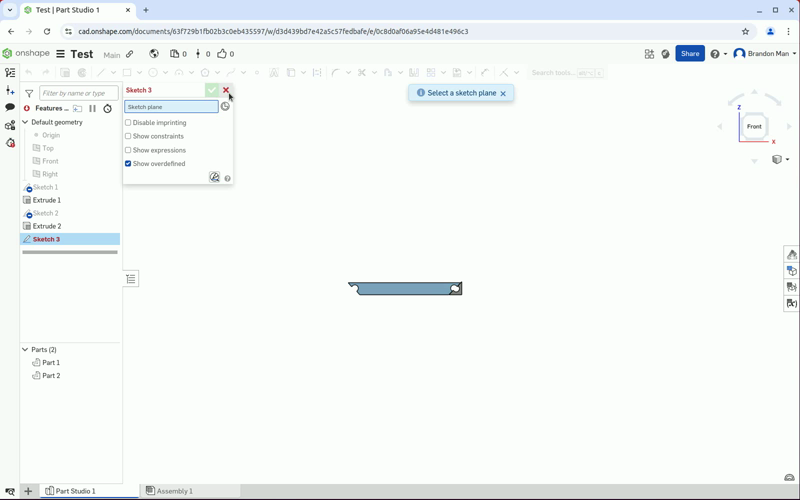
mouse_move(73, 163)
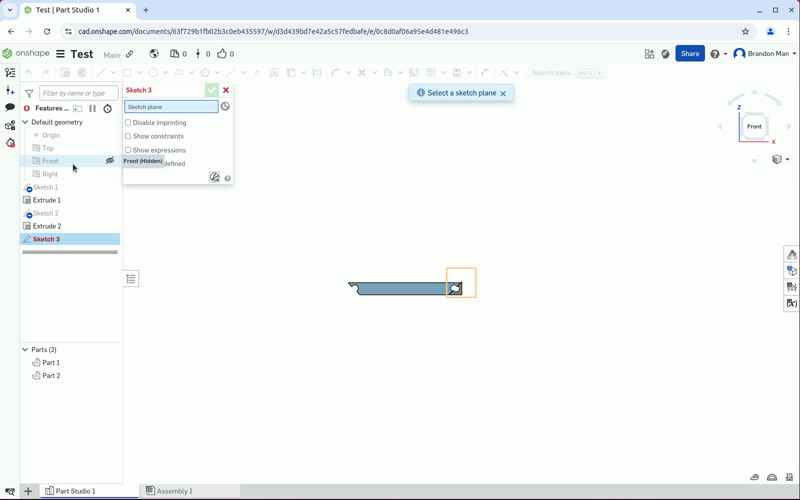
click(73, 163)
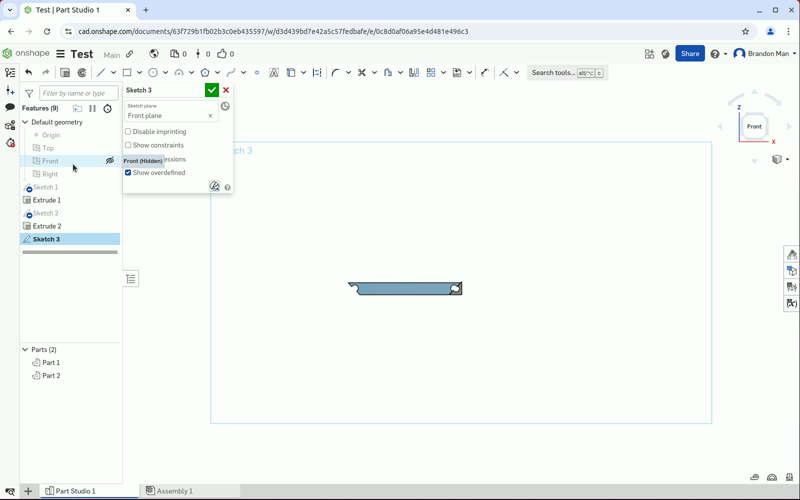
mouse_move(73, 352)
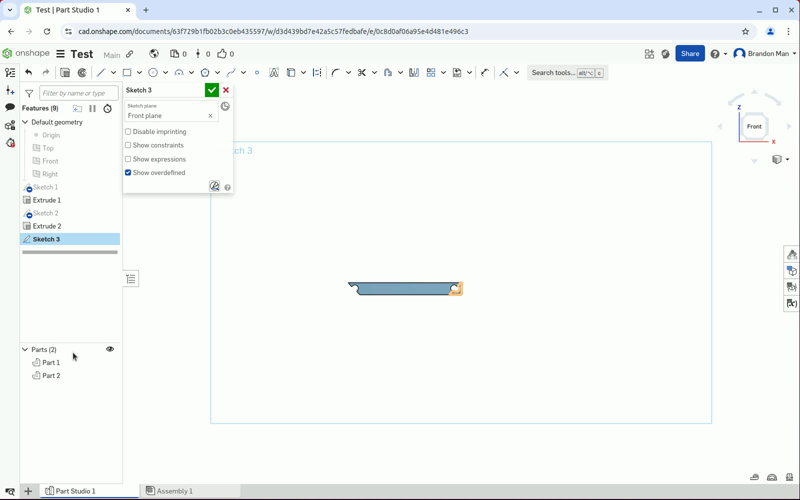
key(y)
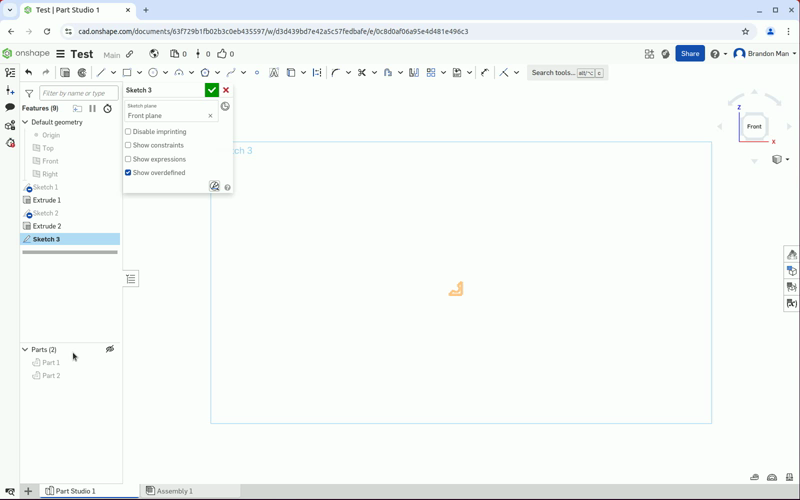
key(l)
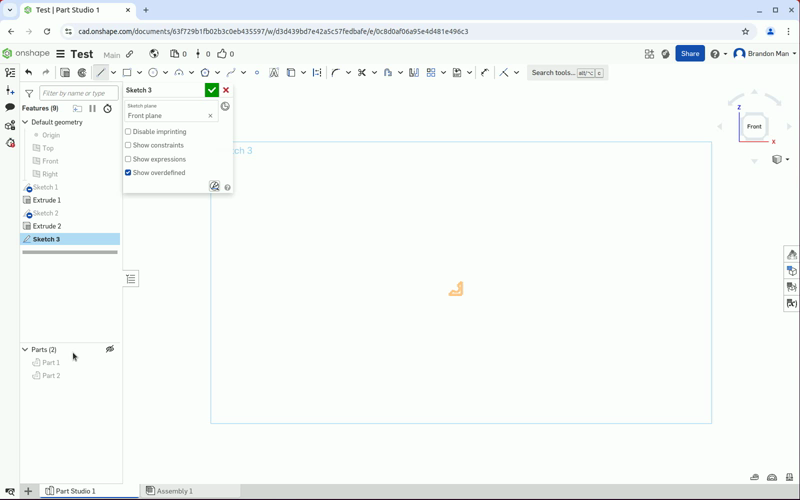
key_down(shift)
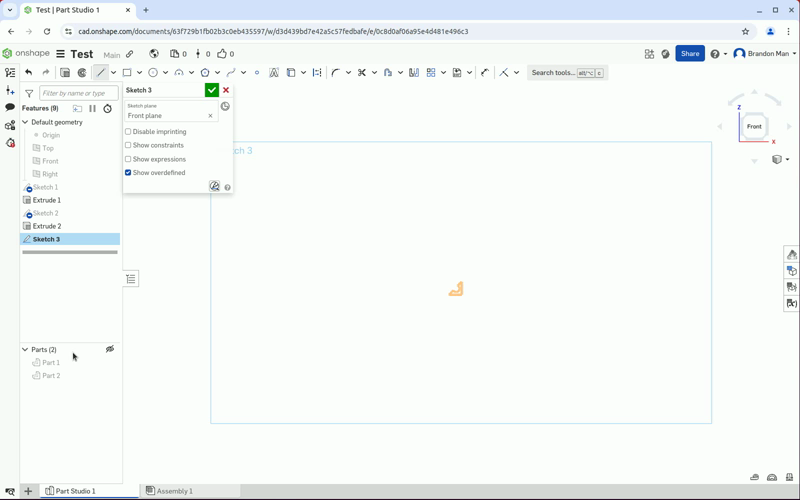
mouse_move(348, 294)
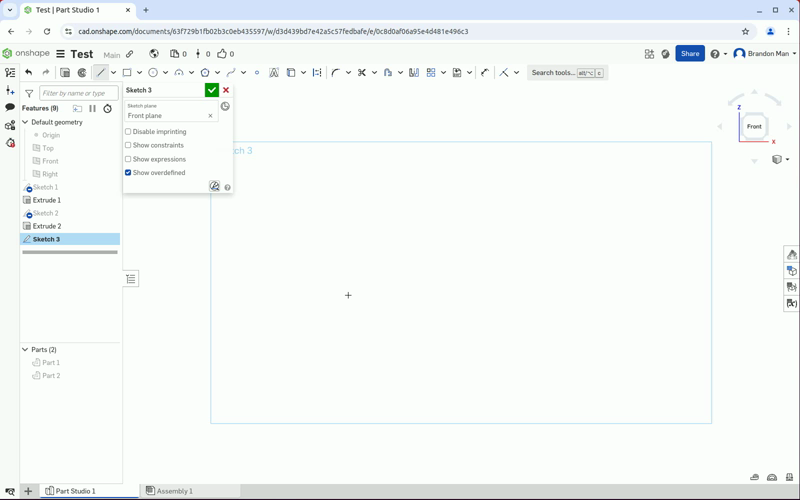
click(348, 294)
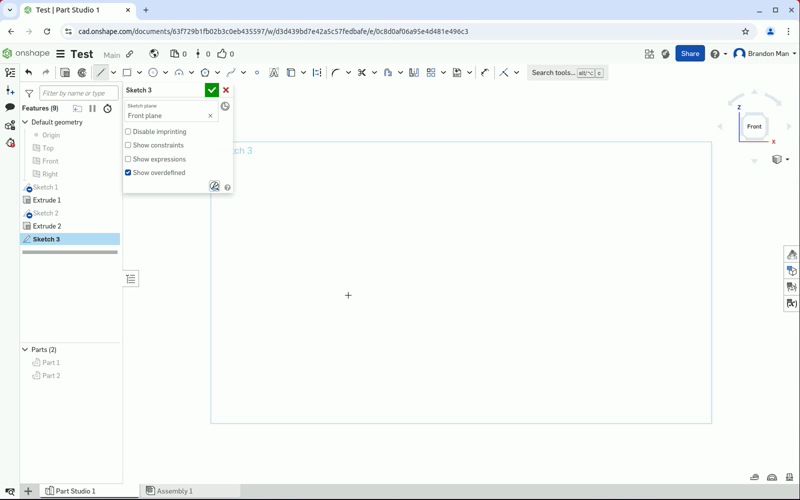
key_up(shift)
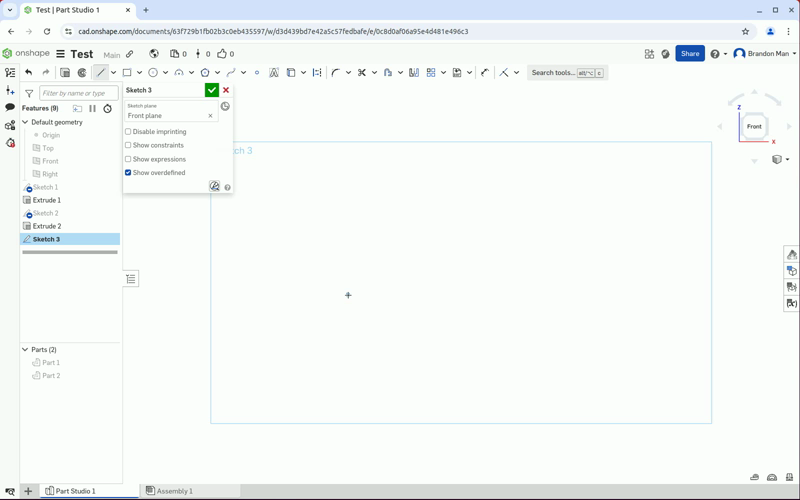
key_down(shift)
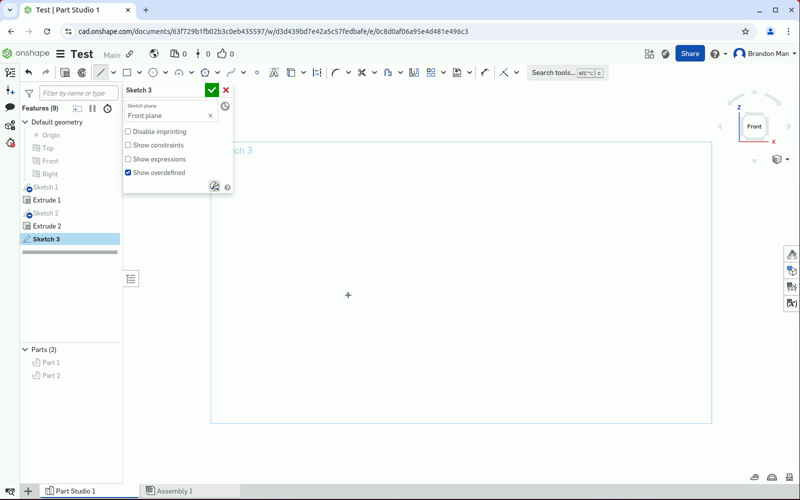
mouse_move(378, 294)
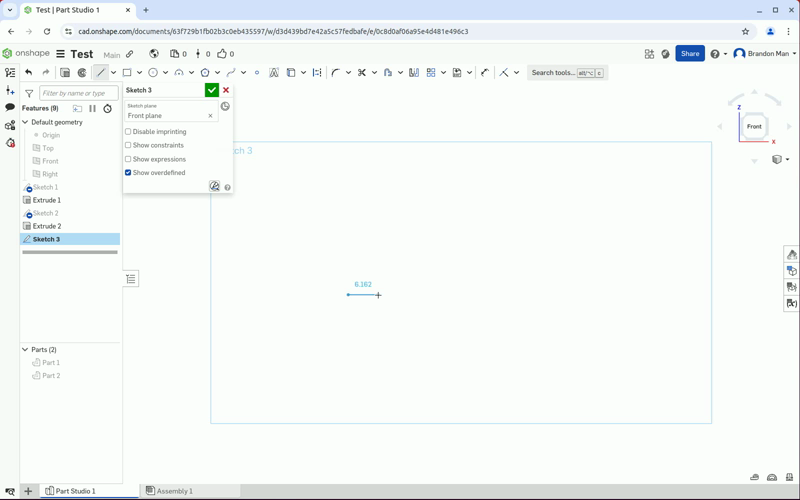
mouse_move(361, 294)
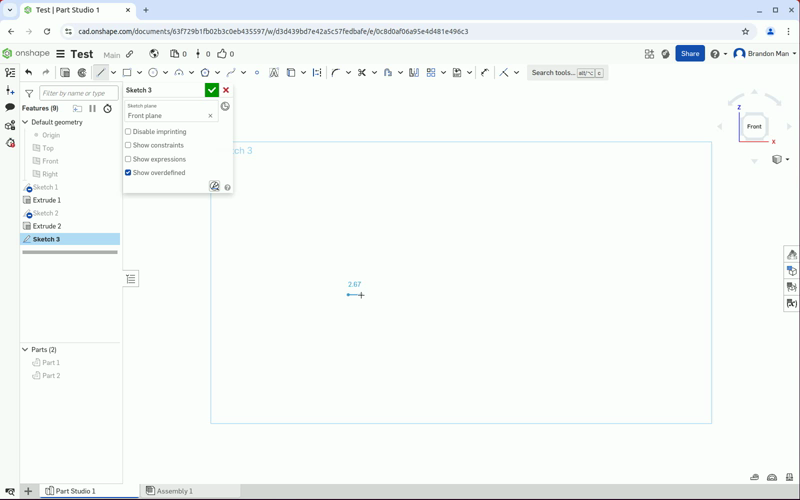
click(361, 294)
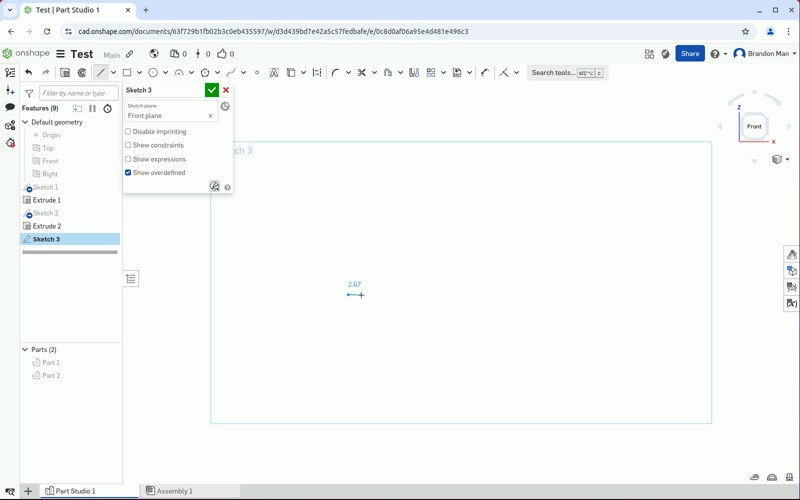
key_up(shift)
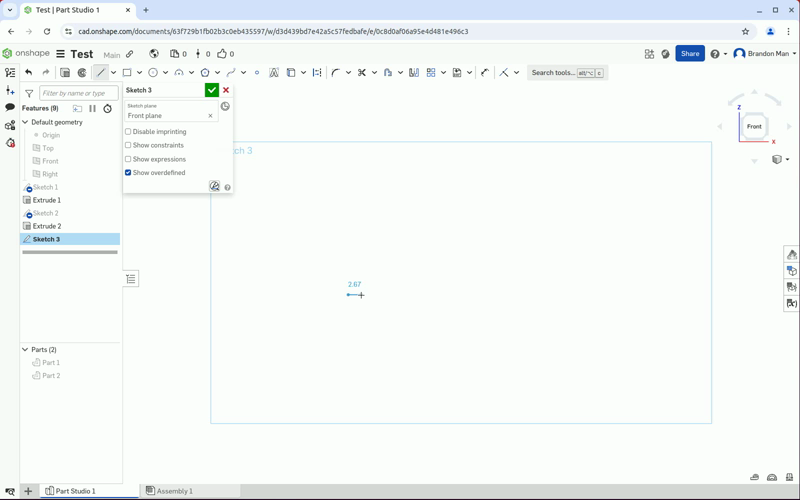
key_down(shift)
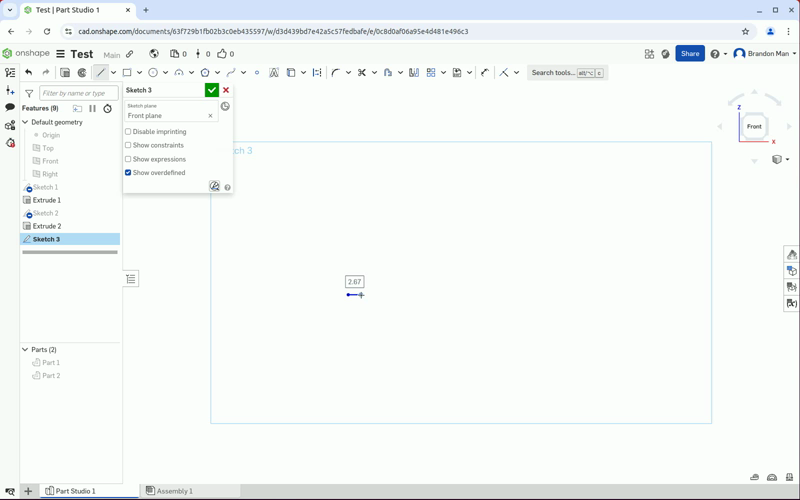
mouse_move(391, 294)
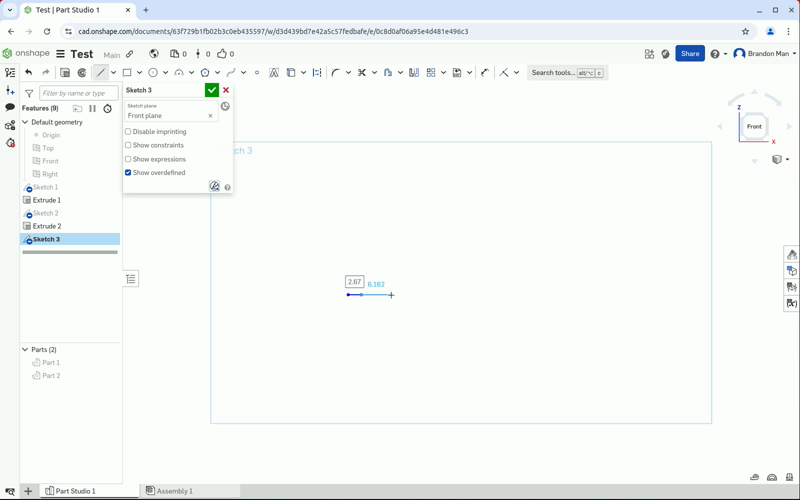
mouse_move(356, 290)
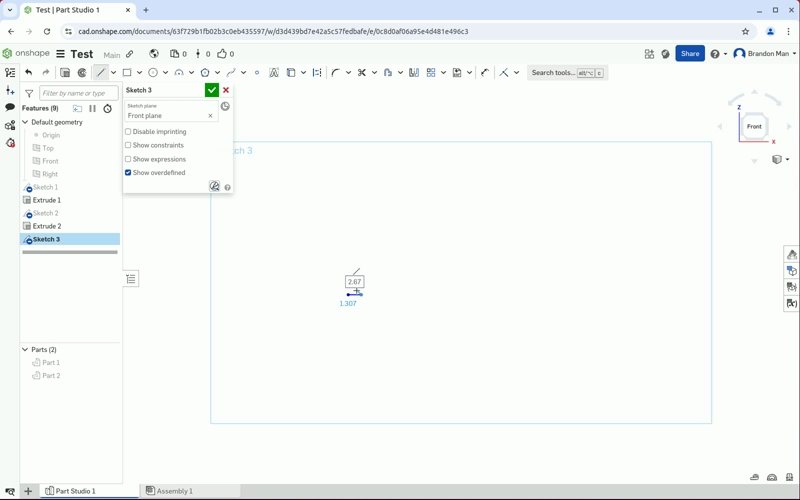
scroll(6)
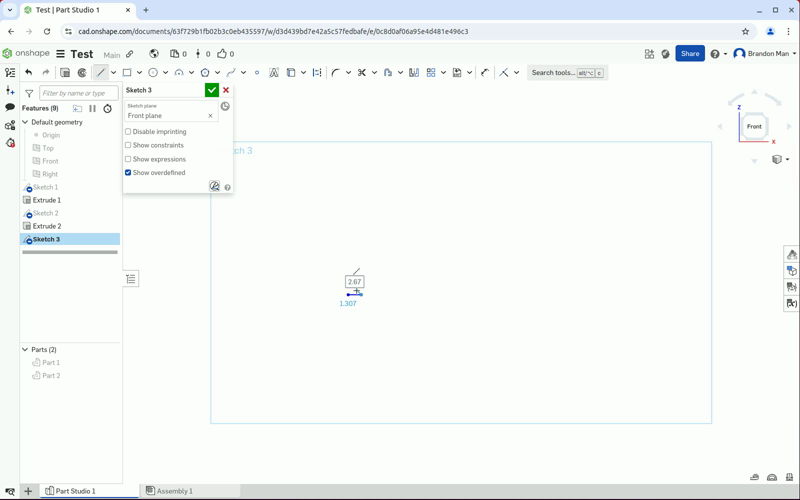
scroll(6)
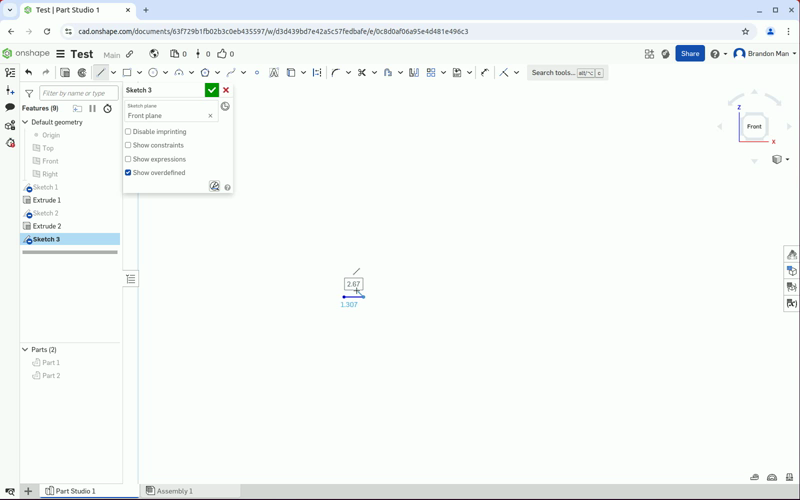
scroll(6)
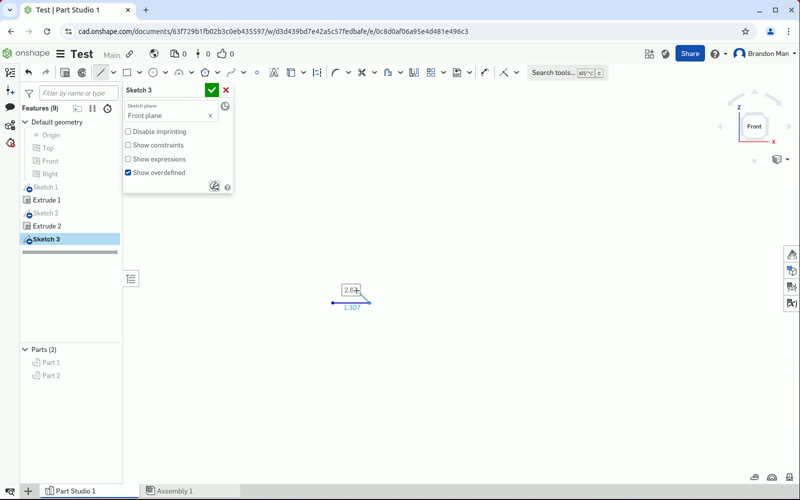
scroll(6)
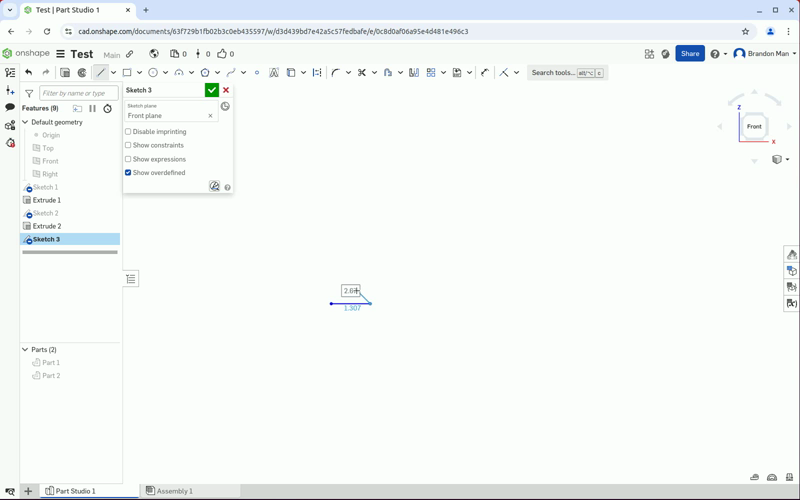
scroll(6)
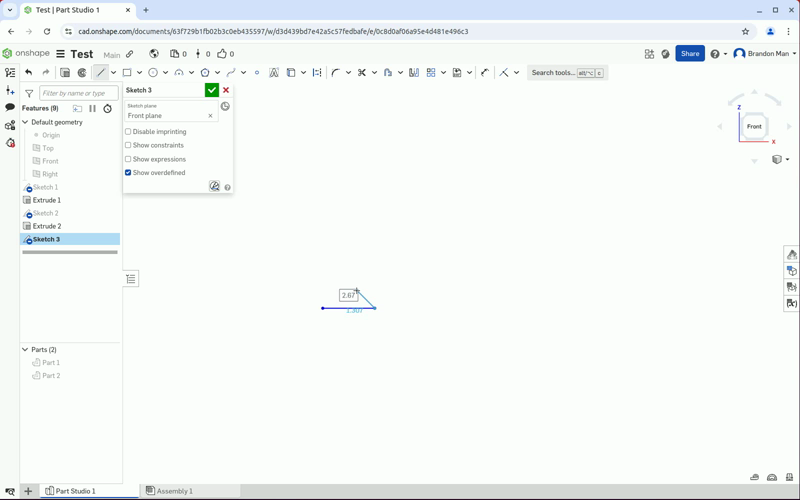
scroll(6)
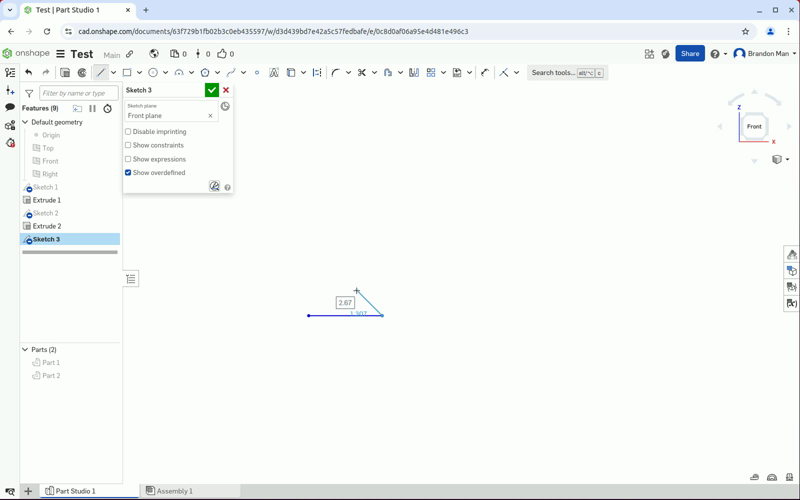
scroll(6)
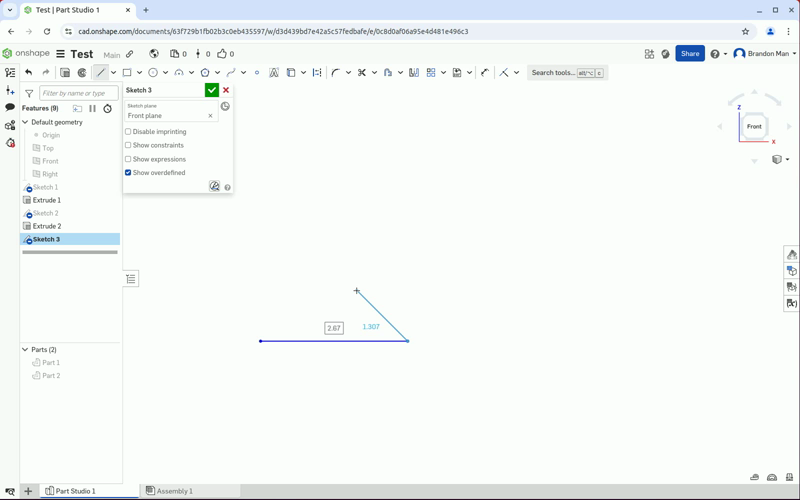
click(356, 290)
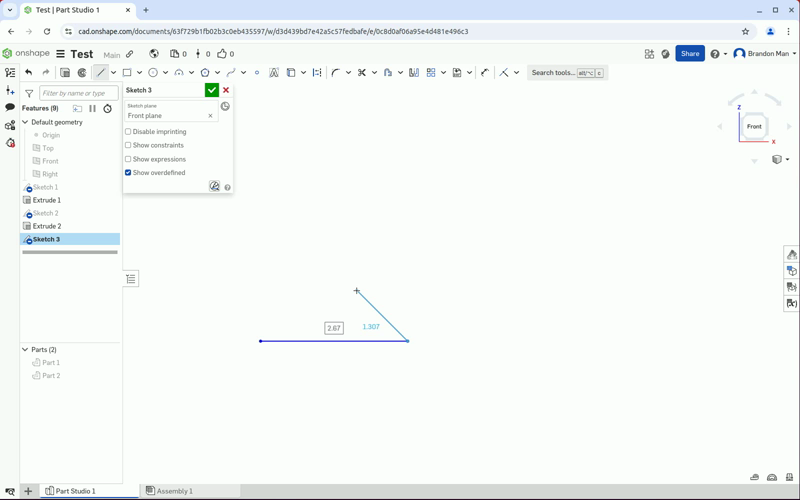
scroll(-6)
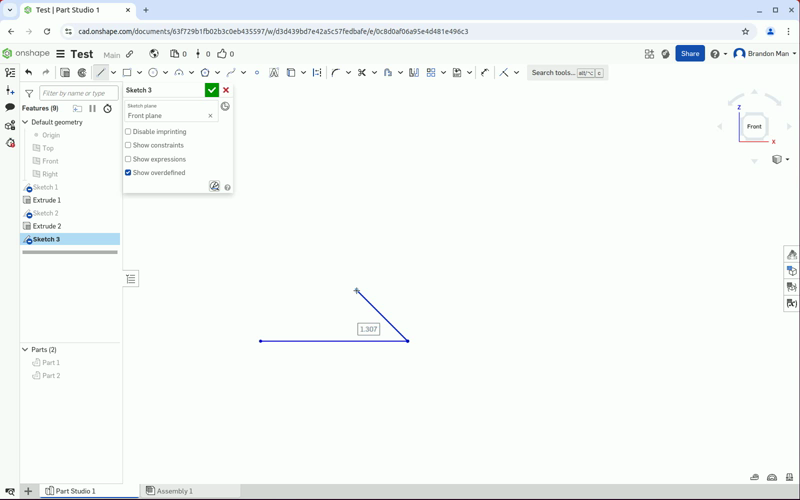
scroll(-6)
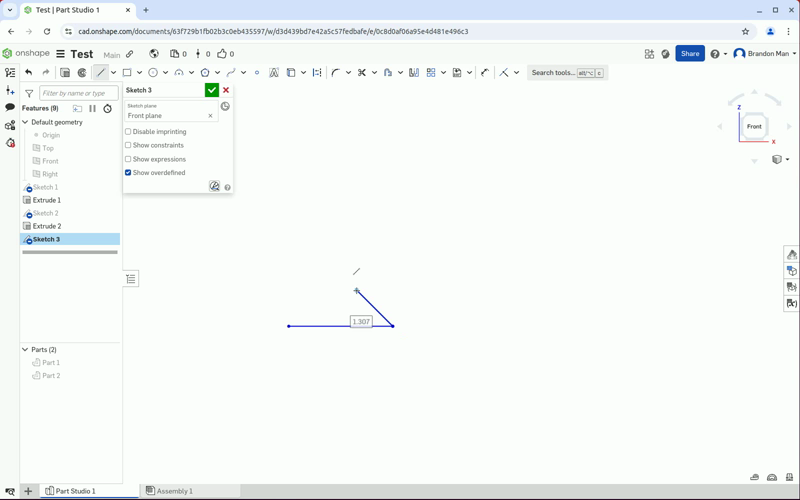
scroll(-6)
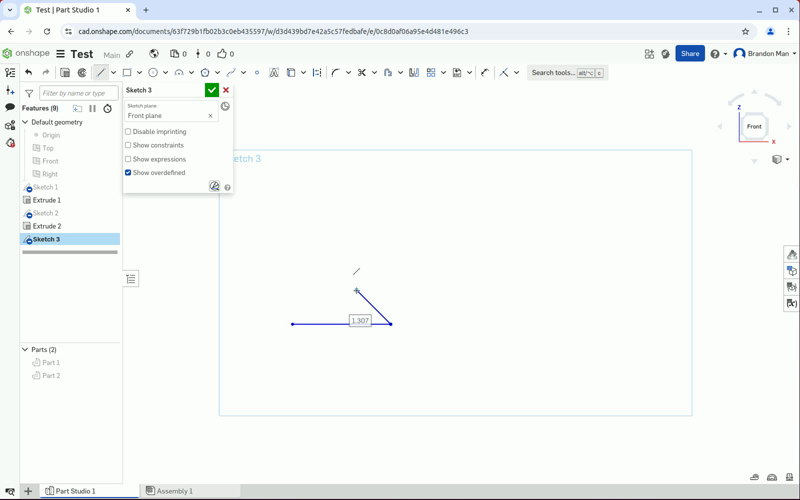
scroll(-6)
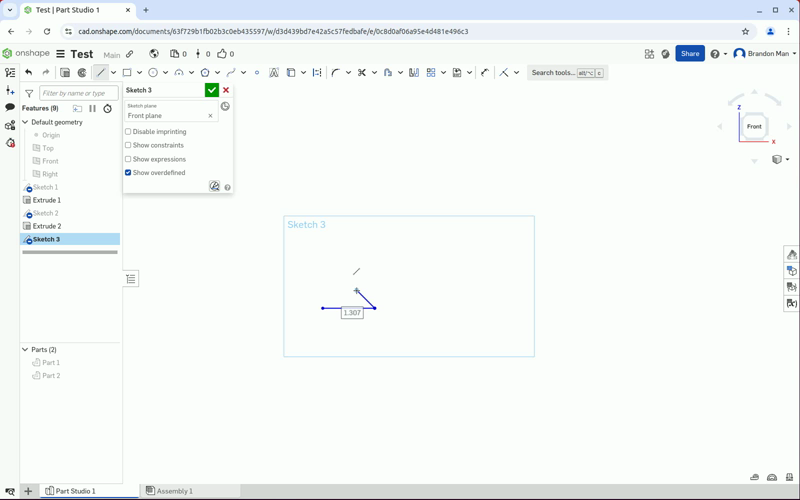
scroll(-6)
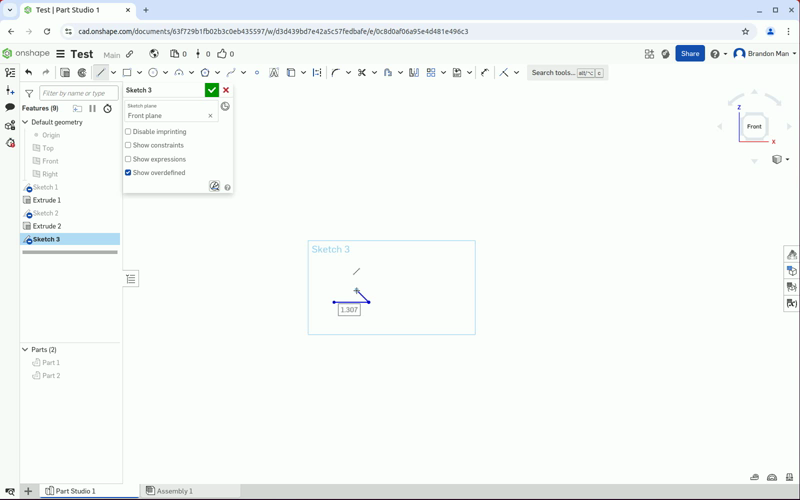
scroll(-6)
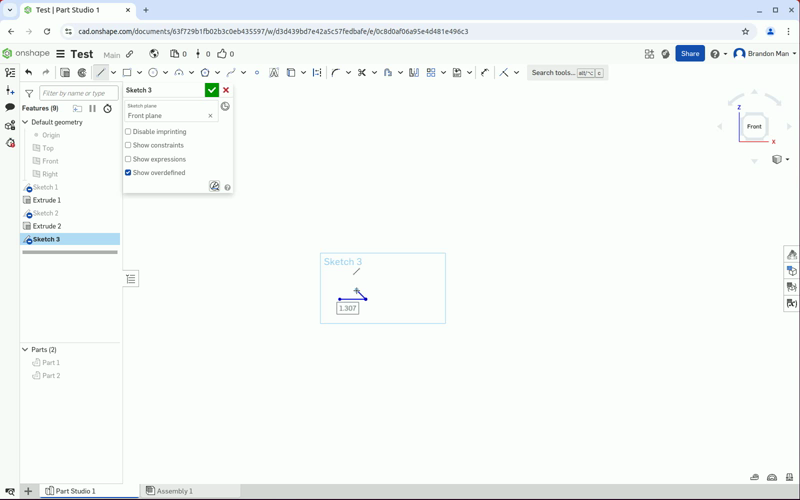
scroll(-6)
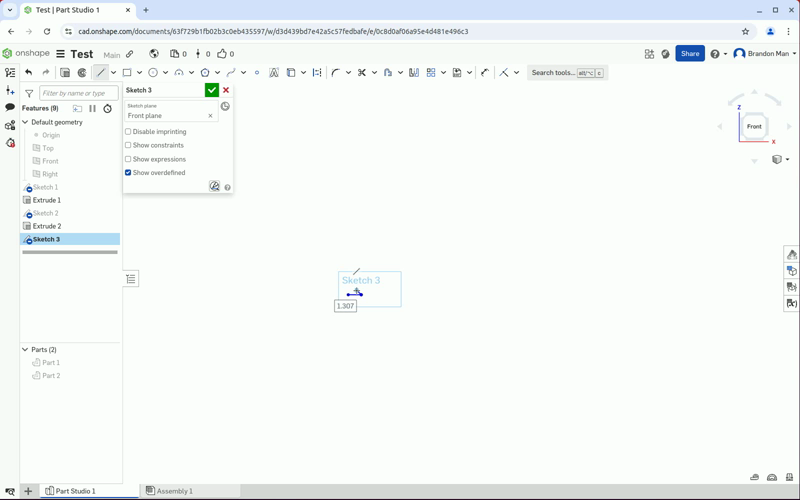
key_up(shift)
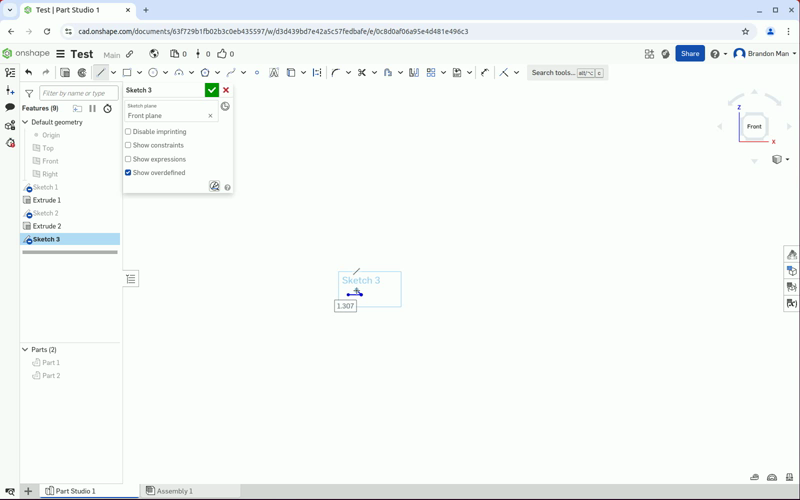
key(esc)
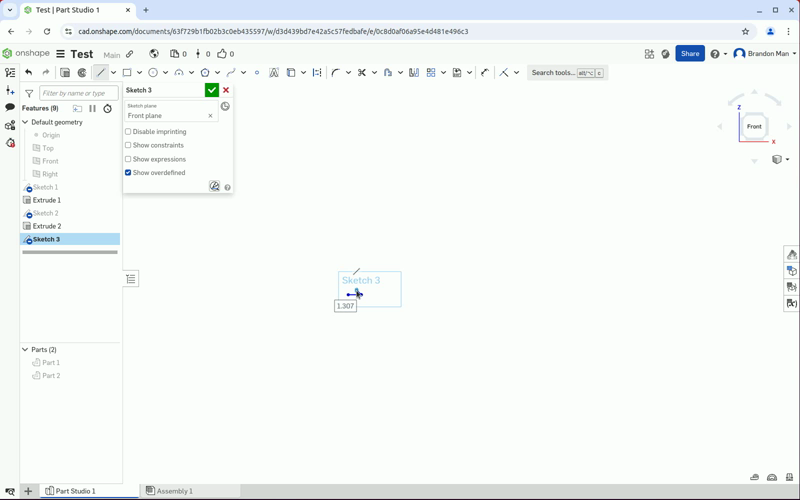
key(a)
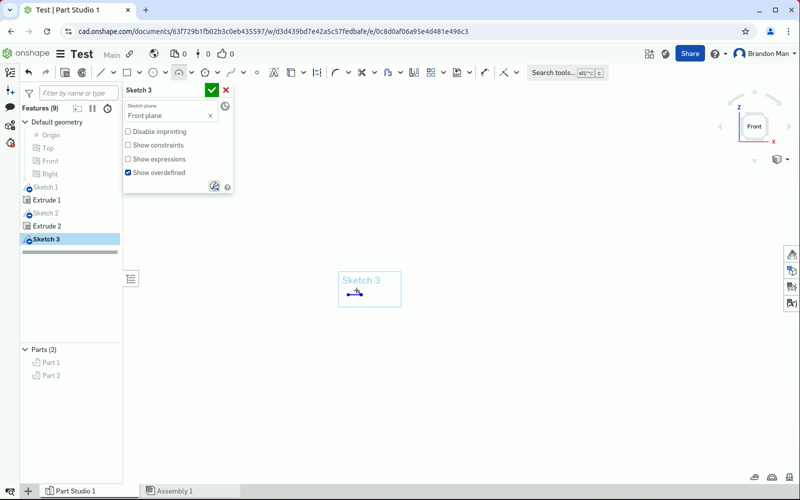
mouse_move(356, 290)
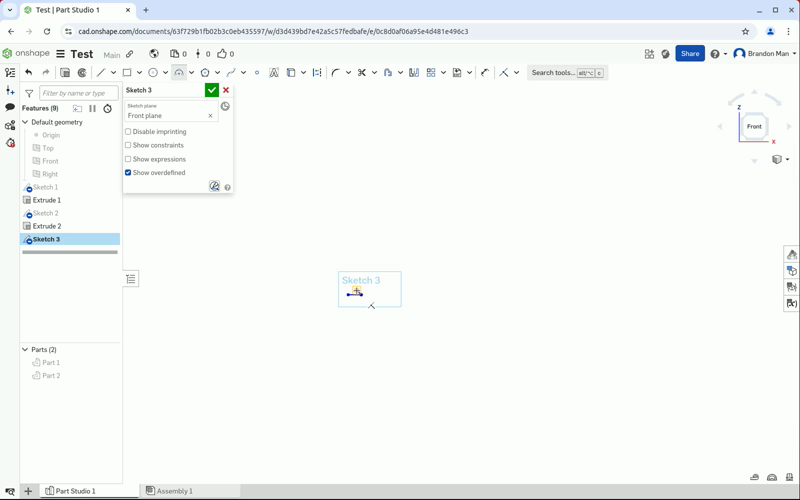
click(356, 290)
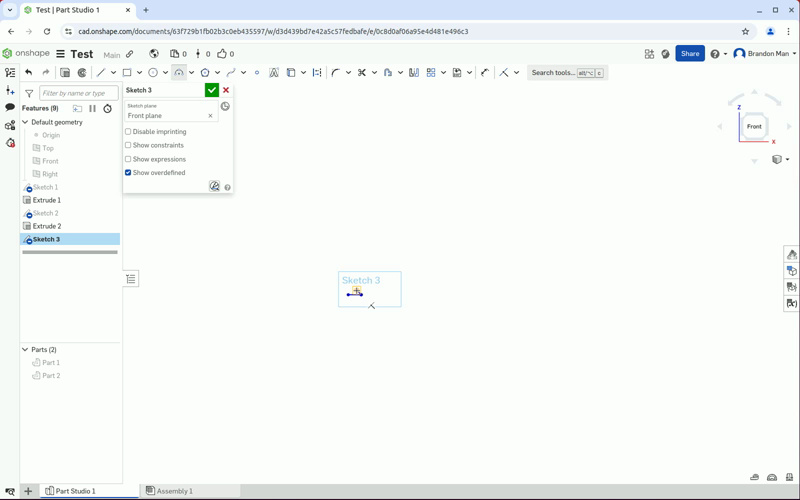
key_down(shift)
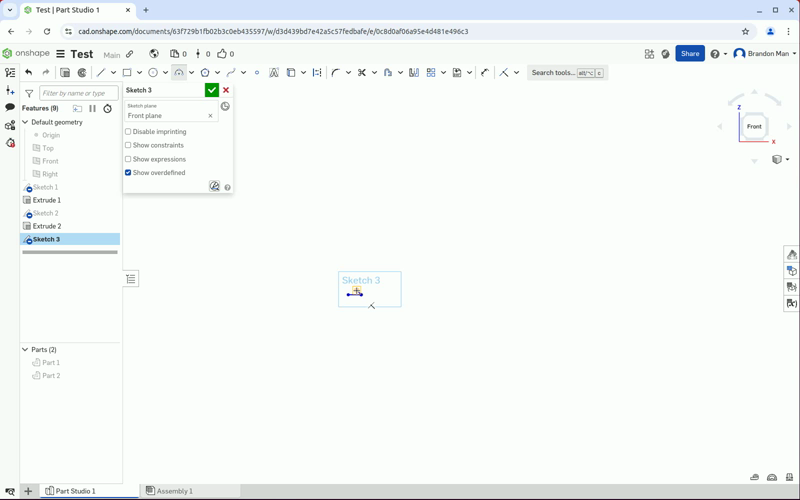
mouse_move(352, 285)
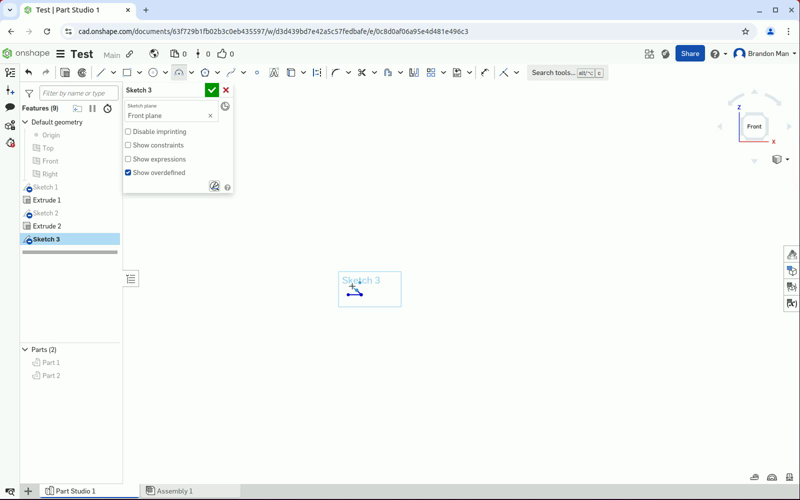
scroll(6)
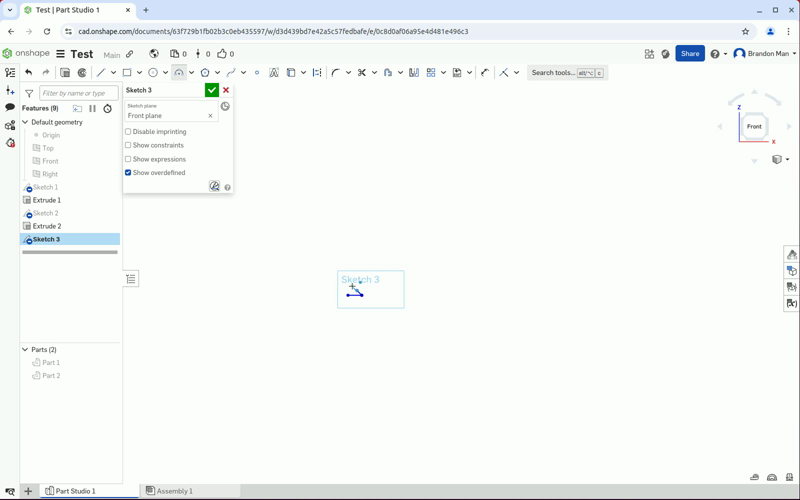
scroll(6)
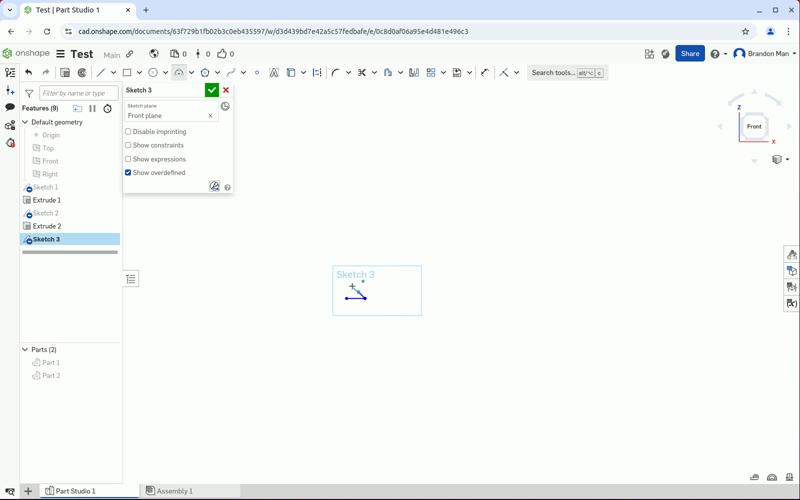
scroll(6)
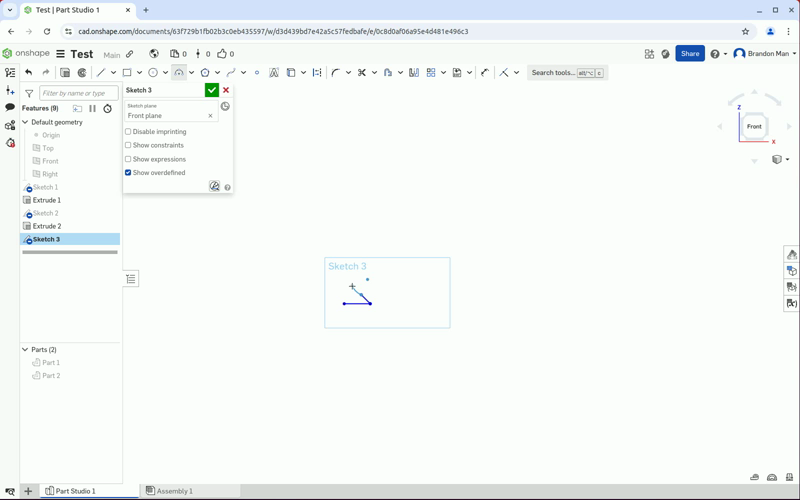
scroll(6)
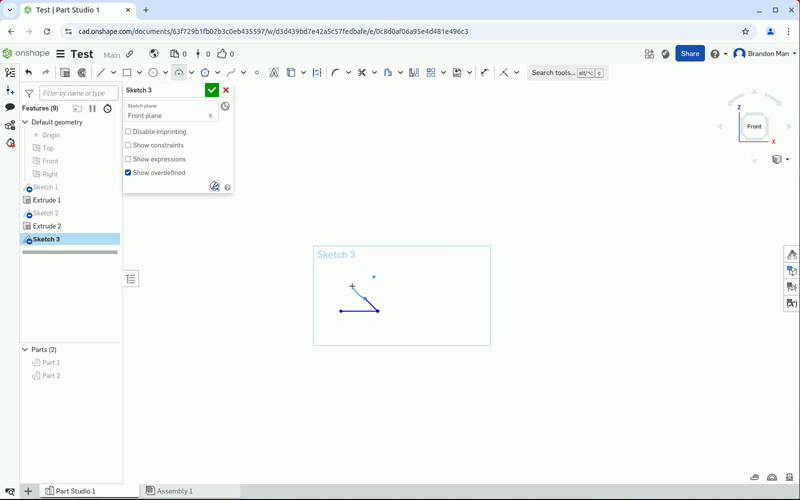
scroll(6)
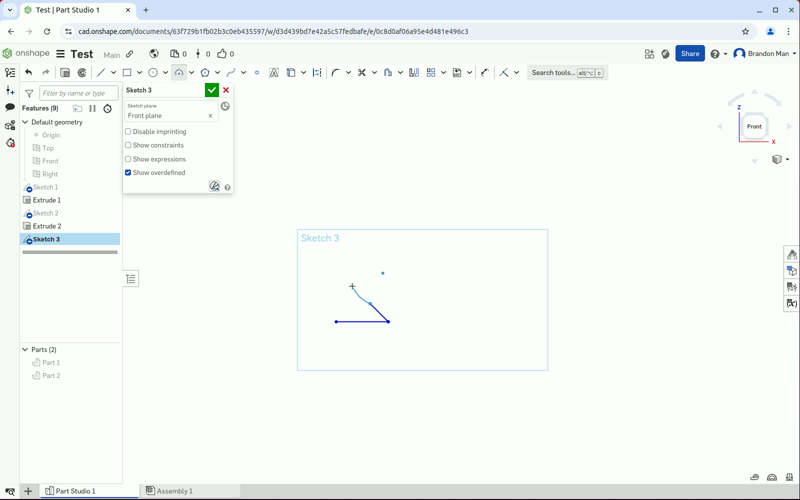
scroll(6)
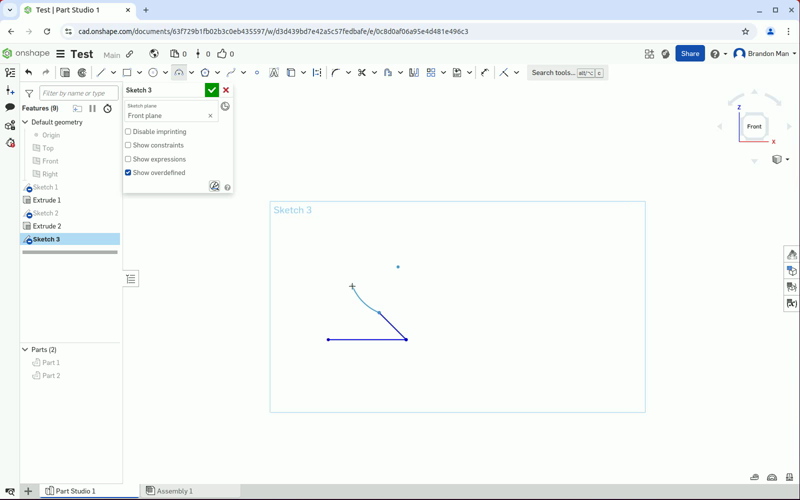
scroll(6)
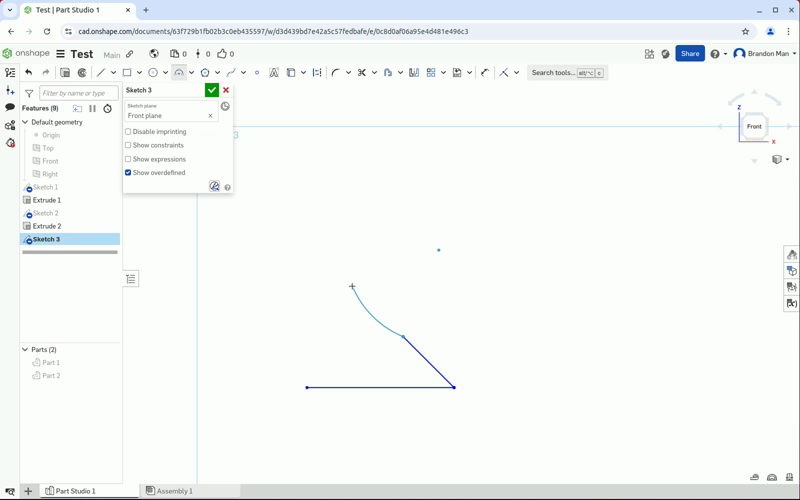
click(352, 285)
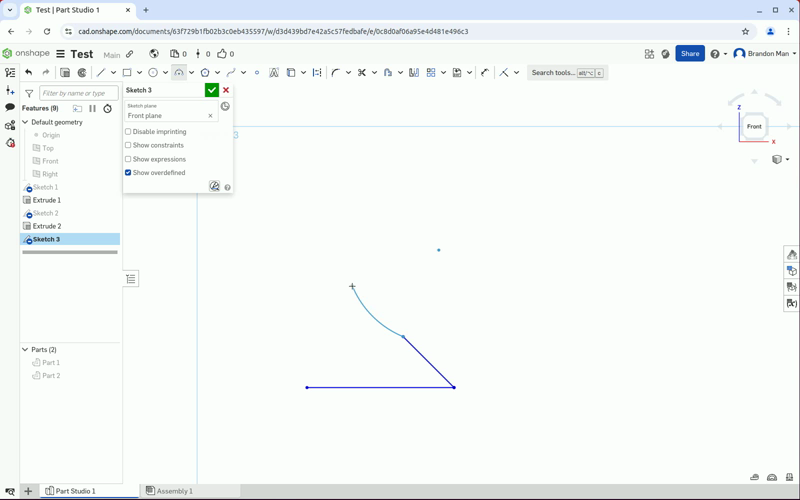
scroll(-6)
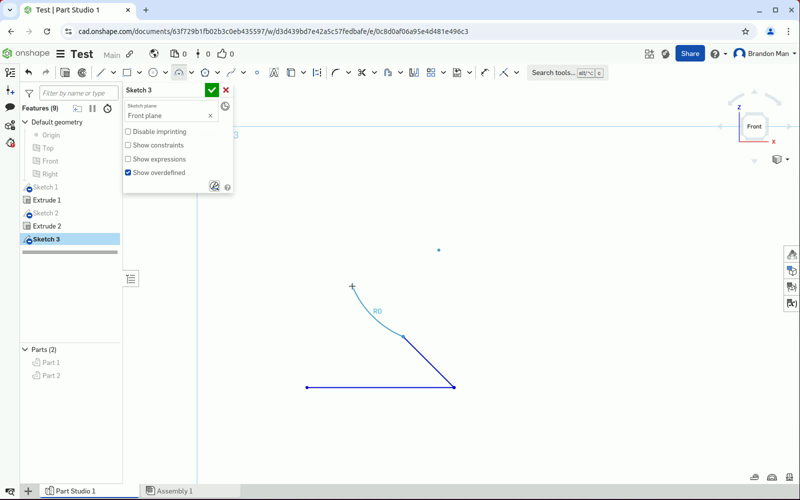
scroll(-6)
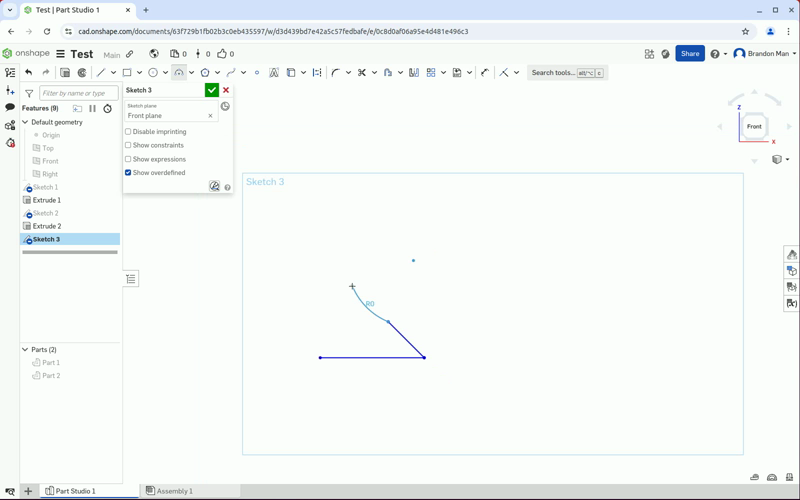
scroll(-6)
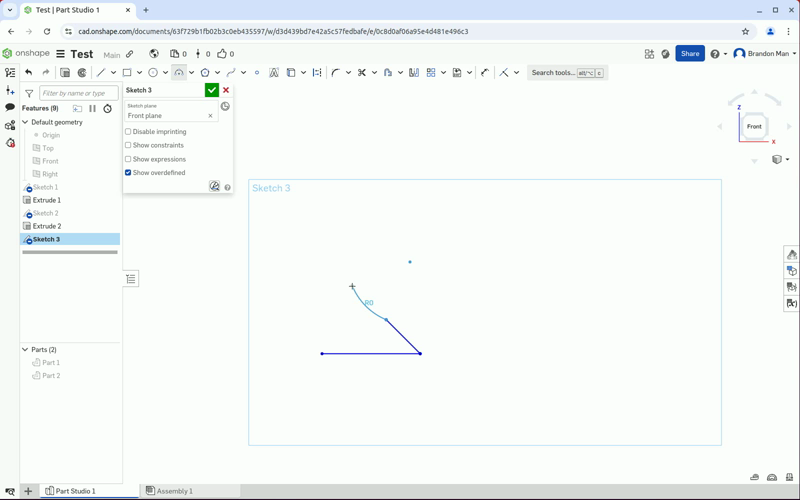
scroll(-6)
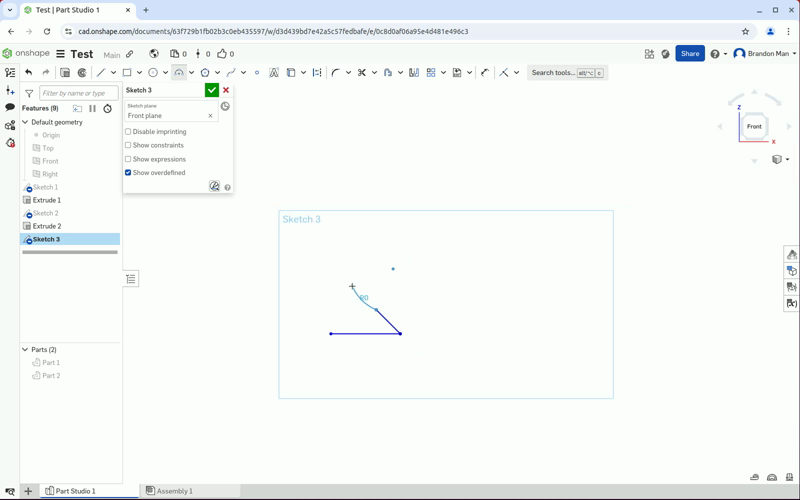
scroll(-6)
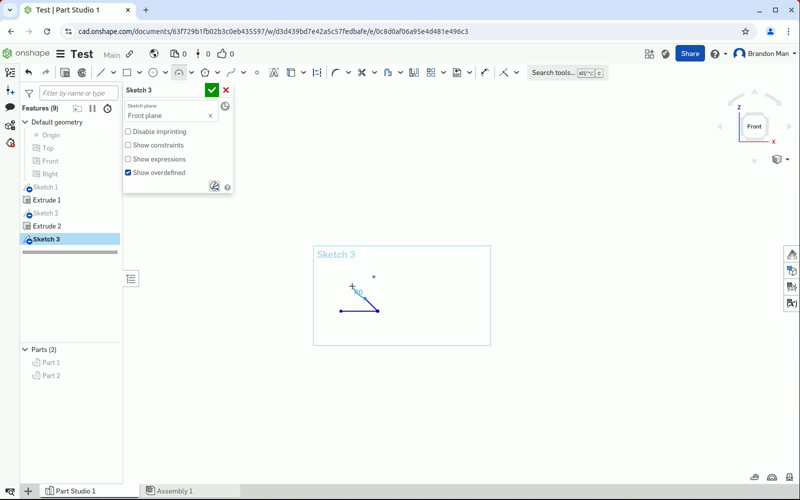
scroll(-6)
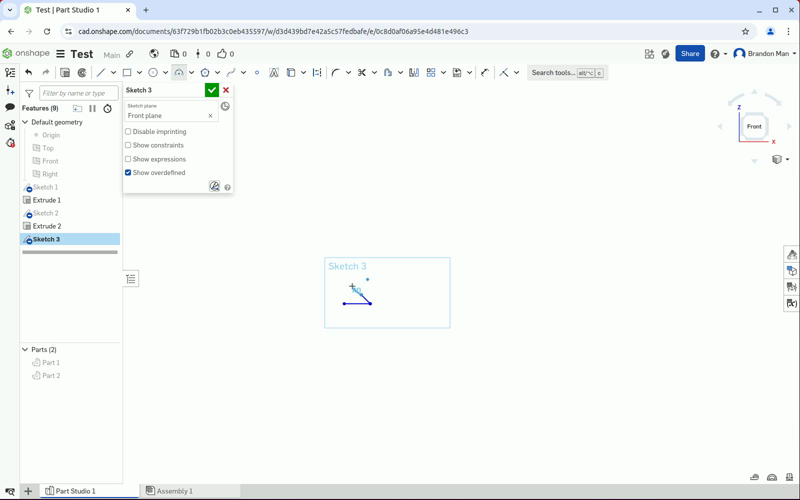
scroll(-6)
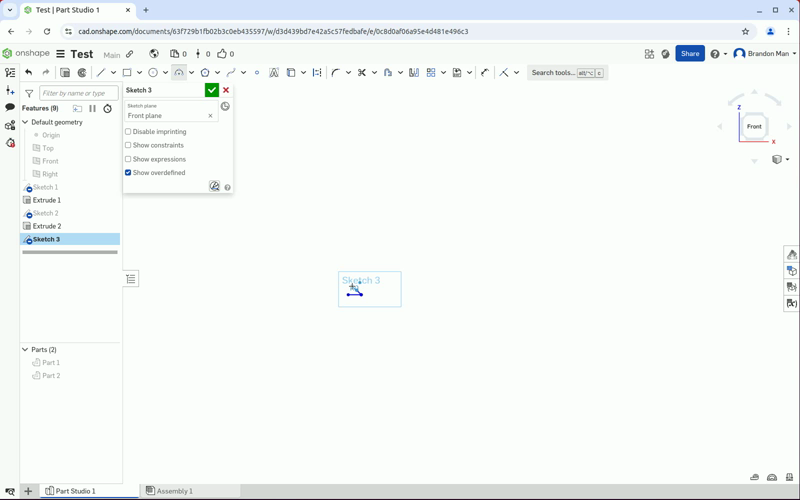
mouse_move(351, 291)
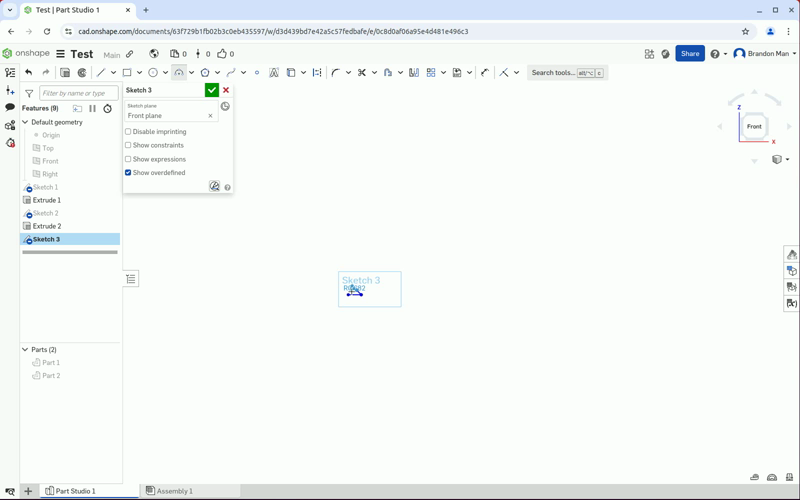
scroll(6)
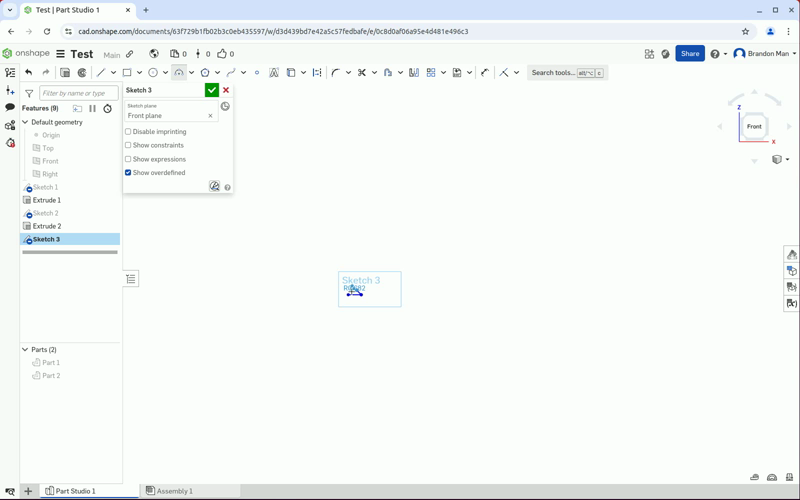
scroll(6)
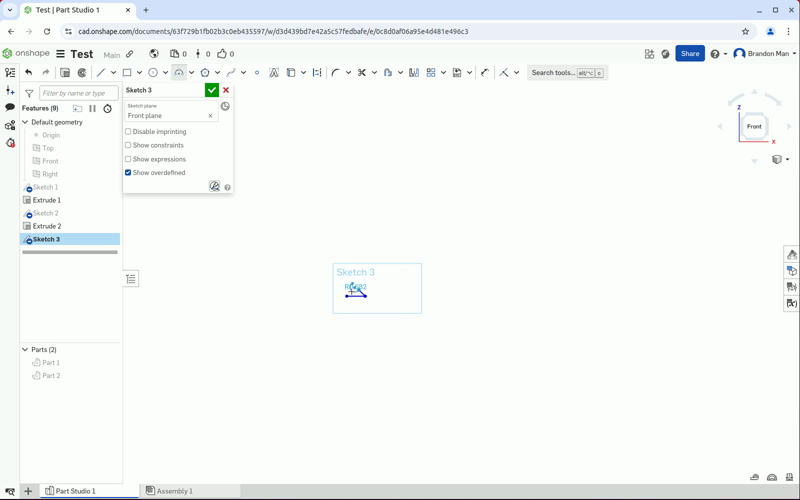
scroll(6)
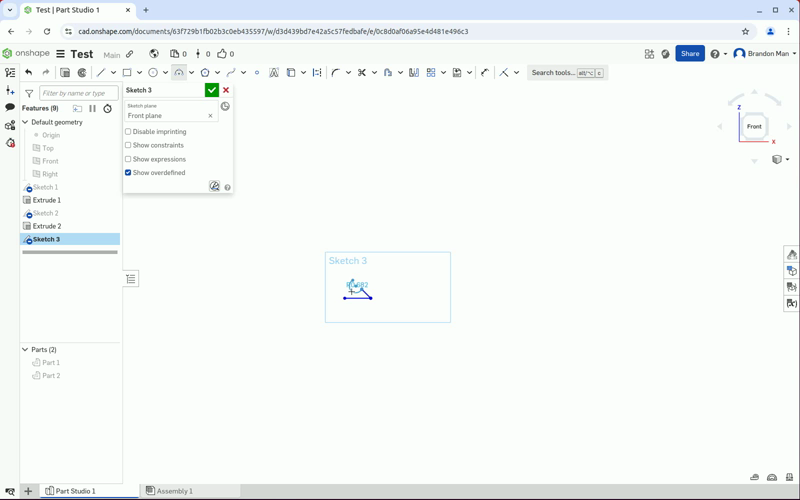
scroll(6)
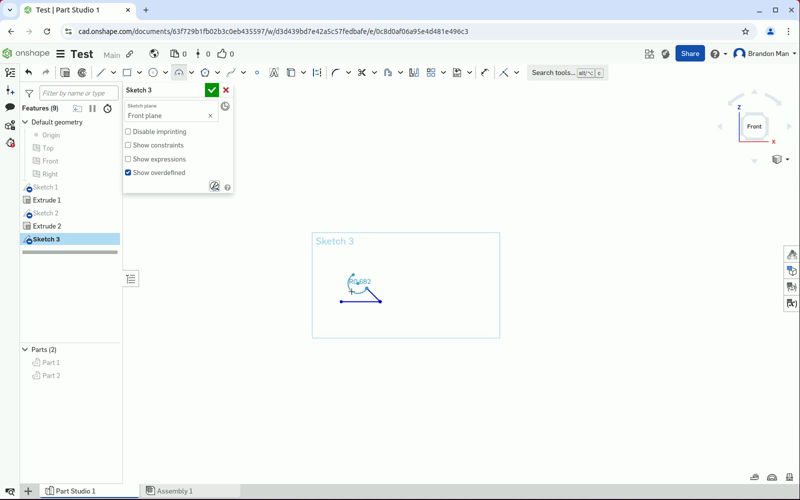
scroll(6)
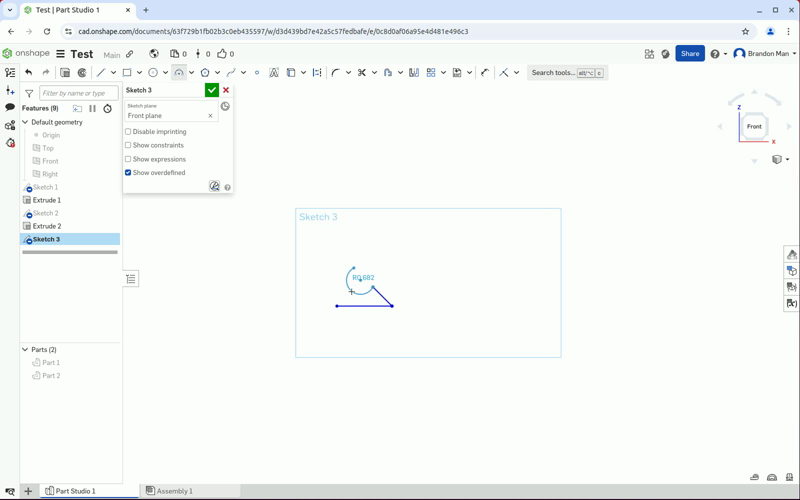
scroll(6)
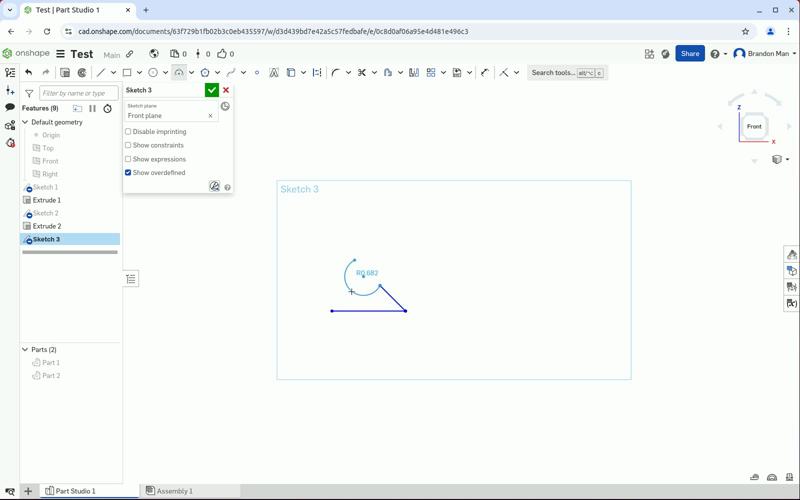
scroll(6)
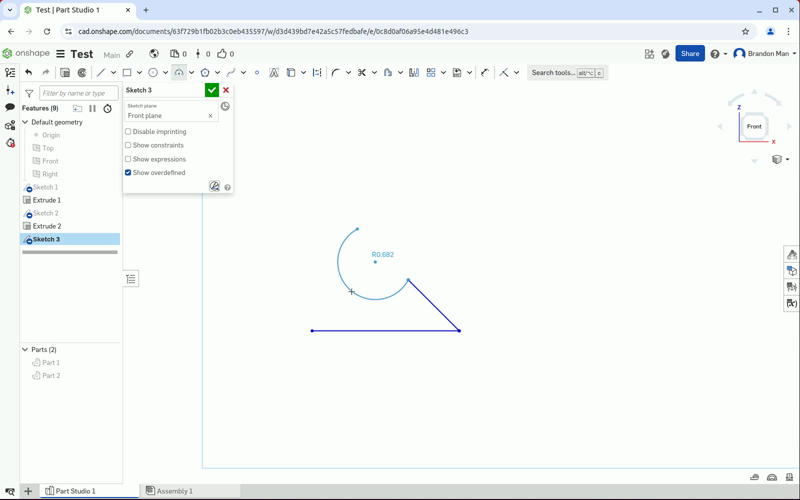
click(351, 291)
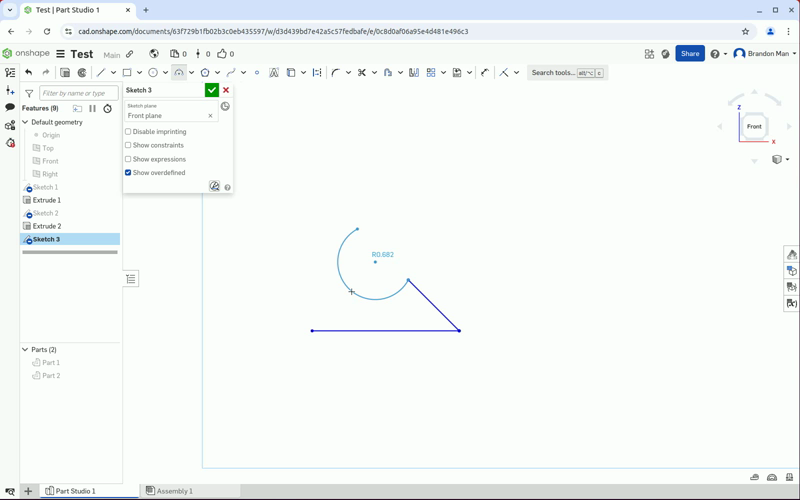
scroll(-6)
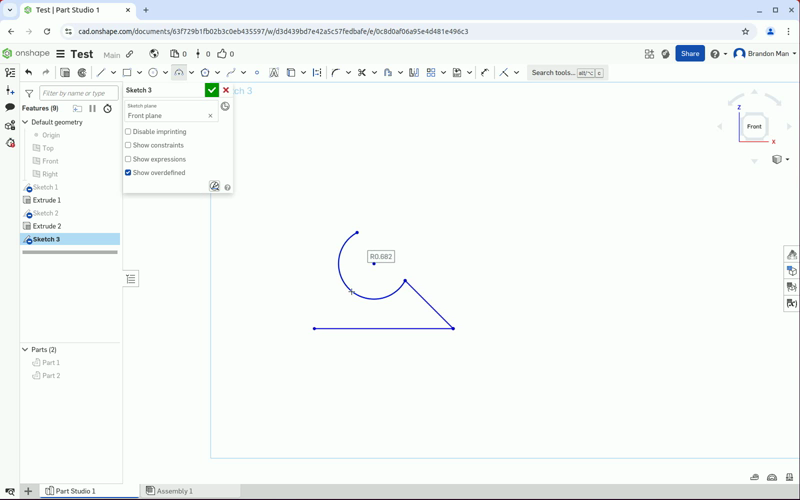
scroll(-6)
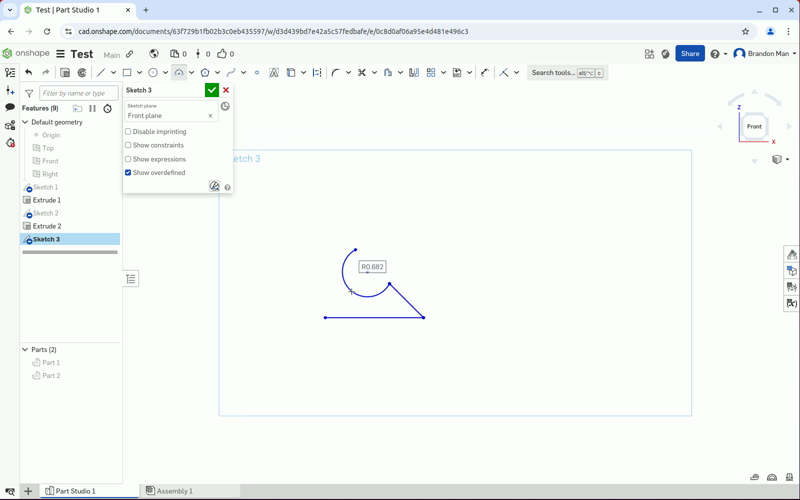
scroll(-6)
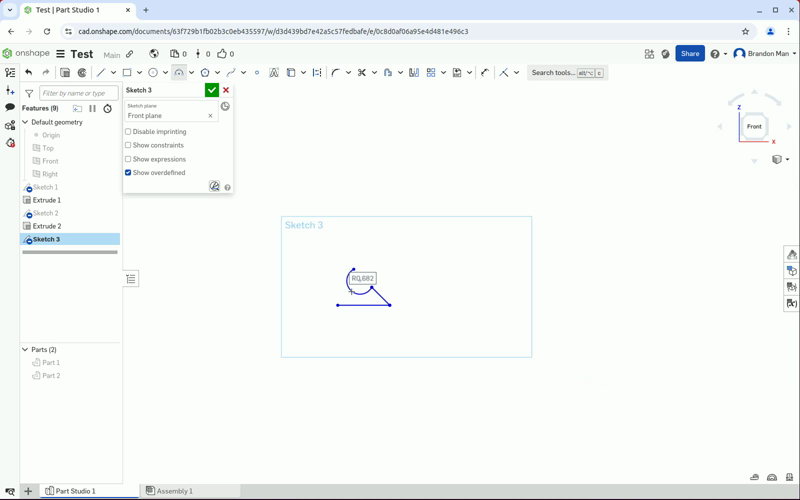
scroll(-6)
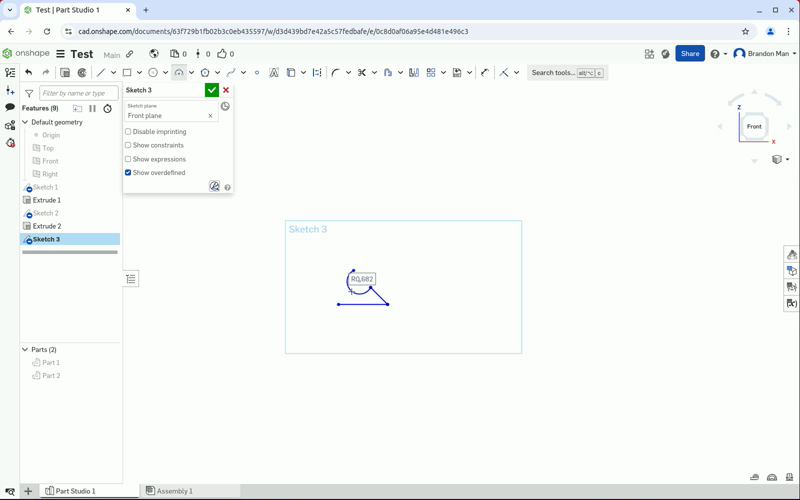
scroll(-6)
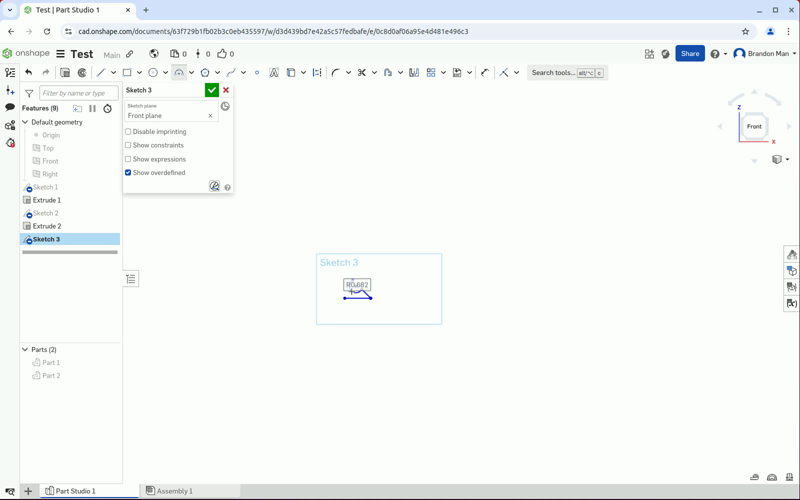
scroll(-6)
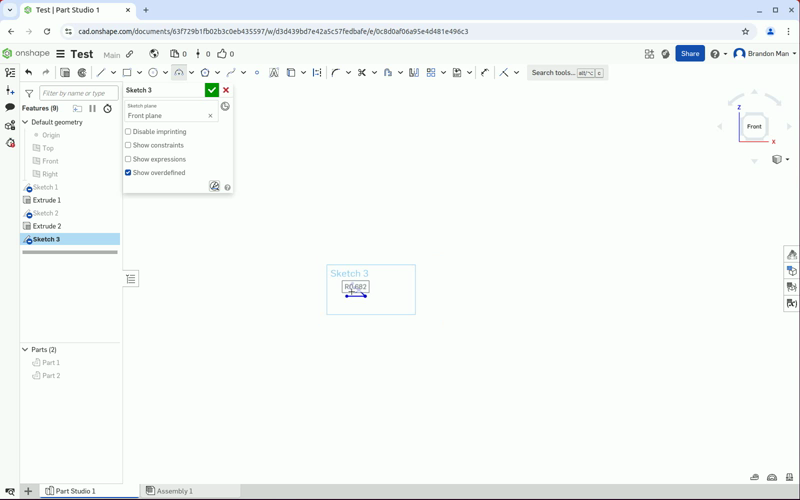
scroll(-6)
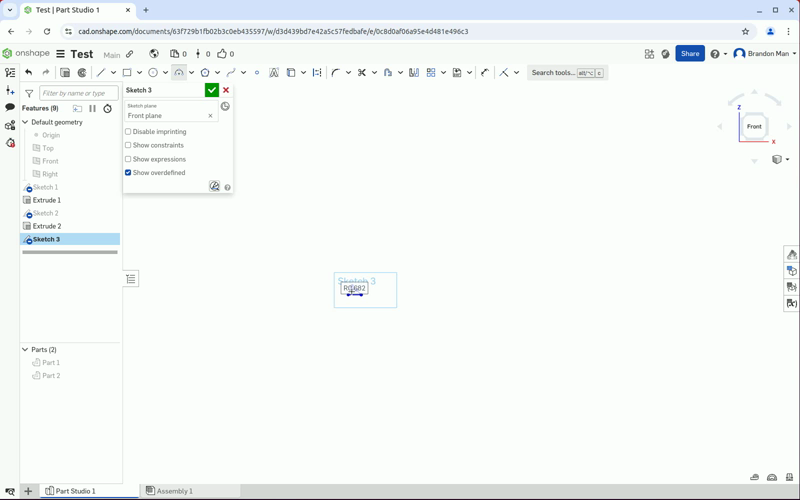
key_up(shift)
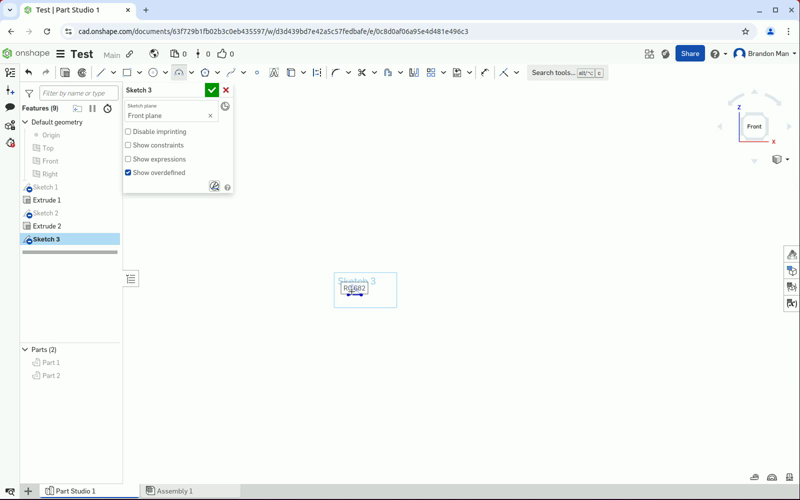
key(esc)
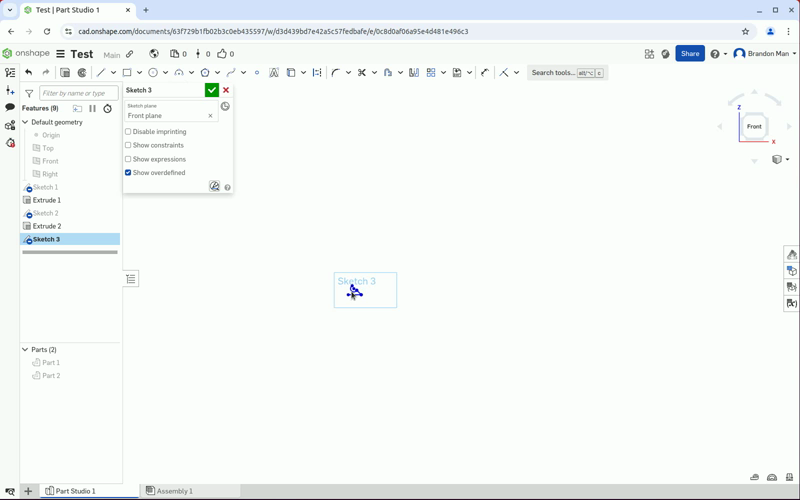
key(l)
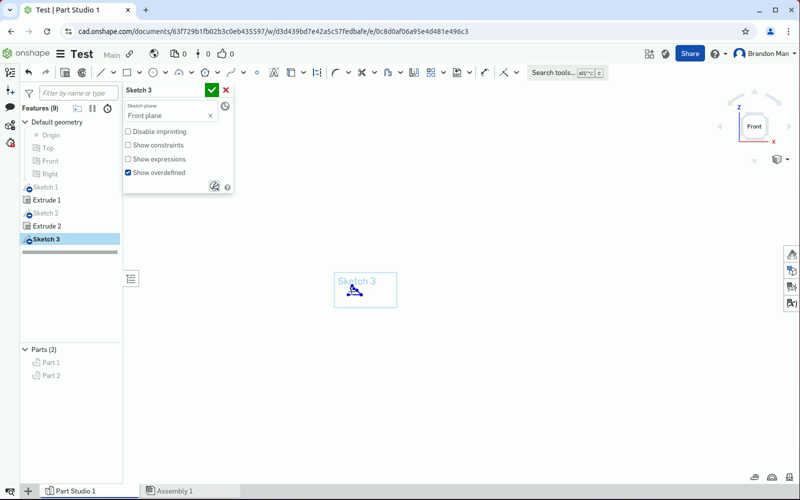
mouse_move(352, 285)
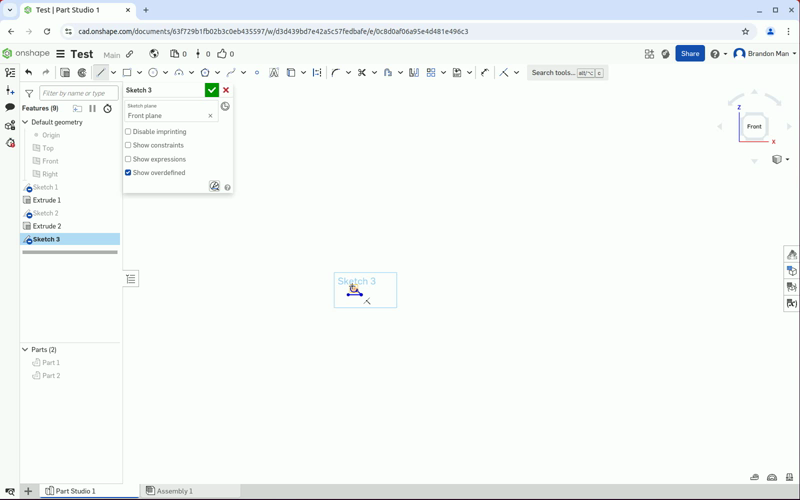
scroll(6)
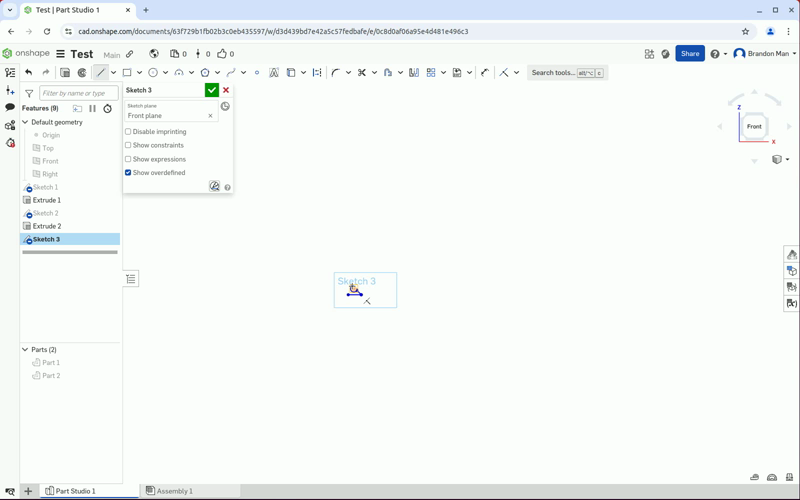
scroll(6)
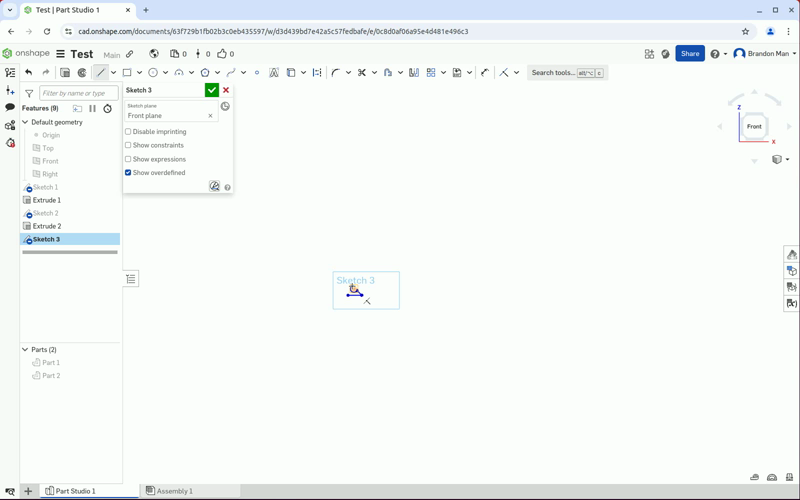
scroll(6)
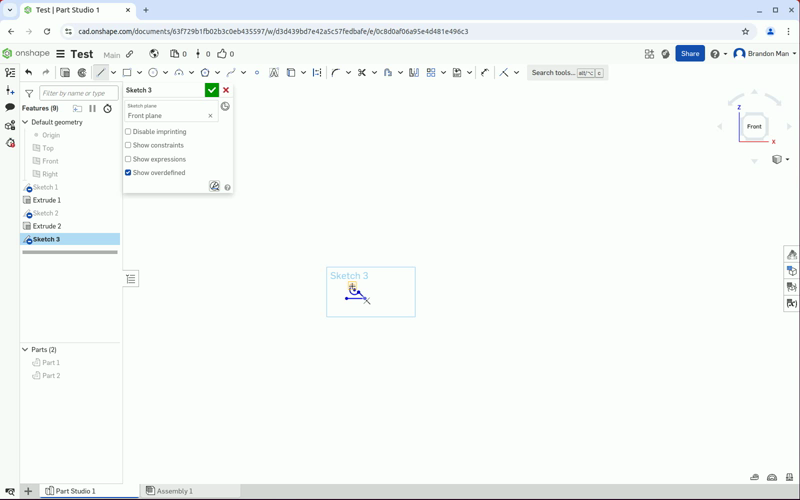
scroll(6)
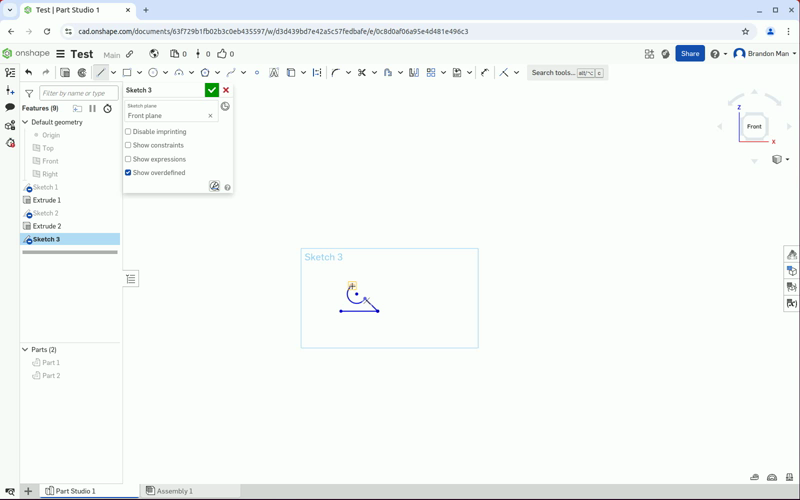
scroll(6)
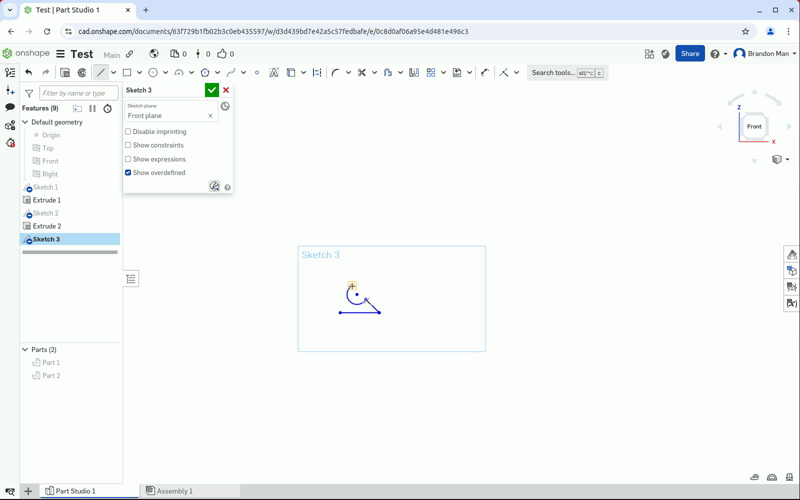
scroll(6)
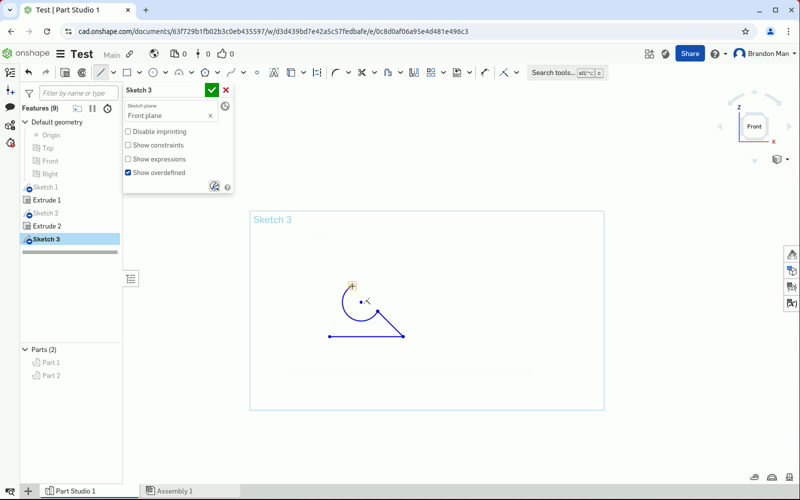
scroll(6)
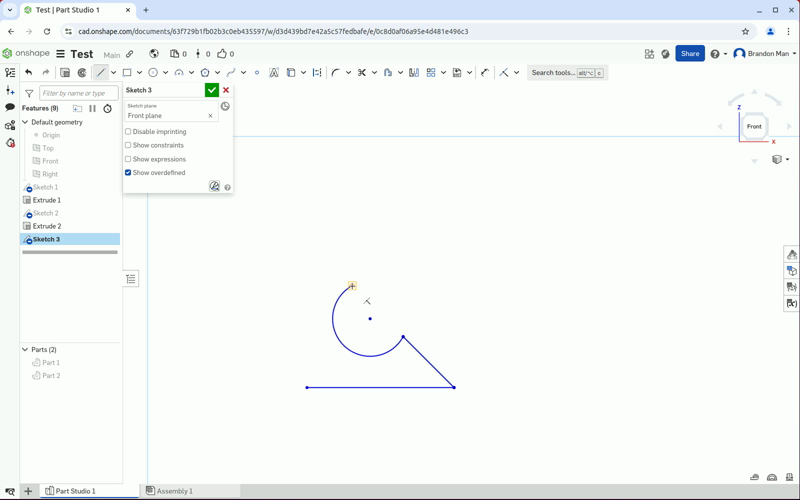
click(352, 285)
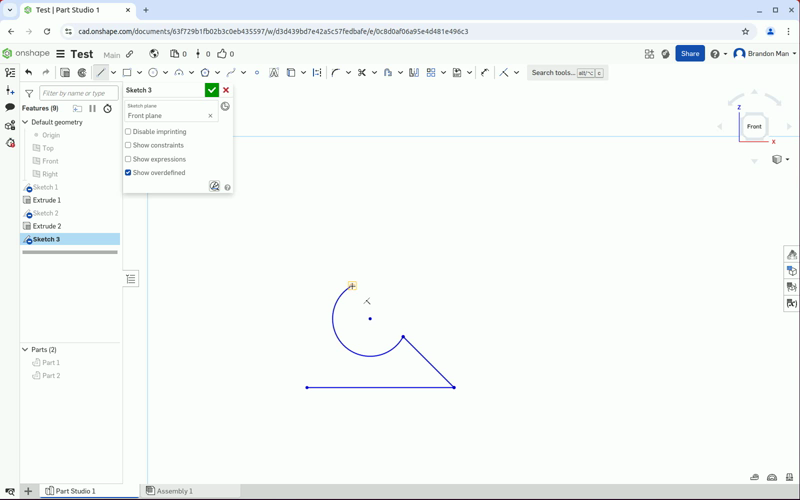
scroll(-6)
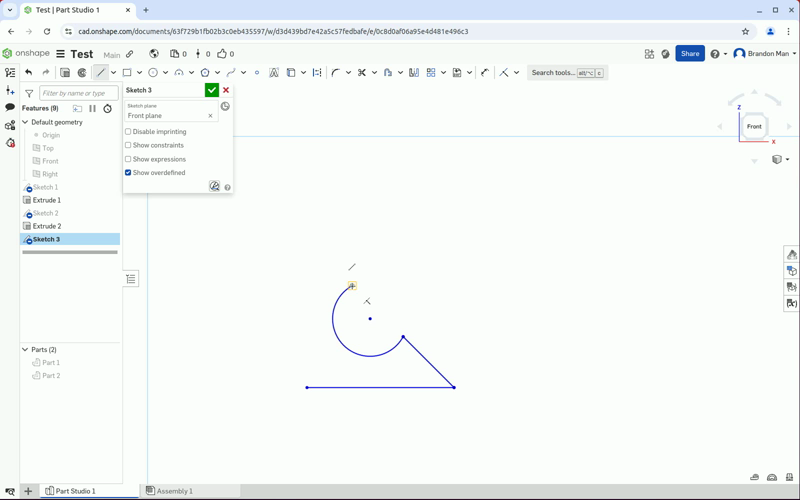
scroll(-6)
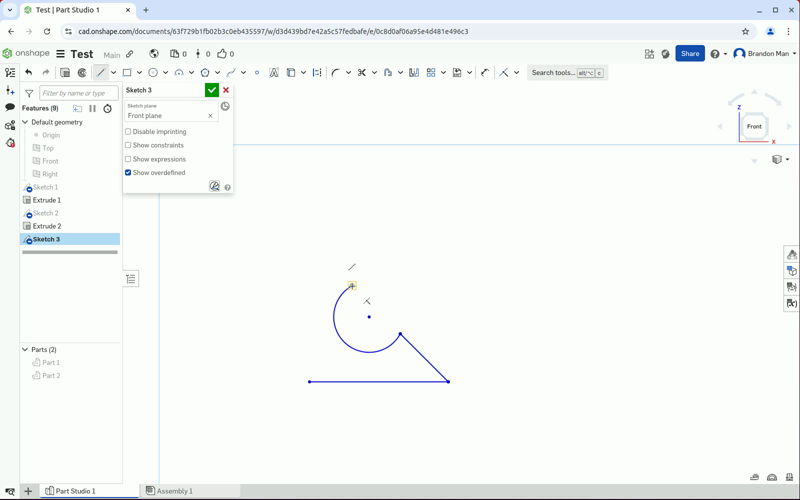
scroll(-6)
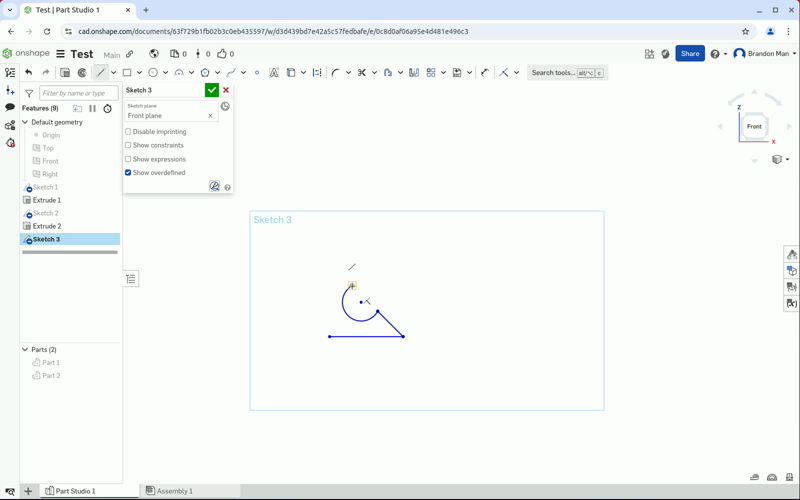
scroll(-6)
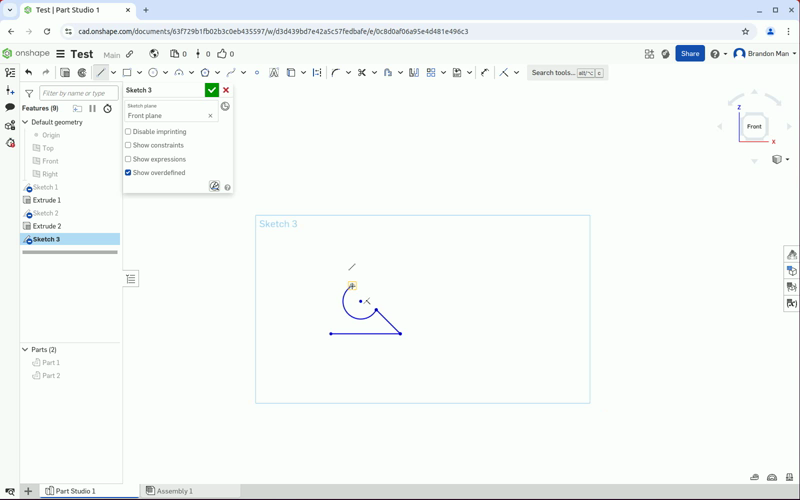
scroll(-6)
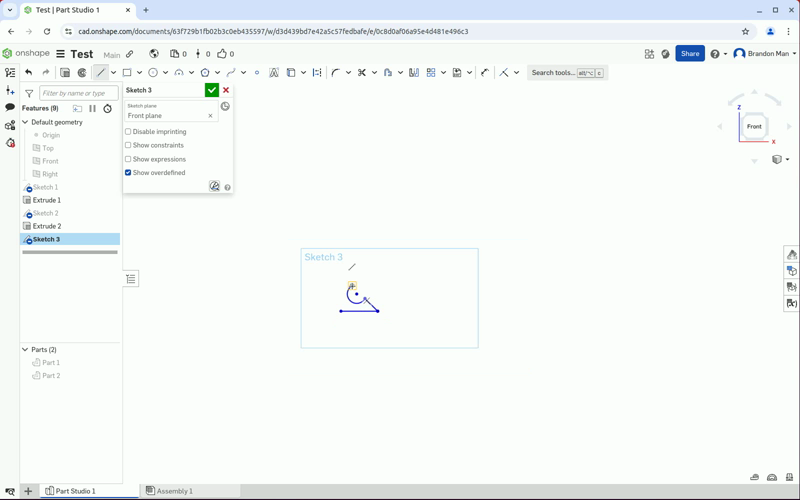
scroll(-6)
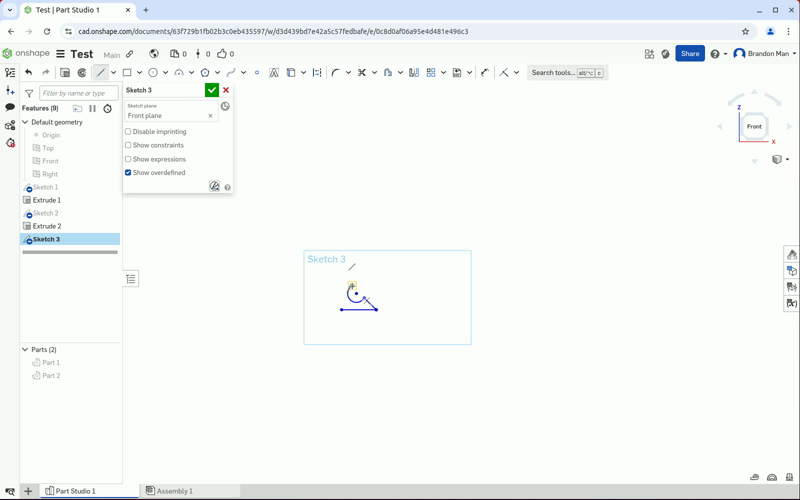
scroll(-6)
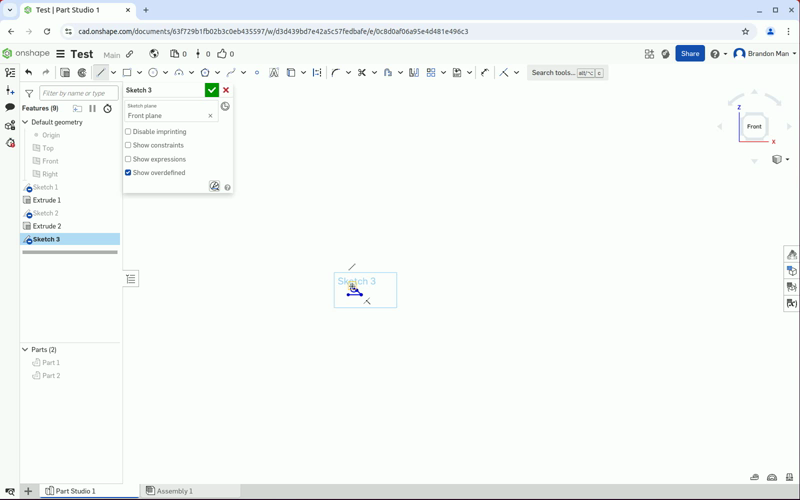
key_down(shift)
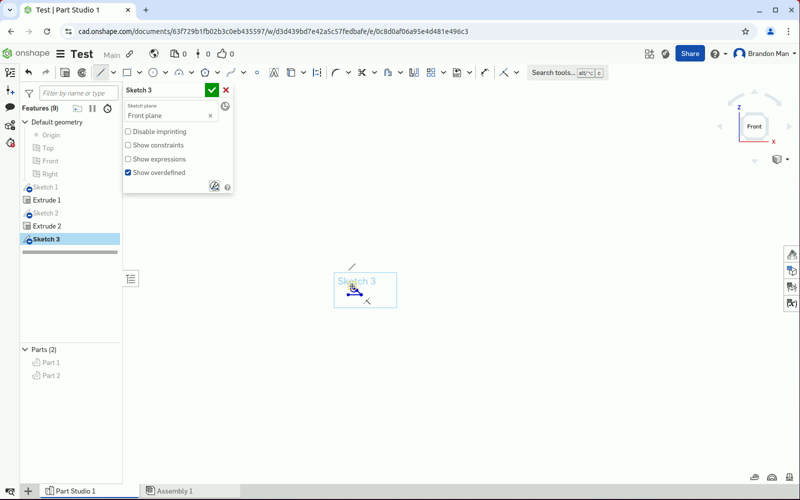
mouse_move(382, 285)
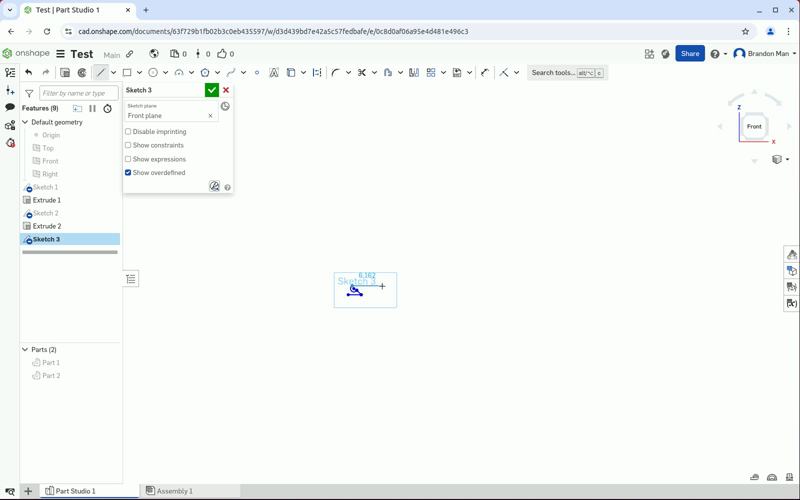
mouse_move(348, 281)
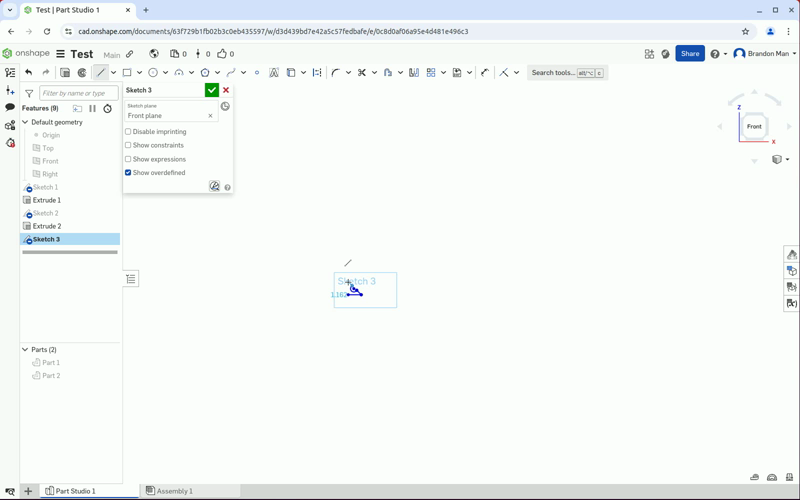
scroll(6)
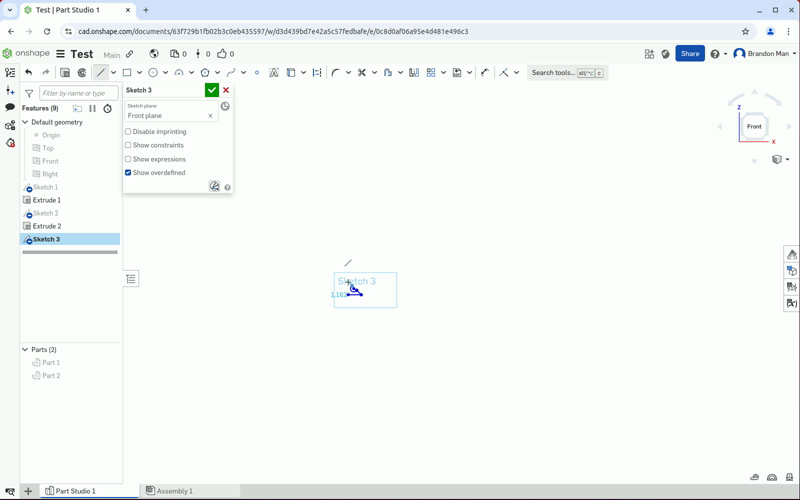
scroll(6)
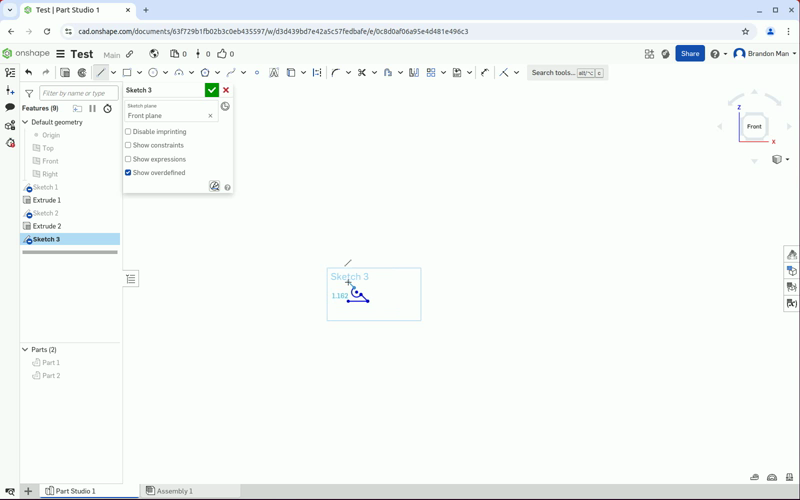
scroll(6)
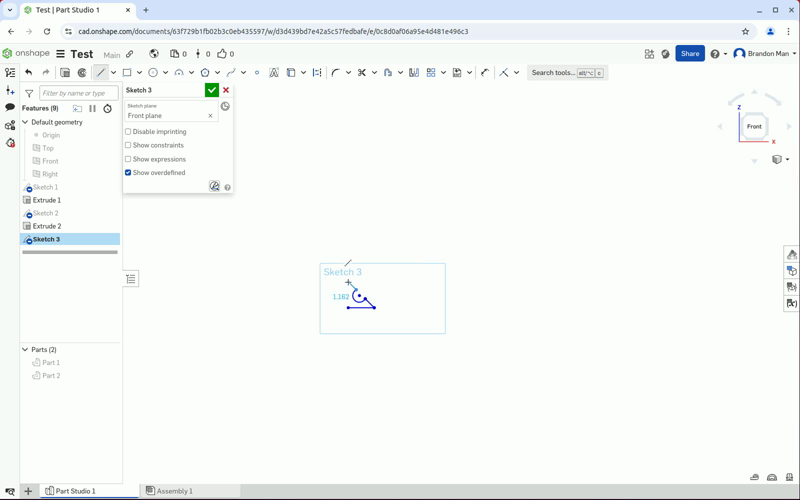
scroll(6)
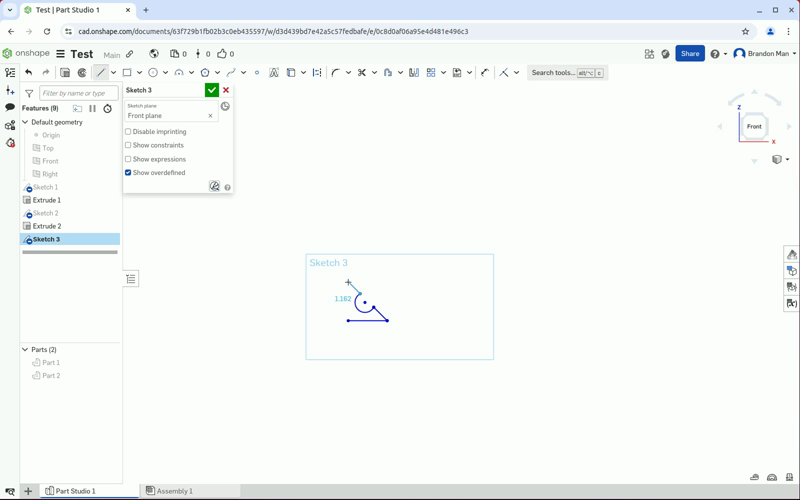
scroll(6)
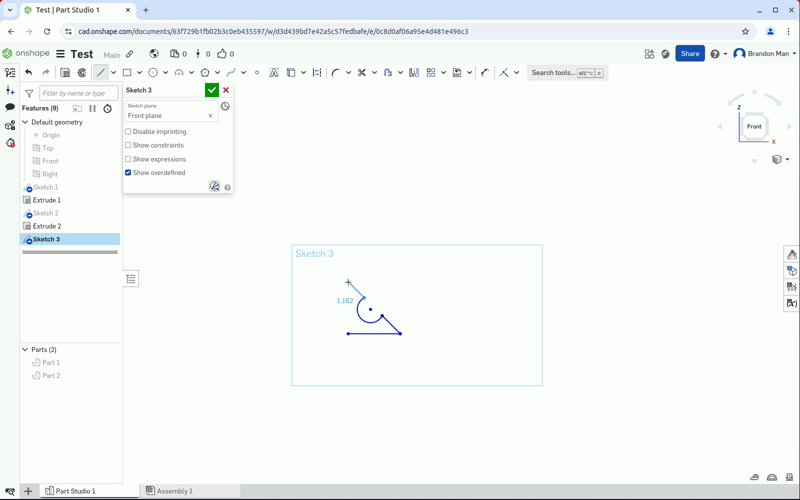
scroll(6)
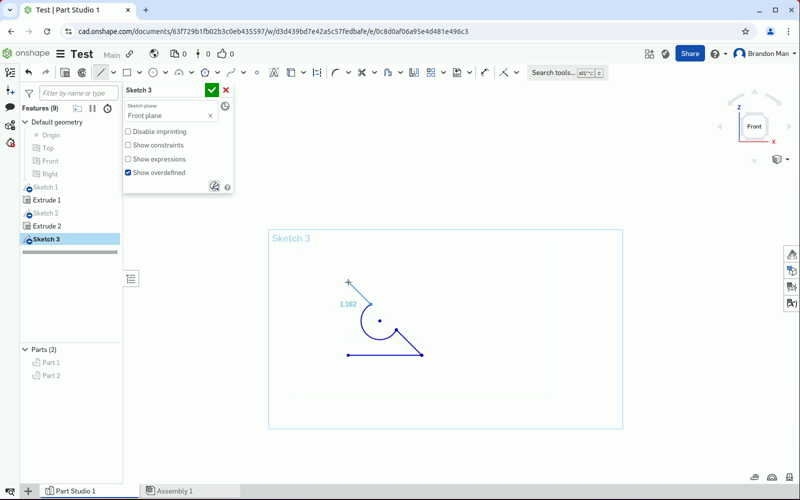
scroll(6)
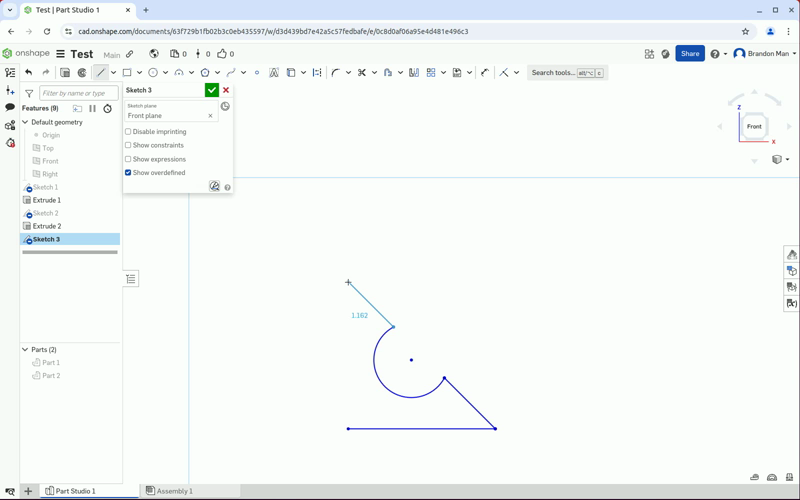
click(348, 281)
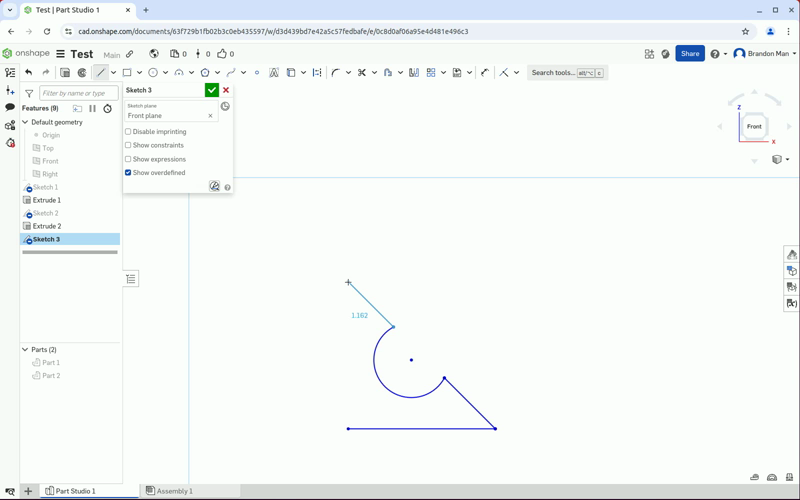
scroll(-6)
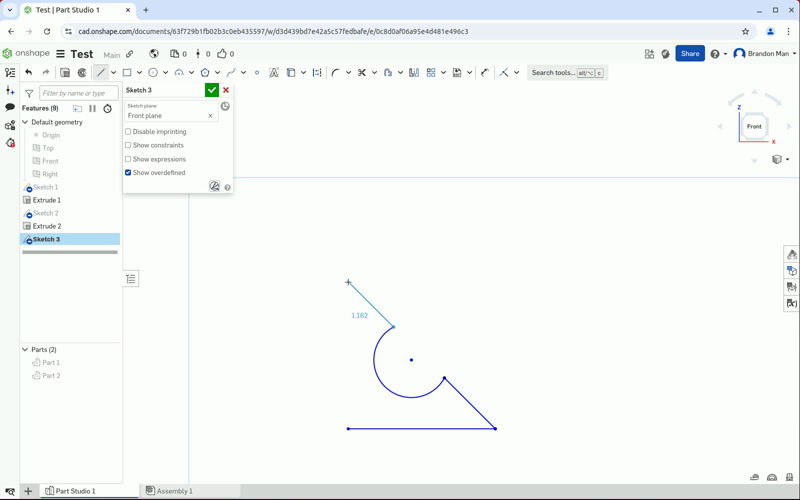
scroll(-6)
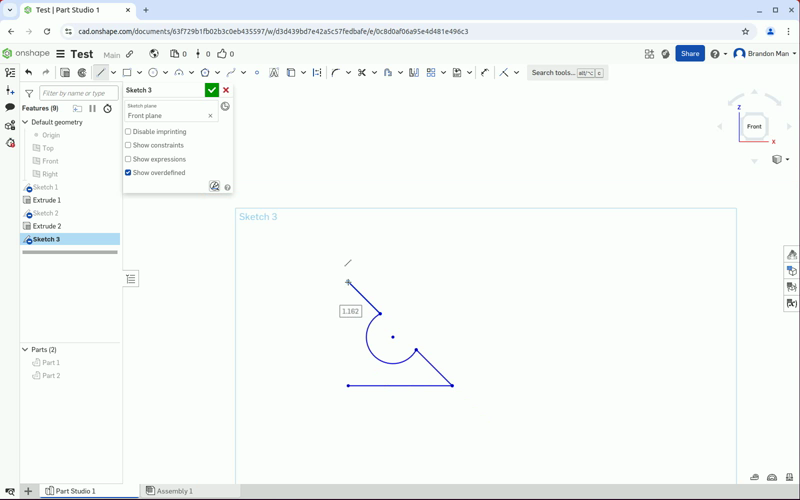
scroll(-6)
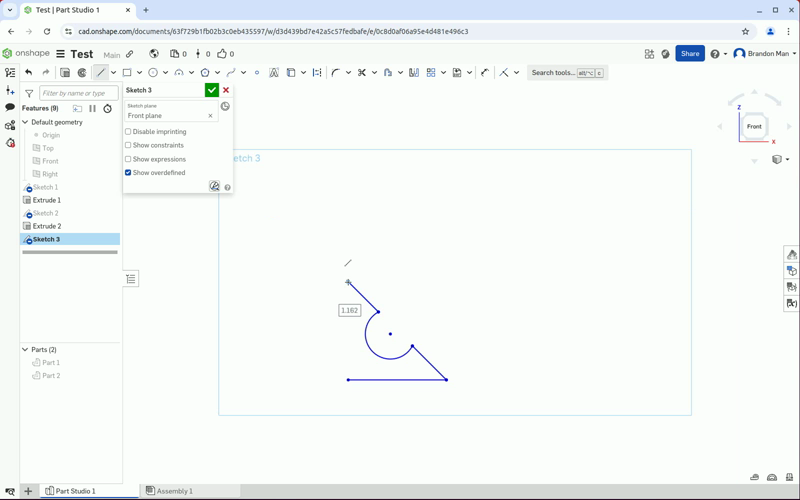
scroll(-6)
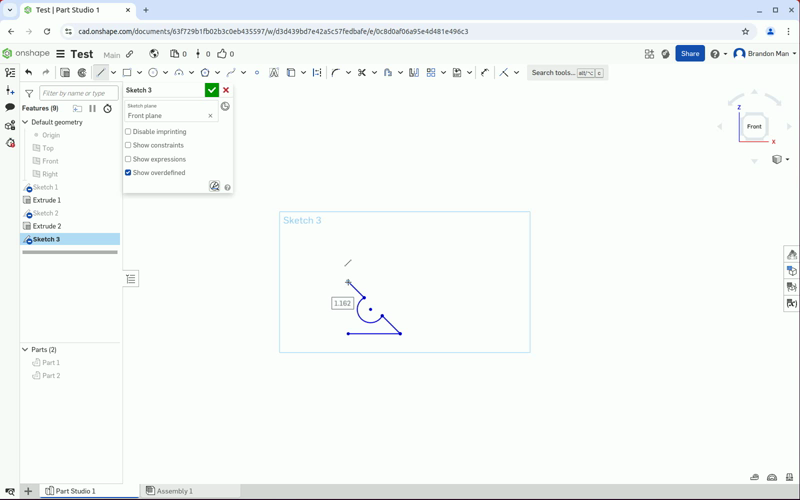
scroll(-6)
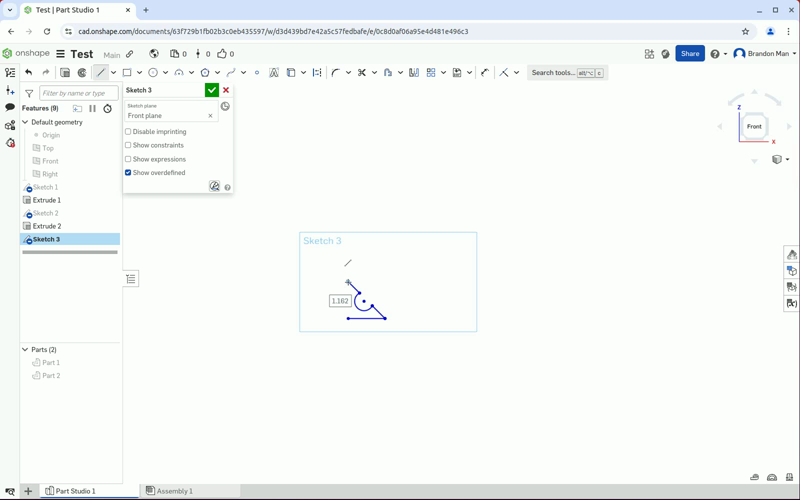
scroll(-6)
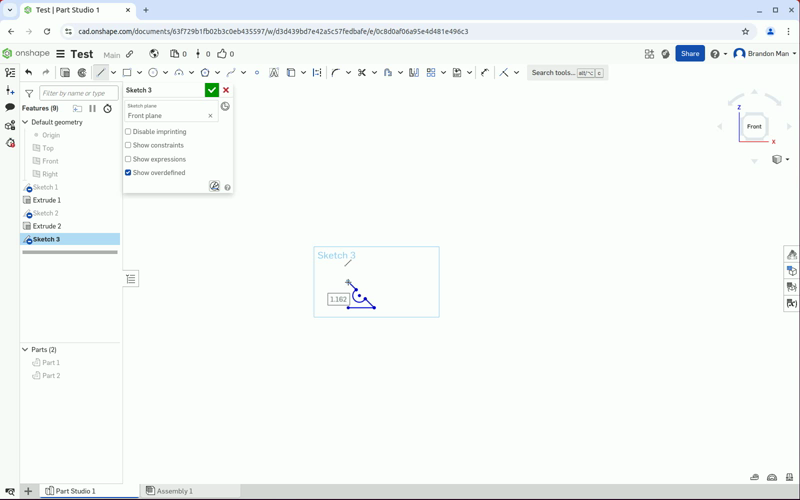
scroll(-6)
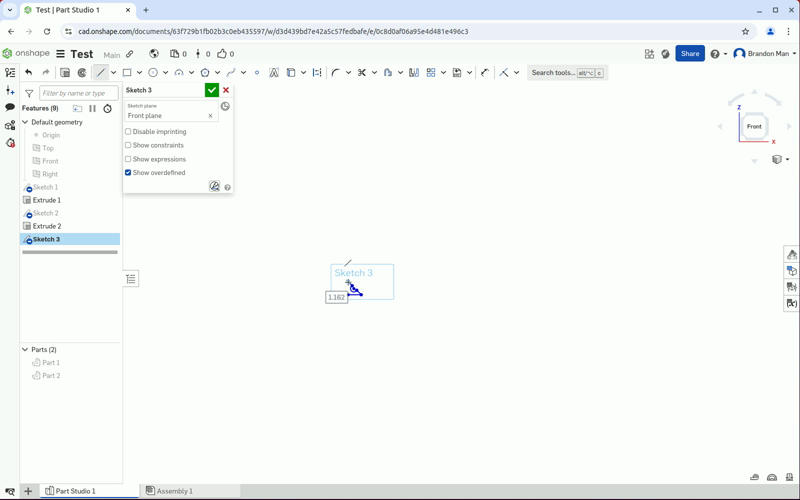
key_up(shift)
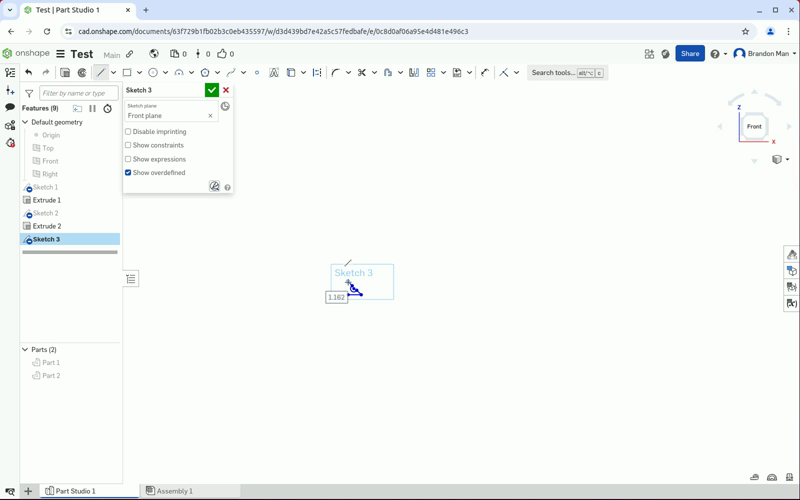
mouse_move(378, 281)
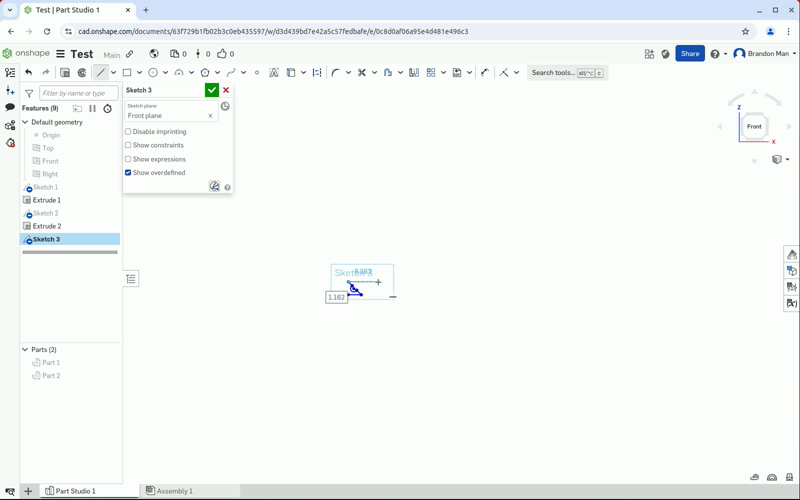
key_down(shift)
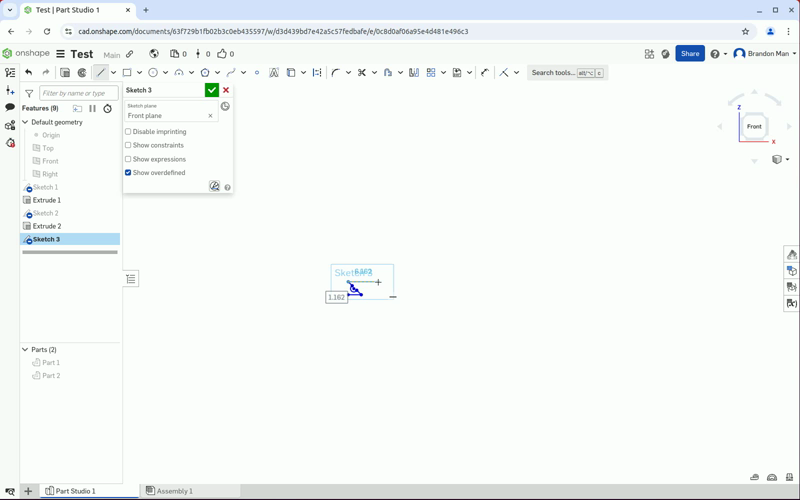
mouse_move(348, 294)
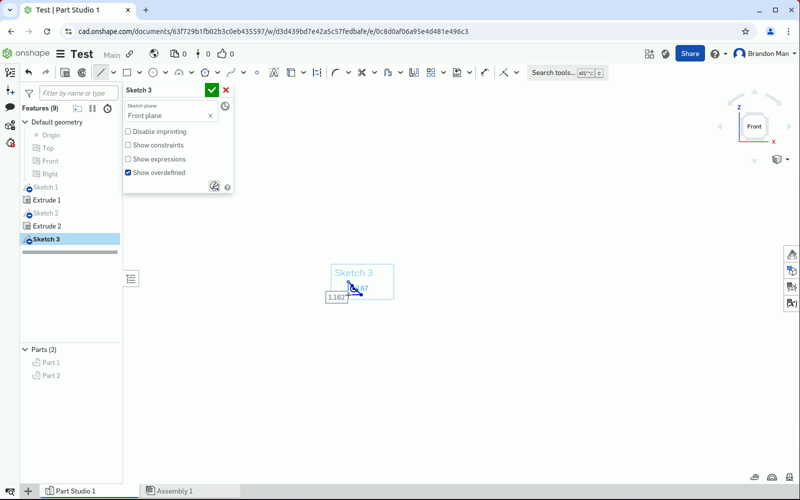
key_up(shift)
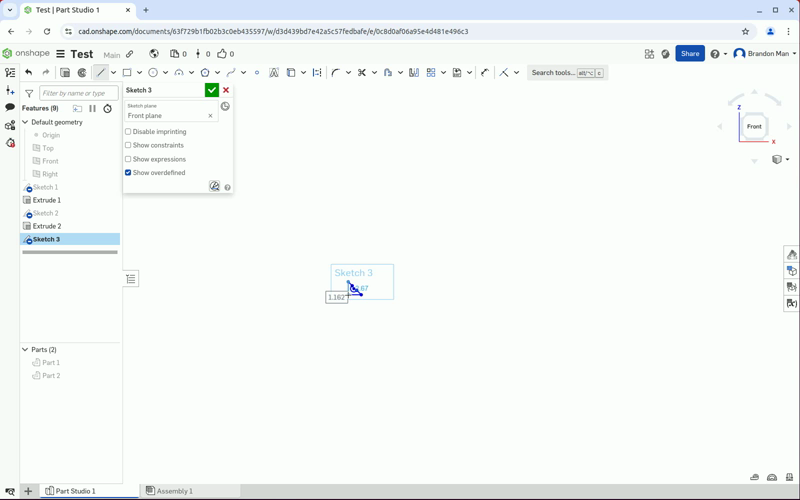
click(348, 294)
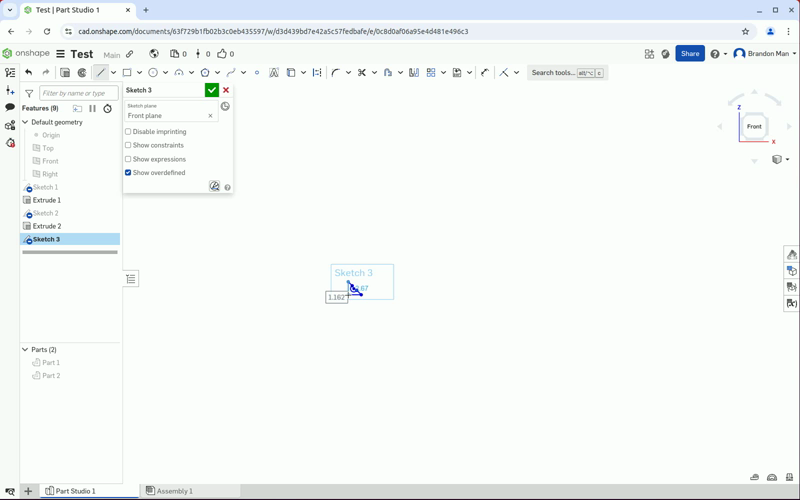
key(esc)
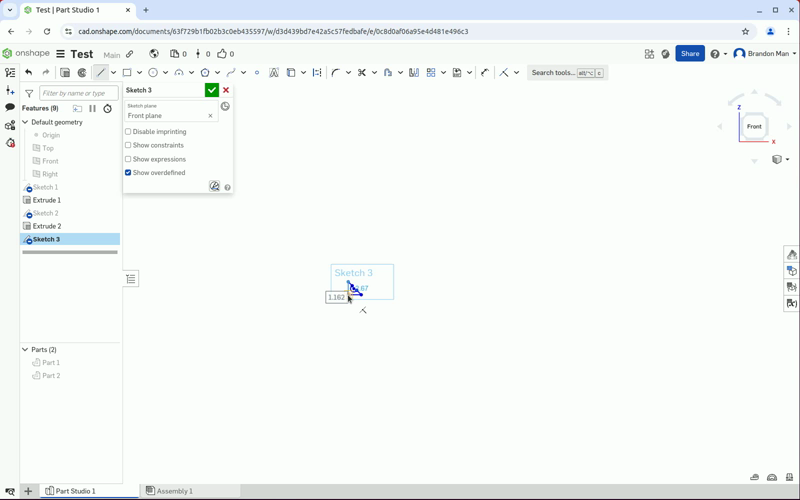
mouse_move(353, 293)
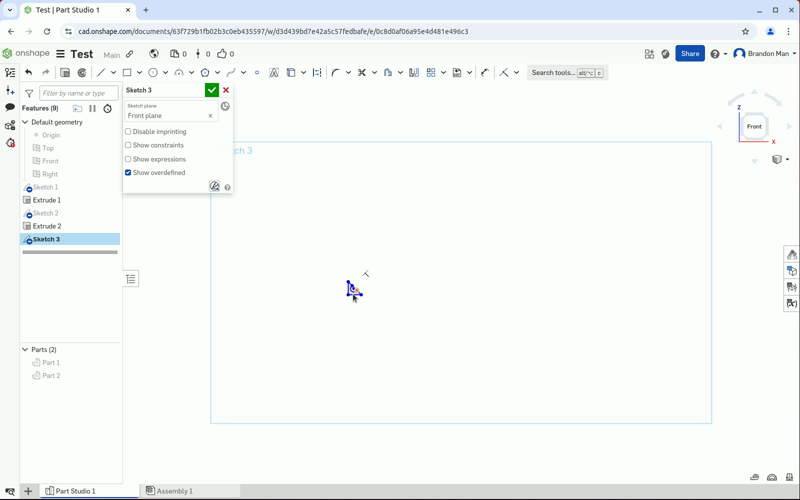
scroll(6)
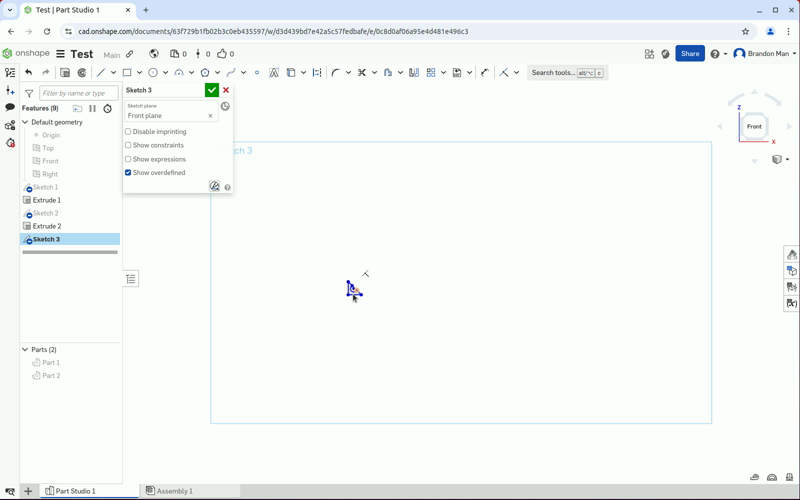
scroll(6)
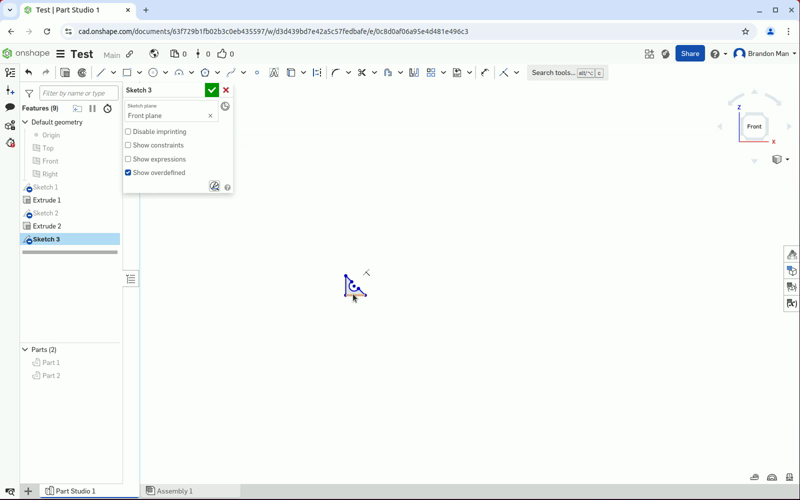
scroll(6)
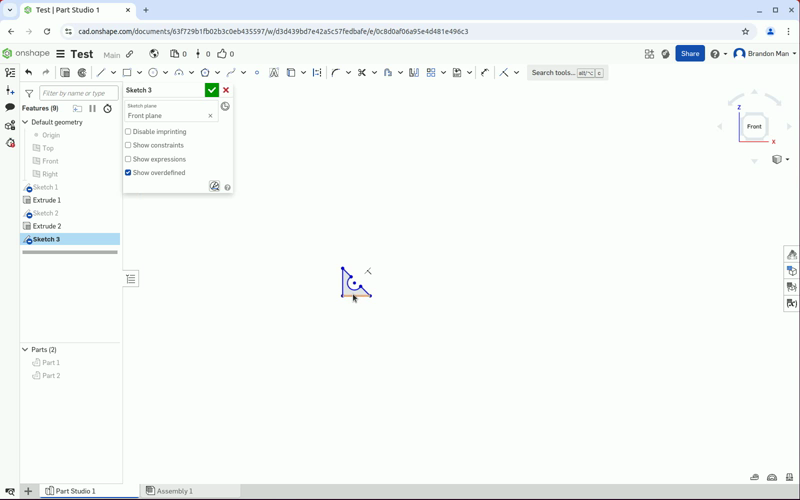
scroll(6)
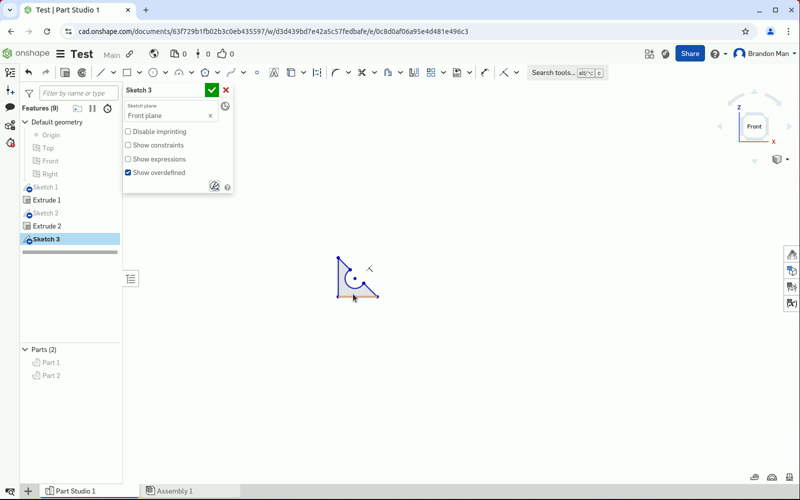
scroll(6)
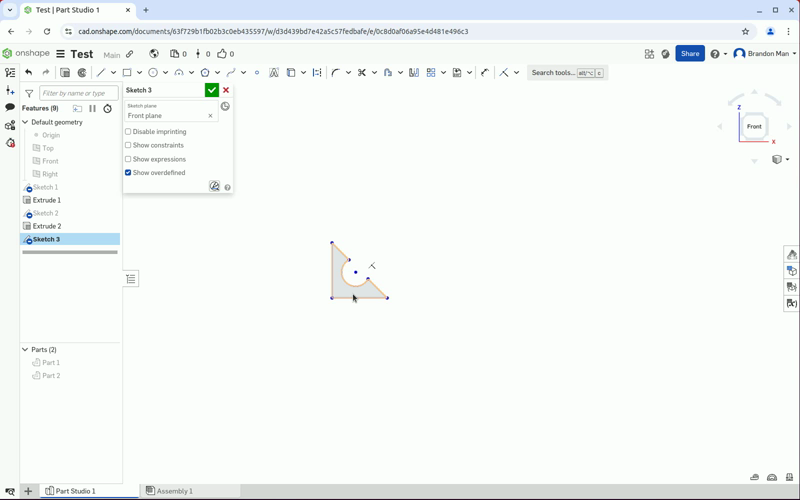
scroll(6)
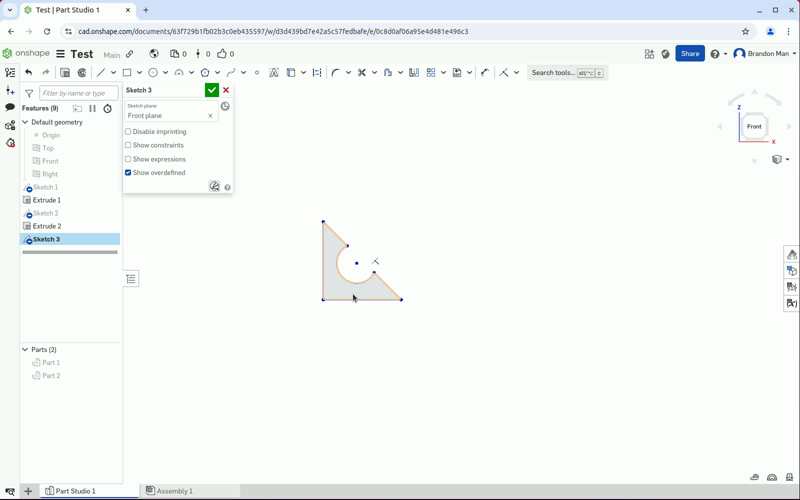
scroll(6)
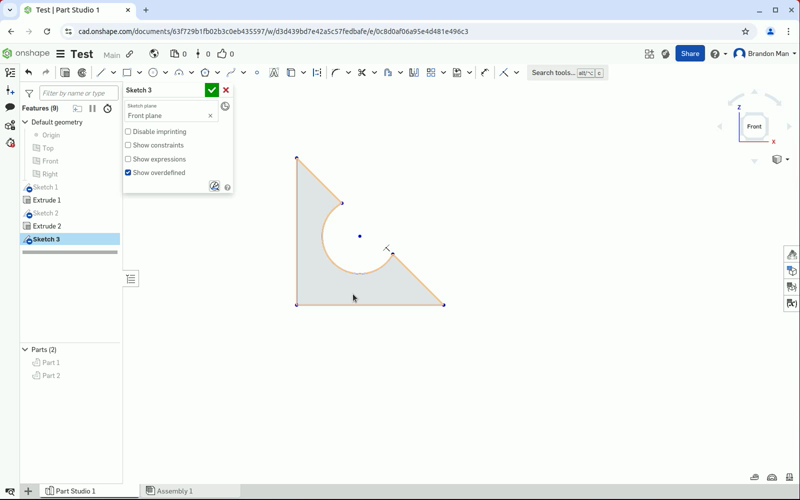
click(353, 293)
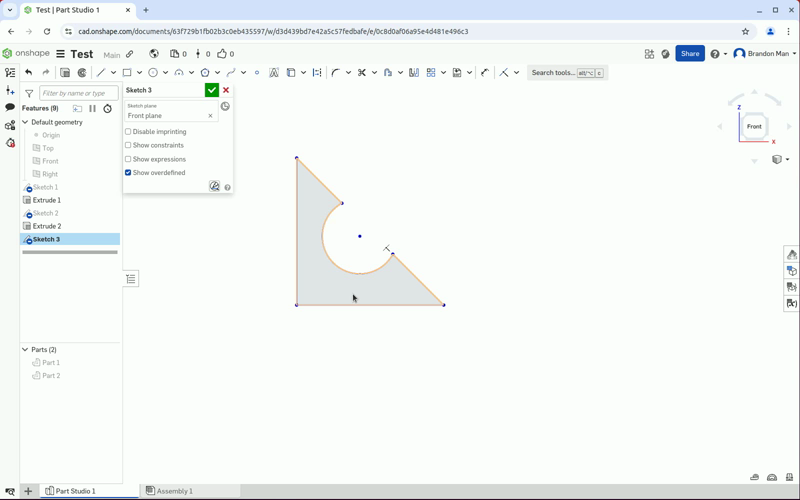
scroll(-6)
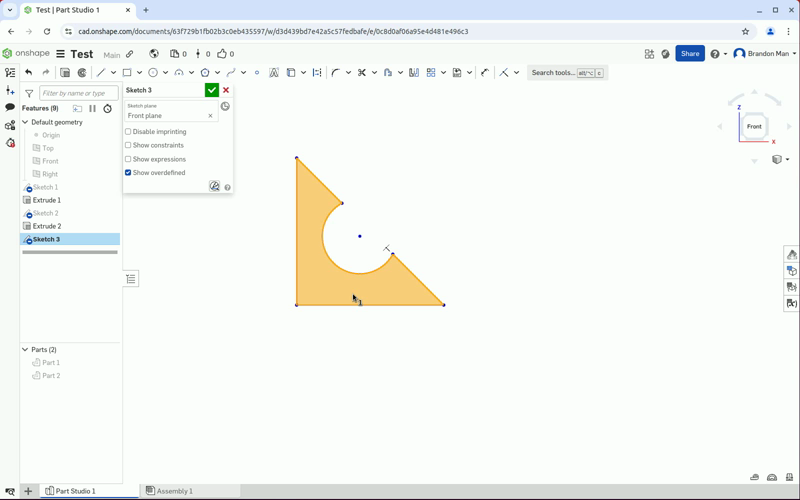
scroll(-6)
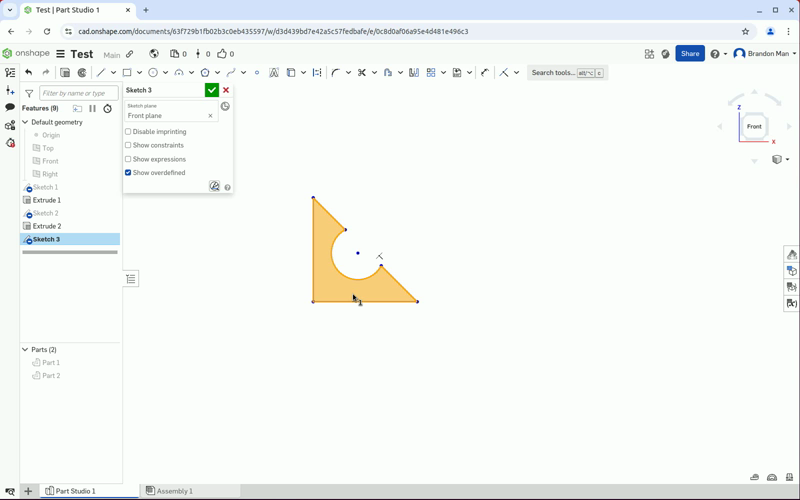
scroll(-6)
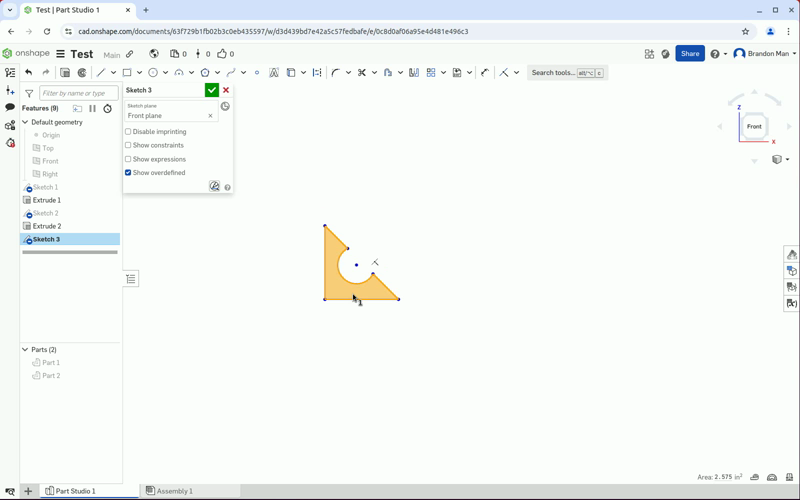
scroll(-6)
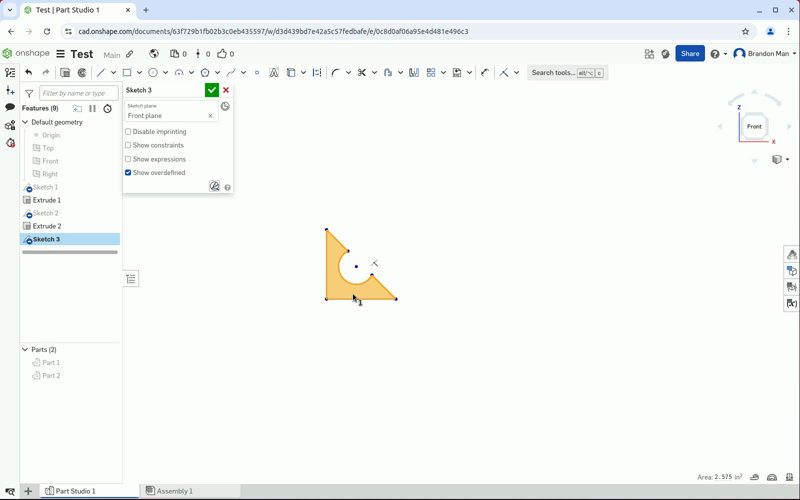
scroll(-6)
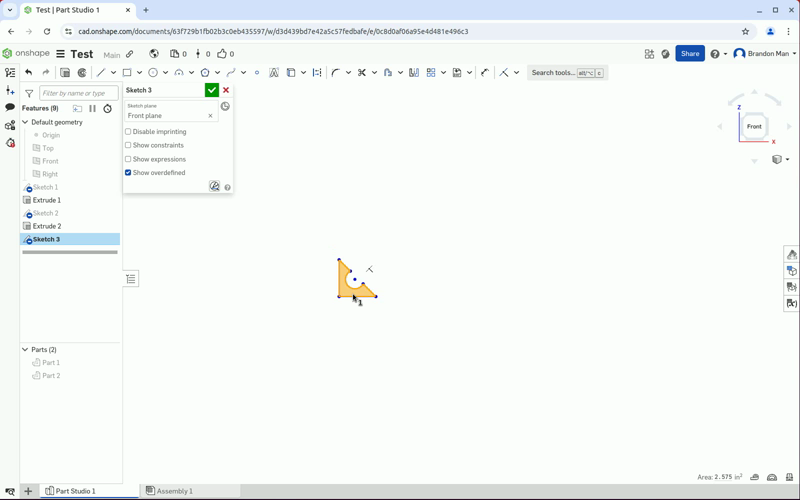
scroll(-6)
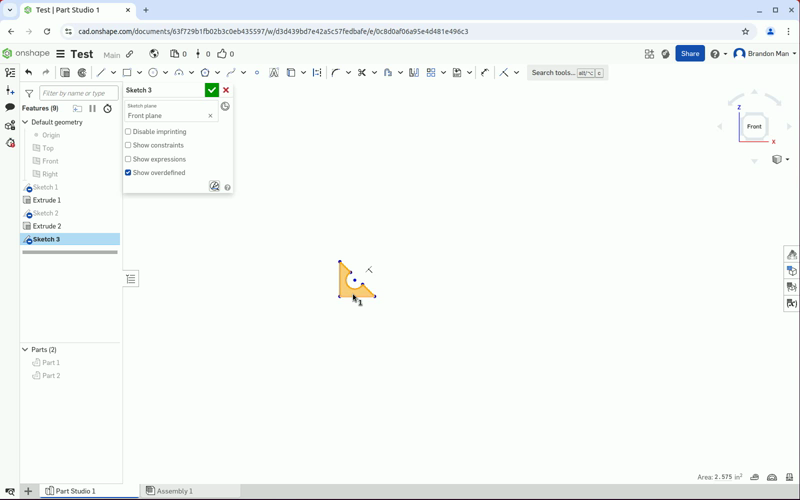
scroll(-6)
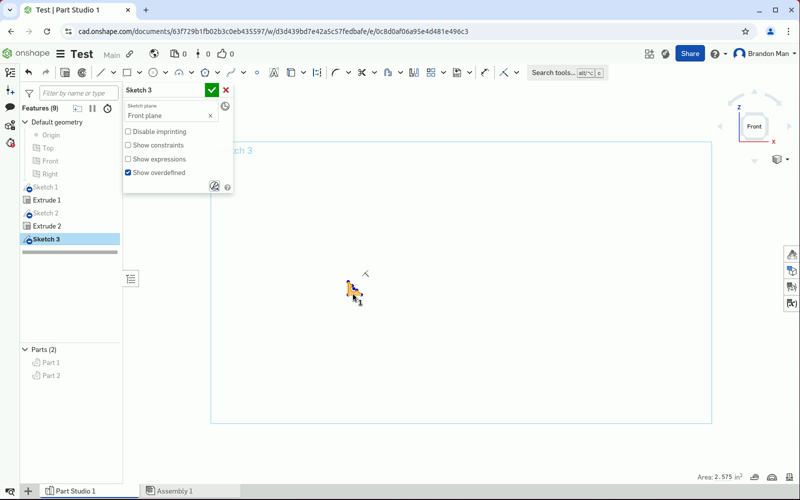
mouse_move(73, 352)
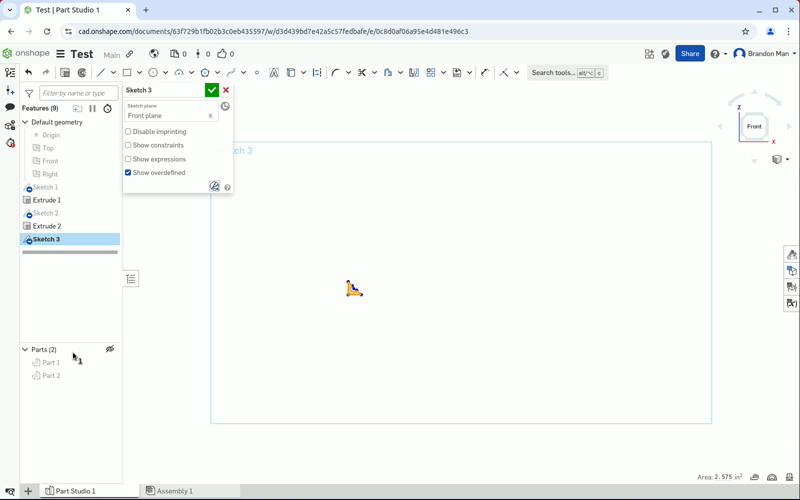
key(shift+y)
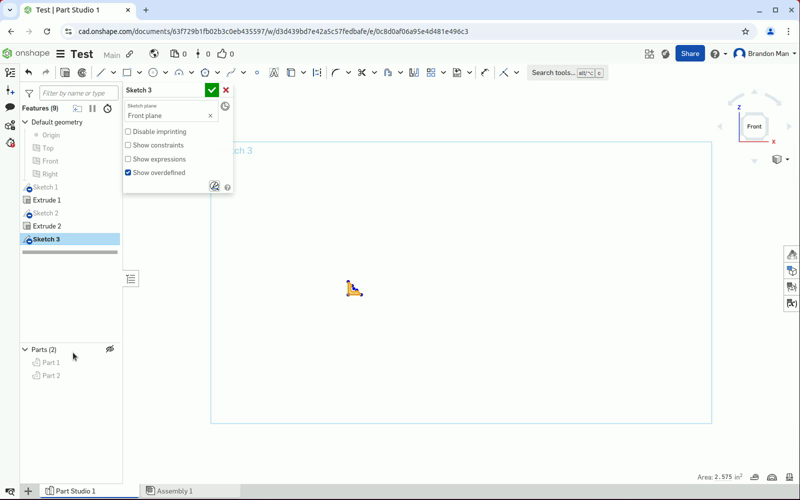
key(shift+e)
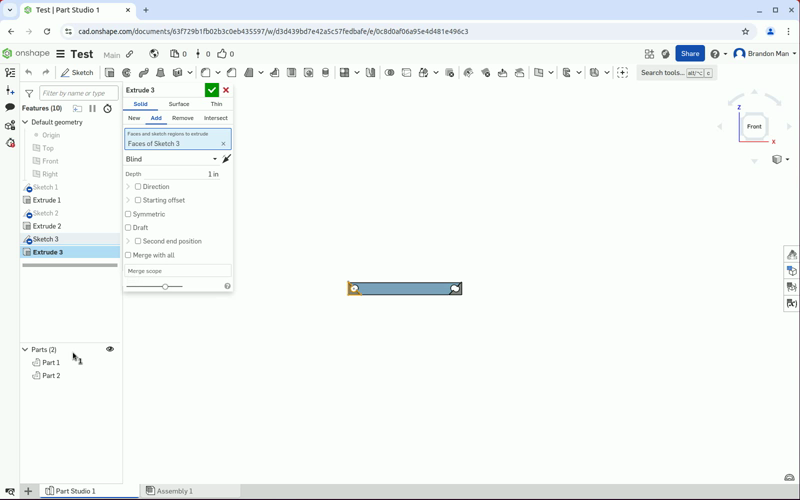
mouse_move(143, 106)
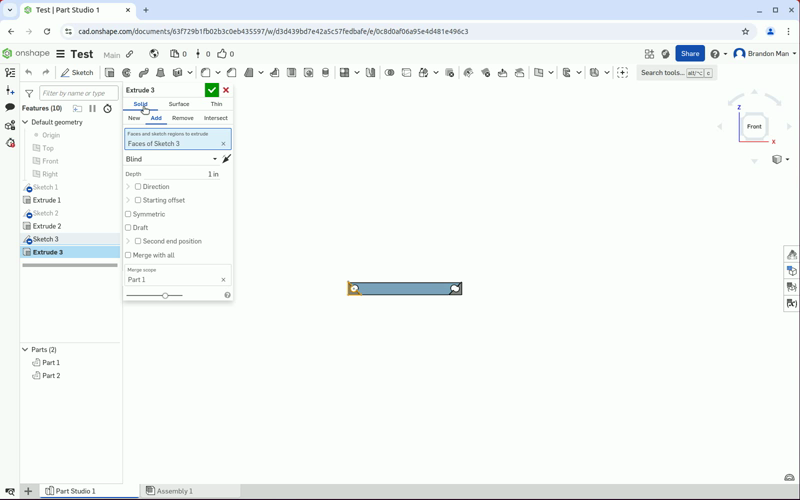
click(143, 106)
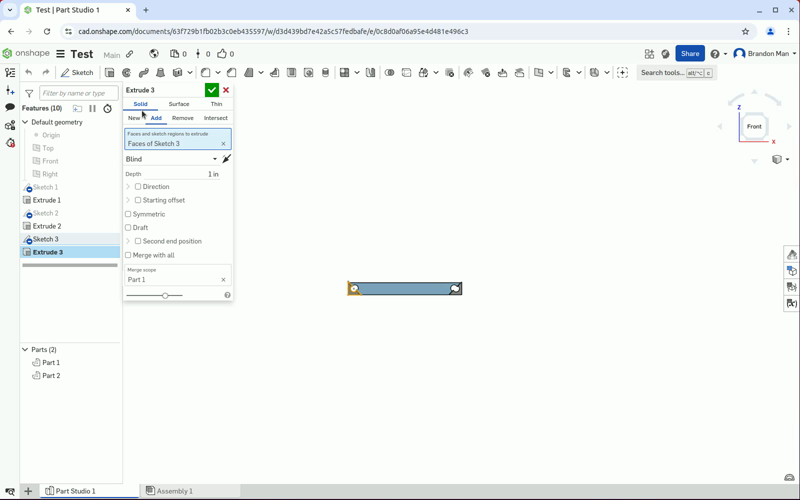
mouse_move(137, 120)
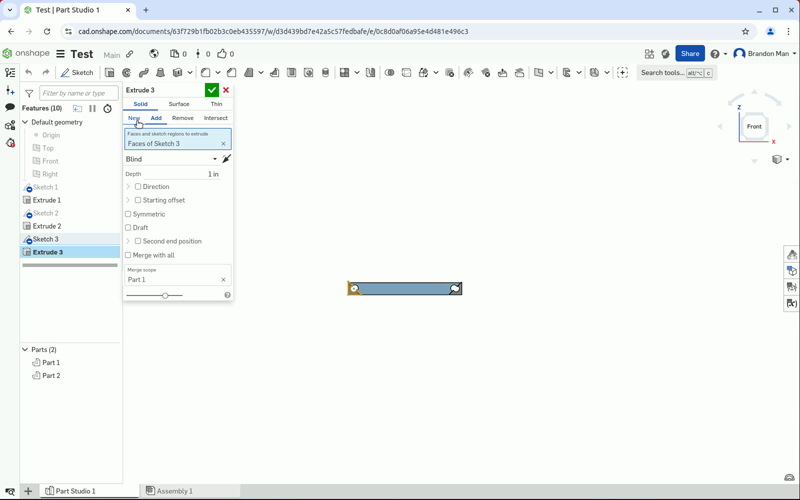
click(137, 120)
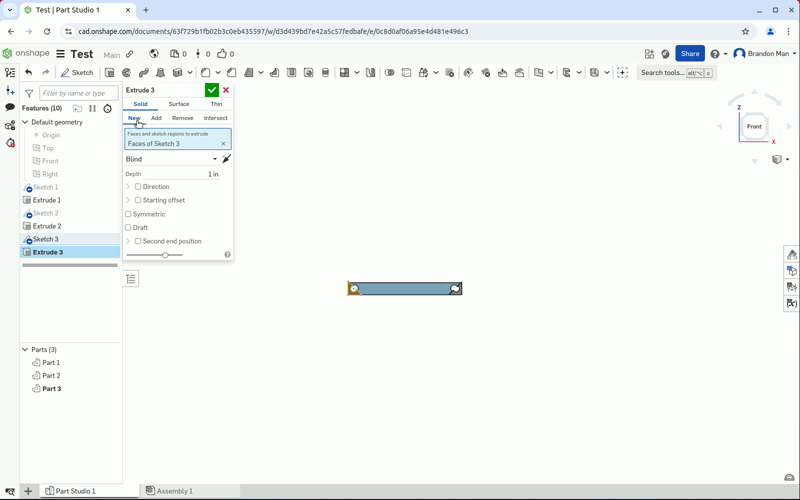
key(tab, 4)
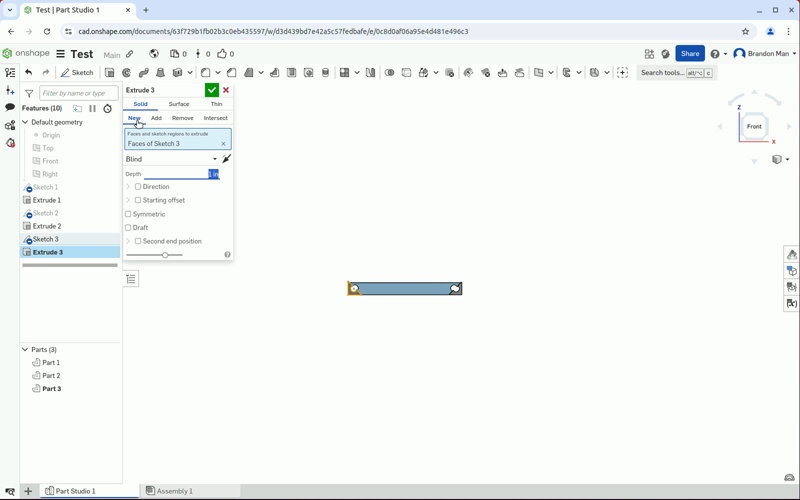
text(1.204)
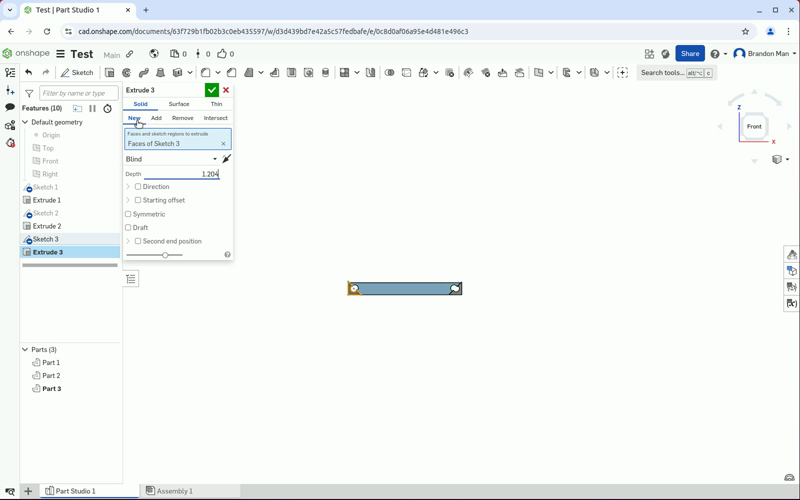
key(enter)
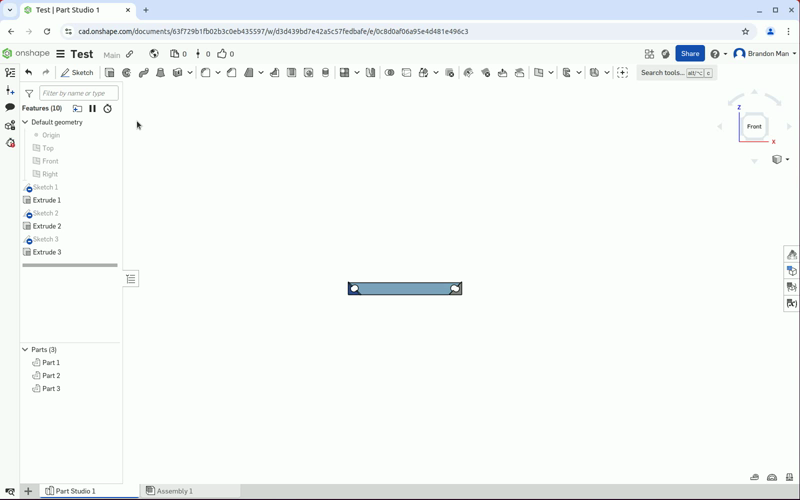
key(shift+h)
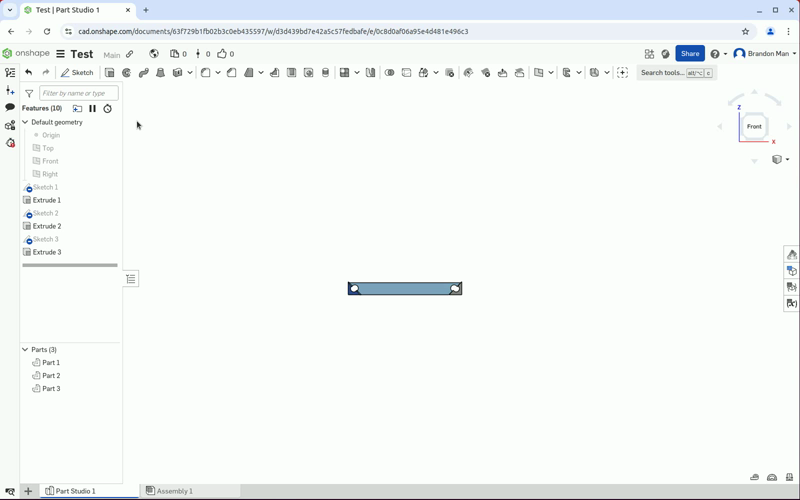
key(shift+h)
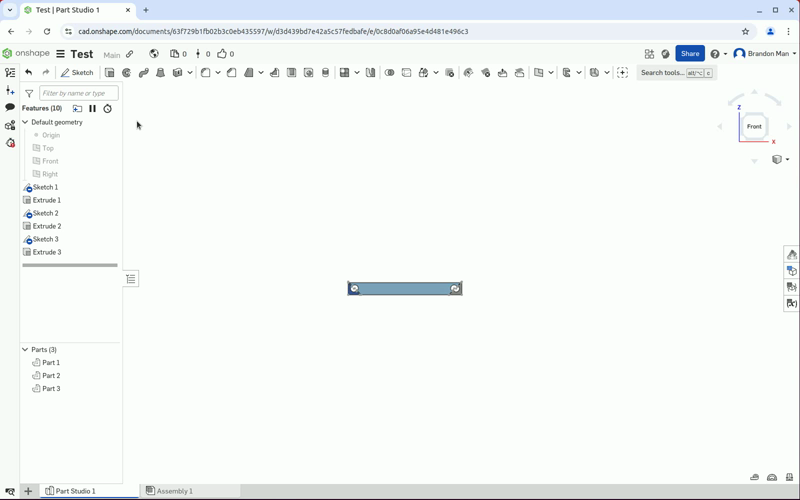
key(shift+7)
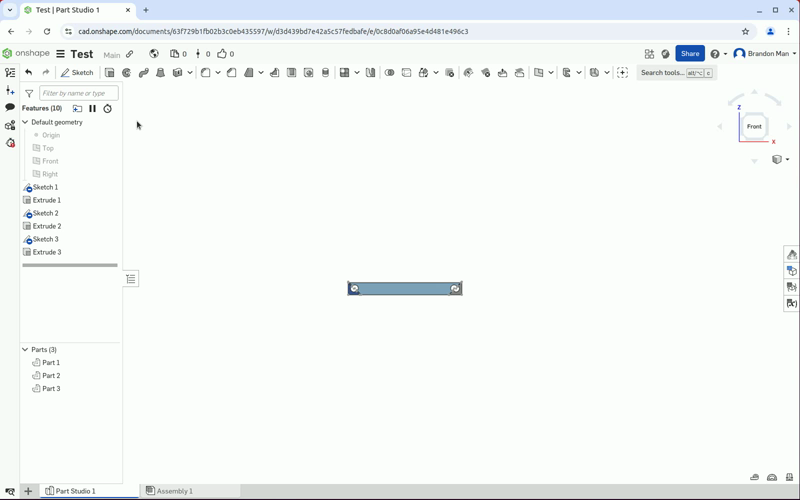
key(left, 2)
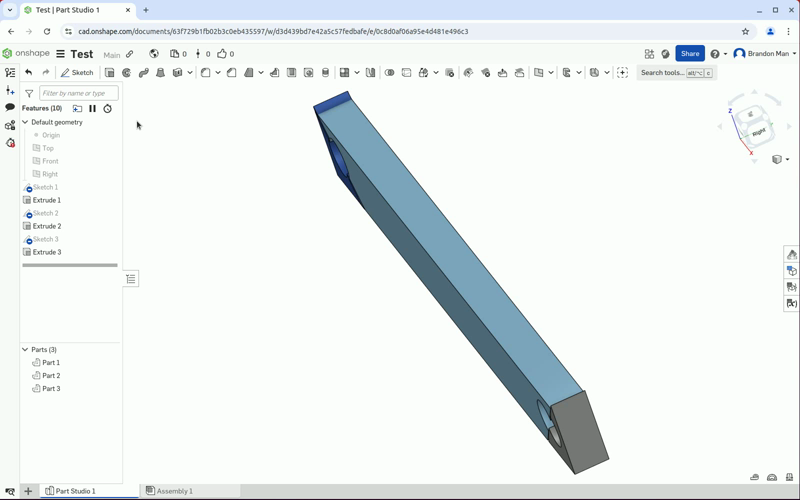
key(down, 2)
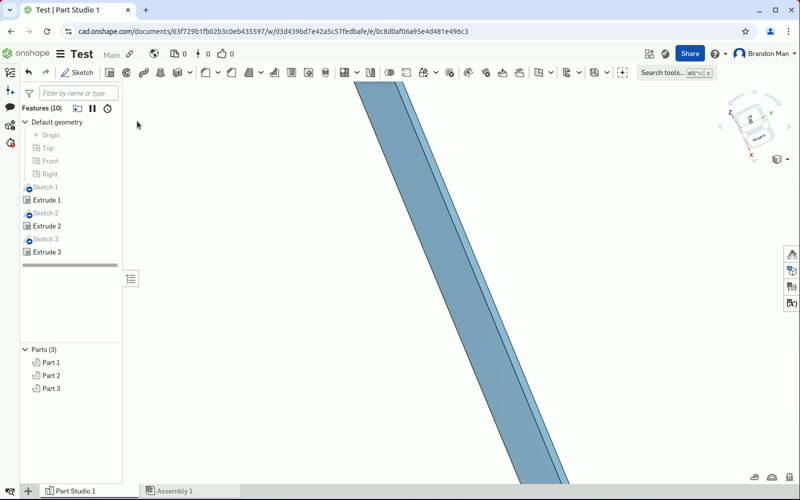
key(up, 2)
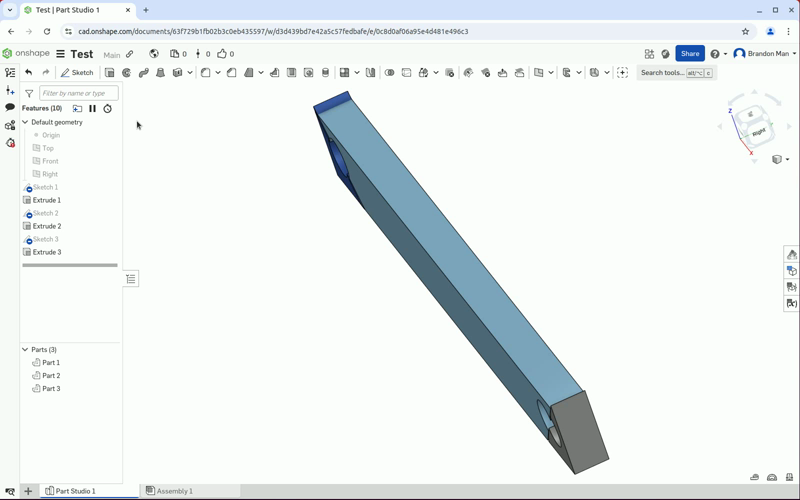
key(right, 2)
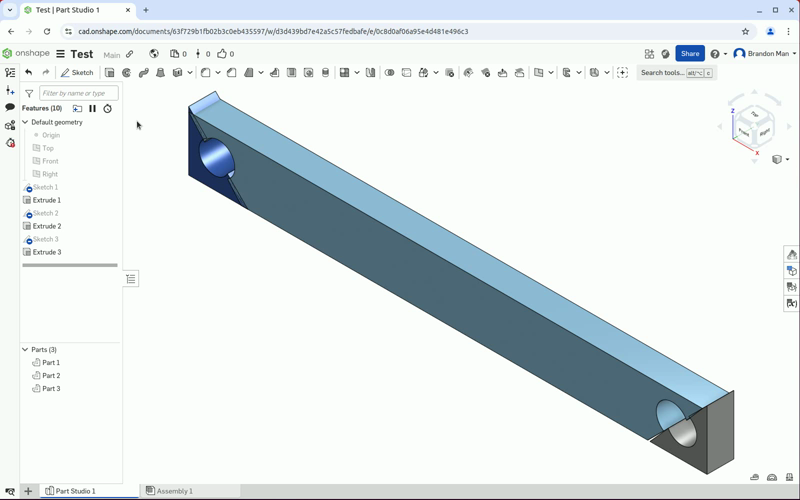
mouse_move(73, 189)
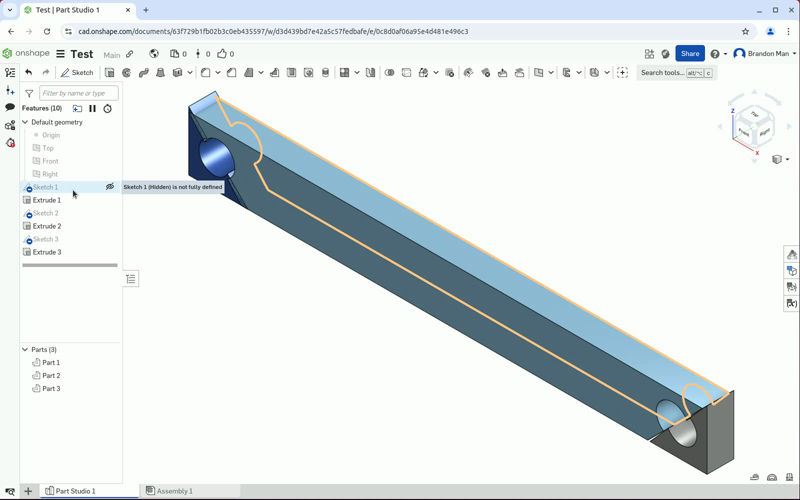
click(73, 189)